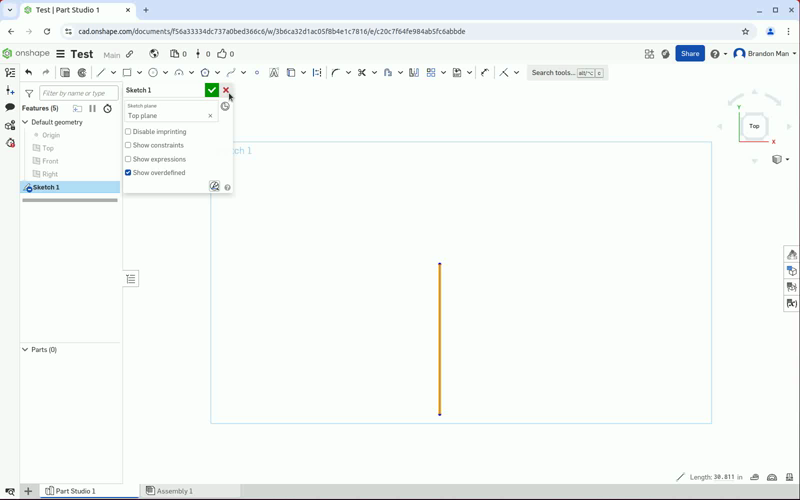
key(shift+h)
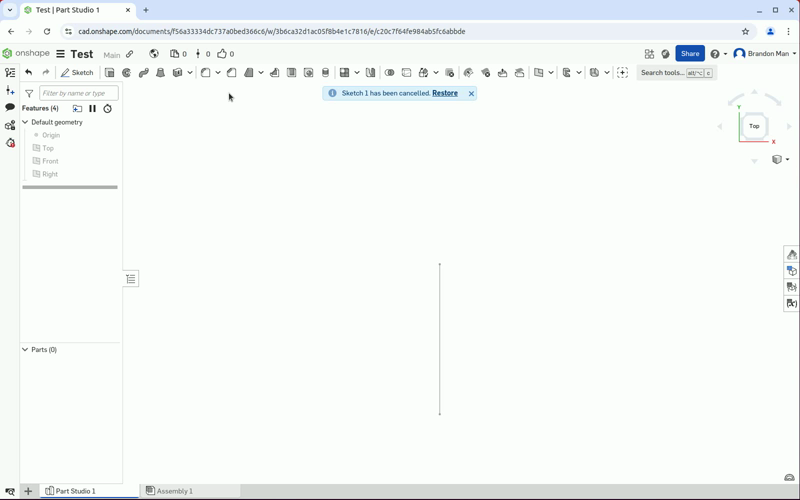
mouse_move(73, 352)
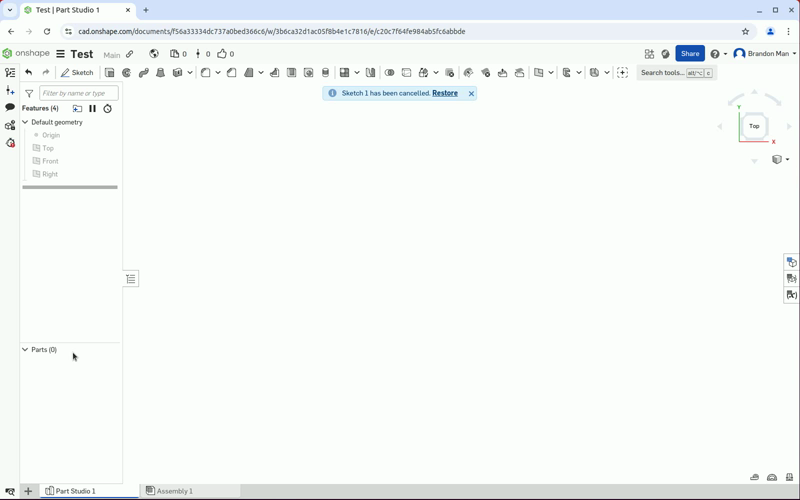
key(y)
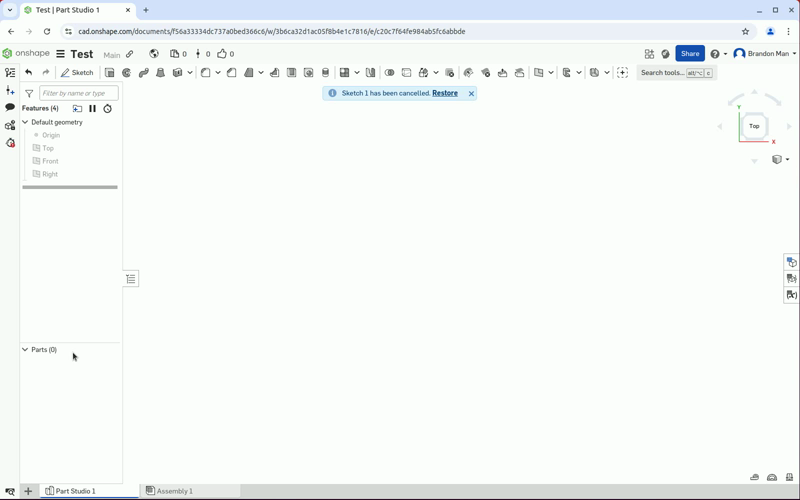
key(shift+p)
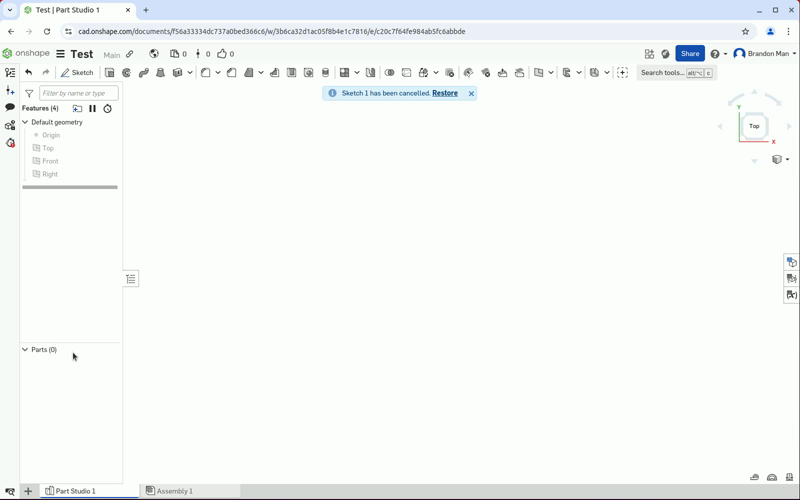
key(space)
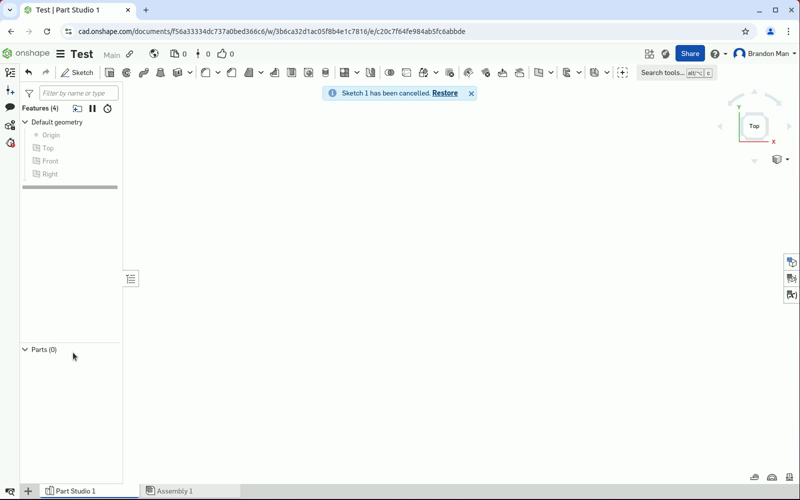
key_down(shift)
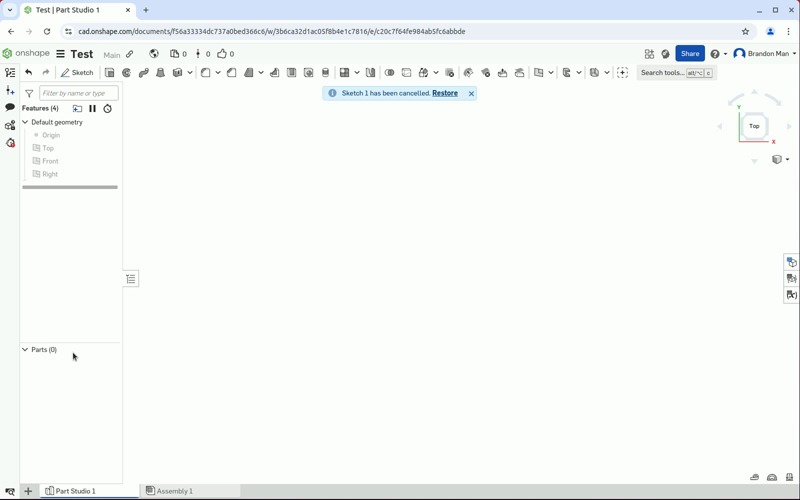
key(up)
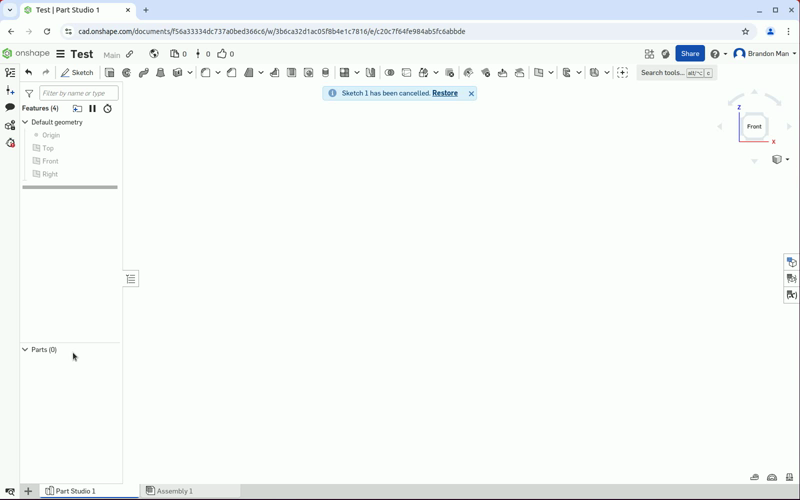
key_up(shift)
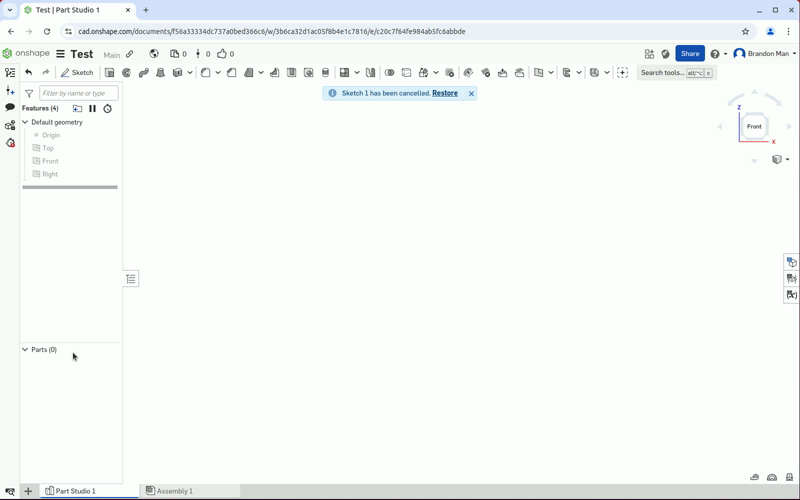
mouse_move(73, 352)
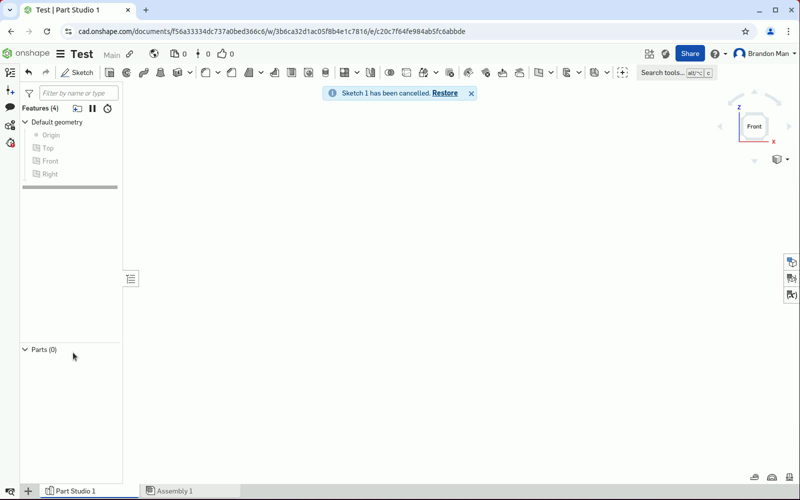
key(shift+y)
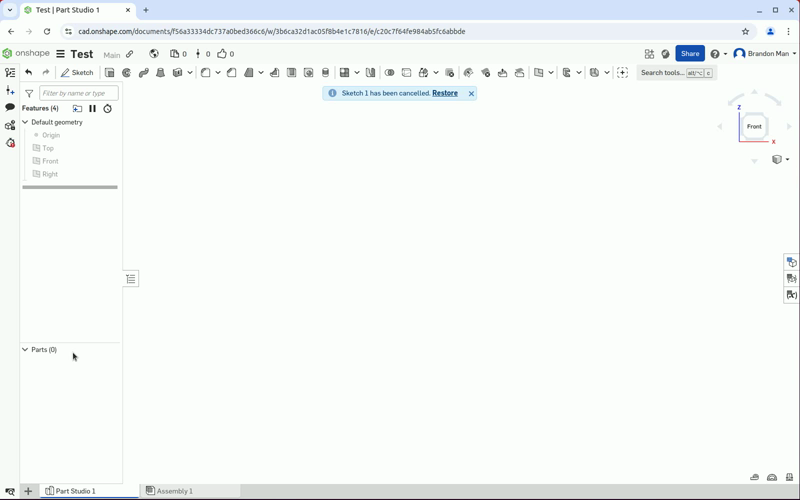
key(shift+s)
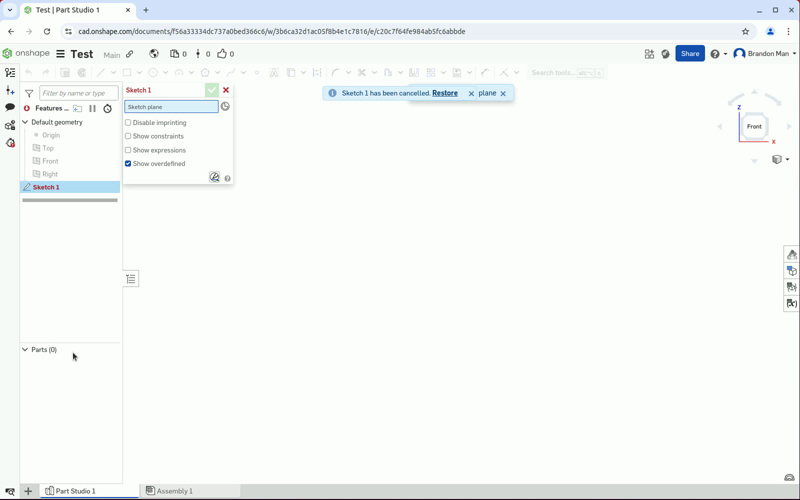
mouse_move(73, 163)
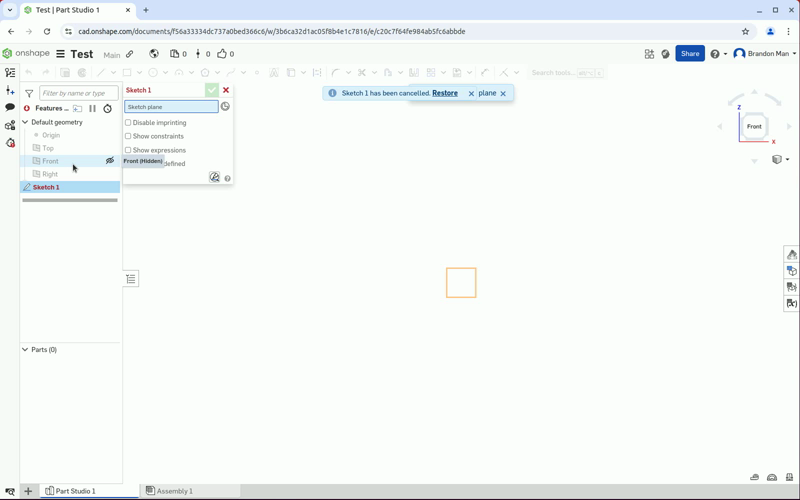
click(73, 163)
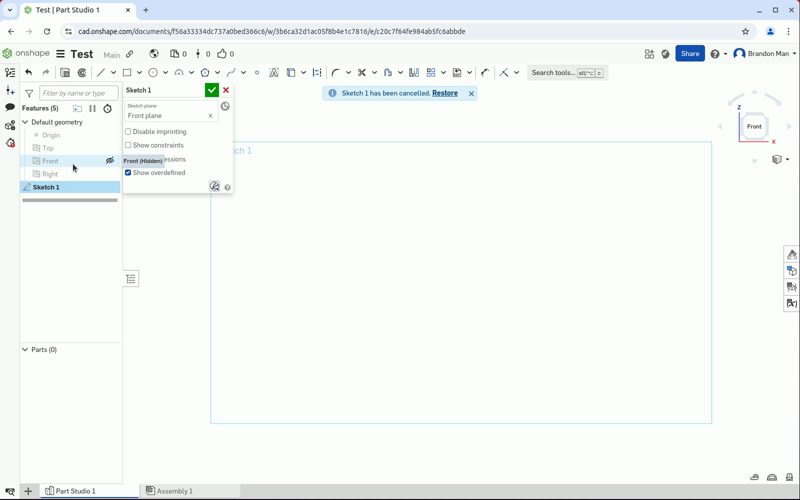
mouse_move(73, 352)
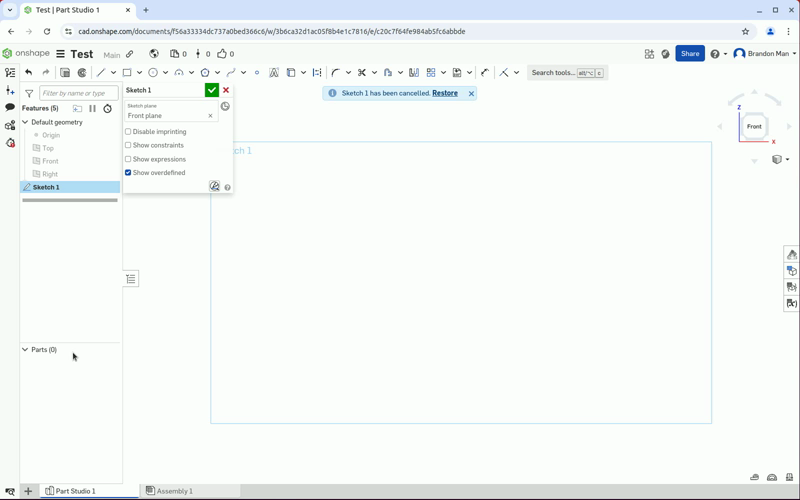
key(y)
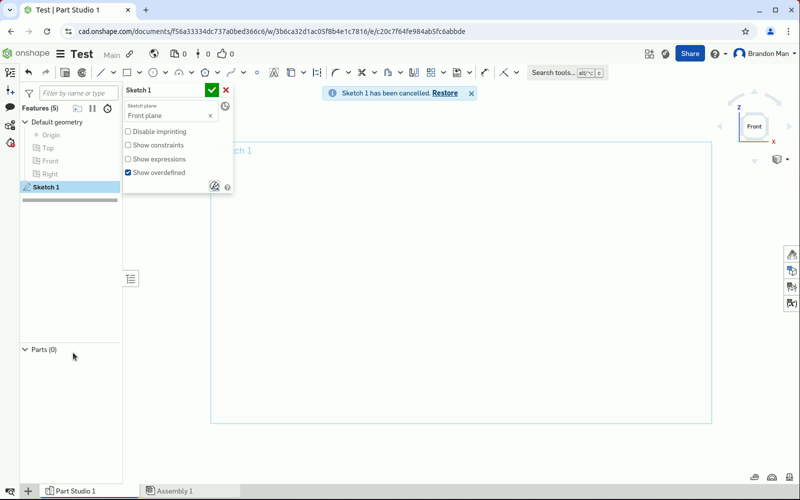
key(l)
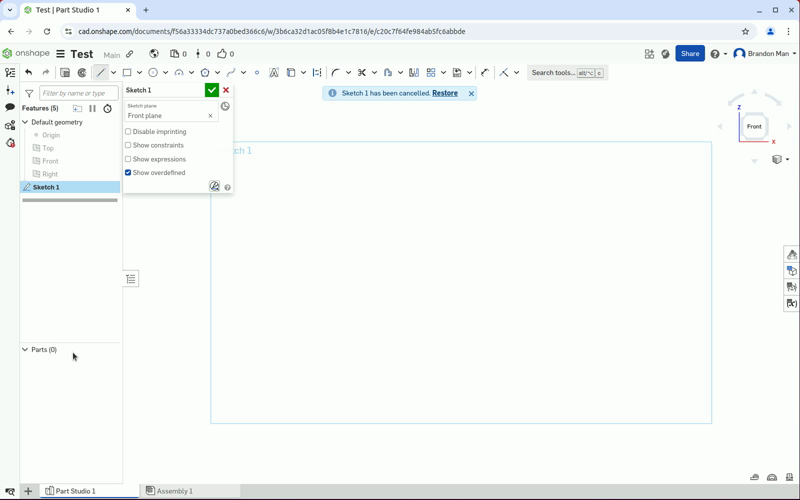
key_down(shift)
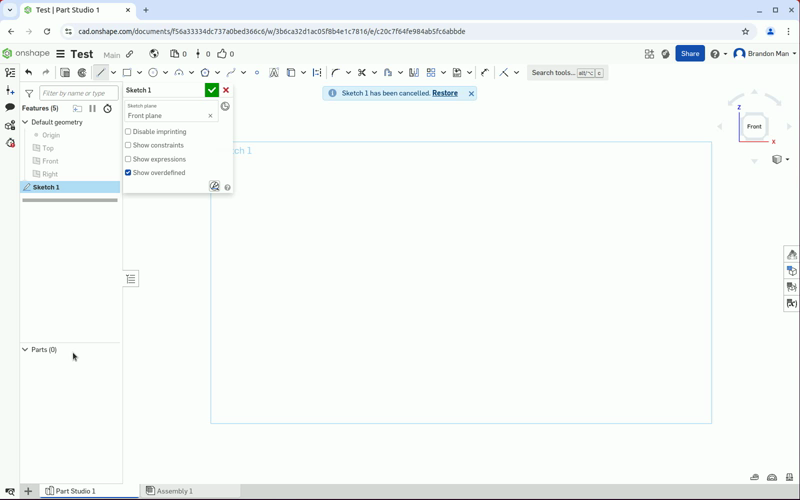
mouse_move(425, 282)
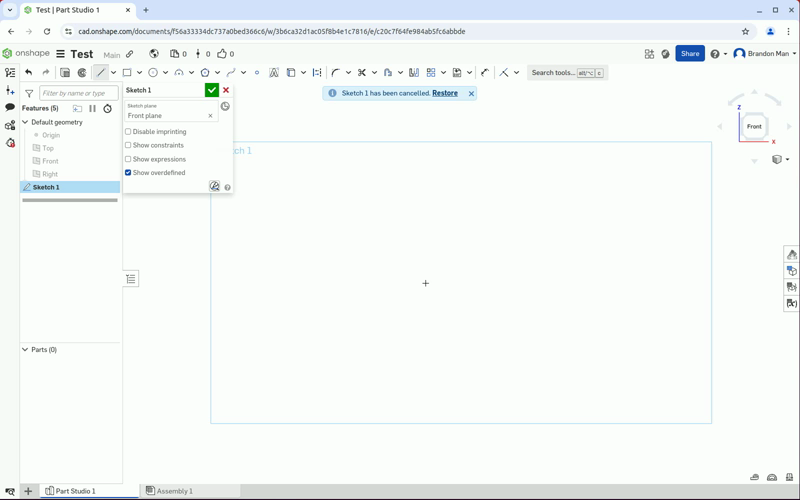
click(425, 282)
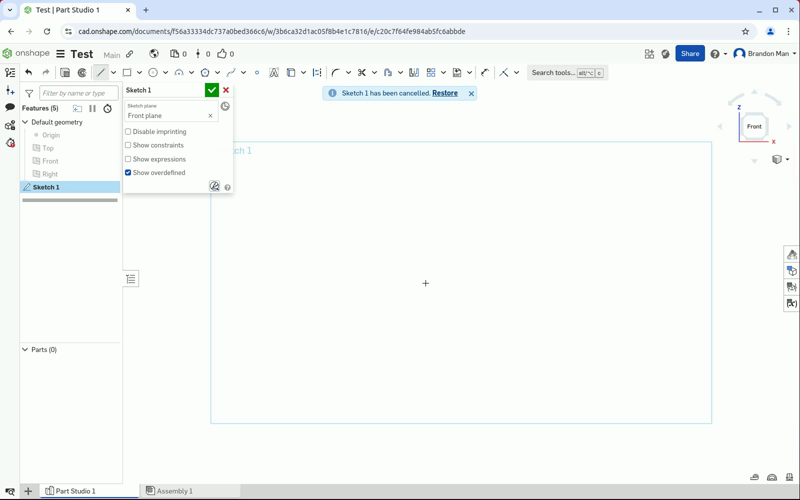
key_up(shift)
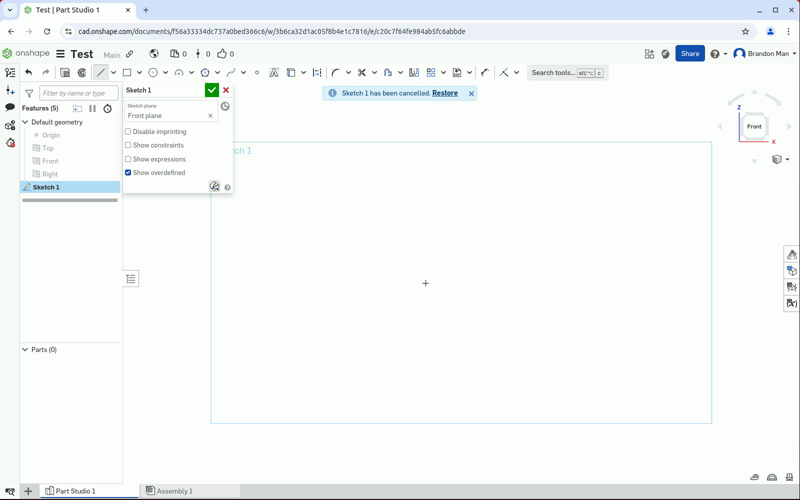
key_down(shift)
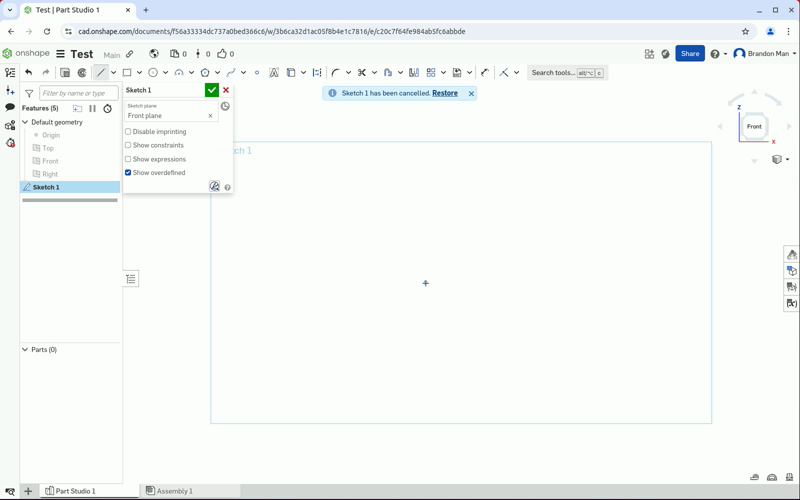
mouse_move(497, 282)
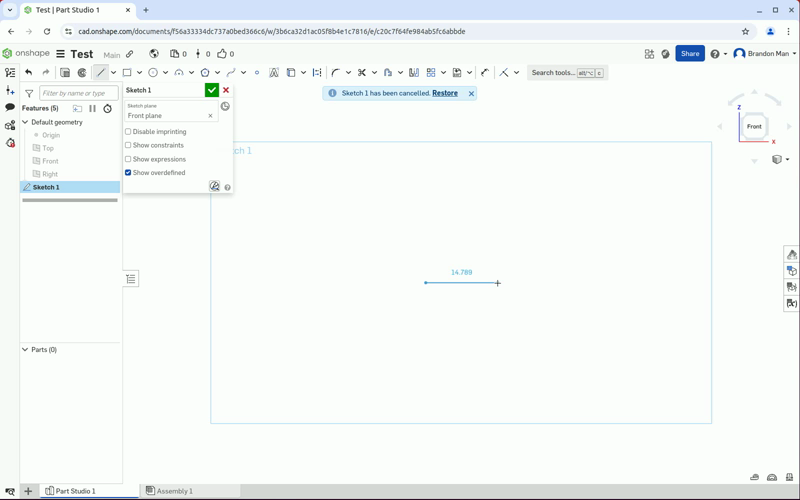
click(497, 282)
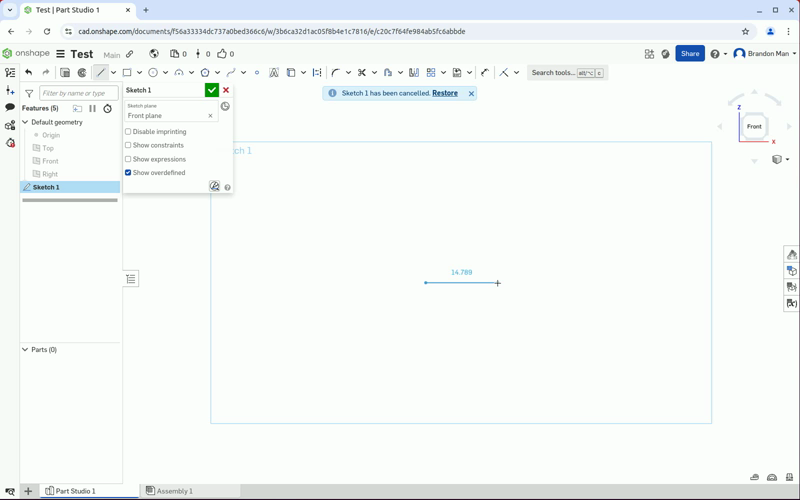
key_up(shift)
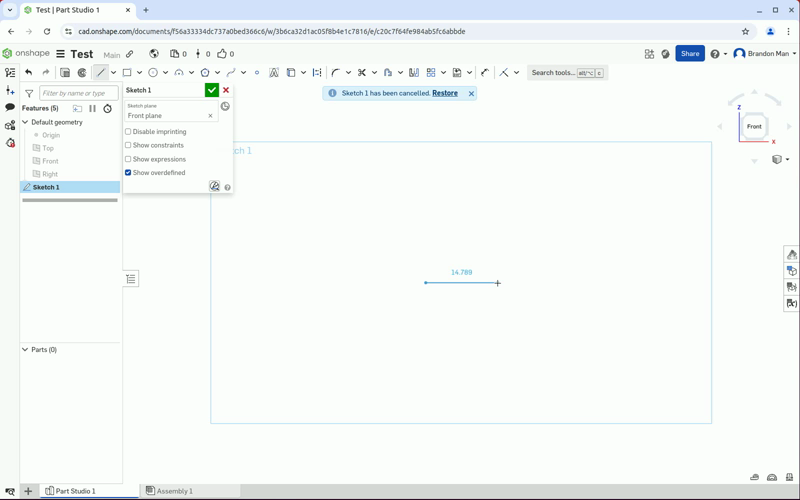
key_down(shift)
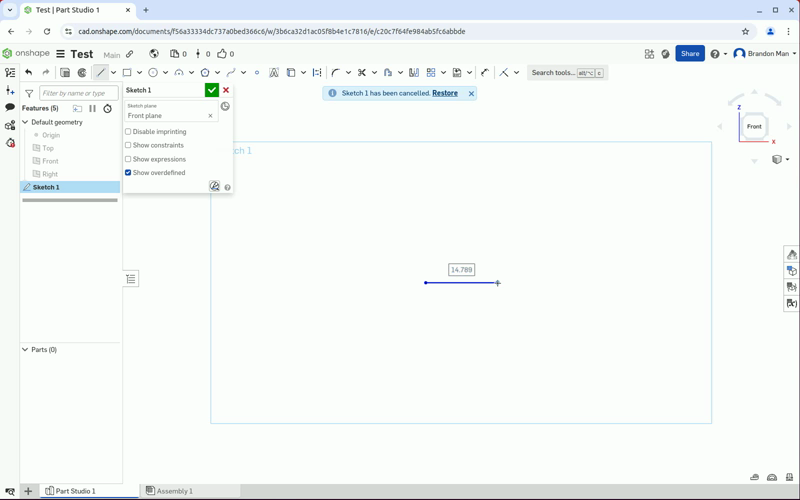
mouse_move(527, 282)
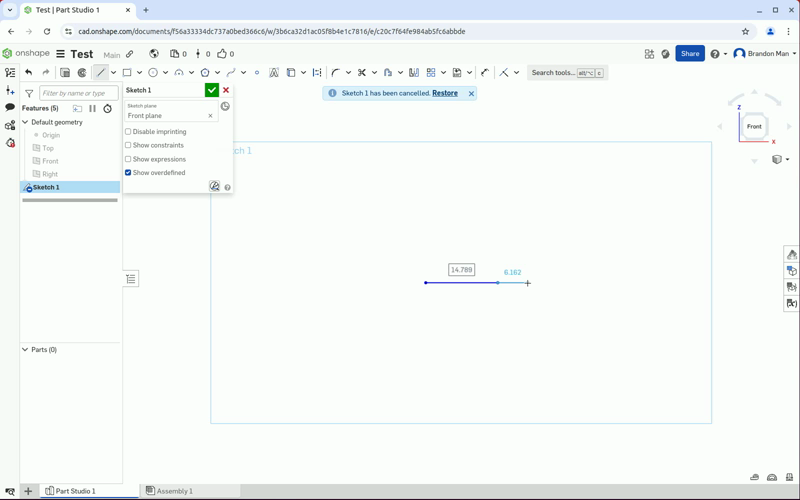
mouse_move(497, 264)
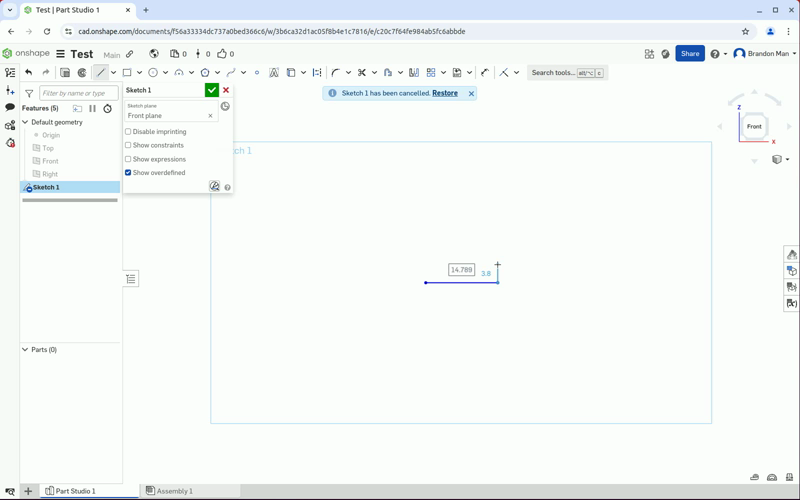
click(497, 264)
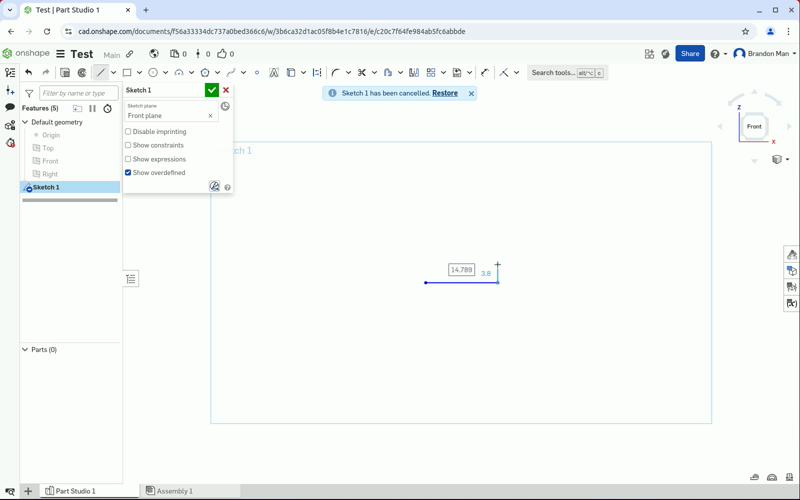
key_up(shift)
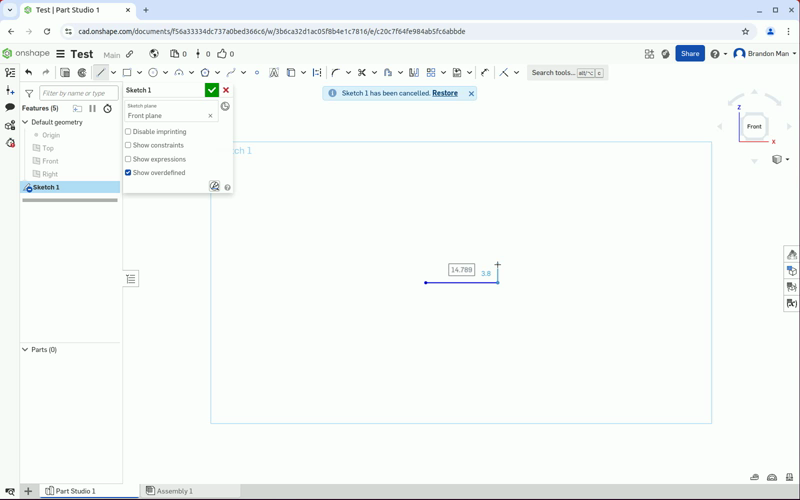
key_down(shift)
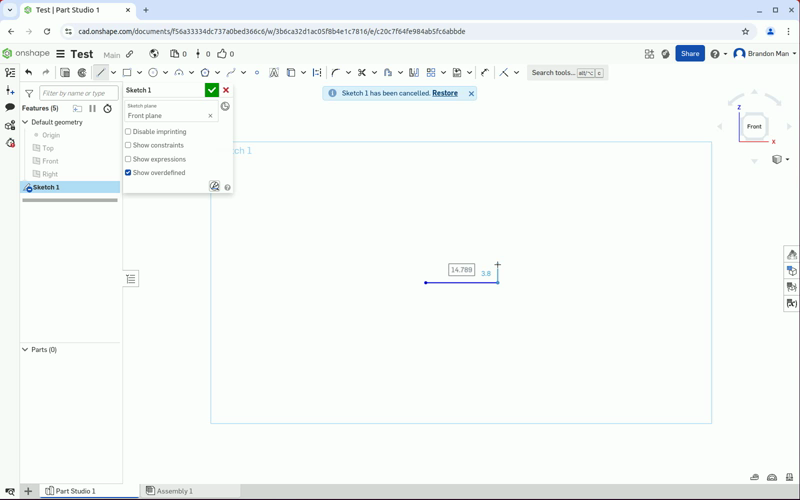
mouse_move(527, 264)
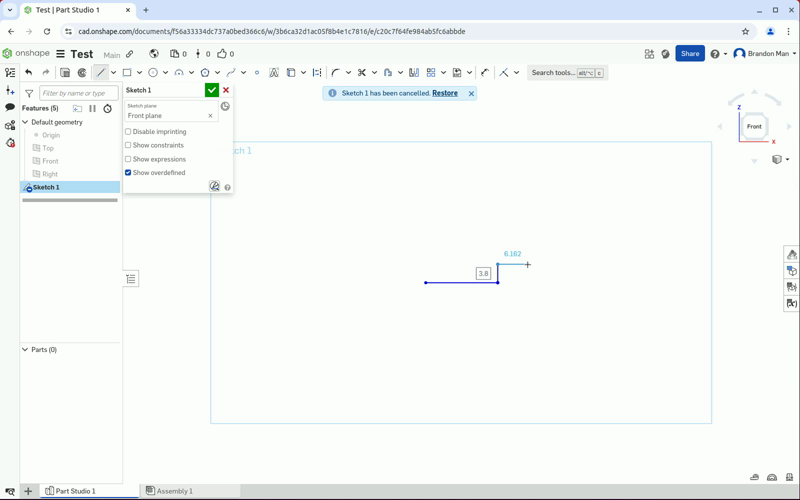
mouse_move(461, 257)
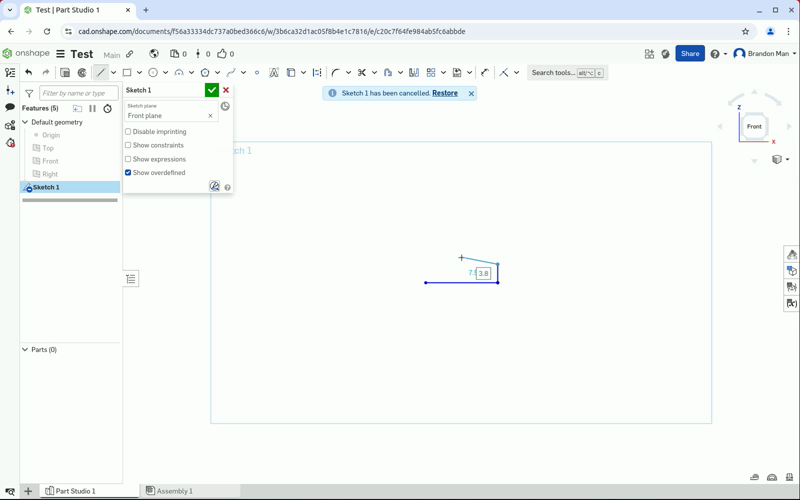
click(461, 257)
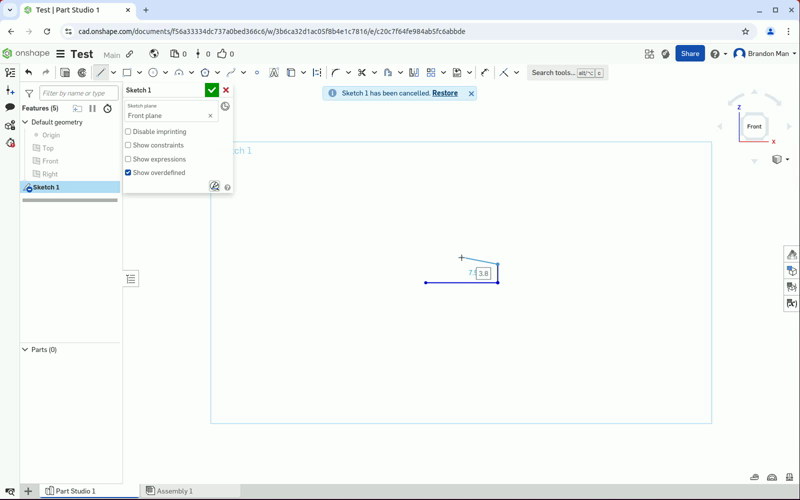
key_up(shift)
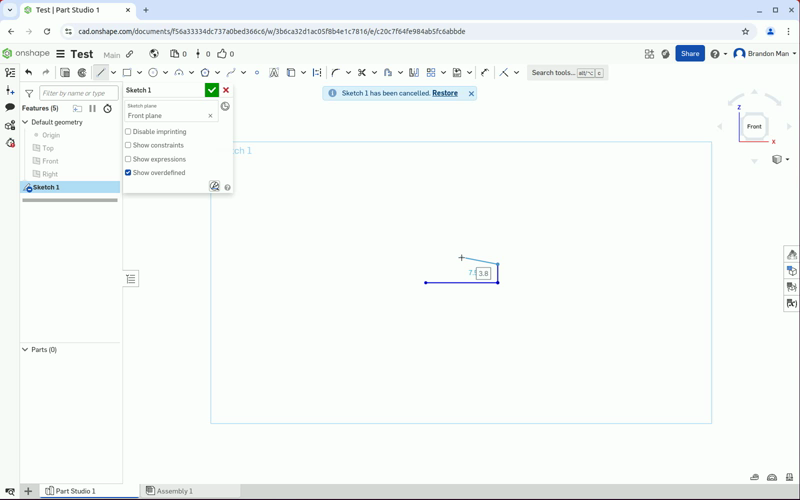
key_down(shift)
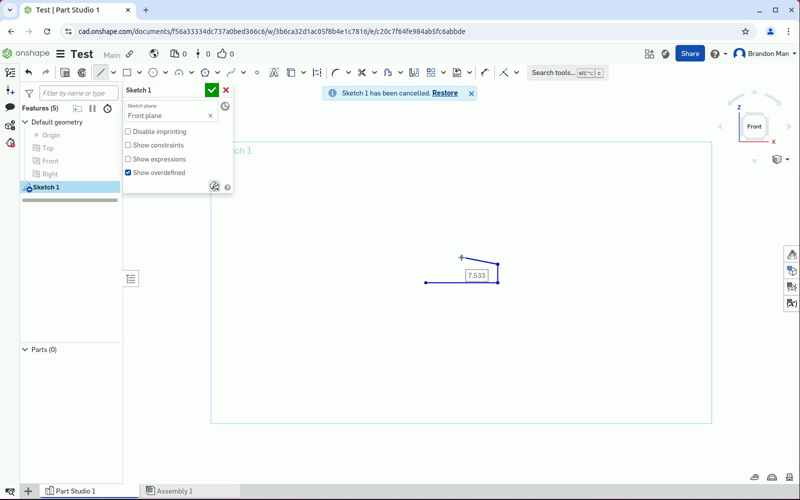
mouse_move(492, 257)
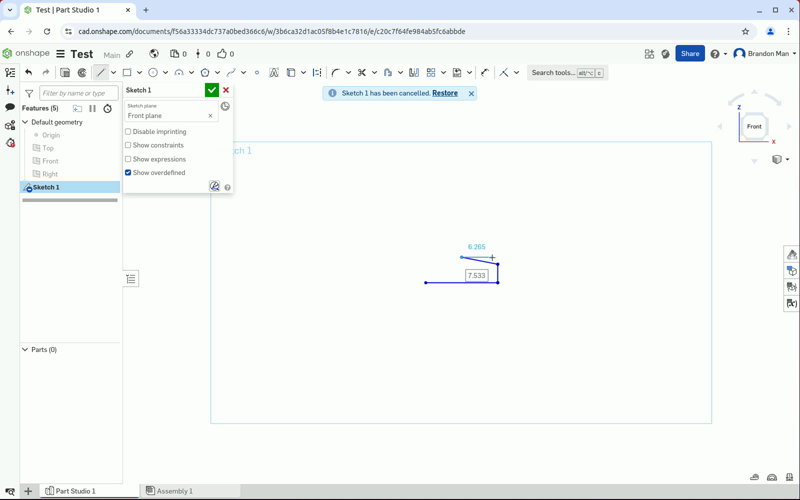
mouse_move(425, 264)
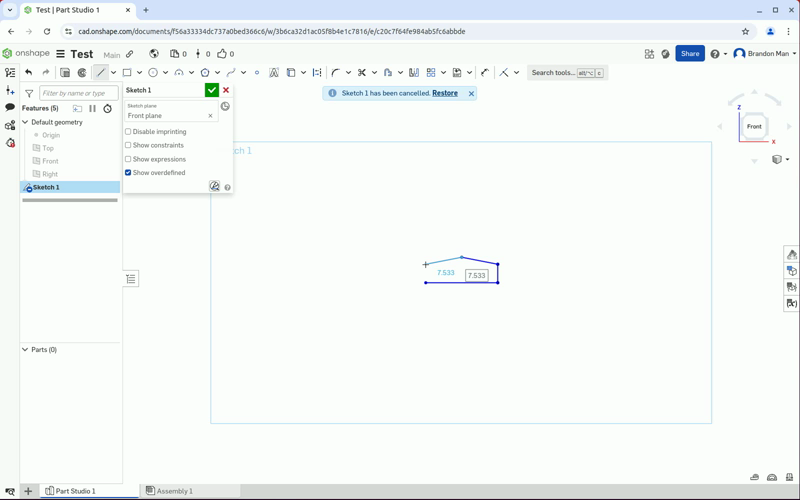
click(425, 264)
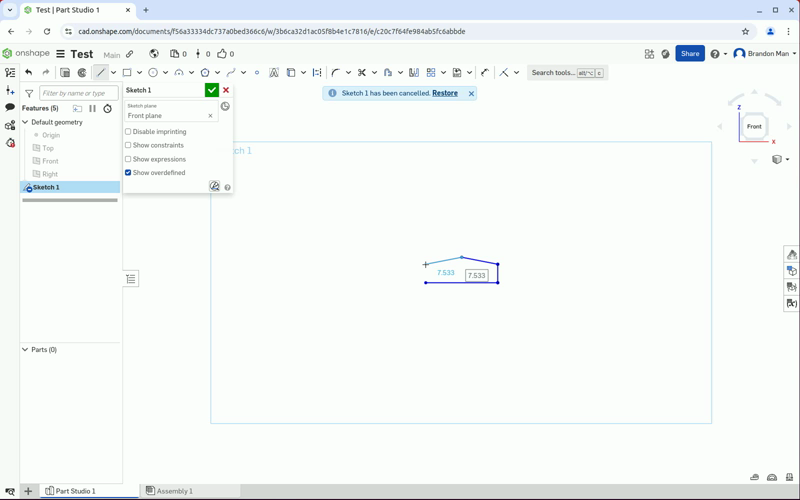
key_up(shift)
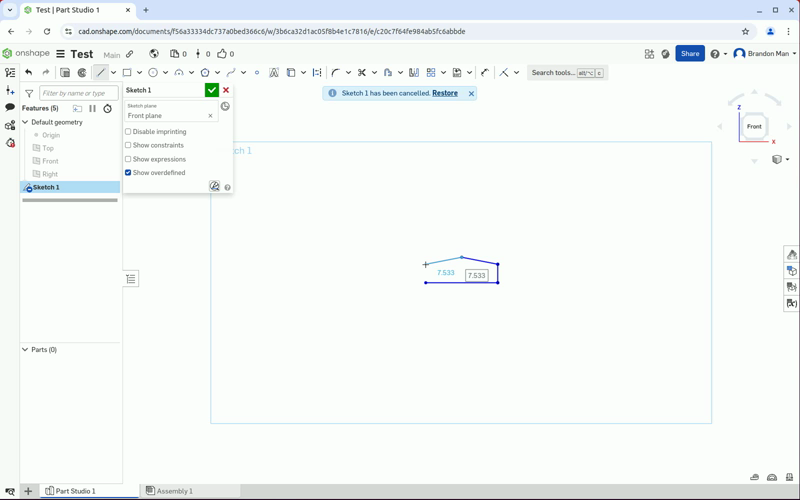
mouse_move(455, 264)
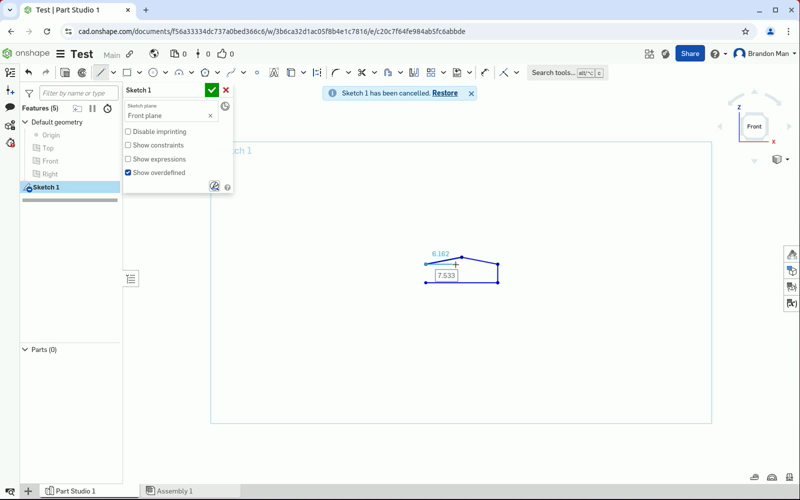
key_down(shift)
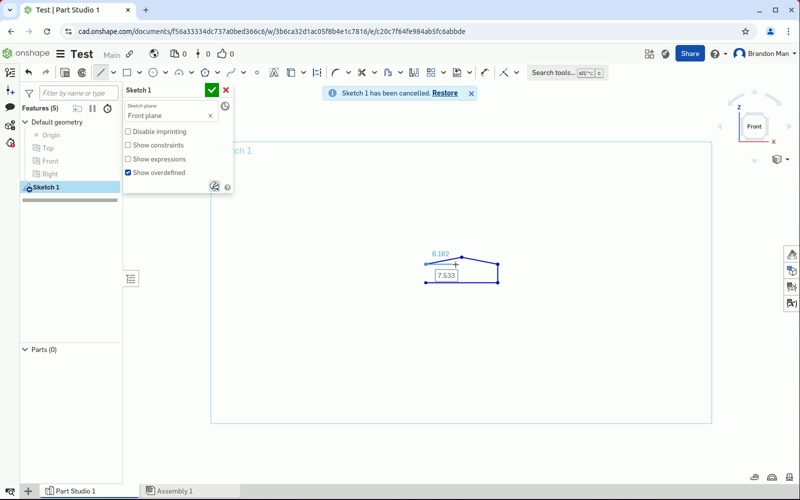
mouse_move(425, 282)
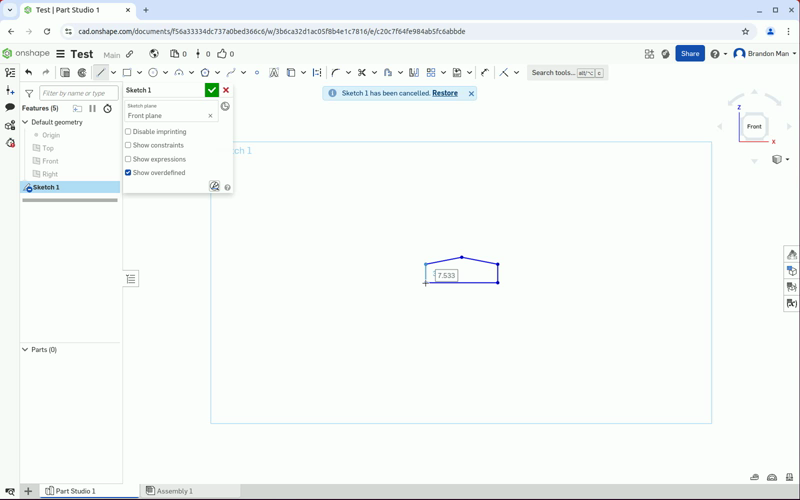
key_up(shift)
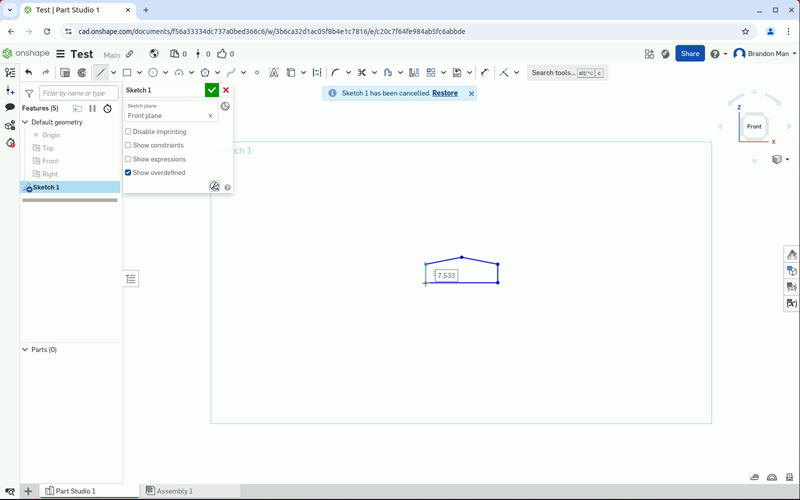
click(425, 282)
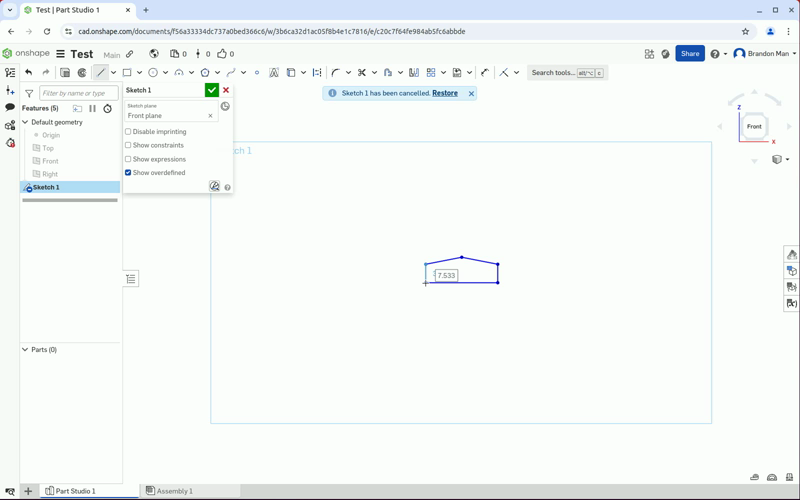
key(esc)
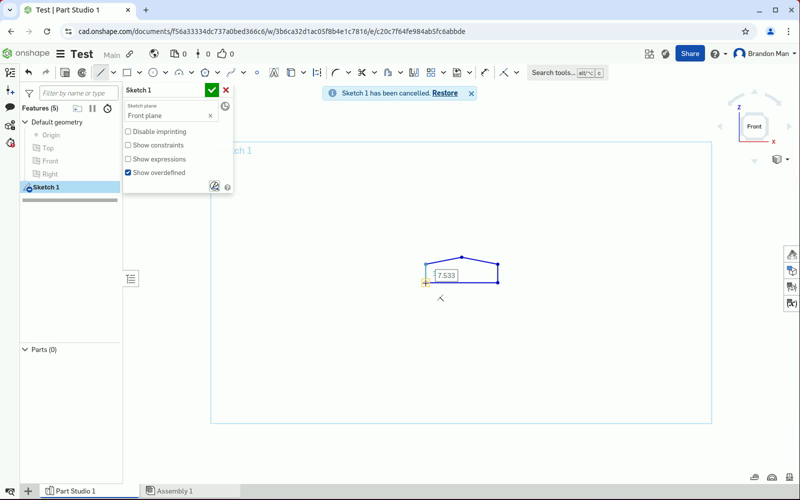
mouse_move(429, 274)
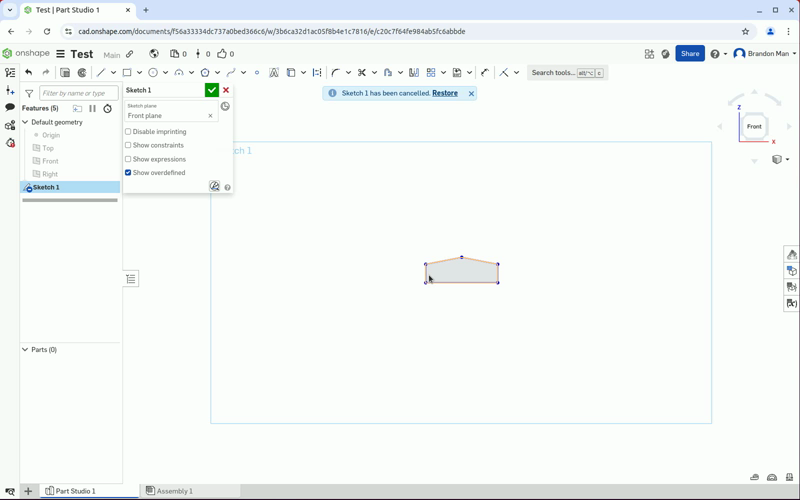
scroll(6)
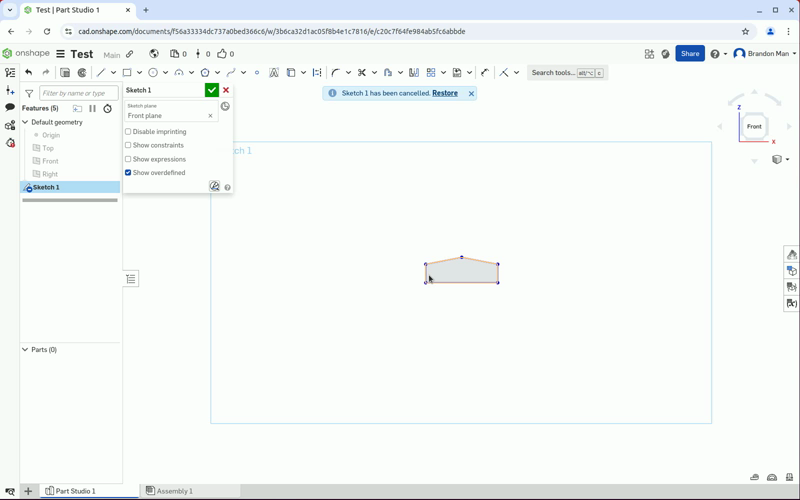
scroll(6)
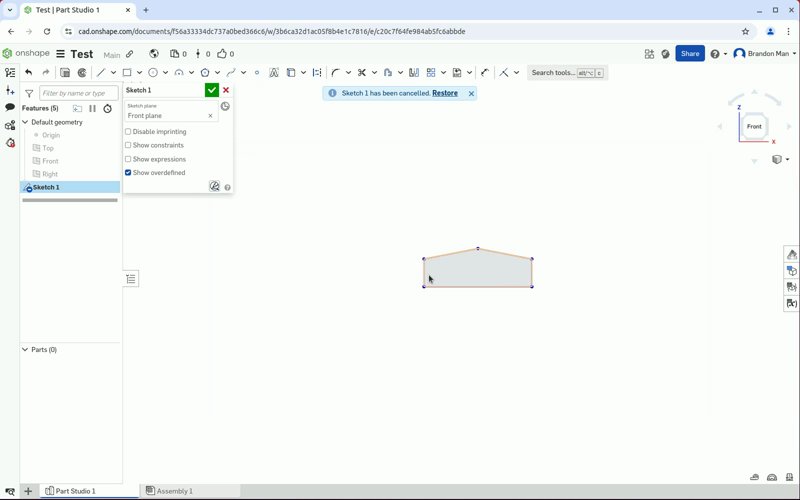
scroll(6)
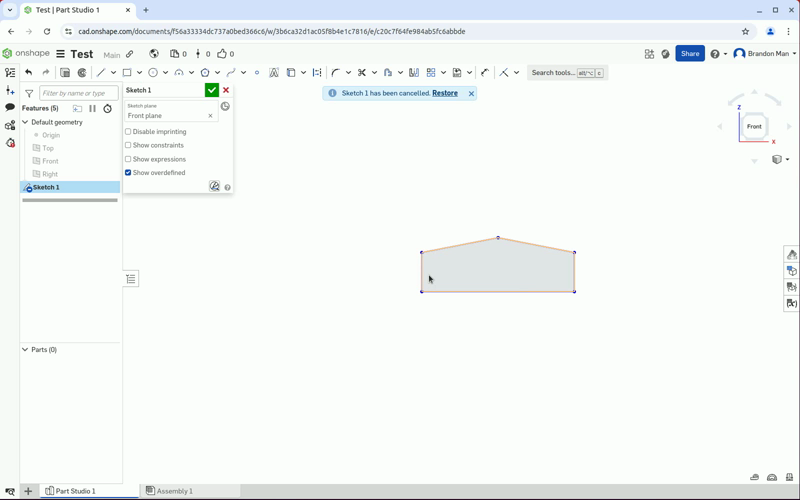
scroll(6)
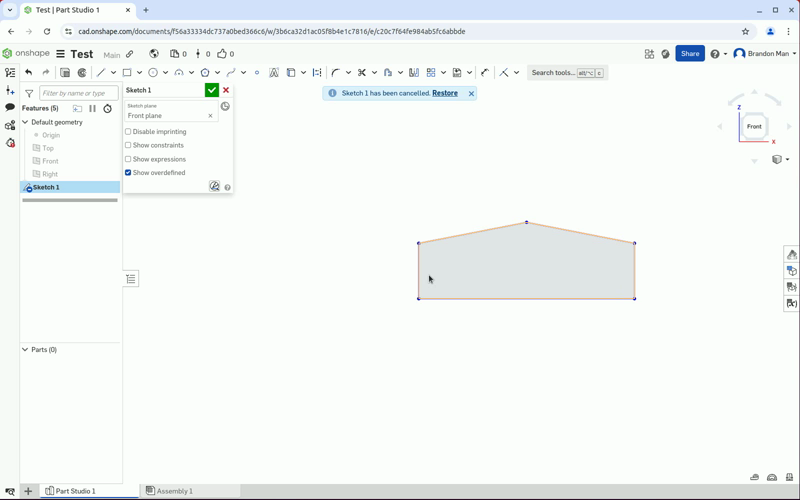
scroll(6)
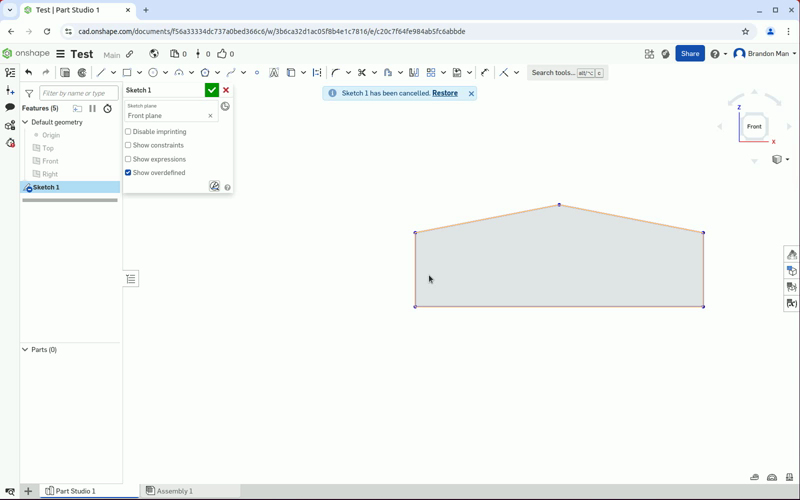
scroll(6)
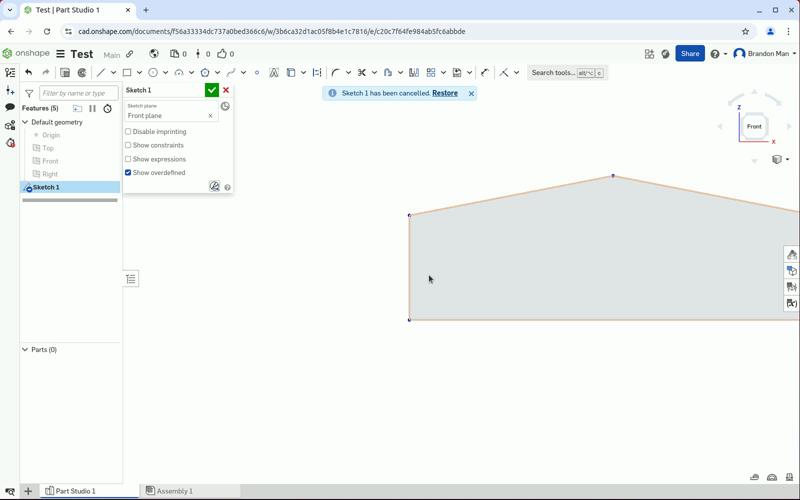
scroll(6)
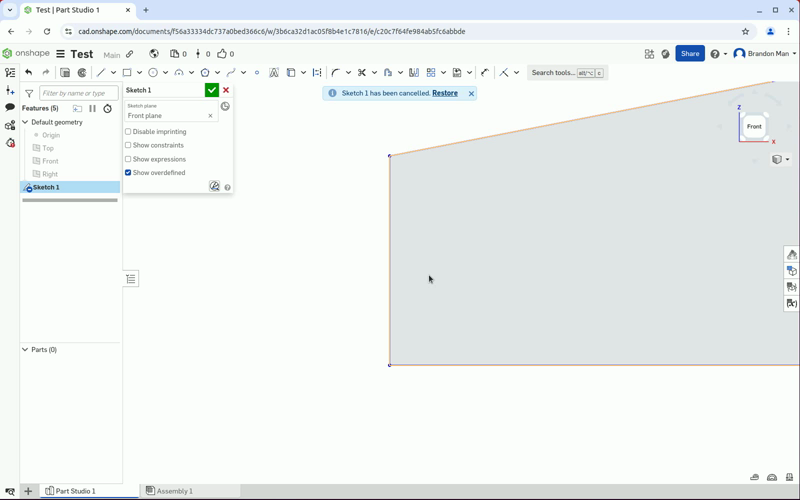
click(429, 274)
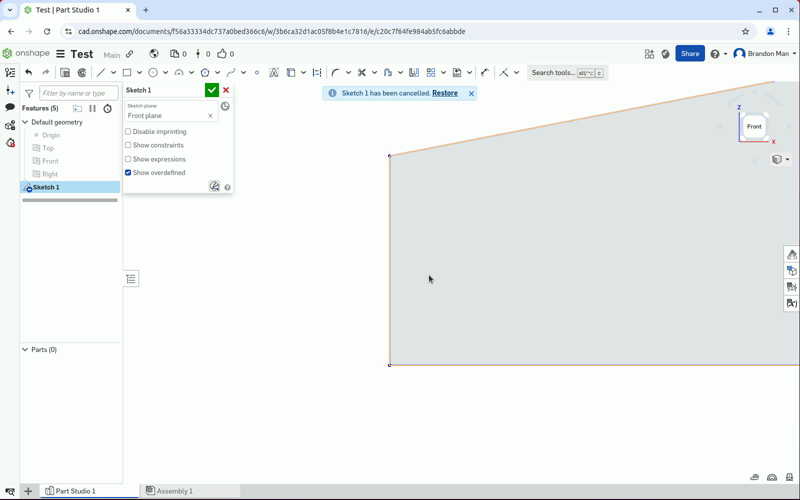
scroll(-6)
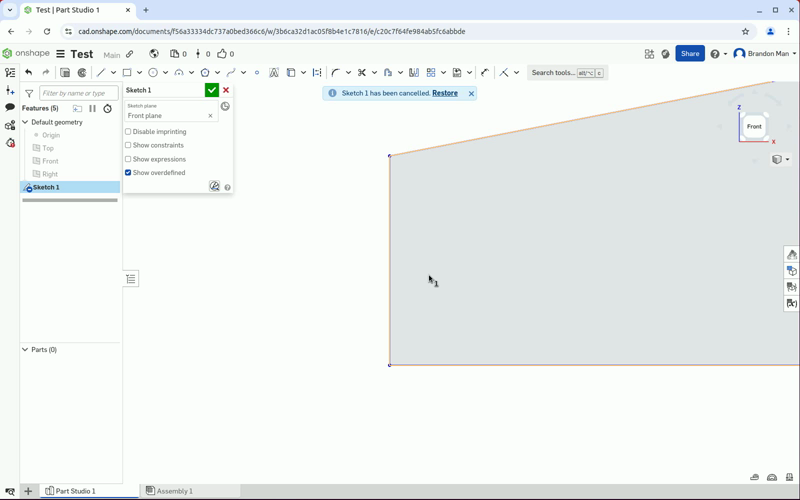
scroll(-6)
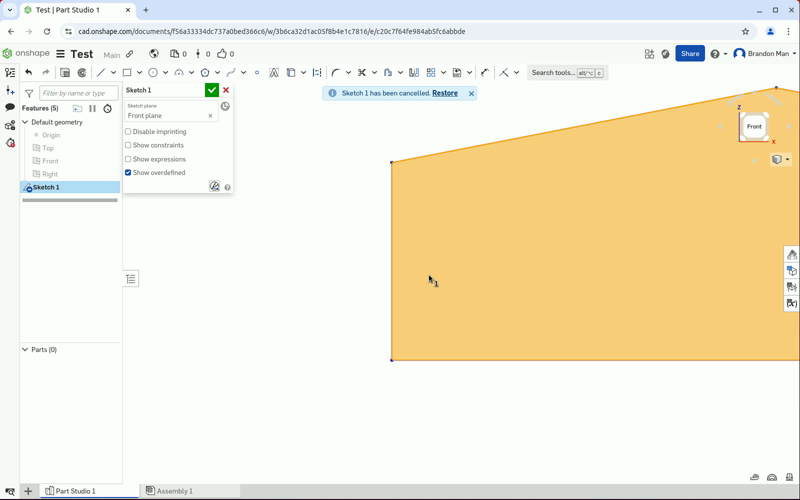
scroll(-6)
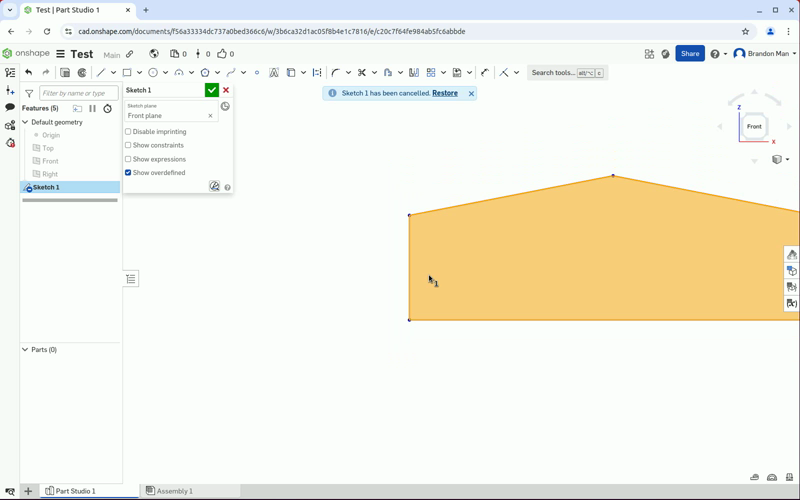
scroll(-6)
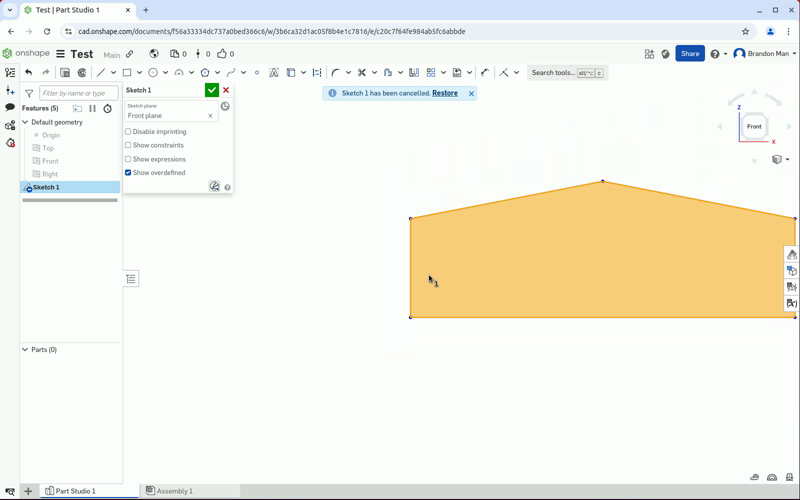
scroll(-6)
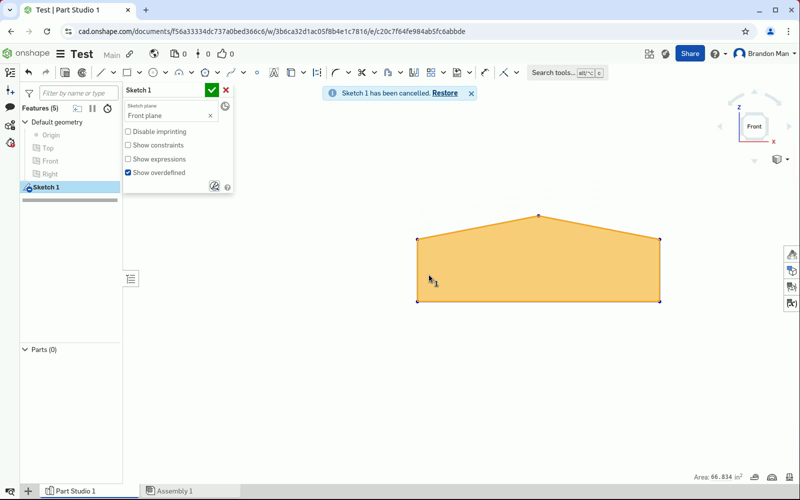
scroll(-6)
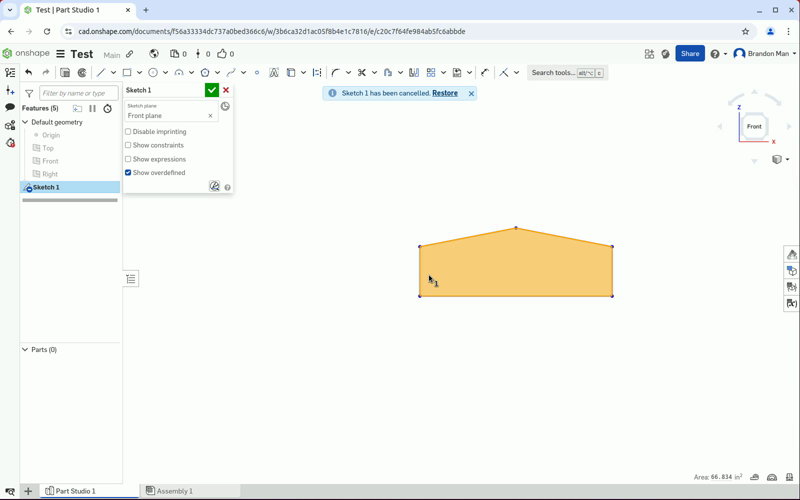
scroll(-6)
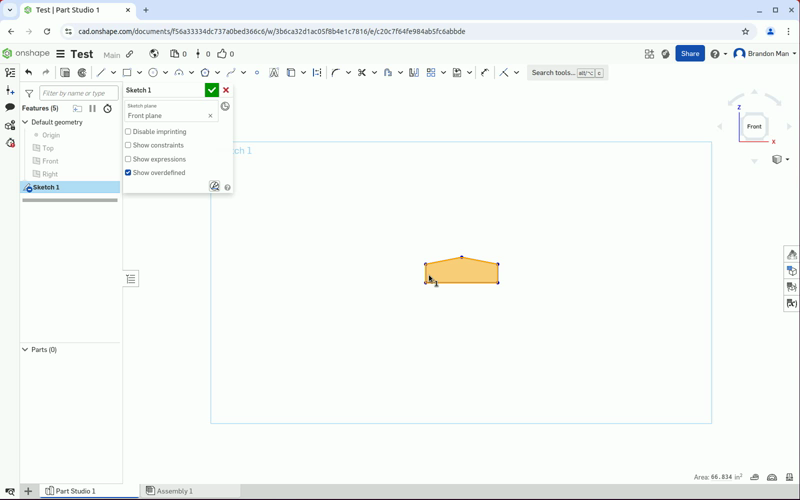
mouse_move(73, 352)
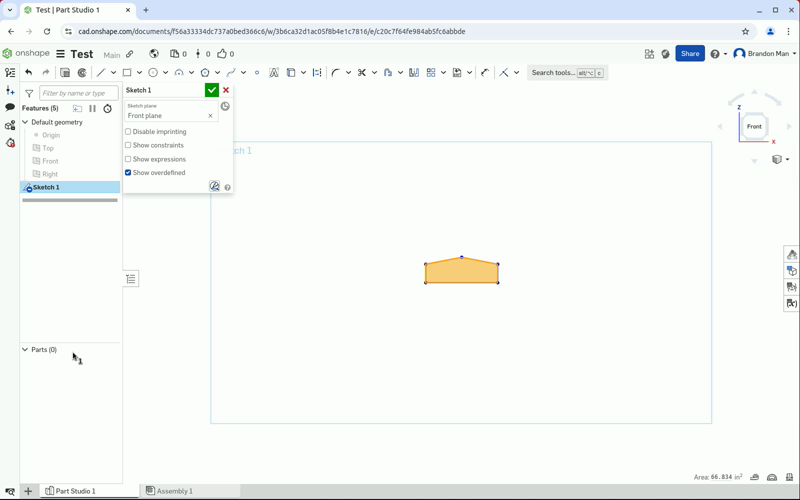
key(shift+y)
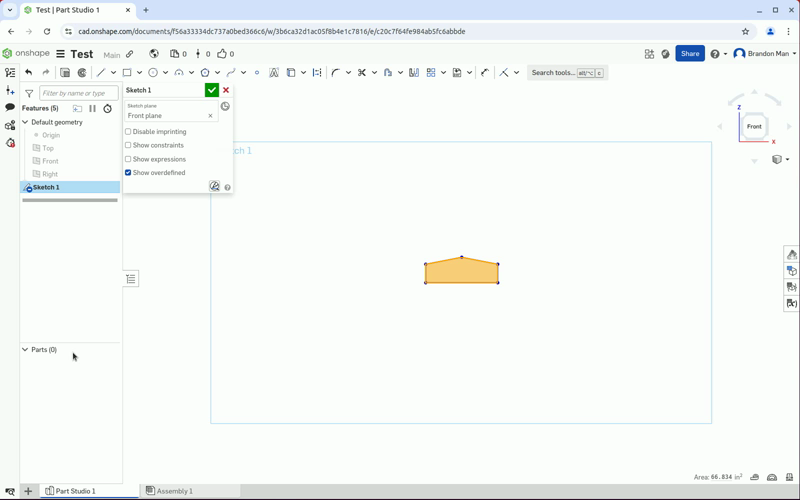
key(shift+e)
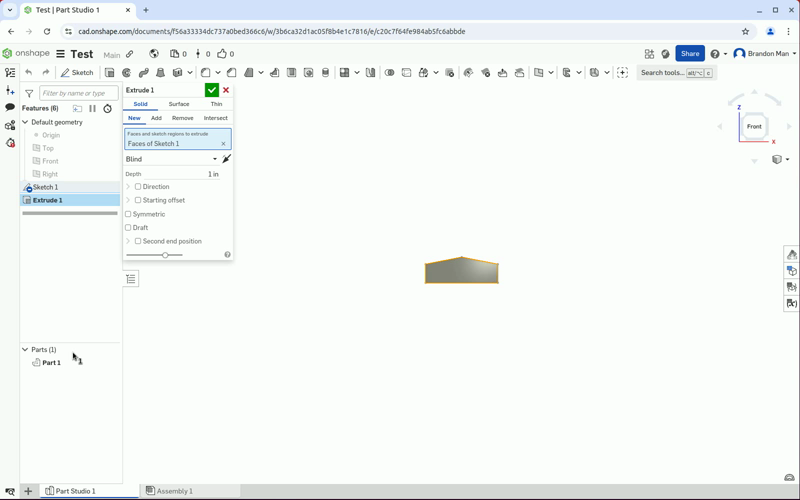
mouse_move(143, 106)
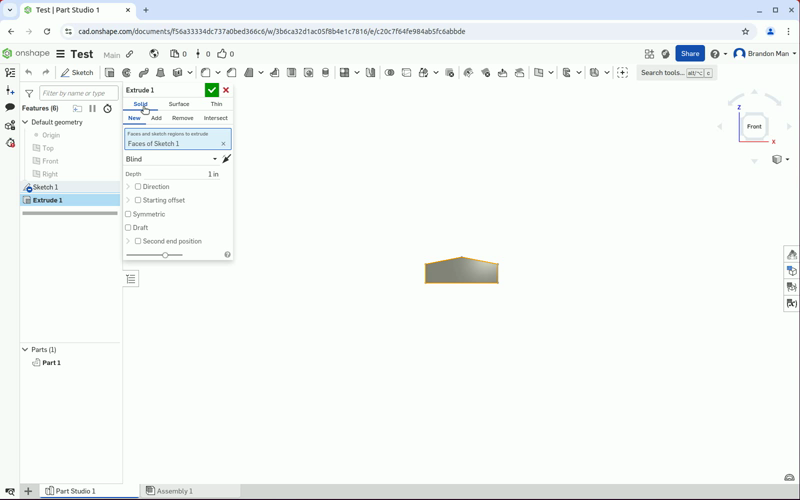
click(143, 106)
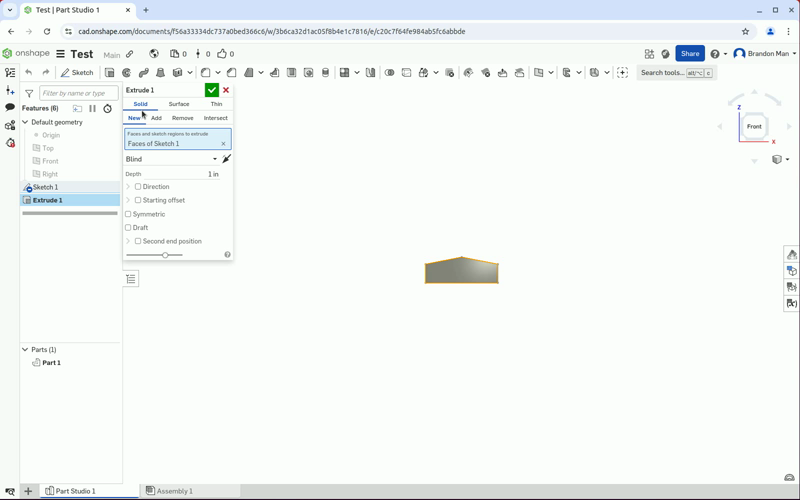
mouse_move(137, 120)
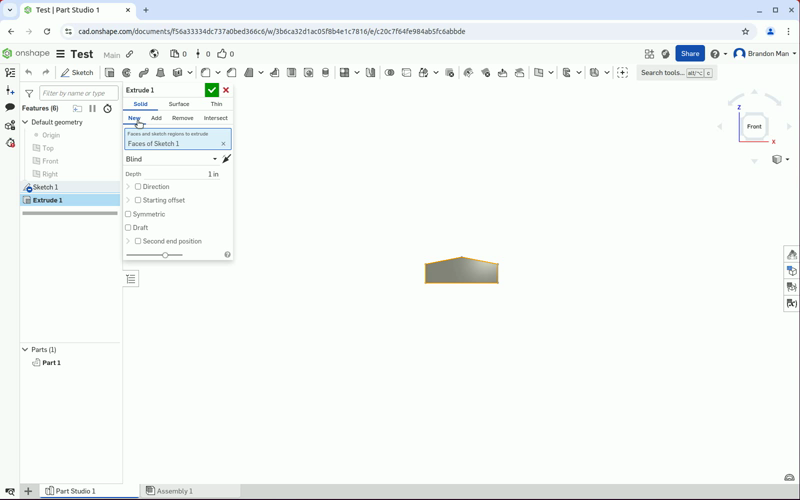
click(137, 120)
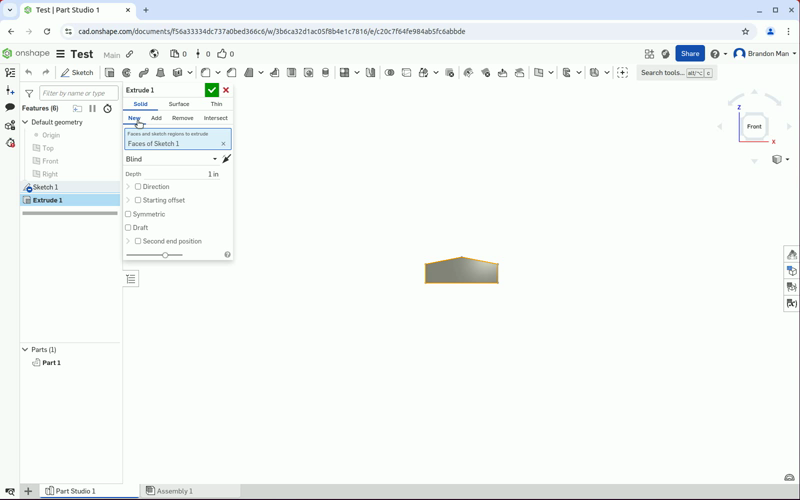
key(tab, 4)
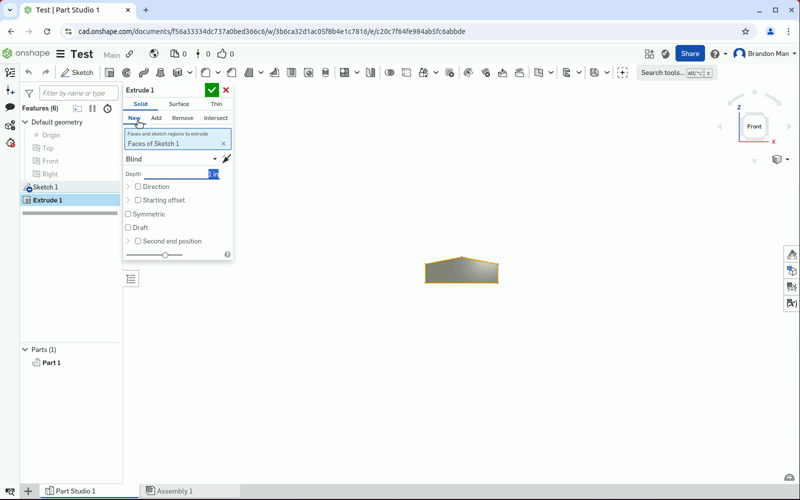
text(19.498)
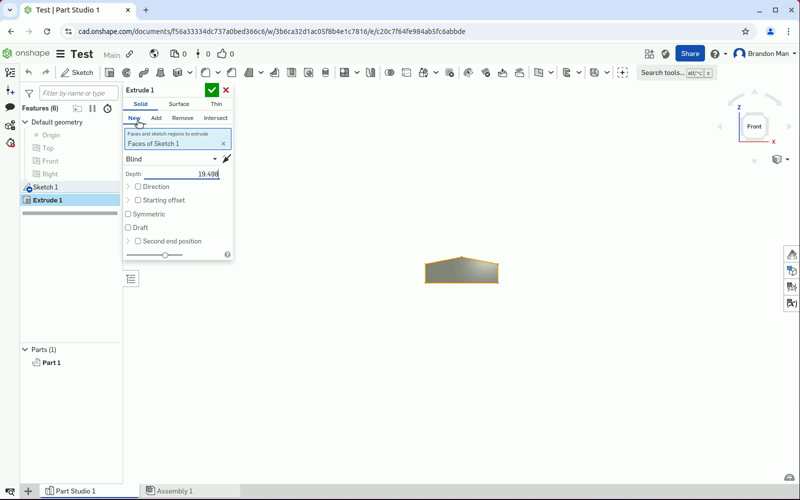
key(enter)
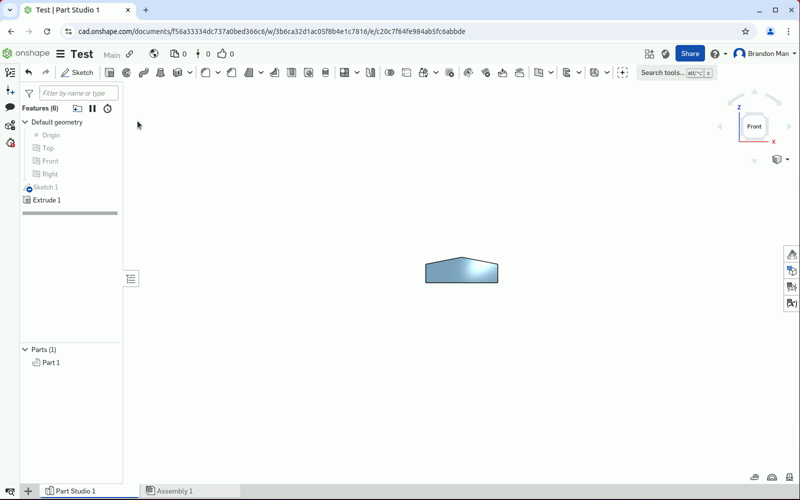
key(shift+h)
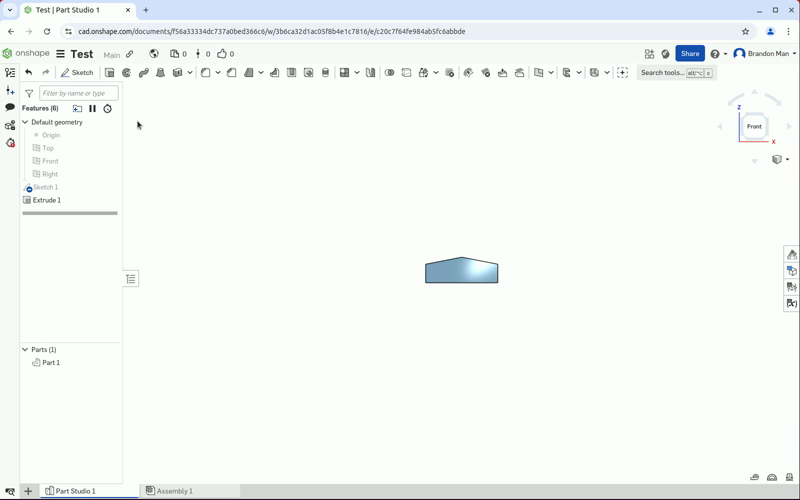
key(shift+h)
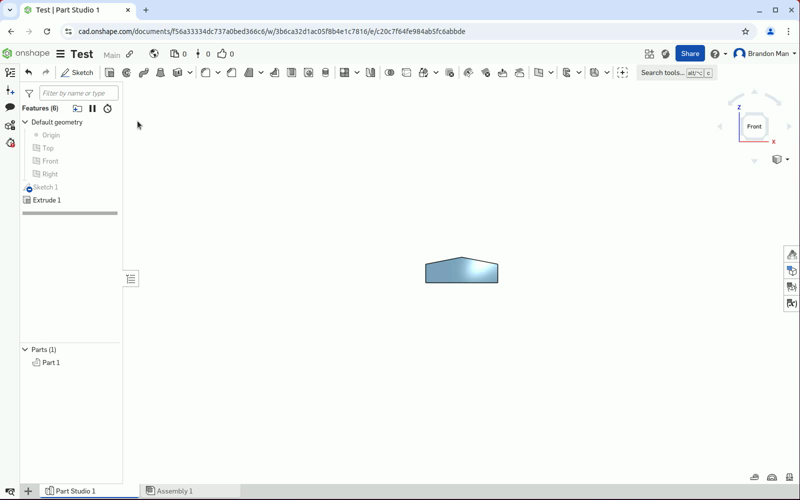
mouse_move(73, 189)
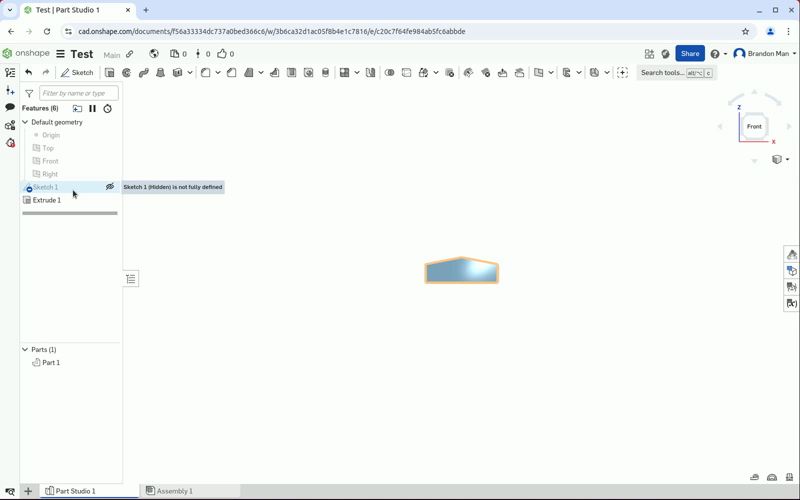
click(73, 189)
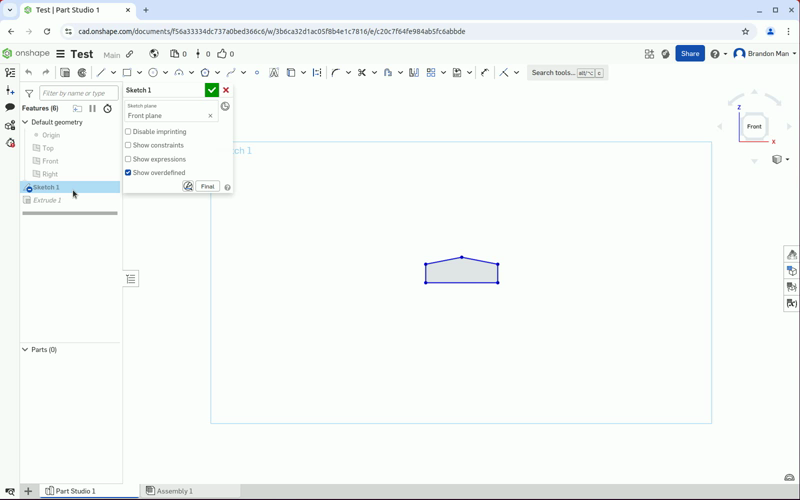
mouse_move(229, 92)
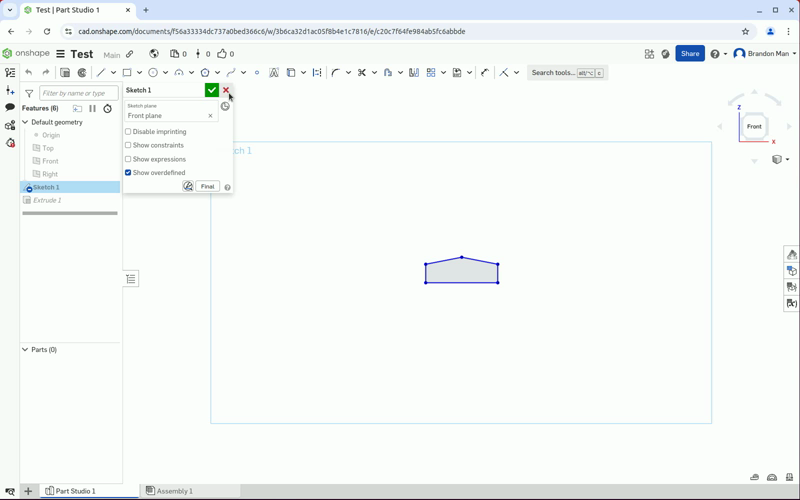
click(229, 92)
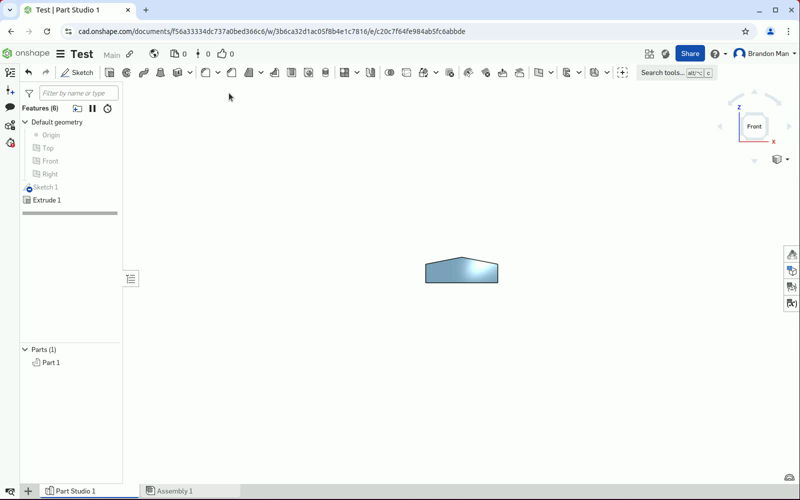
mouse_move(73, 352)
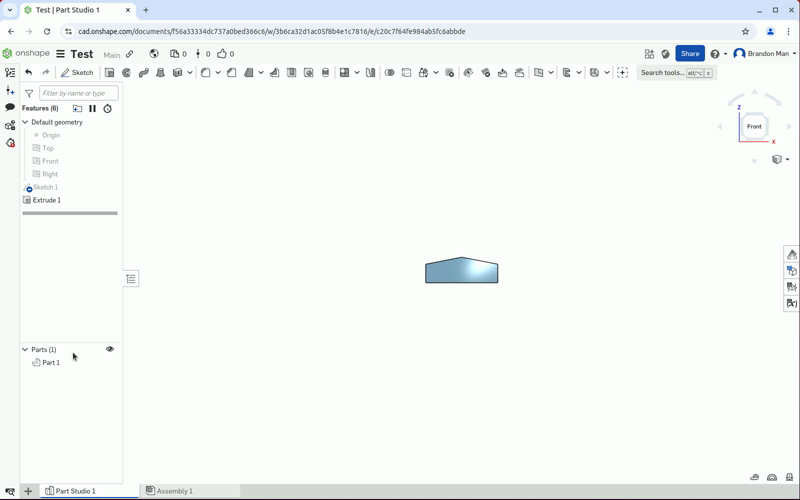
key(y)
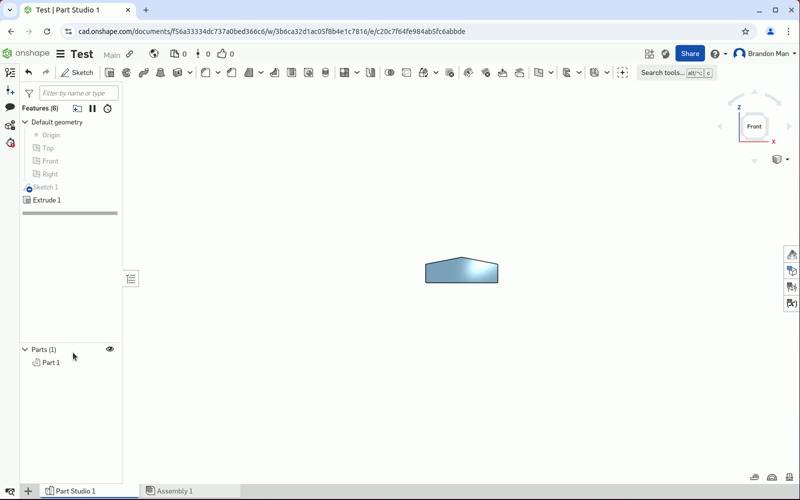
key(shift+p)
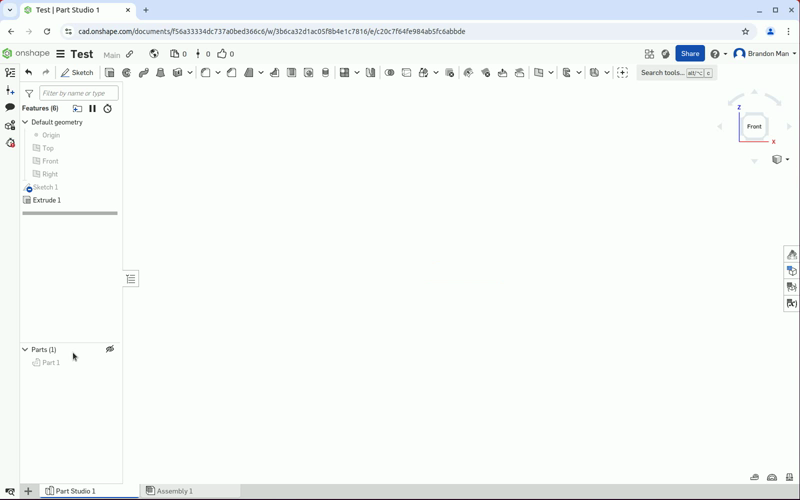
key(space)
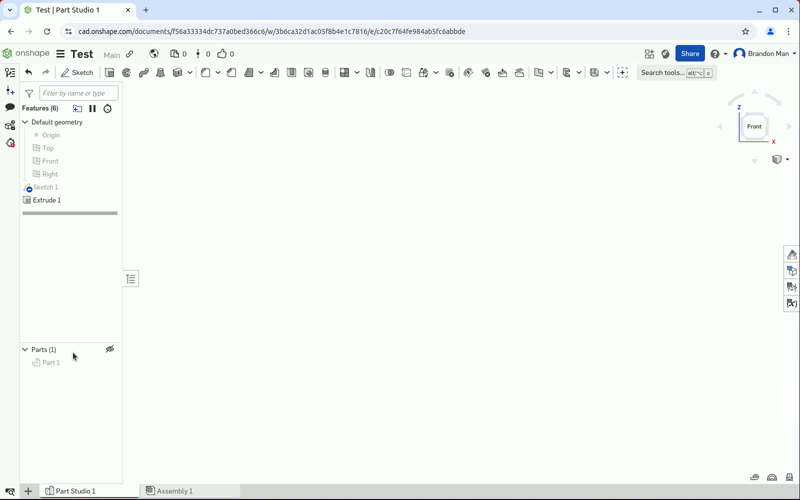
key_down(shift)
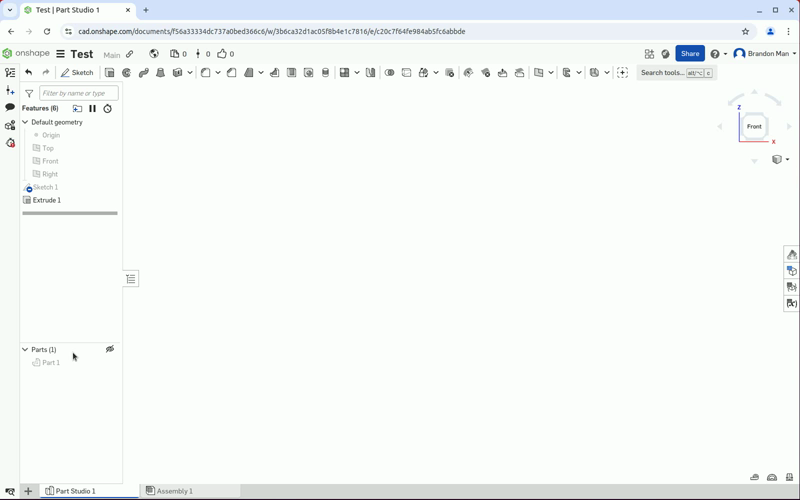
key(left)
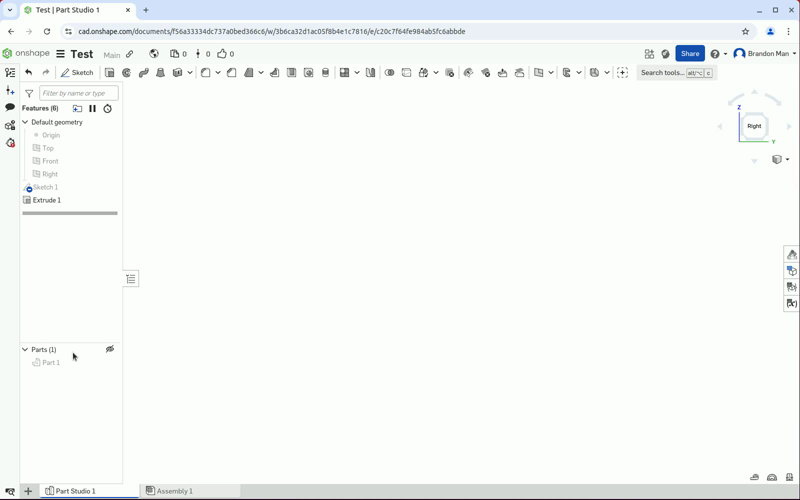
key_up(shift)
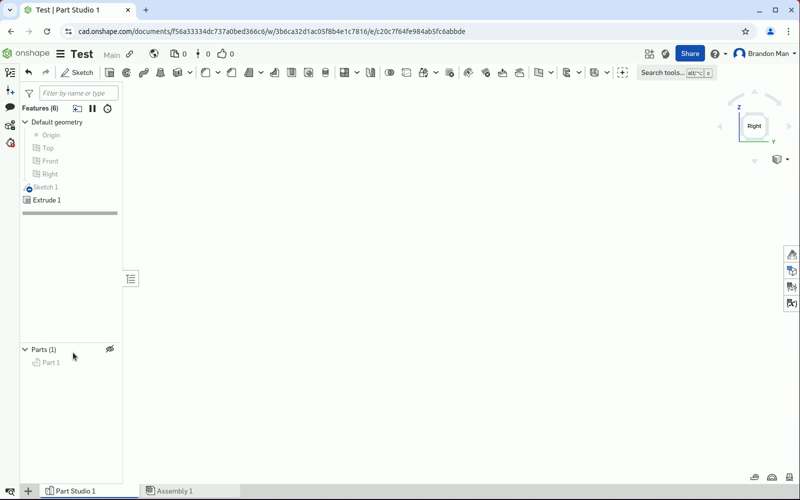
mouse_move(73, 352)
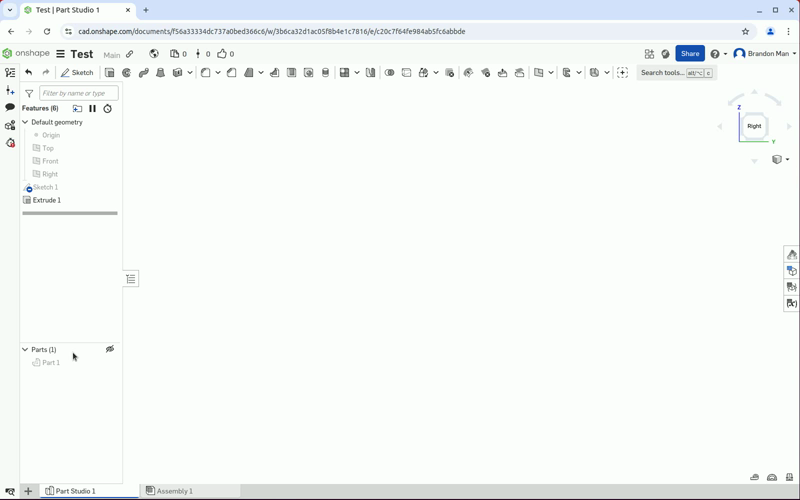
key(shift+y)
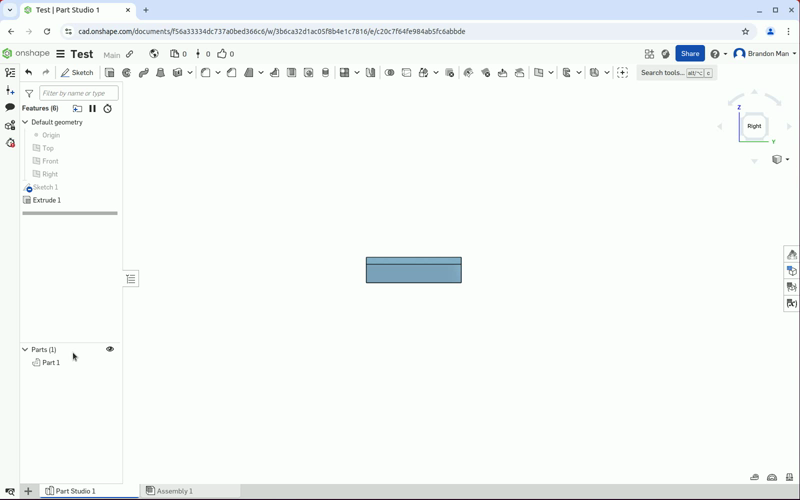
mouse_move(541, 75)
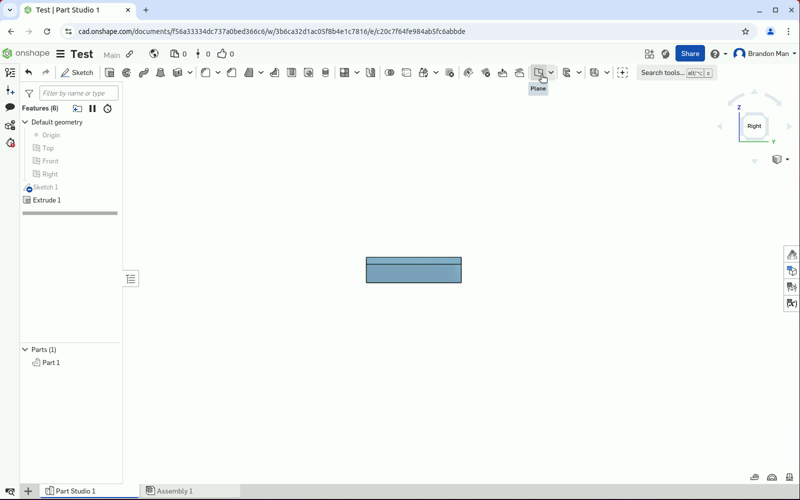
click(541, 75)
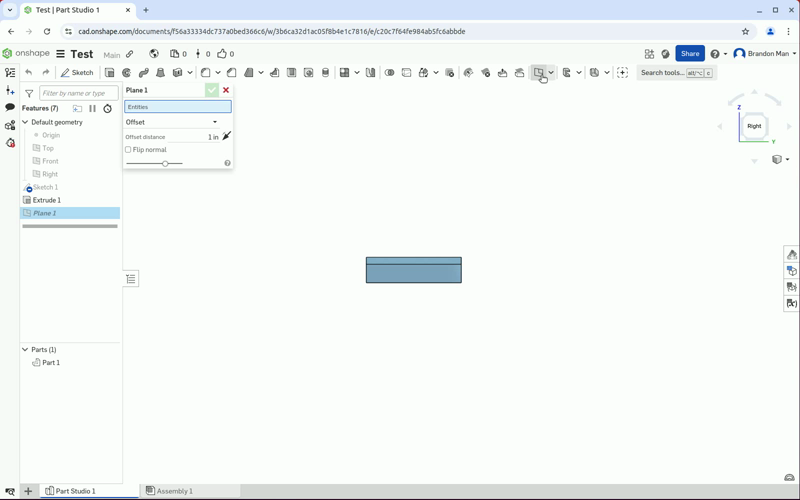
mouse_move(73, 176)
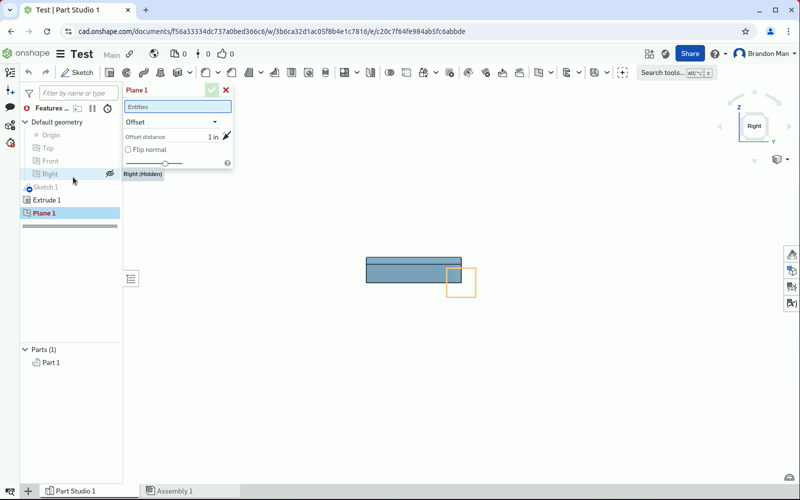
click(73, 176)
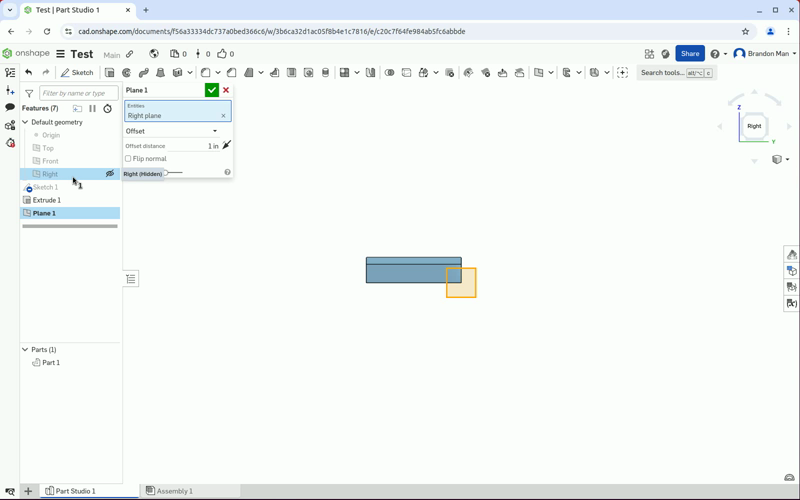
key(tab, 2)
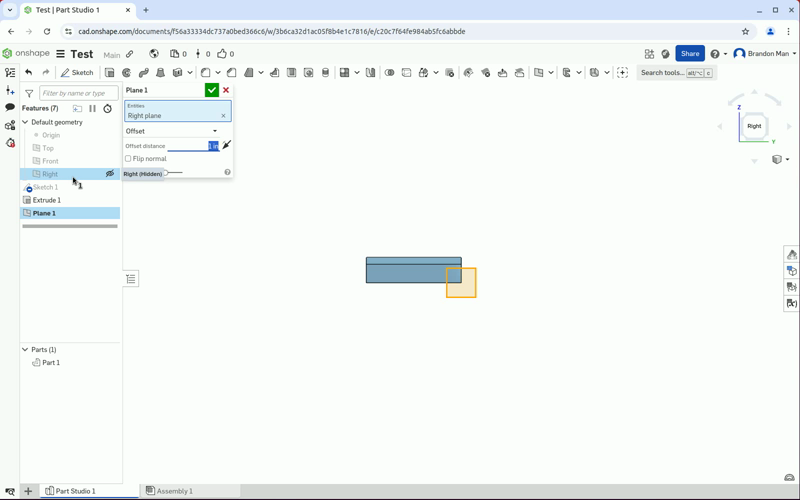
text(7.21)
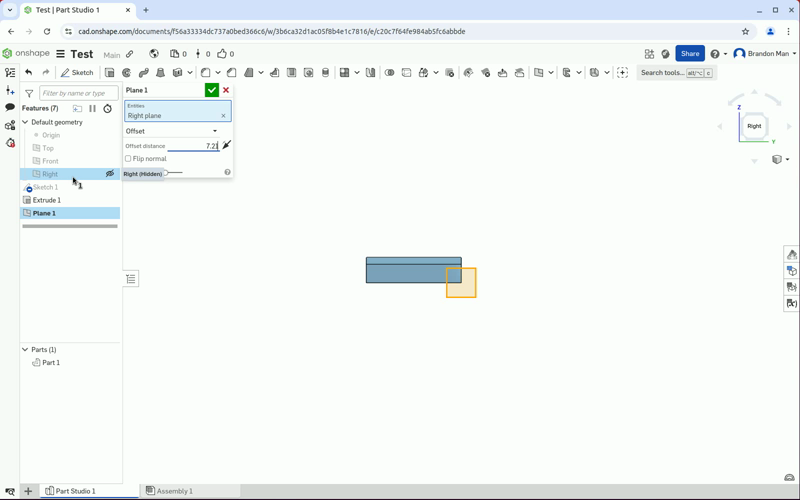
key(enter, 2)
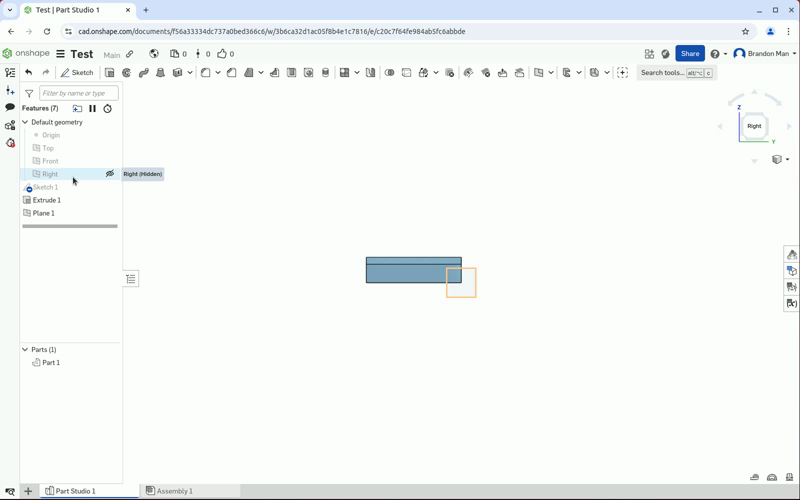
key(shift+s)
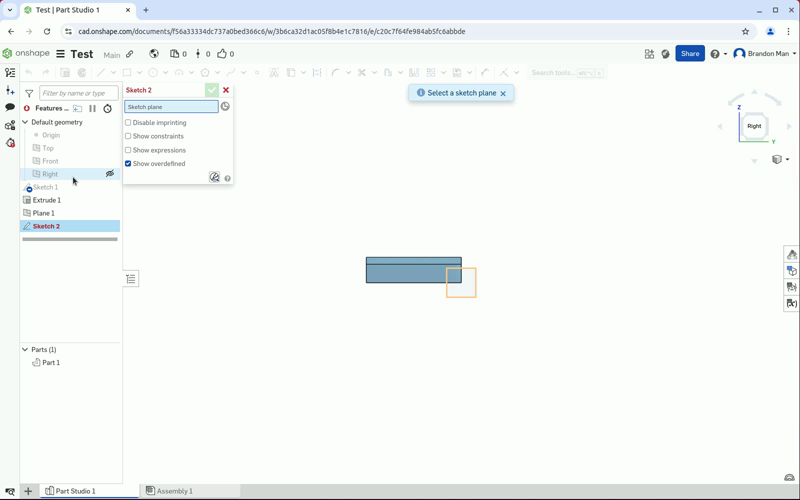
mouse_move(73, 215)
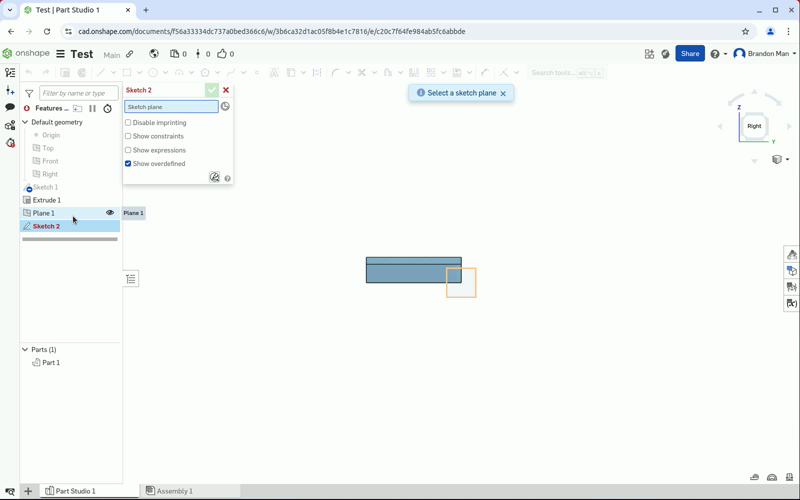
click(73, 215)
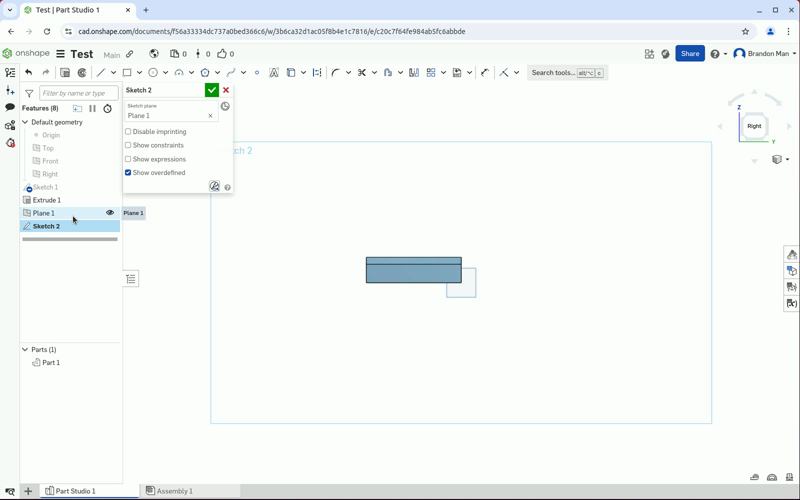
mouse_move(73, 352)
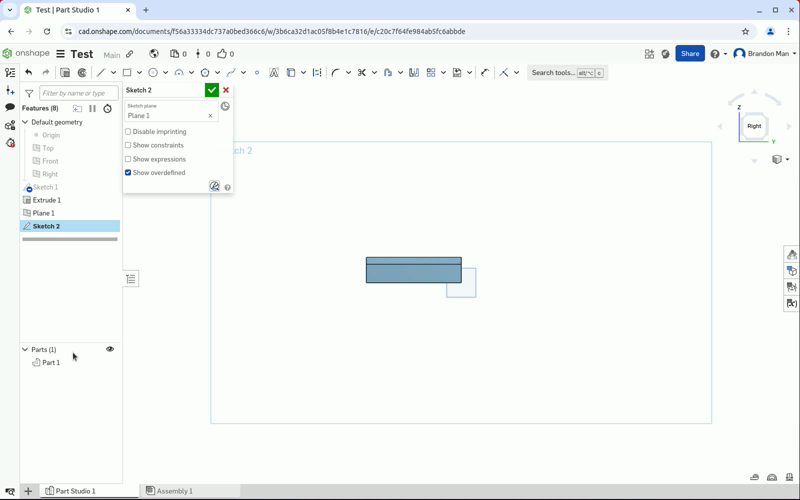
key(y)
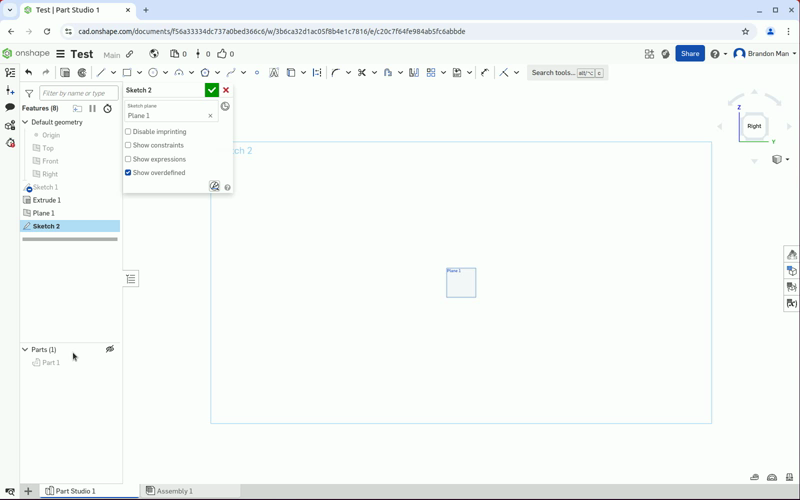
key(l)
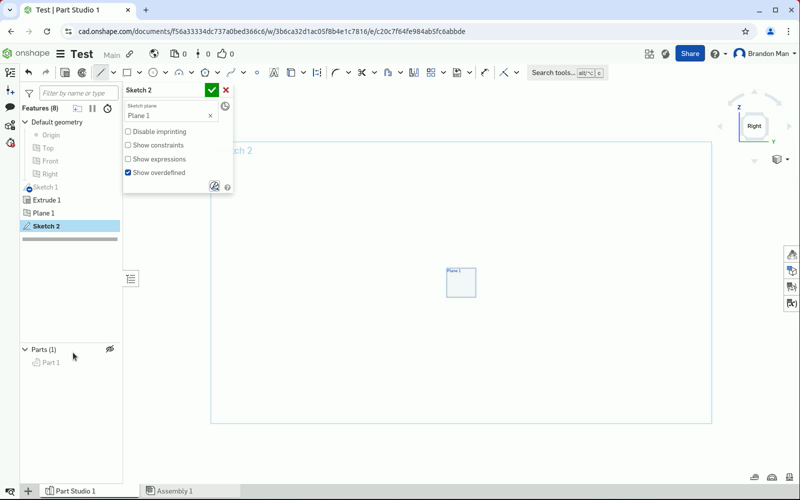
key_down(shift)
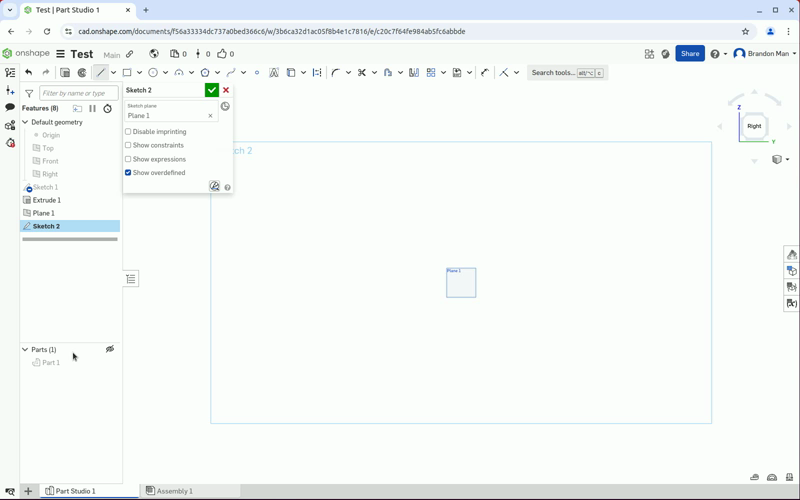
mouse_move(425, 282)
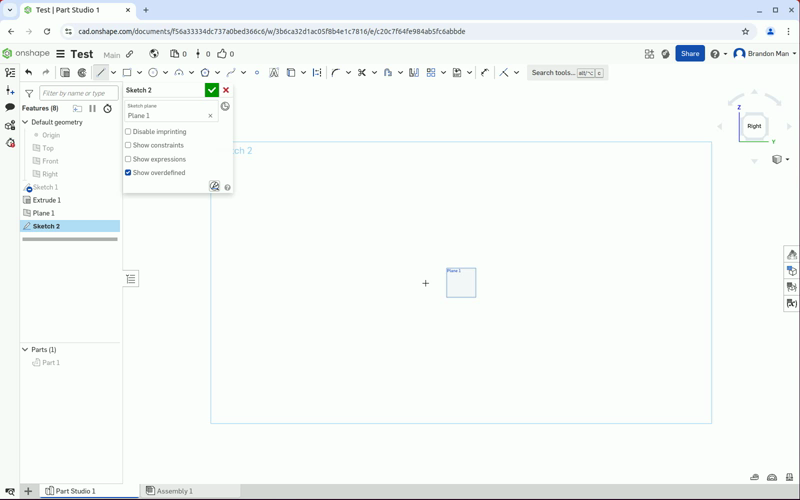
click(425, 282)
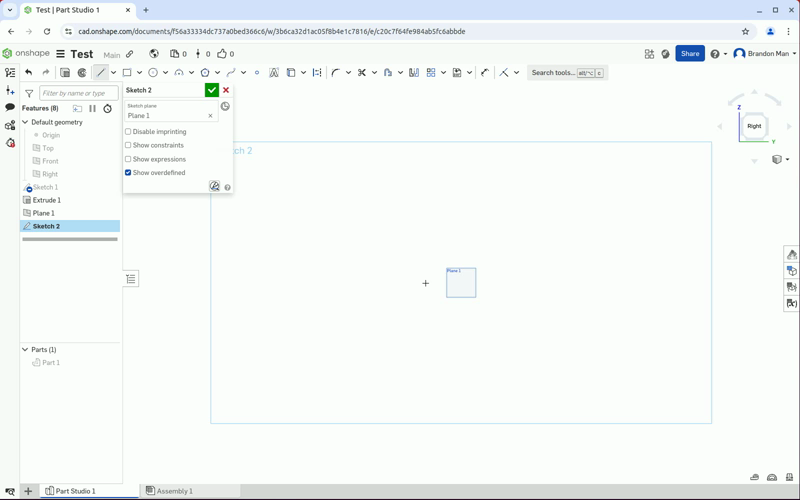
key_up(shift)
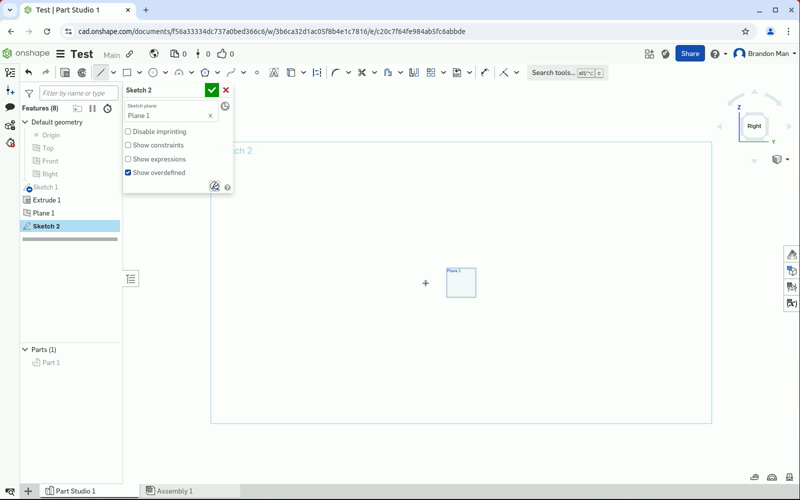
key_down(shift)
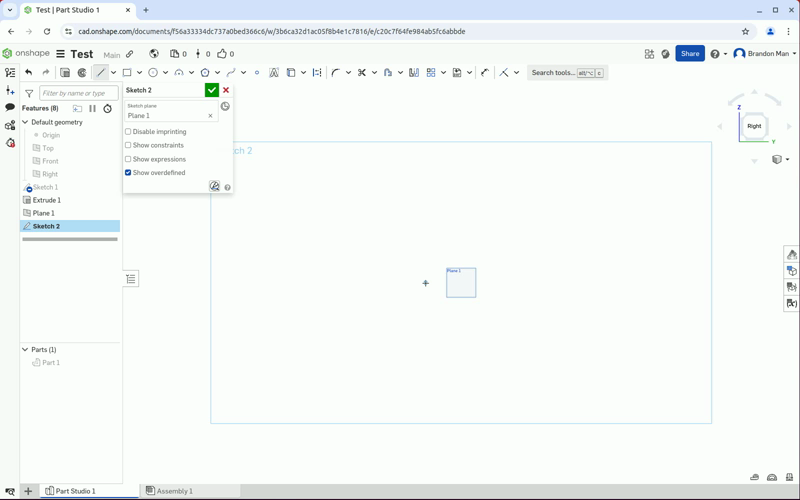
mouse_move(455, 282)
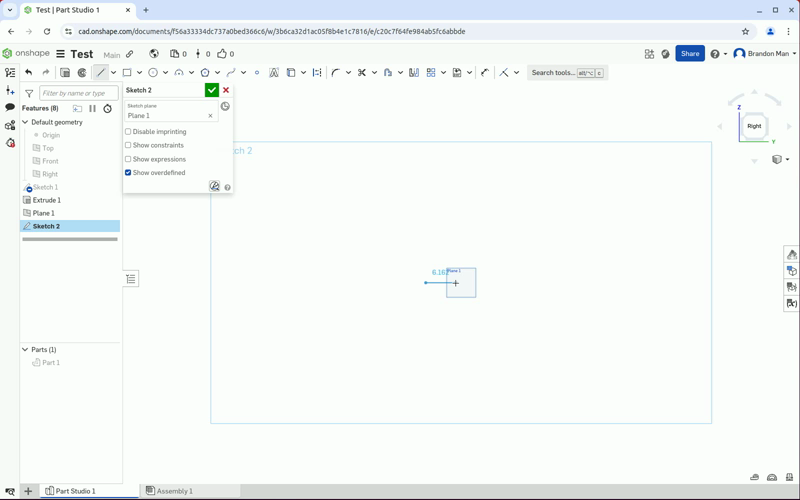
mouse_move(456, 282)
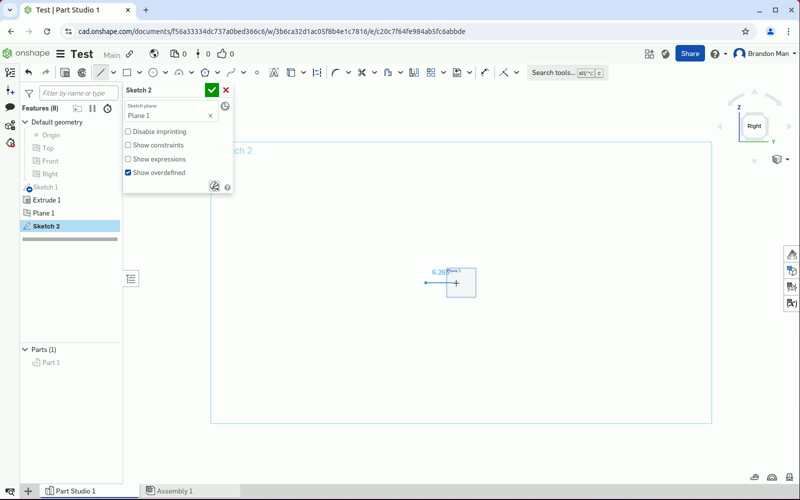
click(456, 282)
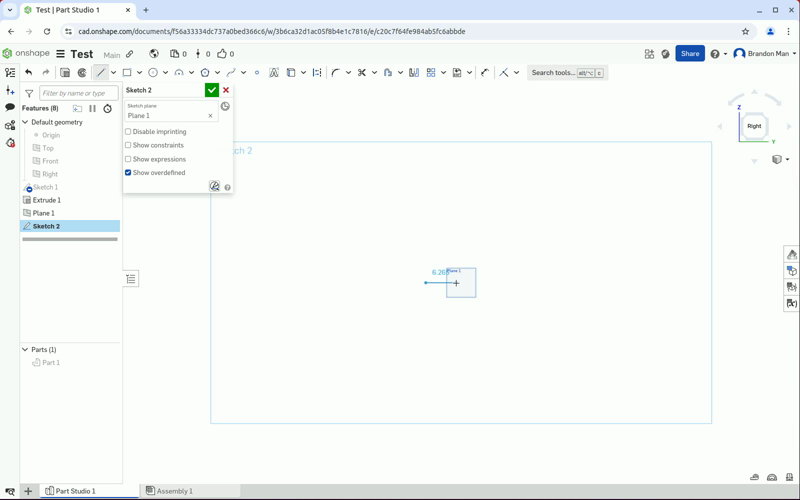
key_up(shift)
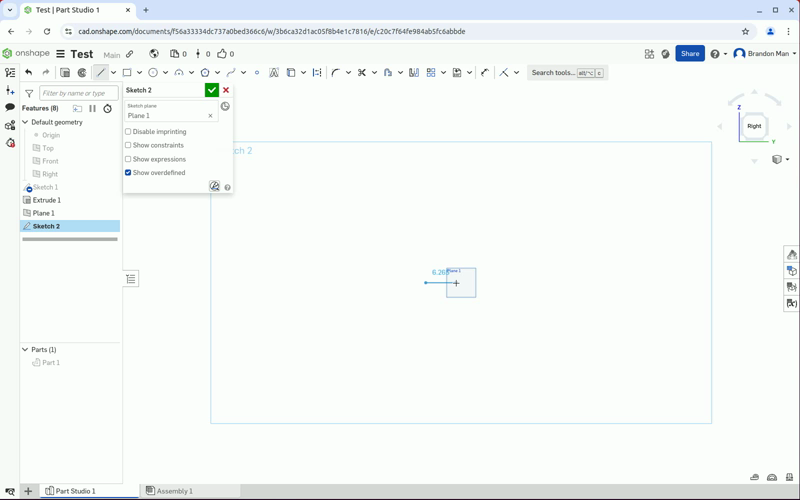
key_down(shift)
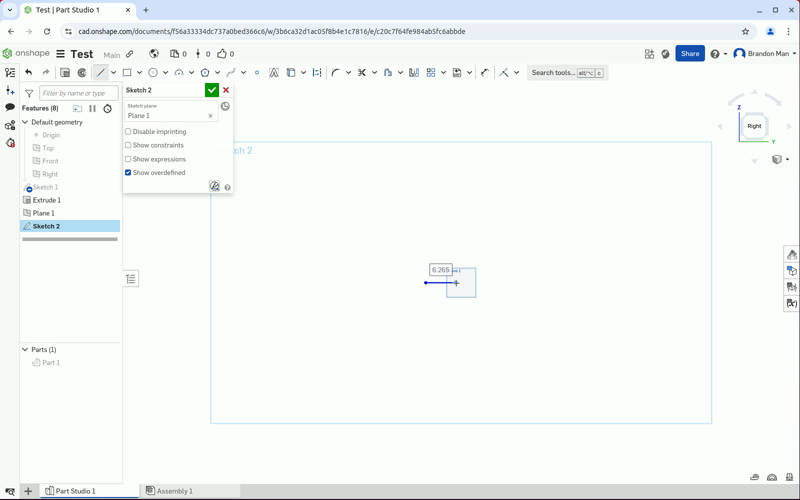
mouse_move(486, 282)
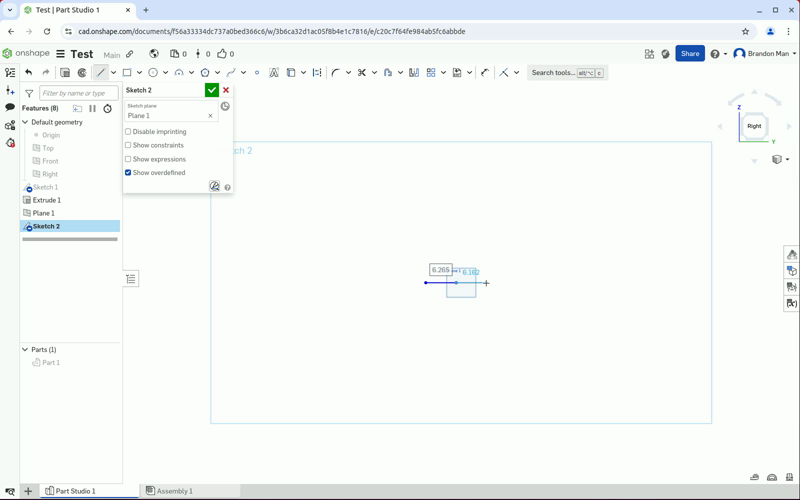
mouse_move(456, 266)
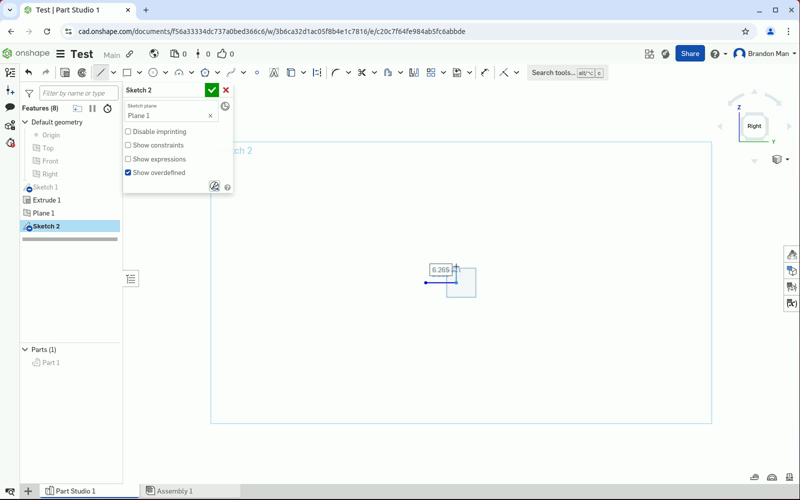
click(456, 266)
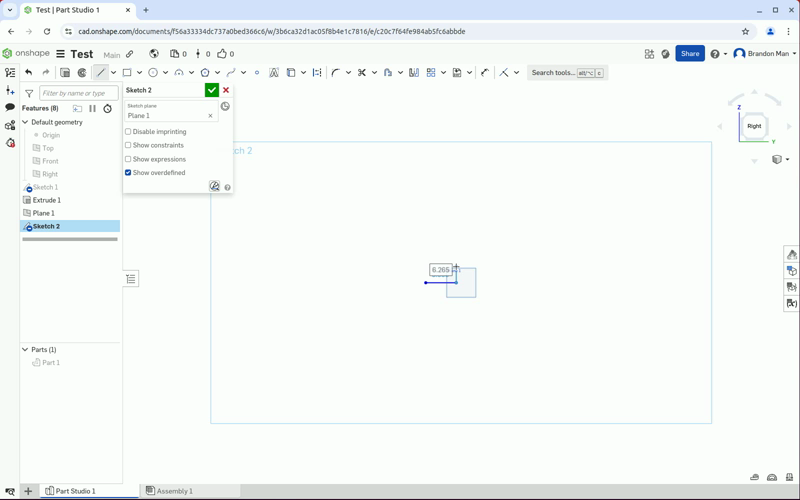
key_up(shift)
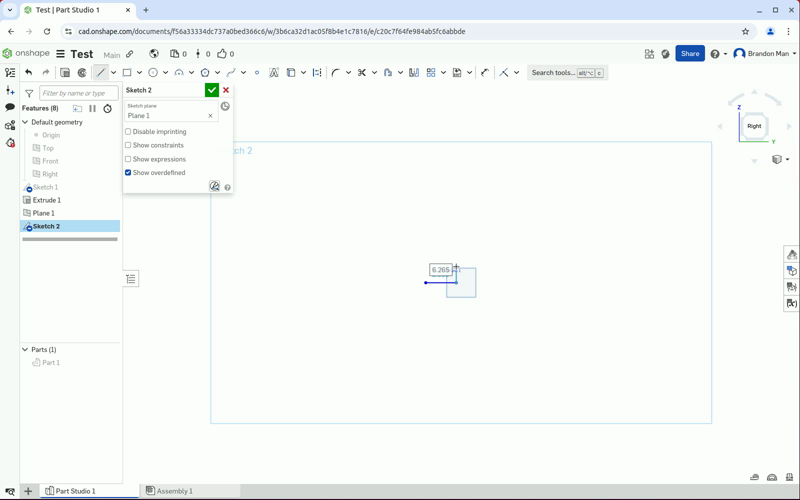
key_down(shift)
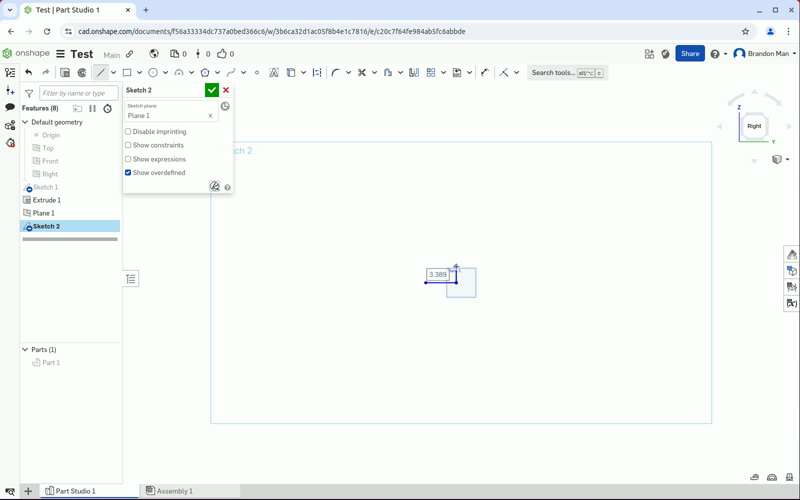
mouse_move(486, 266)
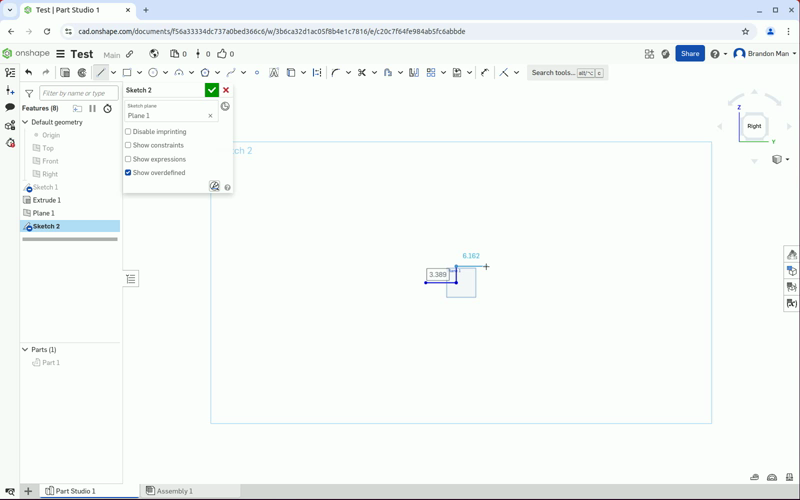
mouse_move(425, 266)
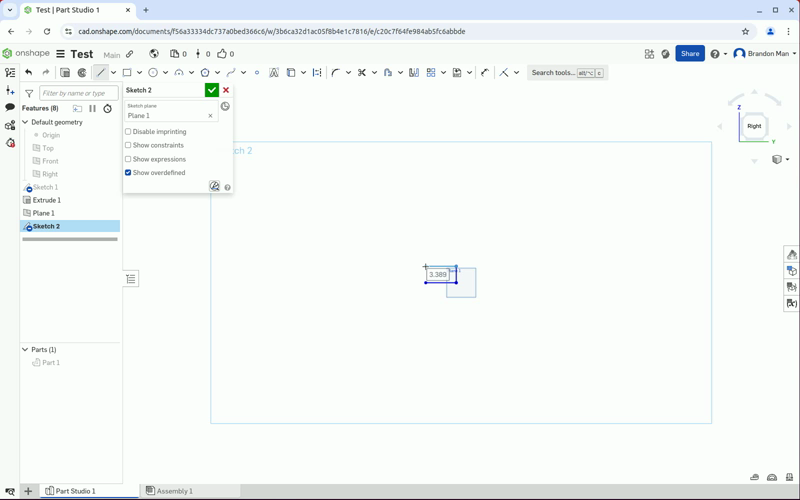
click(425, 266)
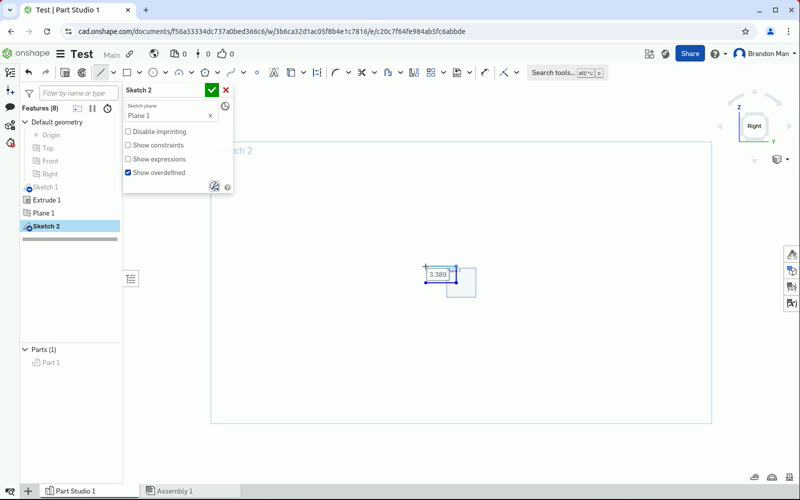
key_up(shift)
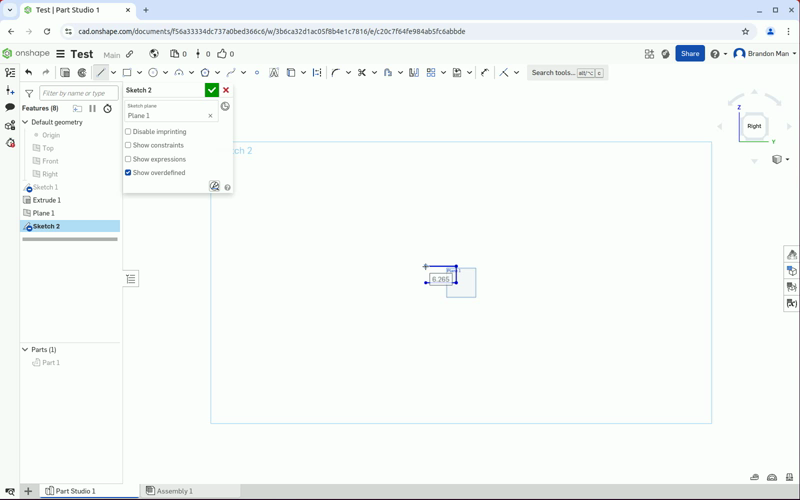
mouse_move(455, 266)
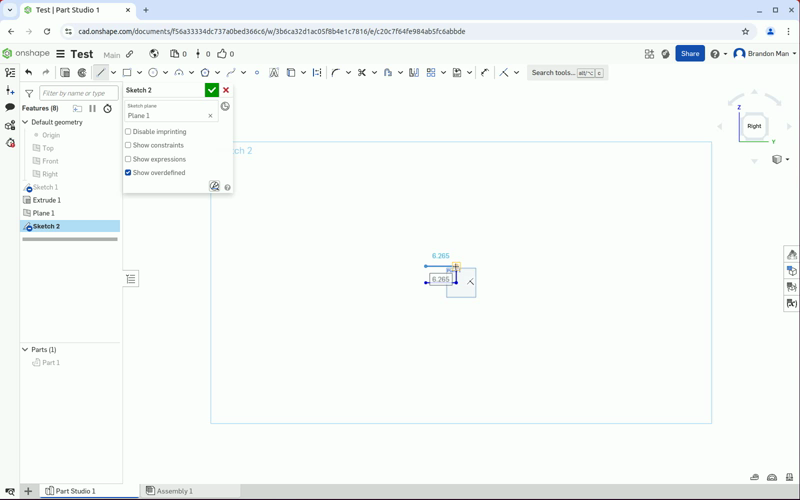
key_down(shift)
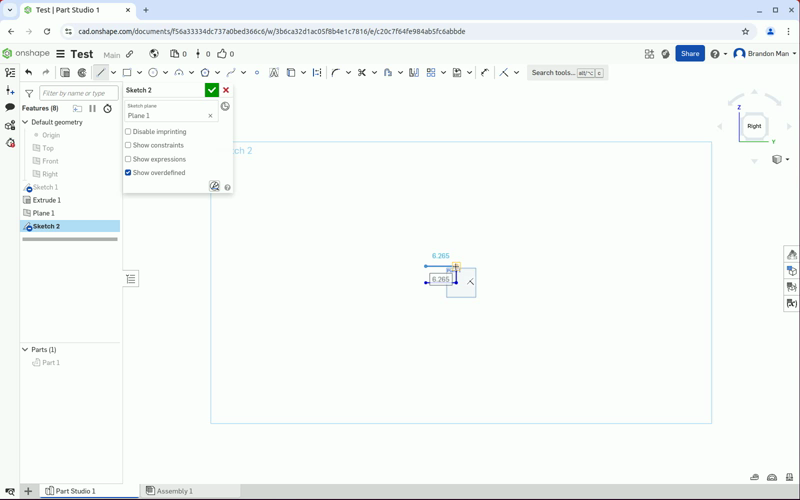
mouse_move(425, 282)
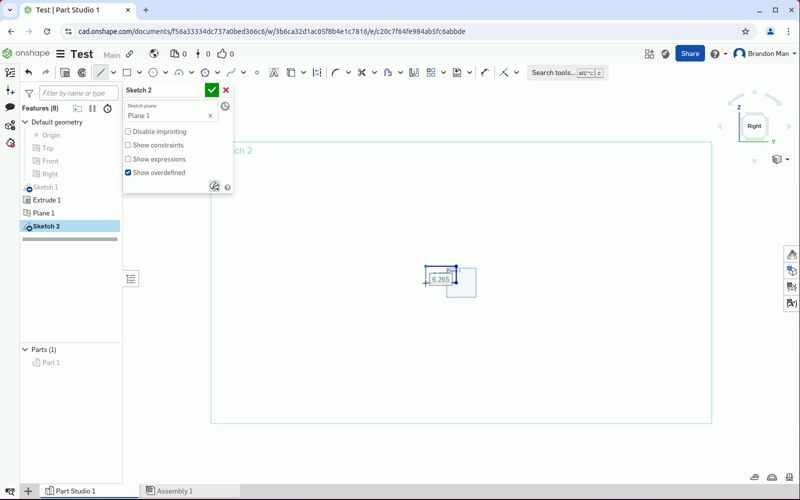
key_up(shift)
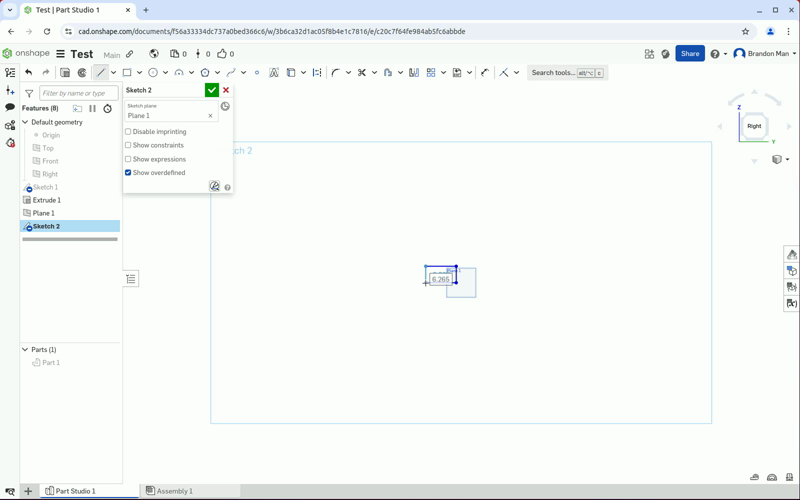
click(425, 282)
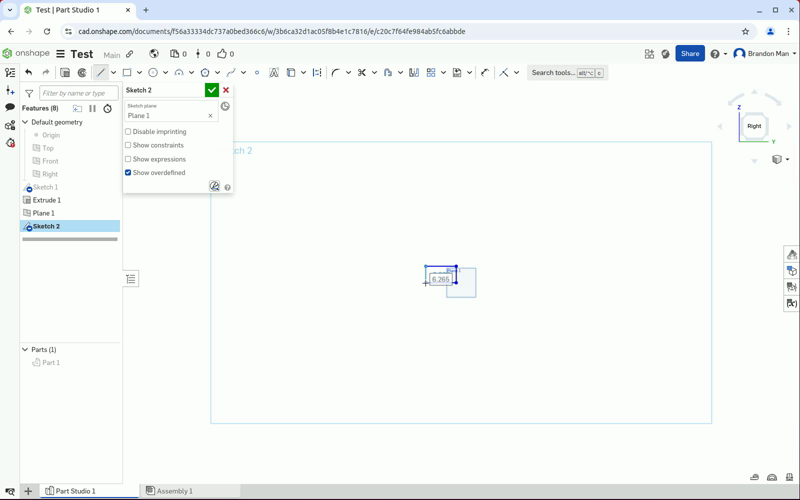
key(esc)
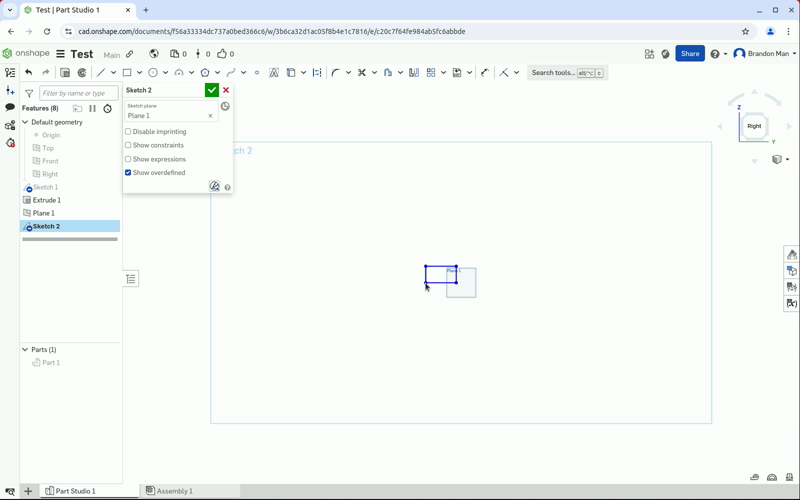
mouse_move(451, 276)
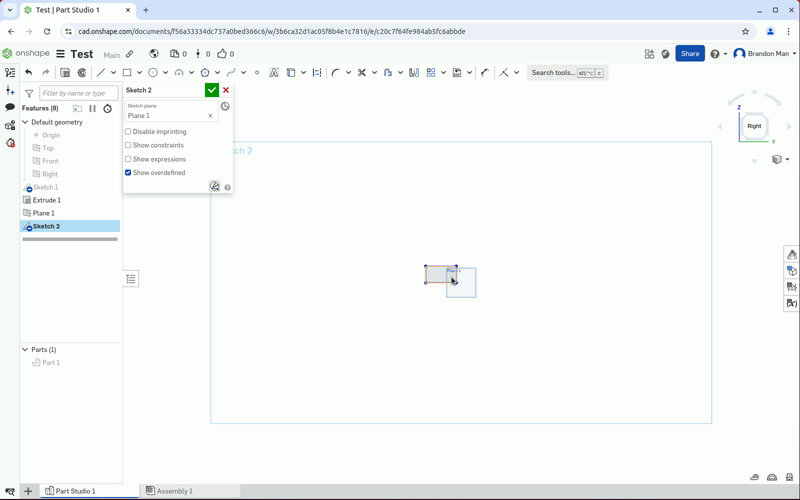
scroll(6)
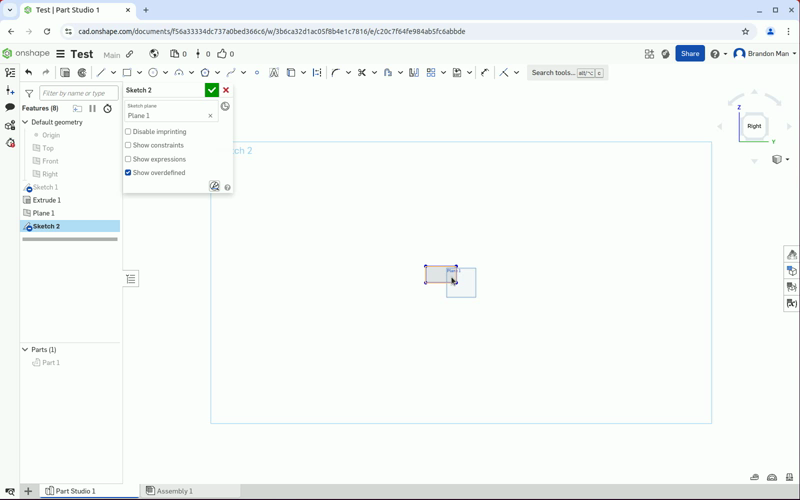
scroll(6)
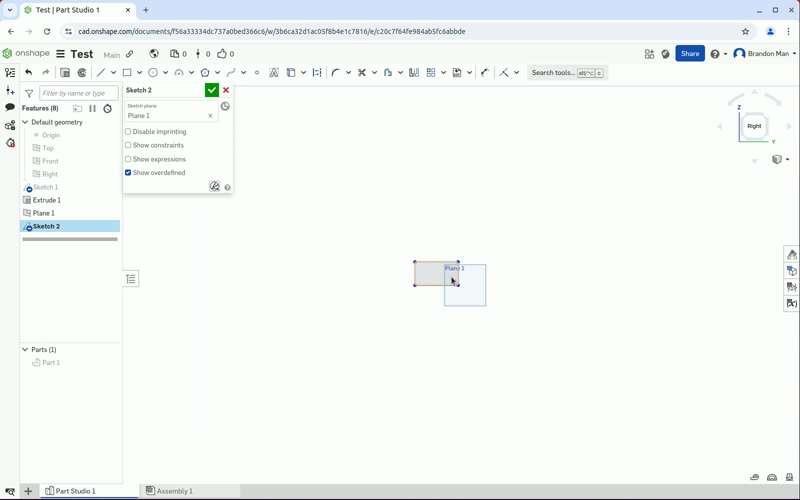
scroll(6)
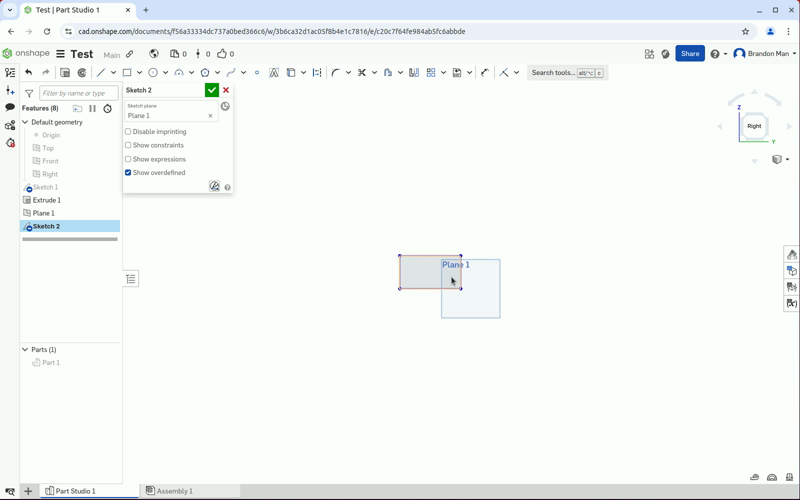
scroll(6)
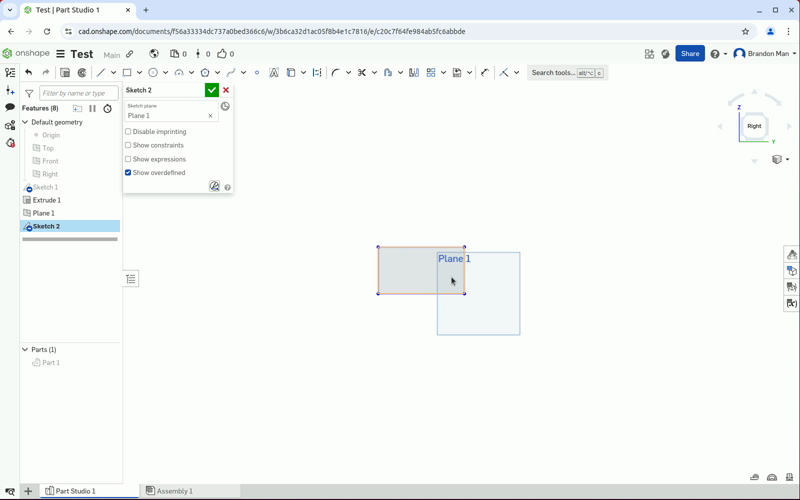
scroll(6)
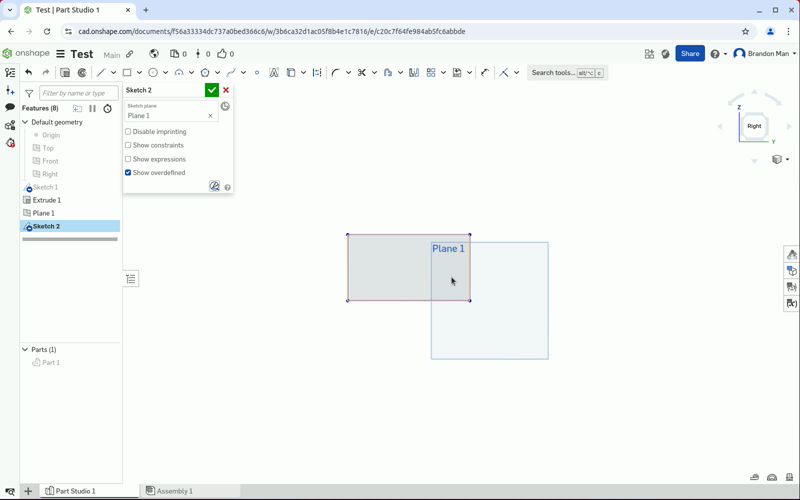
scroll(6)
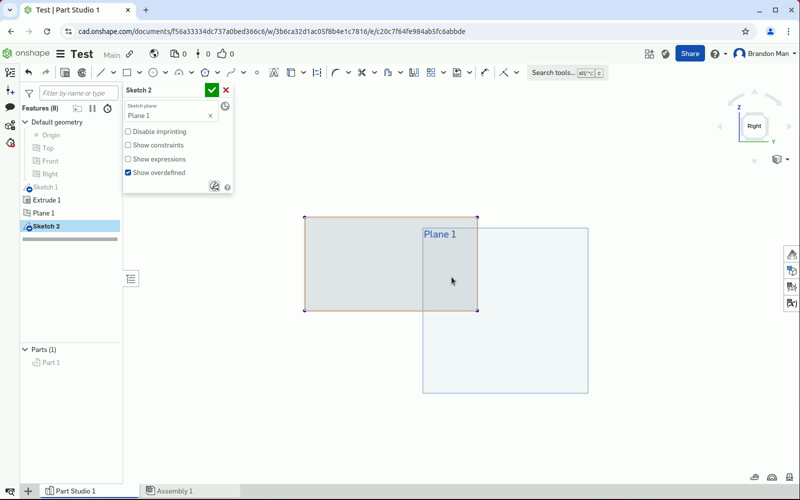
scroll(6)
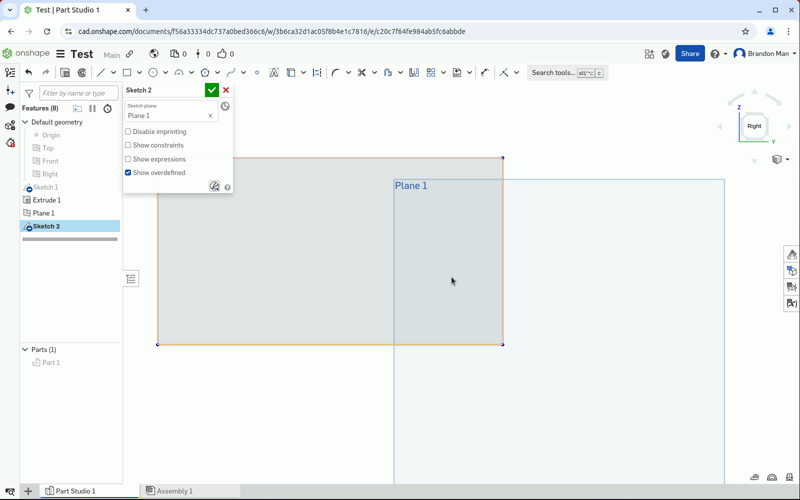
click(451, 276)
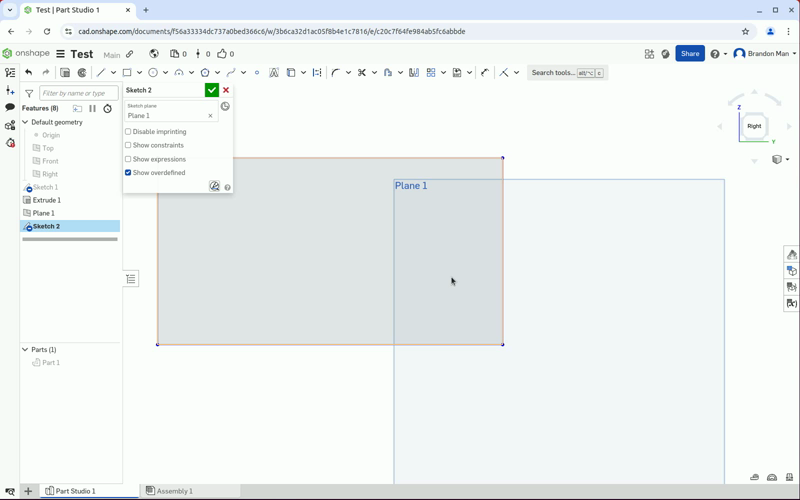
scroll(-6)
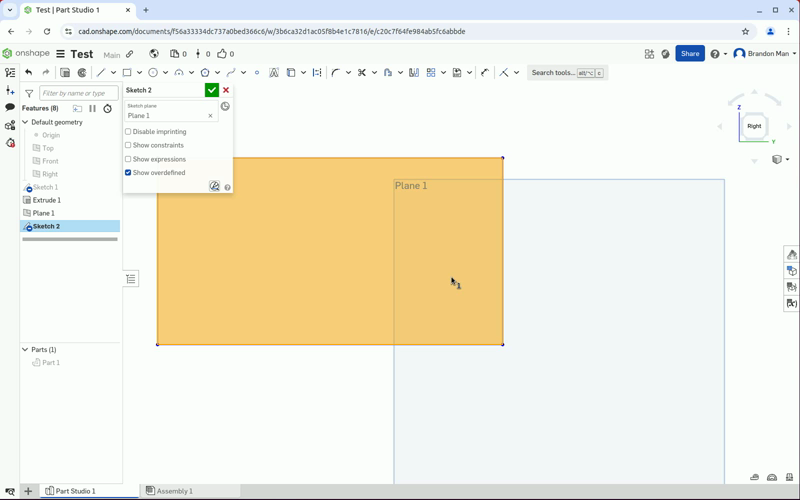
scroll(-6)
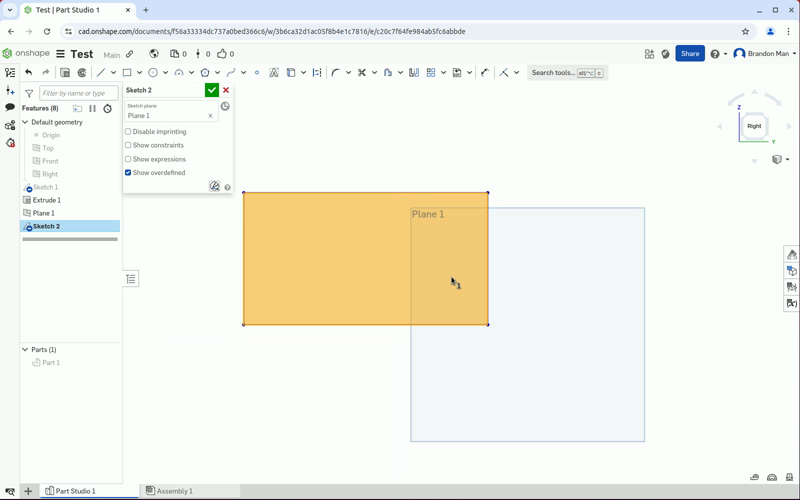
scroll(-6)
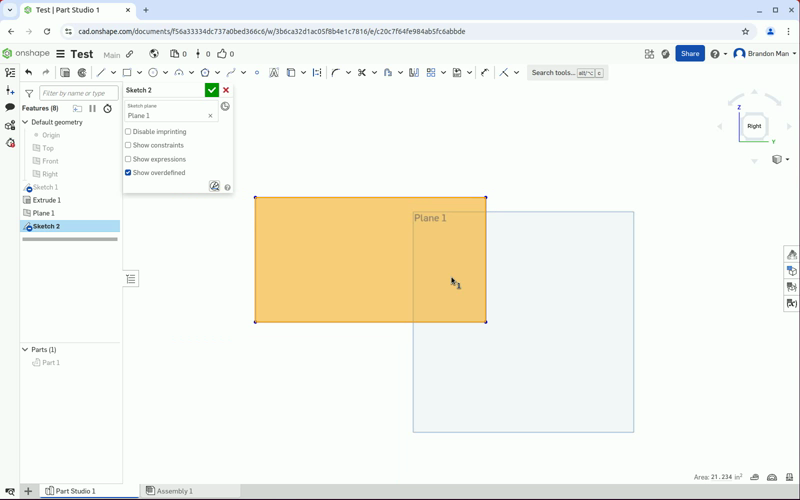
scroll(-6)
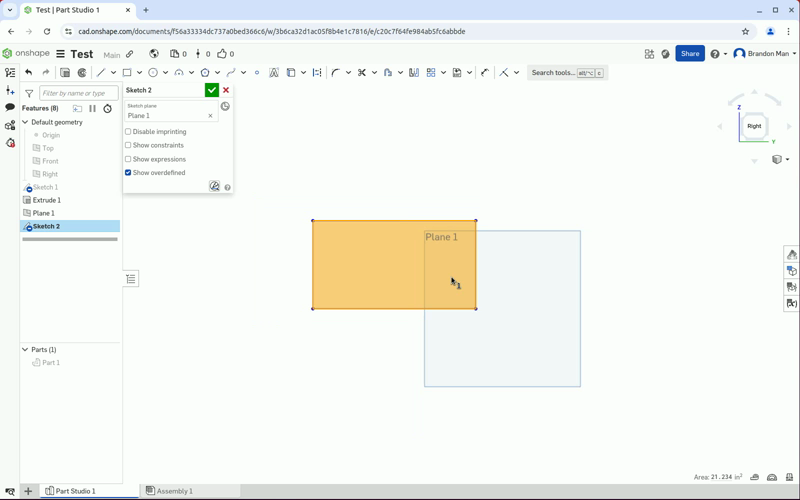
scroll(-6)
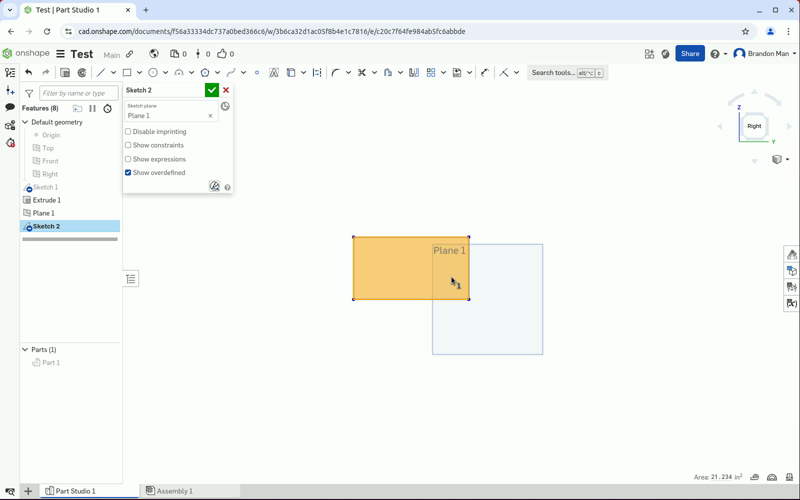
scroll(-6)
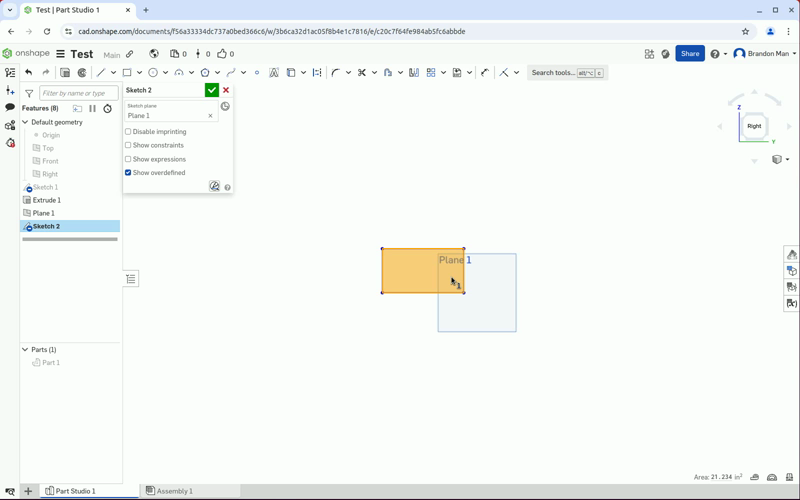
scroll(-6)
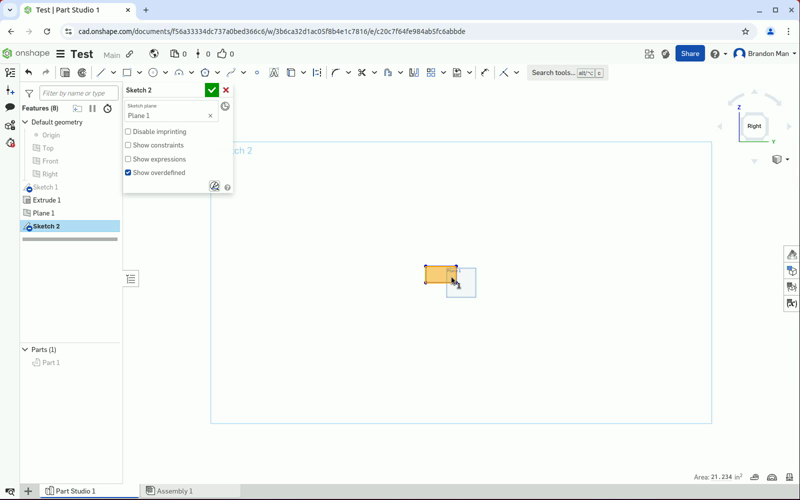
mouse_move(73, 352)
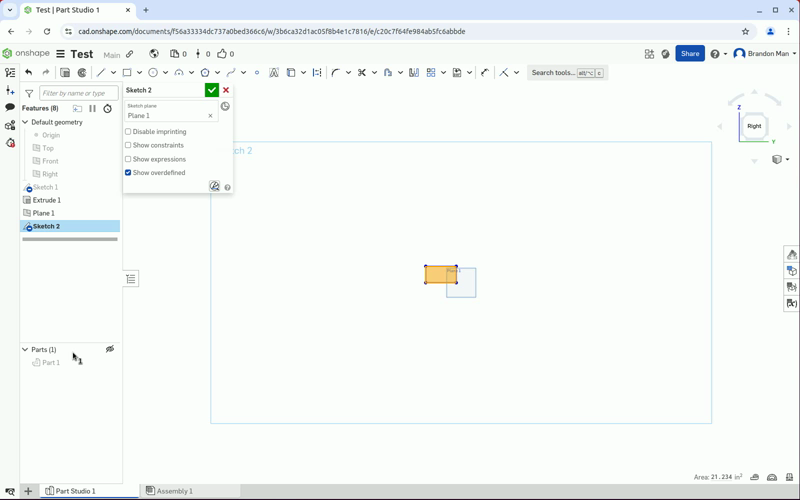
key(shift+y)
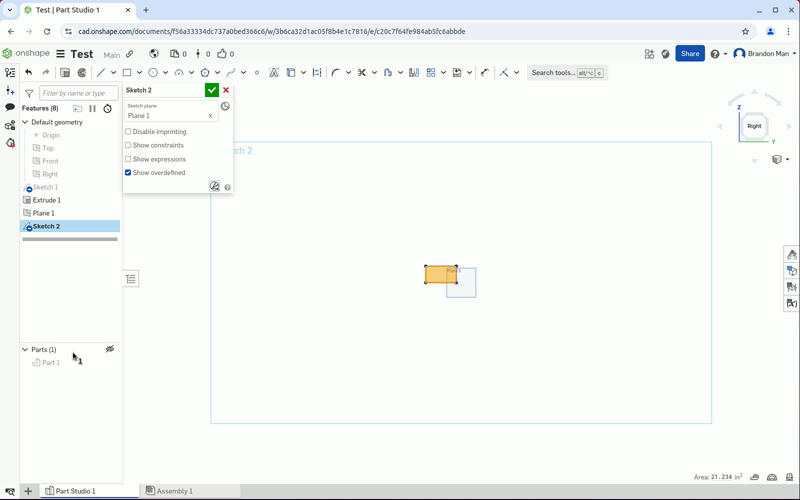
key(shift+e)
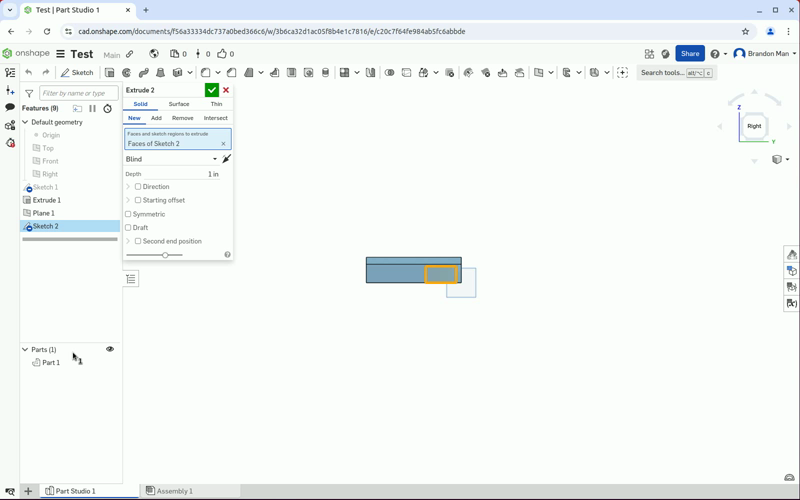
mouse_move(143, 106)
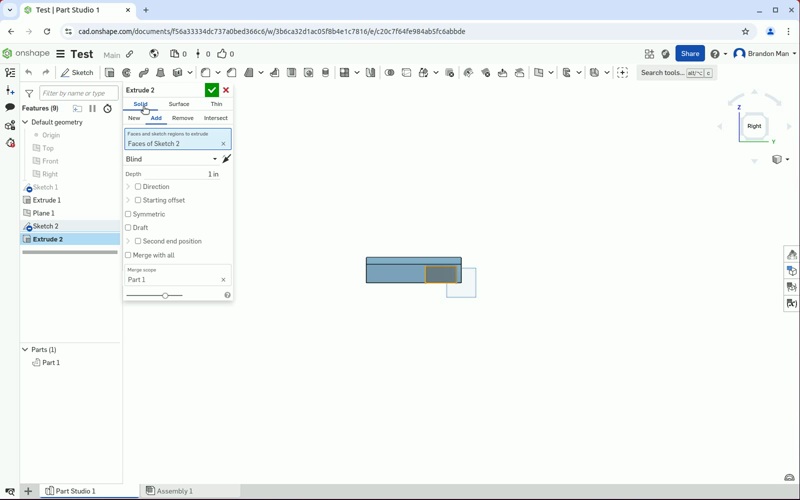
click(143, 106)
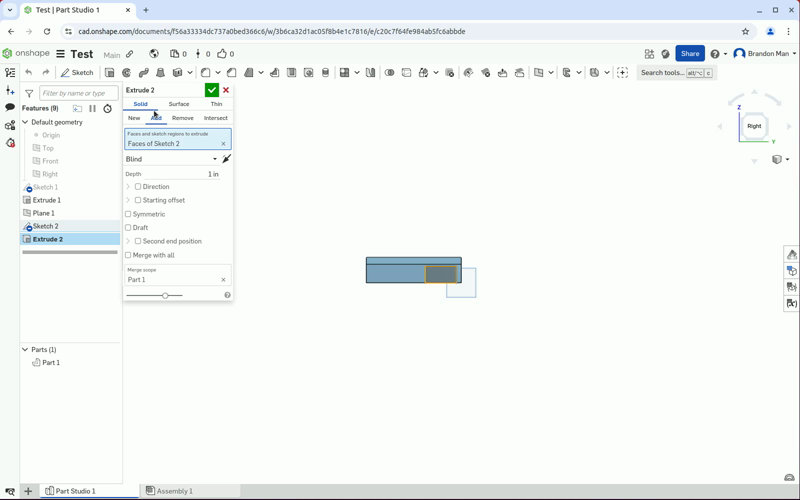
mouse_move(186, 120)
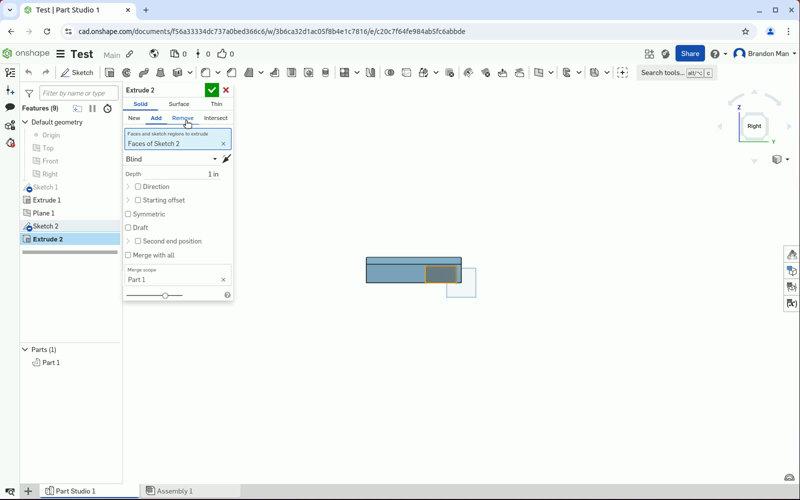
click(186, 120)
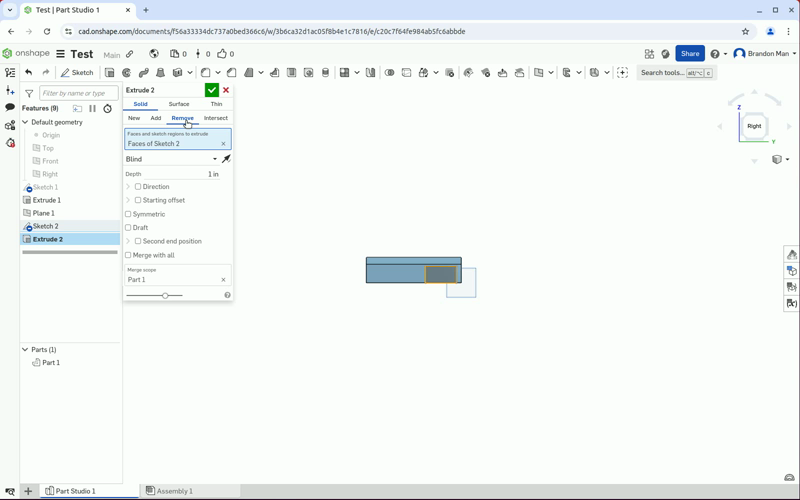
key(tab, 4)
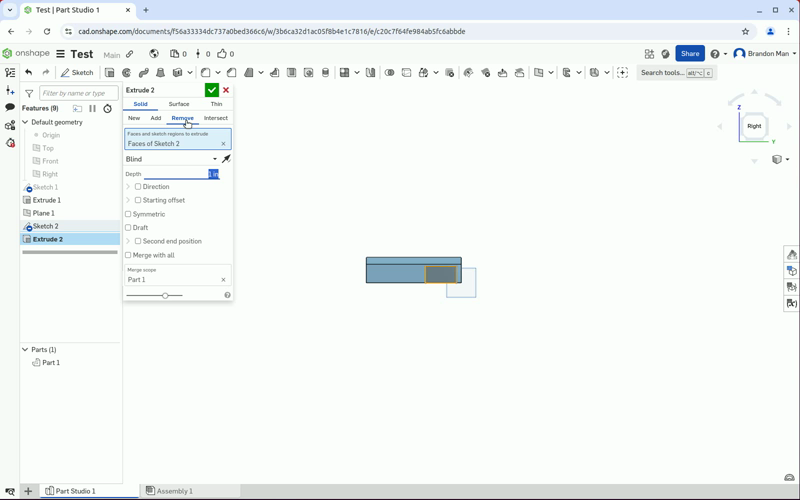
text(14.683)
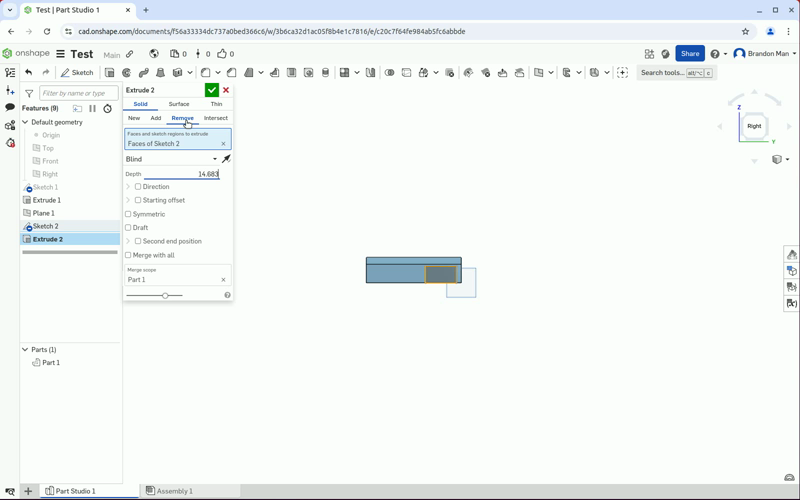
key(tab, 6)
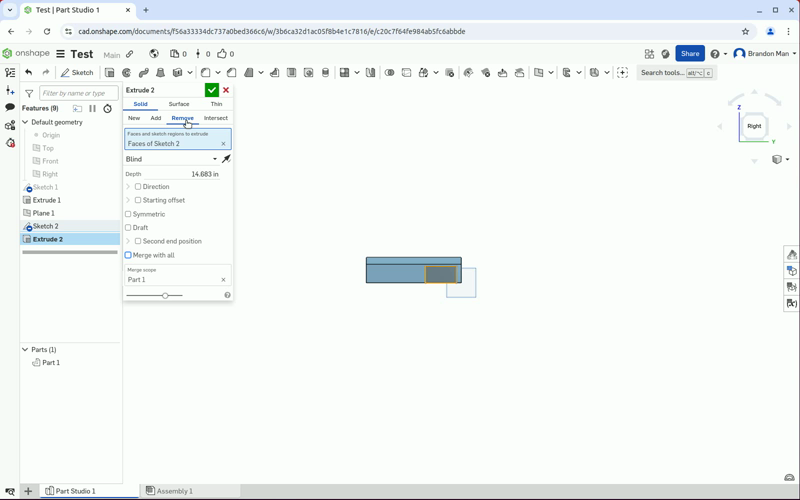
key(space)
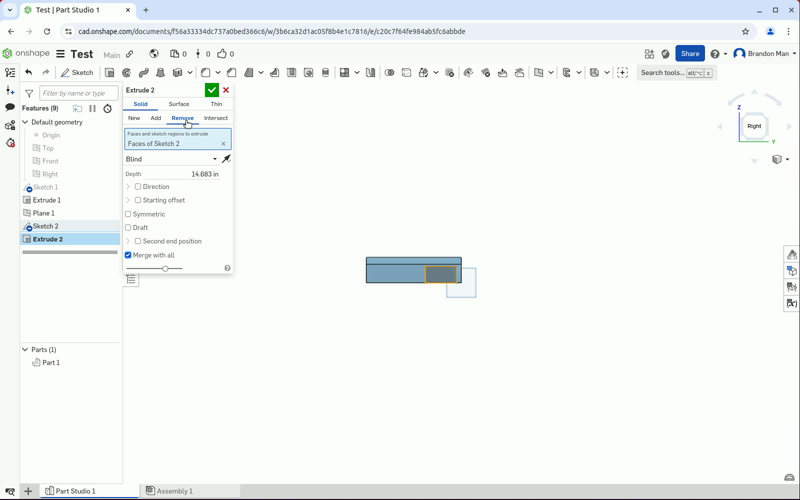
key(enter)
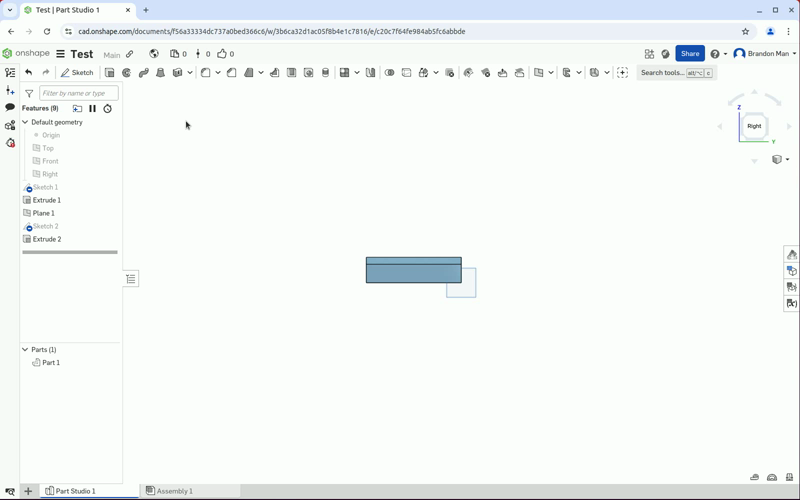
key(shift+h)
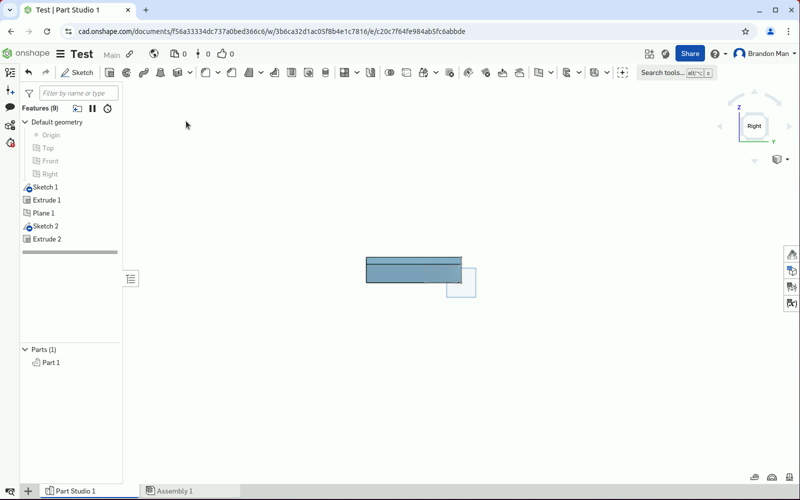
key(shift+h)
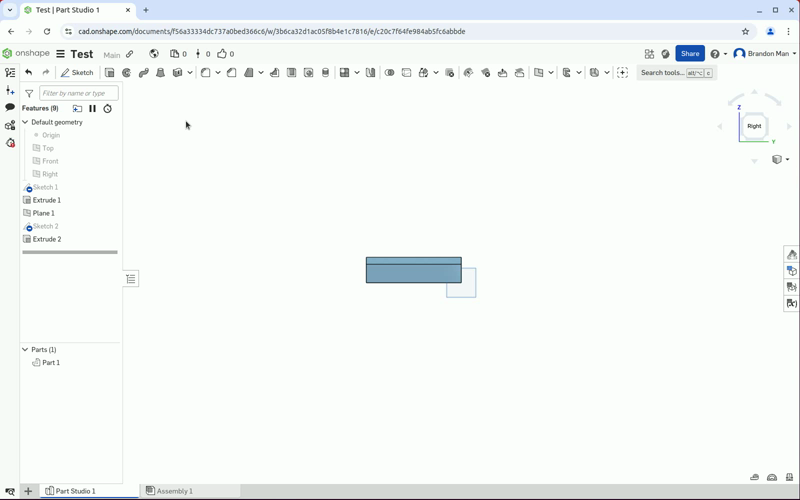
mouse_move(73, 189)
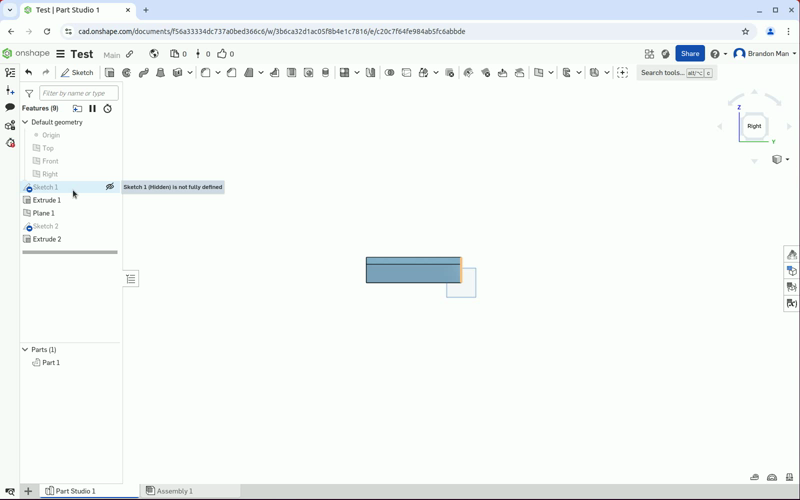
click(73, 189)
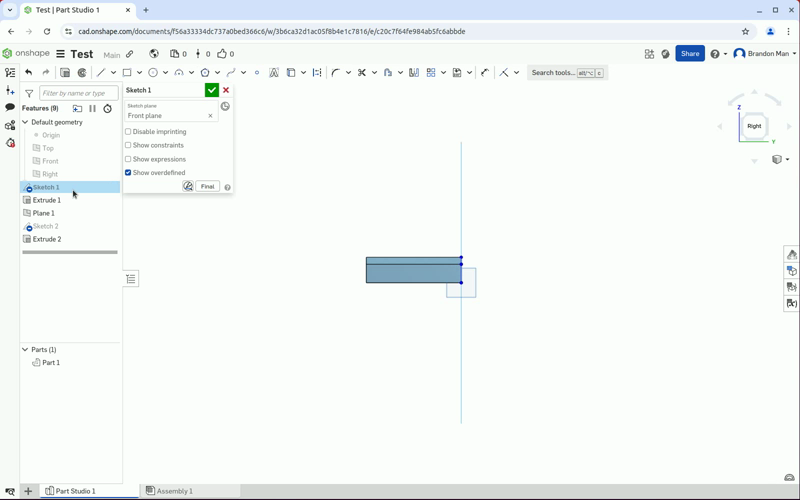
mouse_move(229, 92)
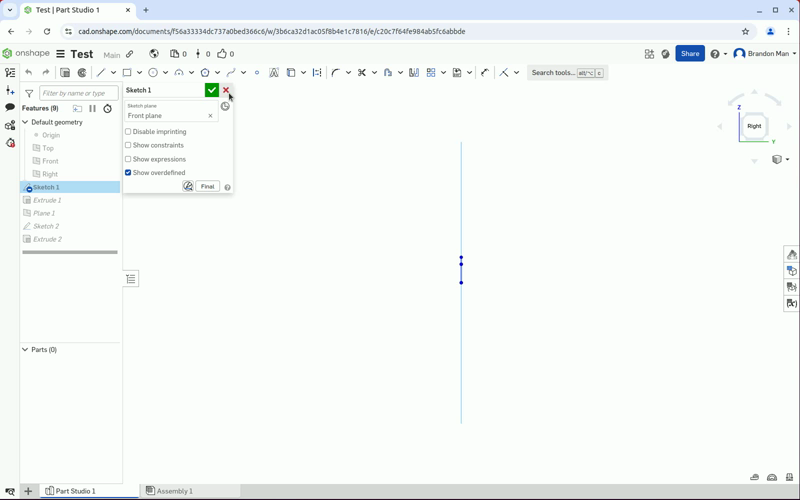
click(229, 92)
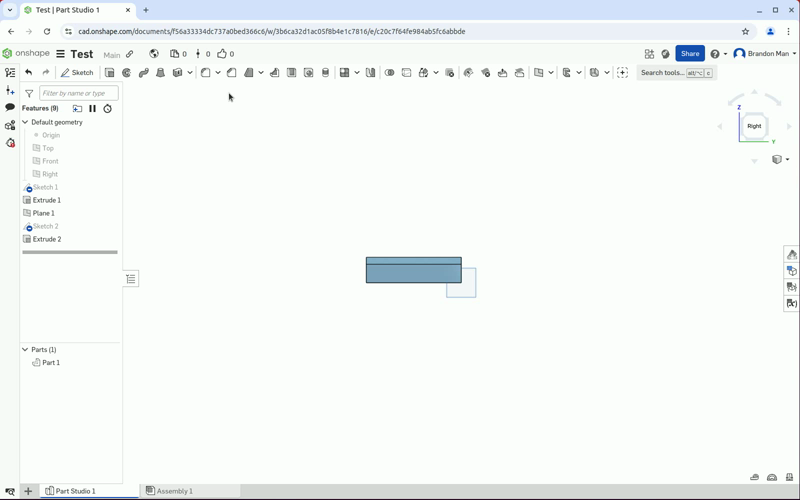
mouse_move(73, 352)
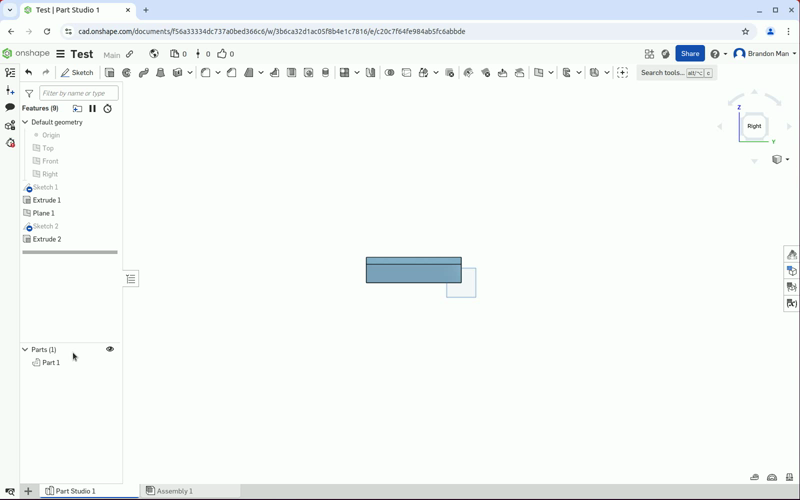
key(y)
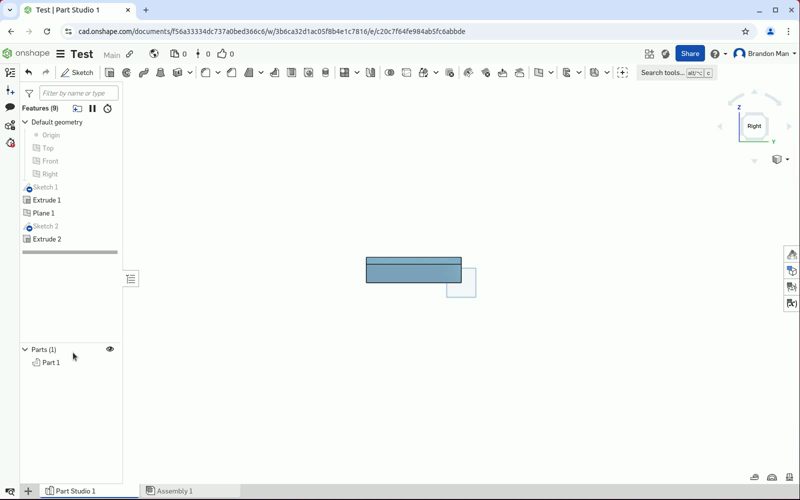
key(shift+p)
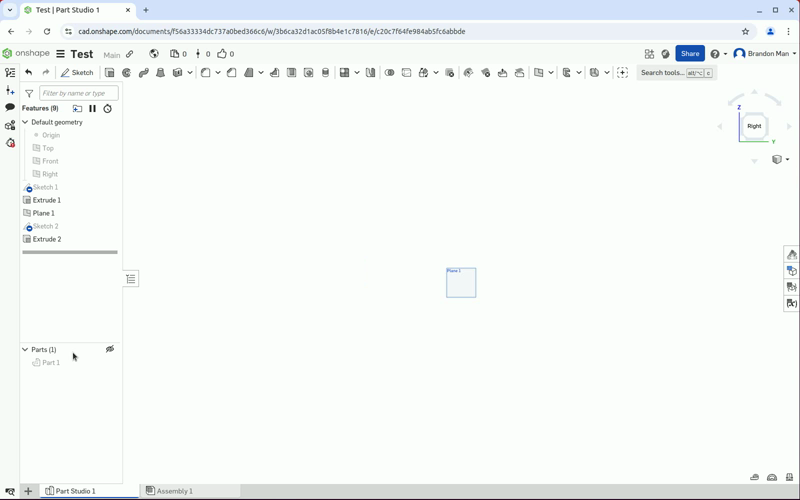
key(space)
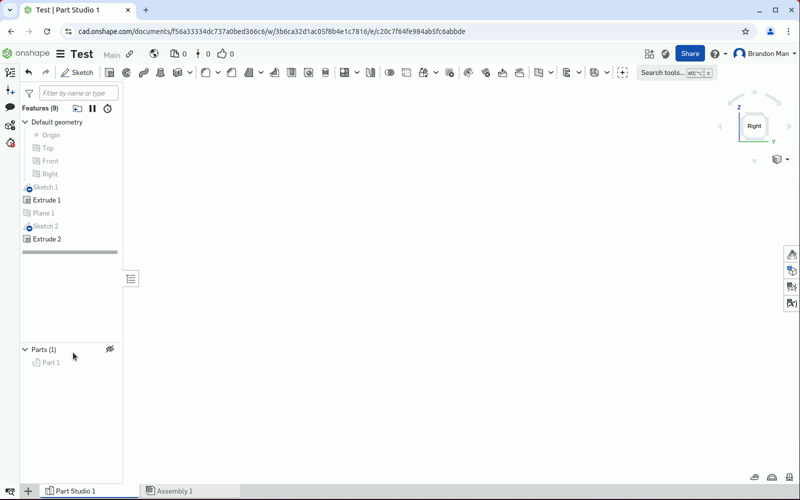
key_down(shift)
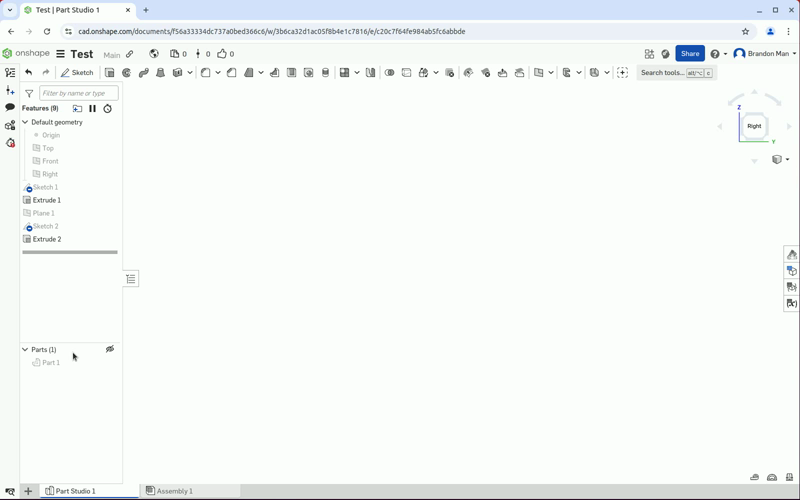
key(right)
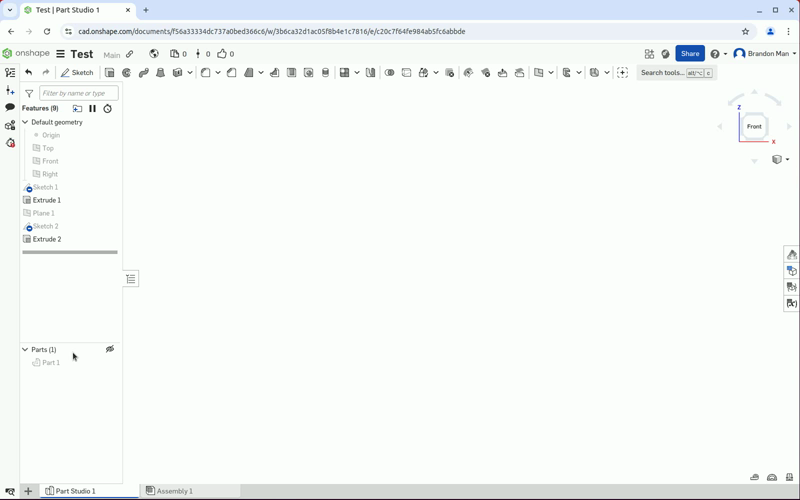
key_up(shift)
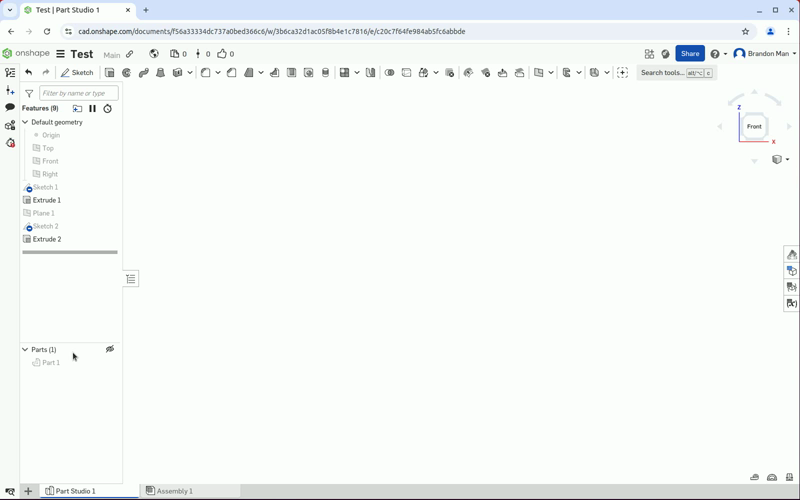
mouse_move(73, 352)
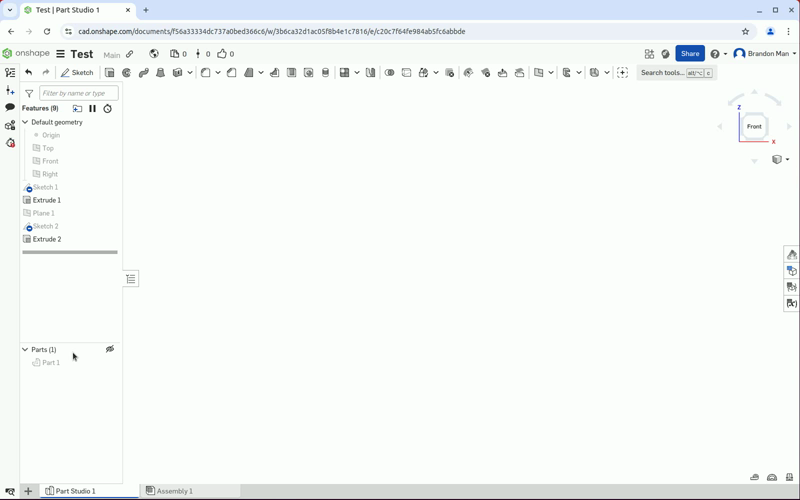
key(shift+y)
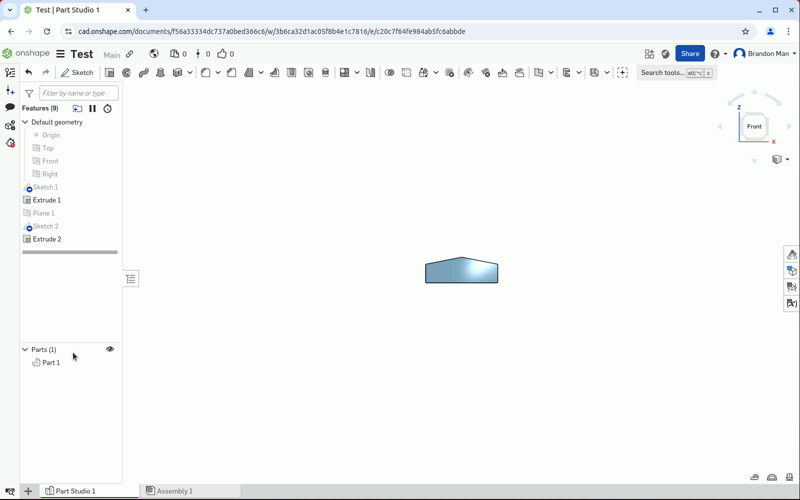
mouse_move(541, 75)
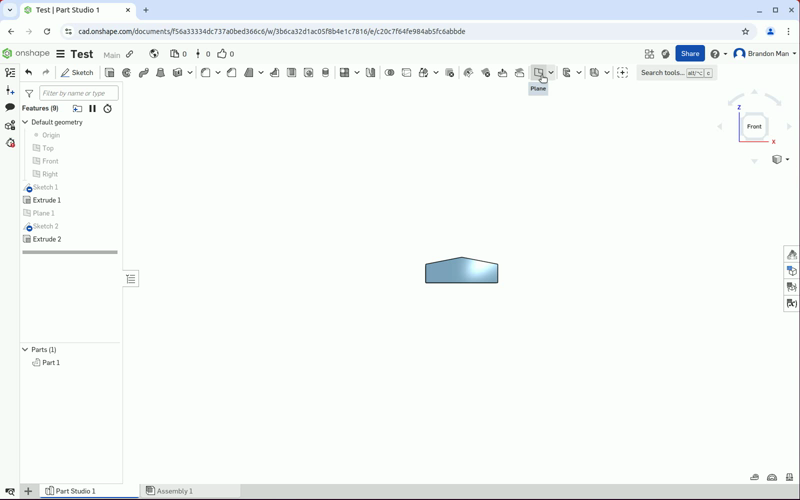
click(541, 75)
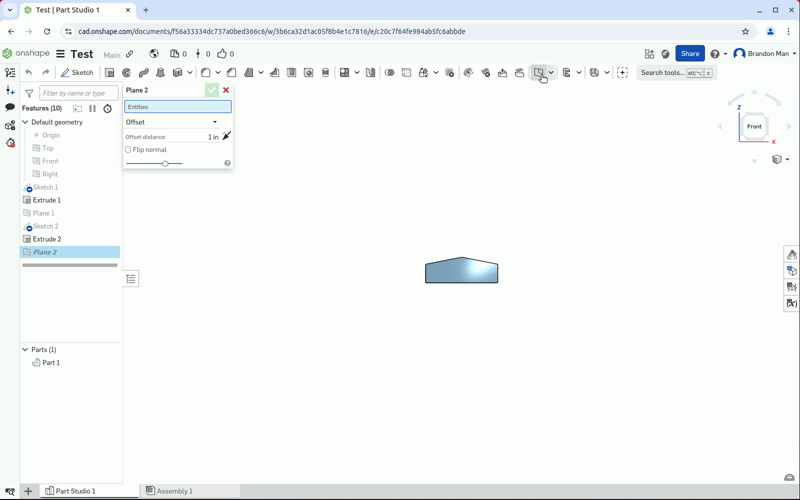
mouse_move(73, 163)
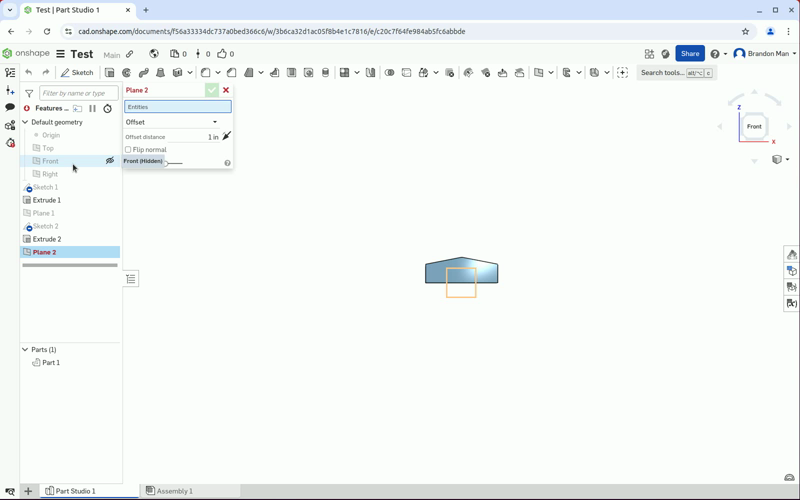
click(73, 163)
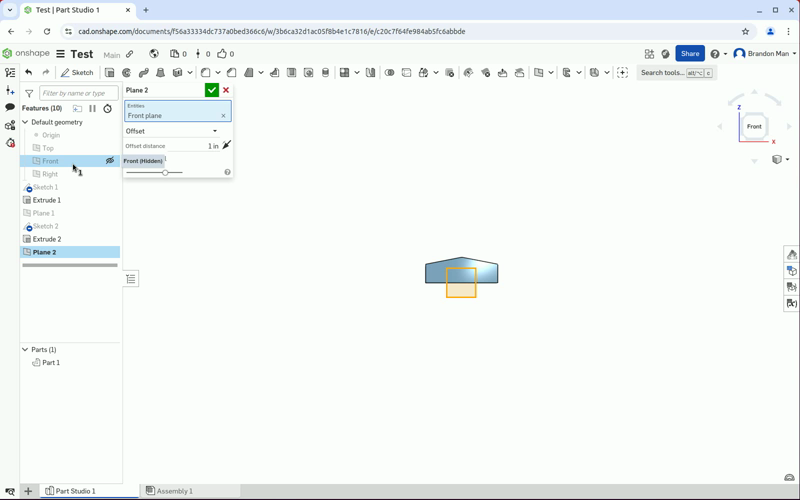
key(tab, 2)
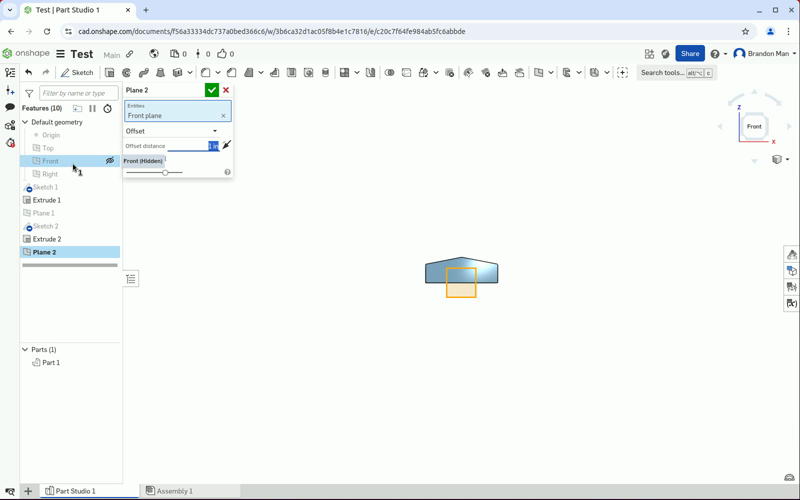
text(19.503)
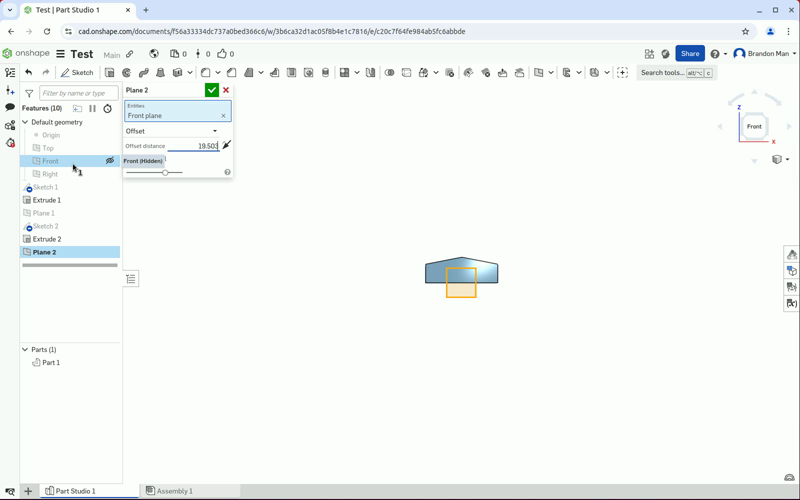
key(enter, 2)
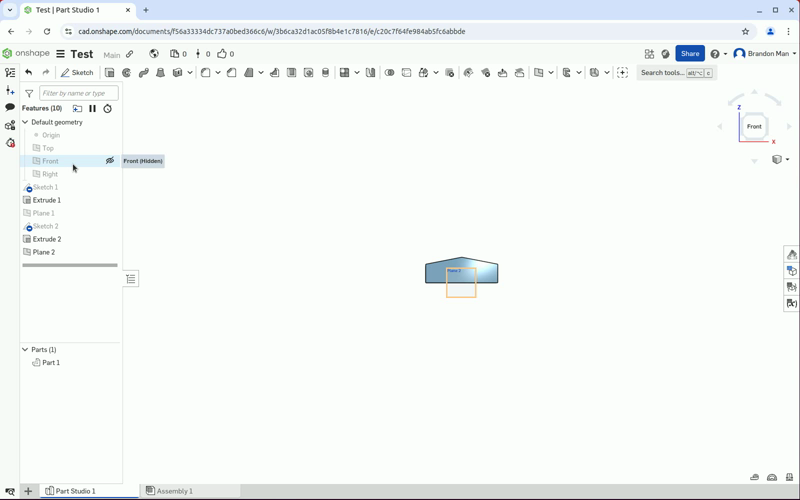
key(shift+s)
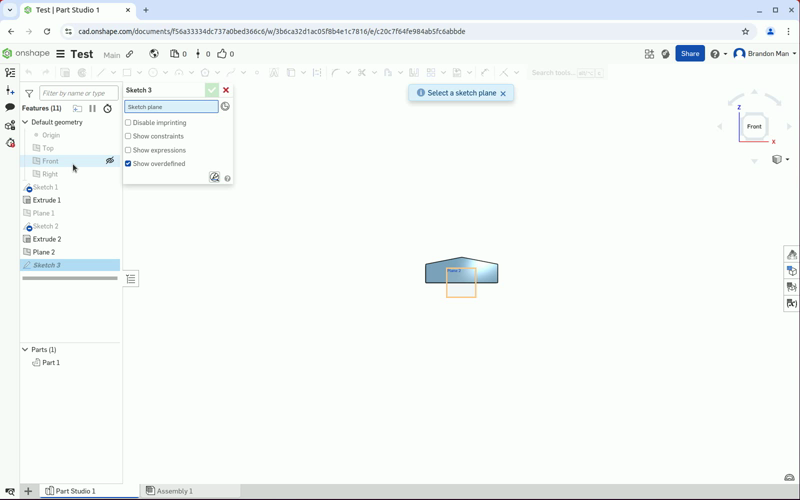
mouse_move(73, 254)
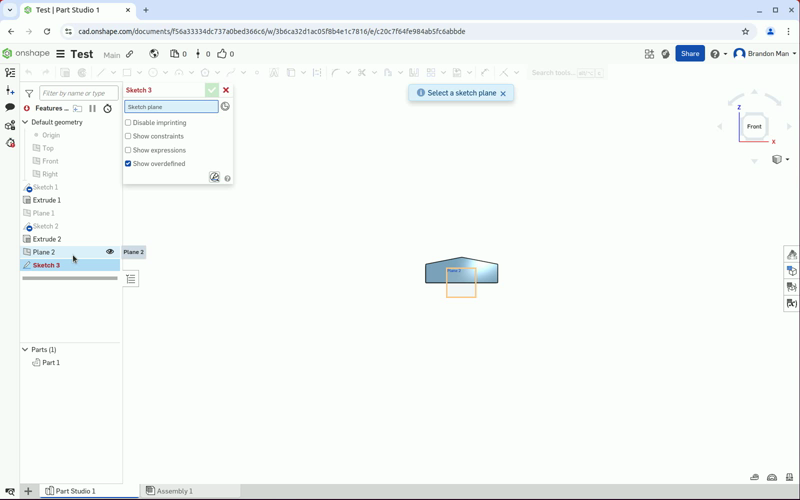
click(73, 254)
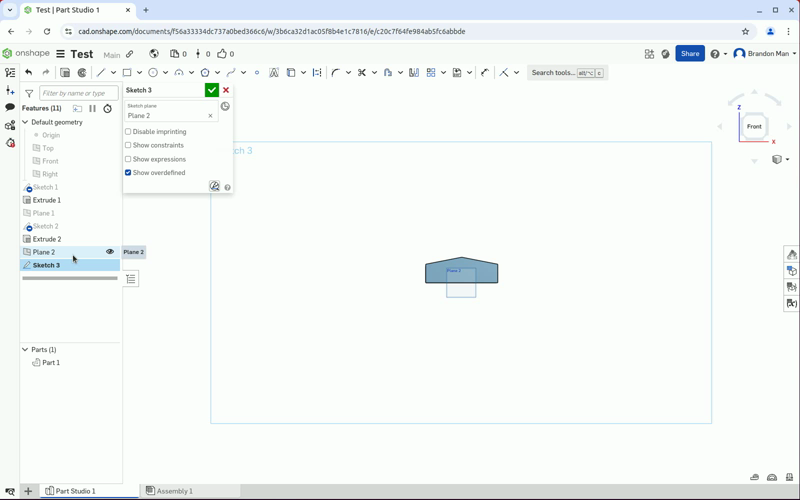
mouse_move(73, 352)
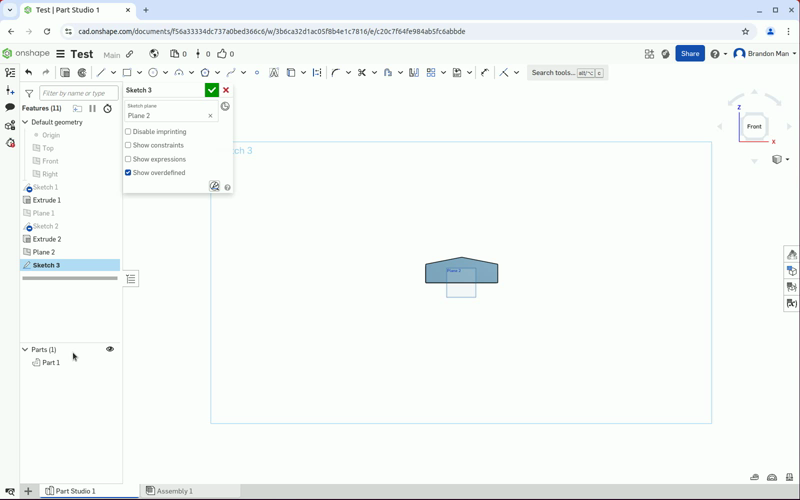
key(y)
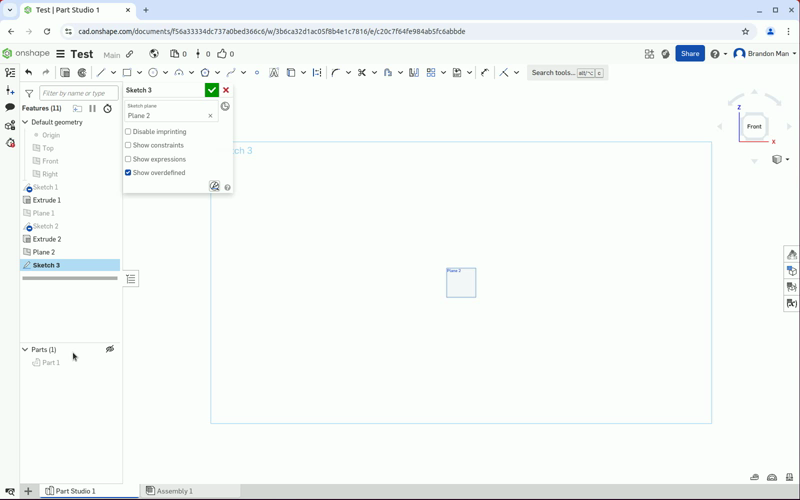
key(l)
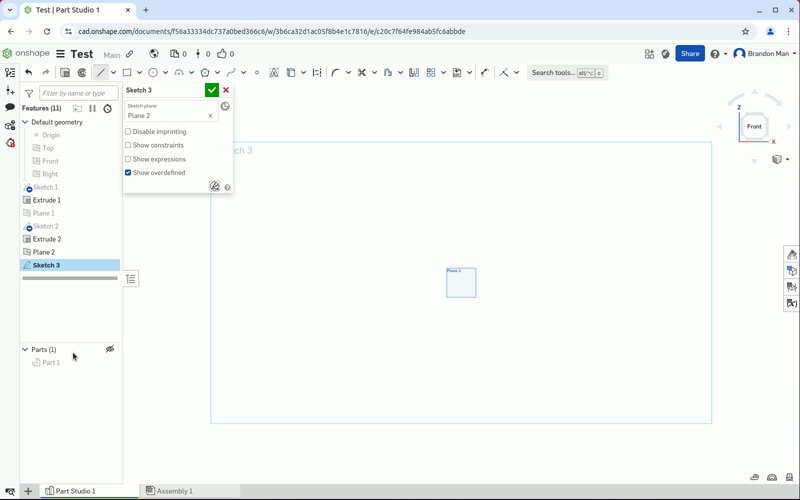
key_down(shift)
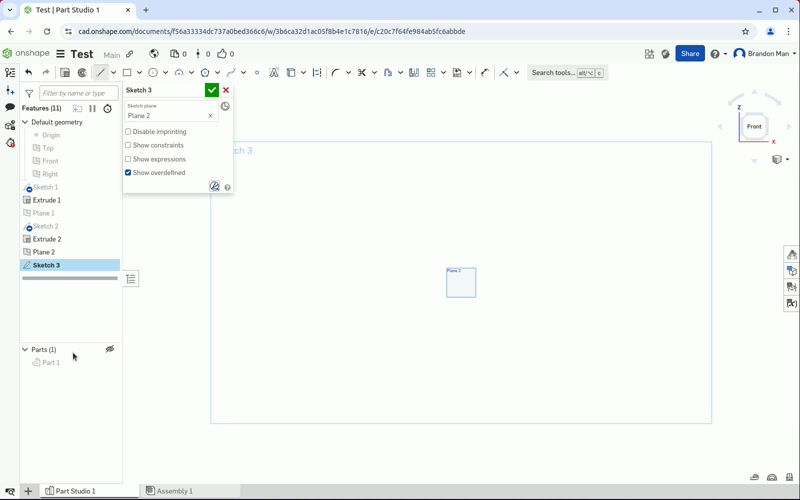
mouse_move(454, 282)
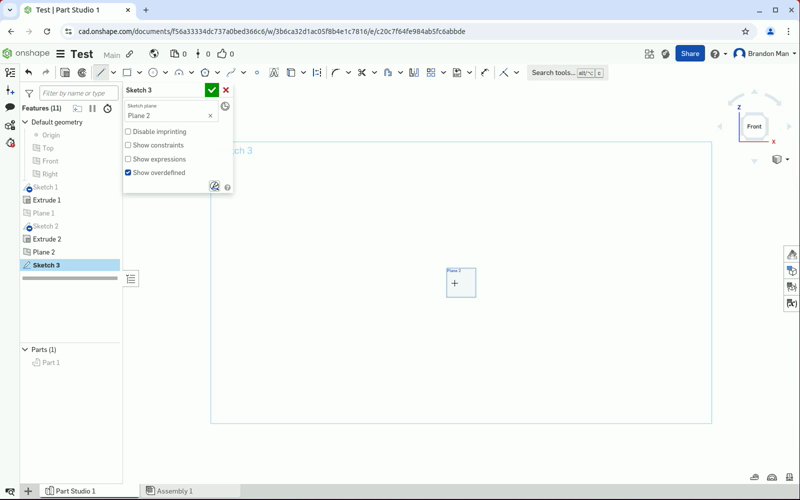
click(454, 282)
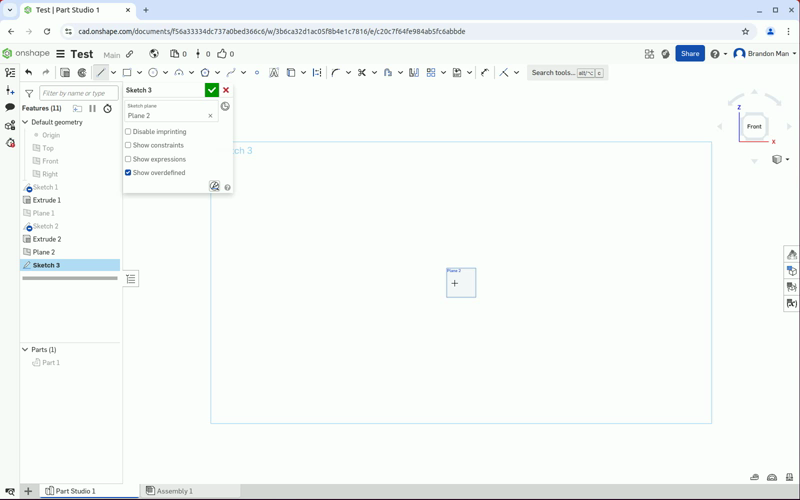
key_up(shift)
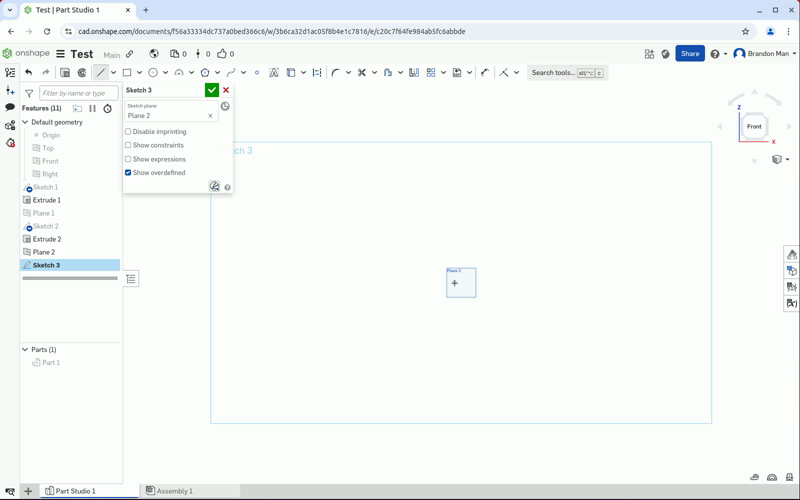
key_down(shift)
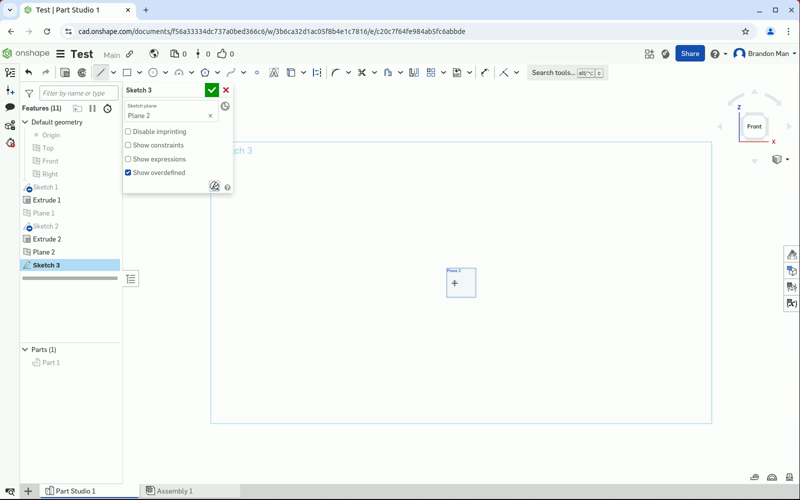
mouse_move(484, 282)
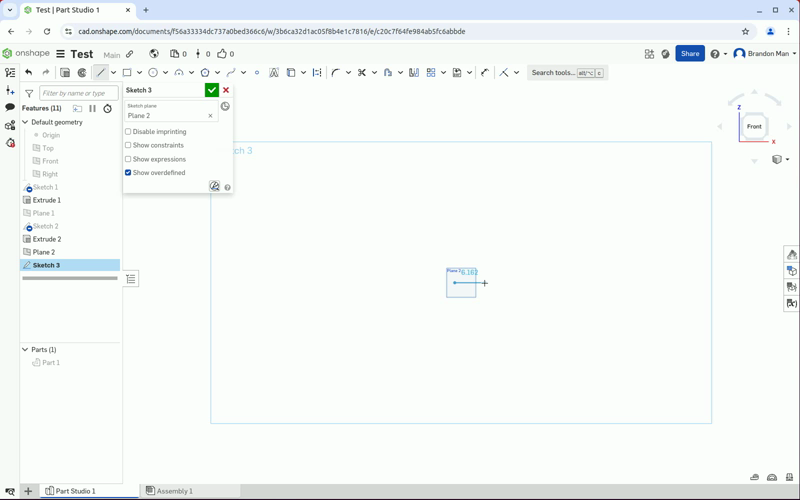
mouse_move(485, 282)
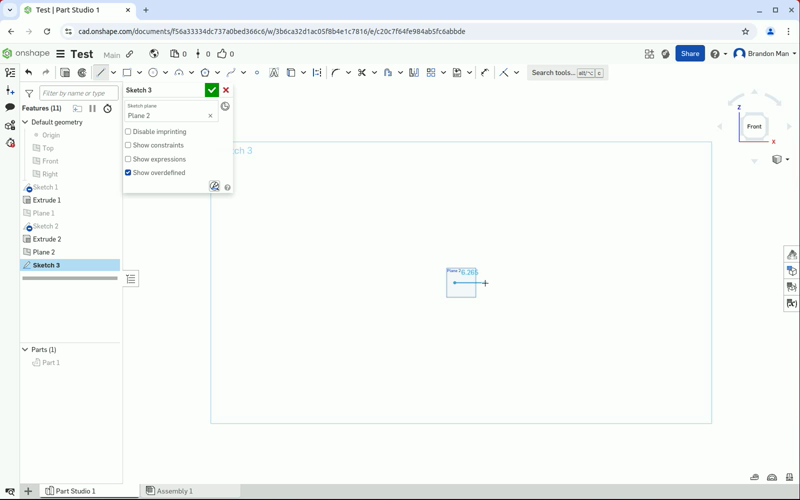
click(485, 282)
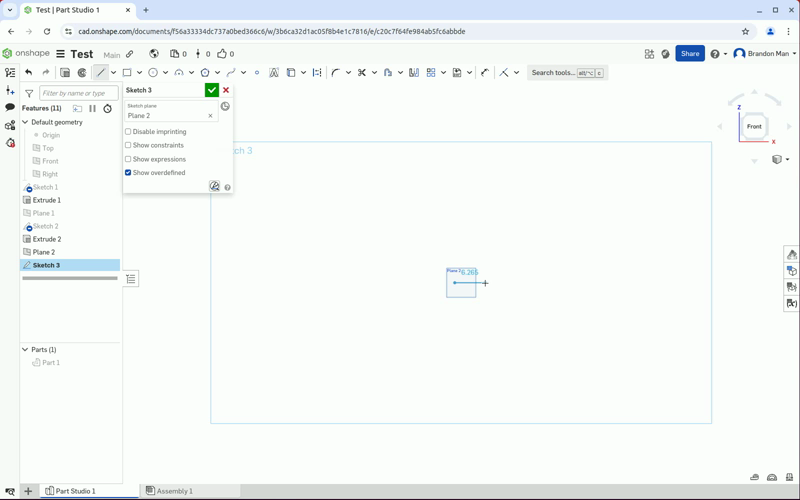
key_up(shift)
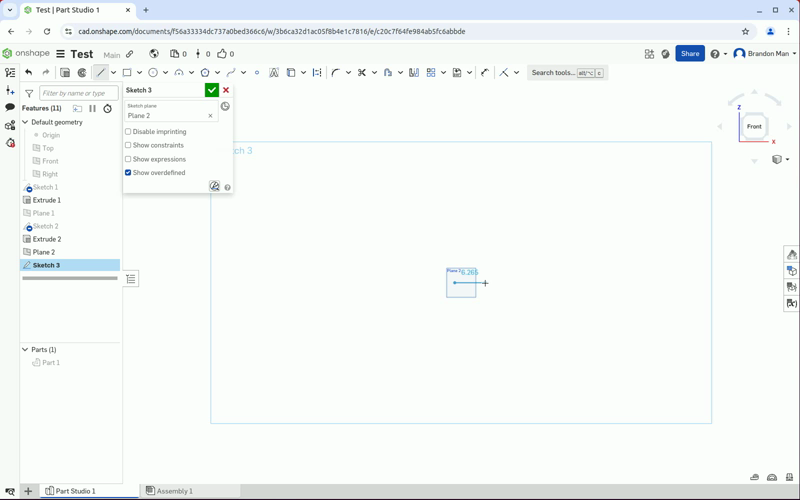
key_down(shift)
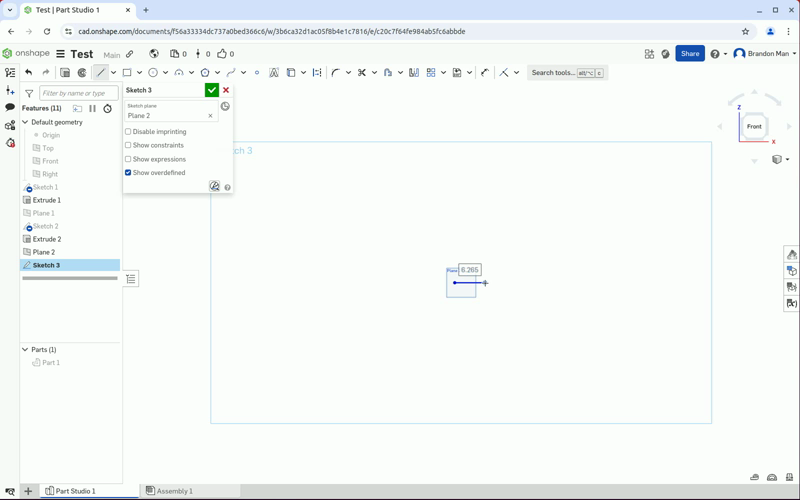
mouse_move(515, 282)
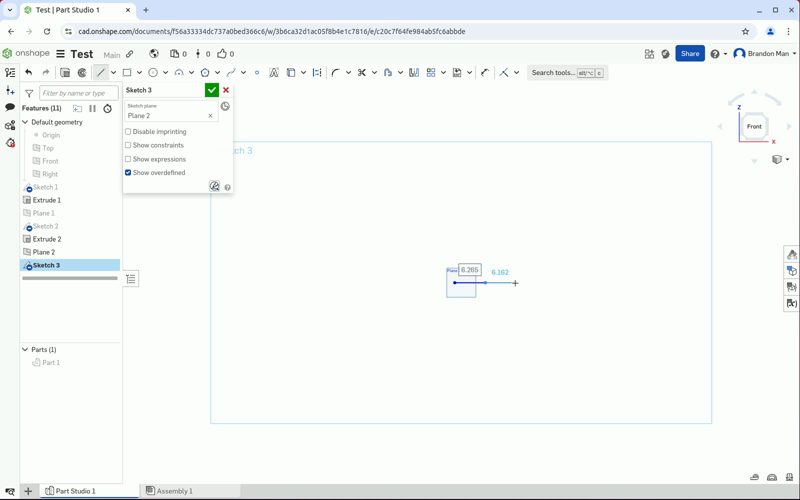
mouse_move(485, 266)
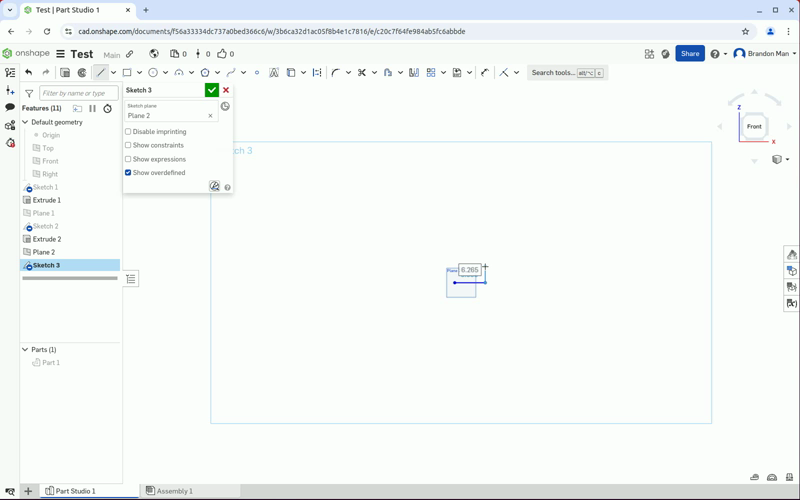
click(485, 266)
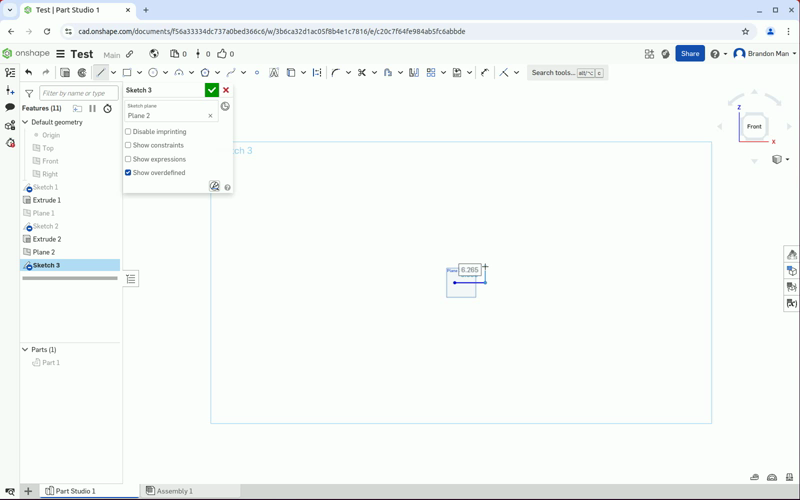
key_up(shift)
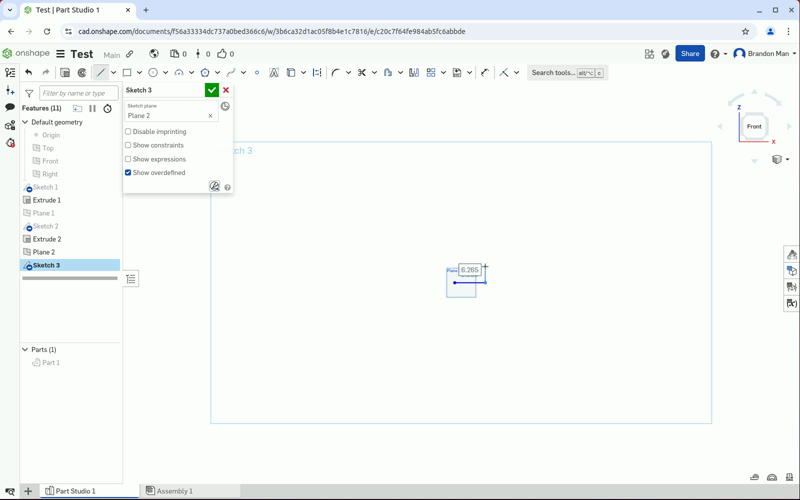
key_down(shift)
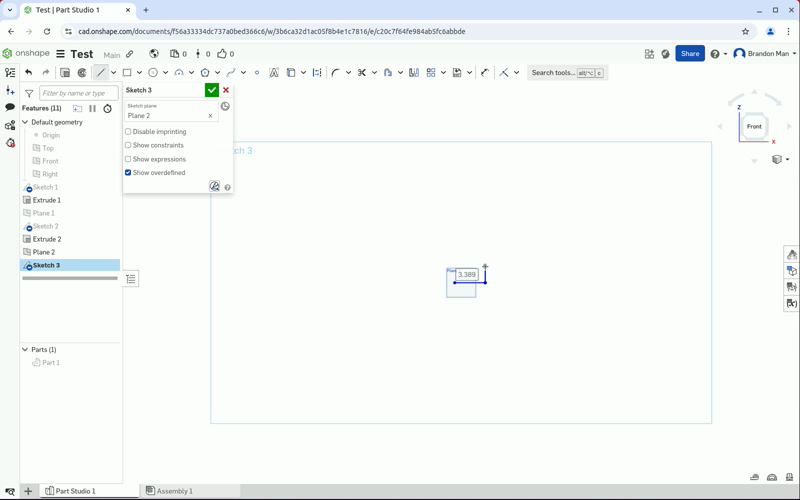
mouse_move(515, 266)
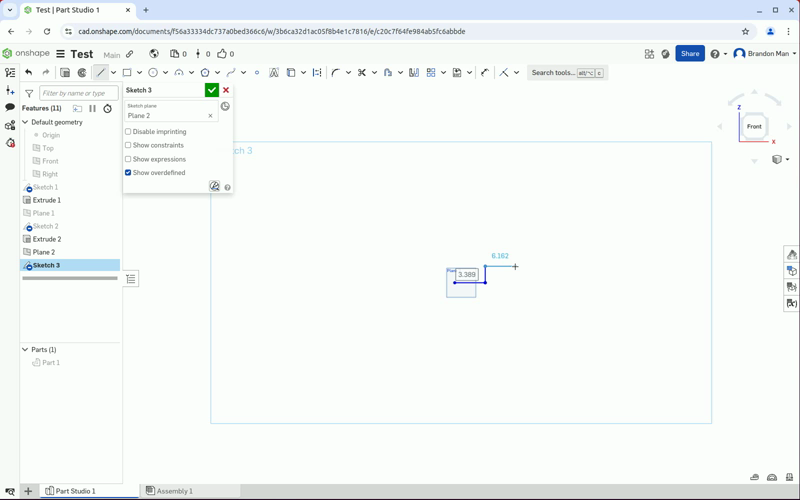
mouse_move(454, 266)
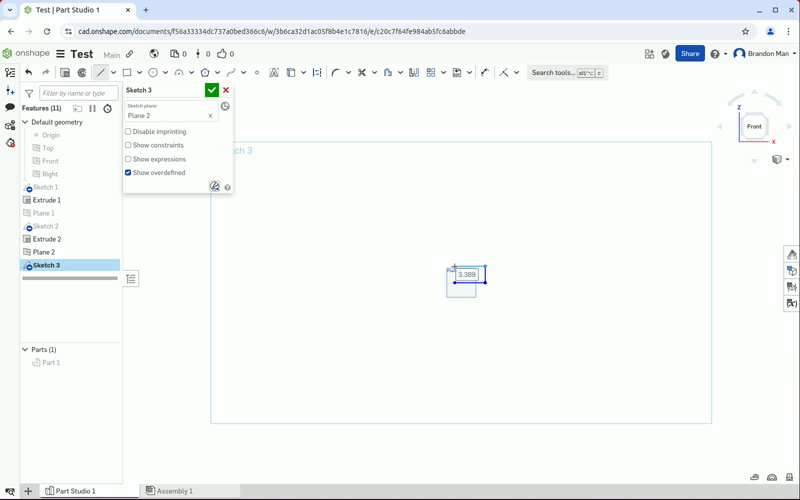
click(454, 266)
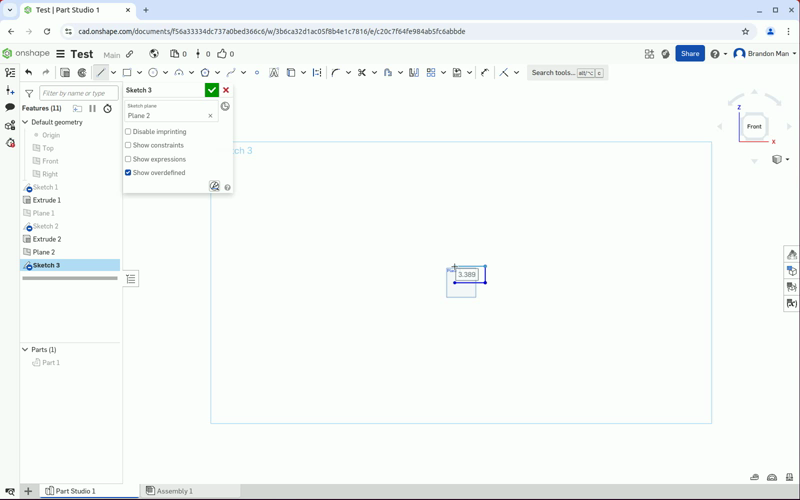
key_up(shift)
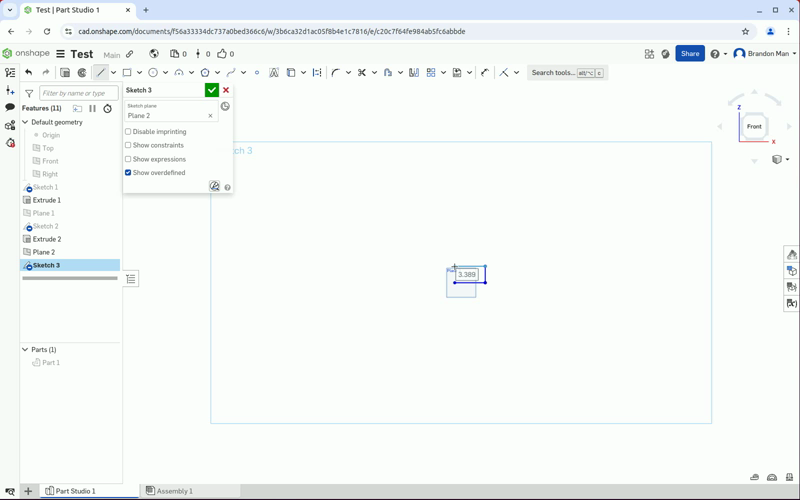
mouse_move(484, 266)
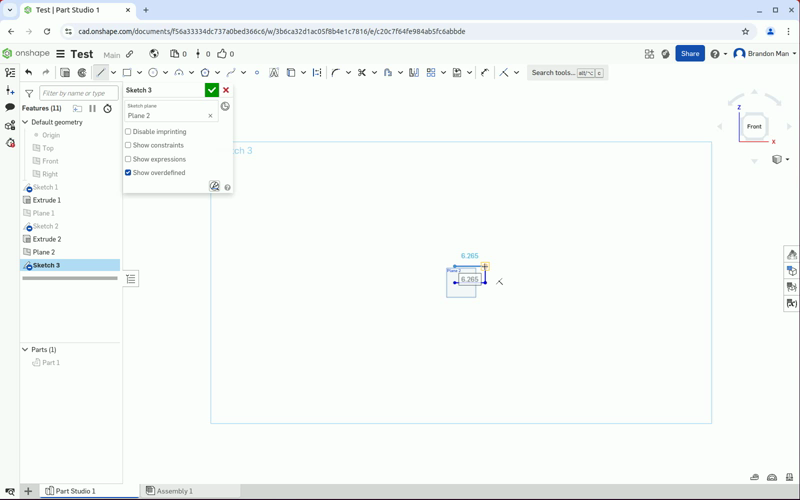
key_down(shift)
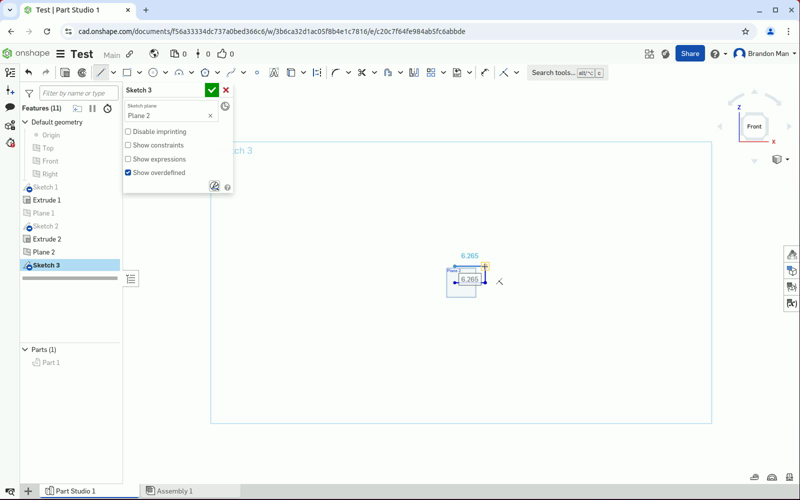
mouse_move(454, 282)
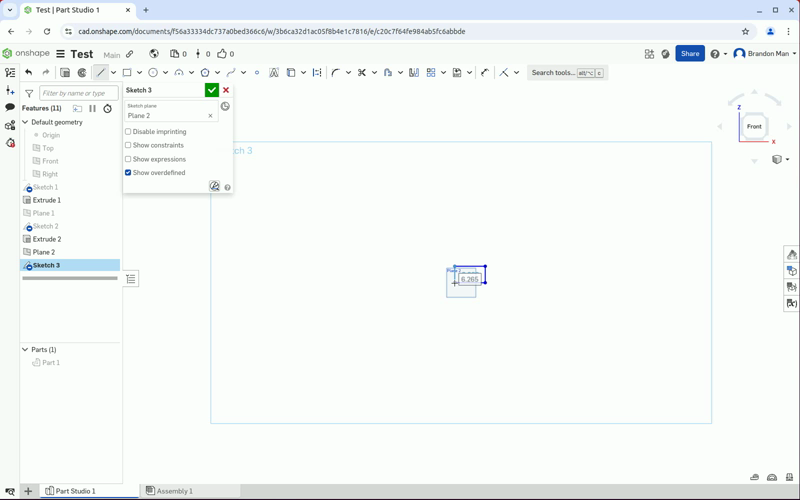
key_up(shift)
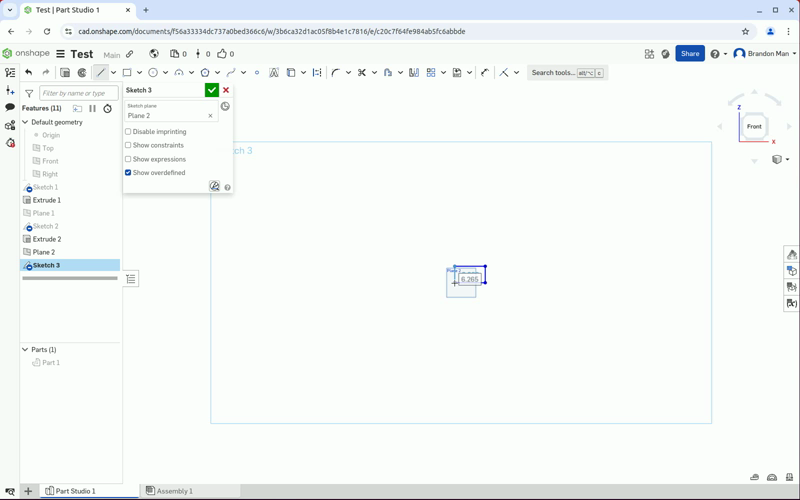
click(454, 282)
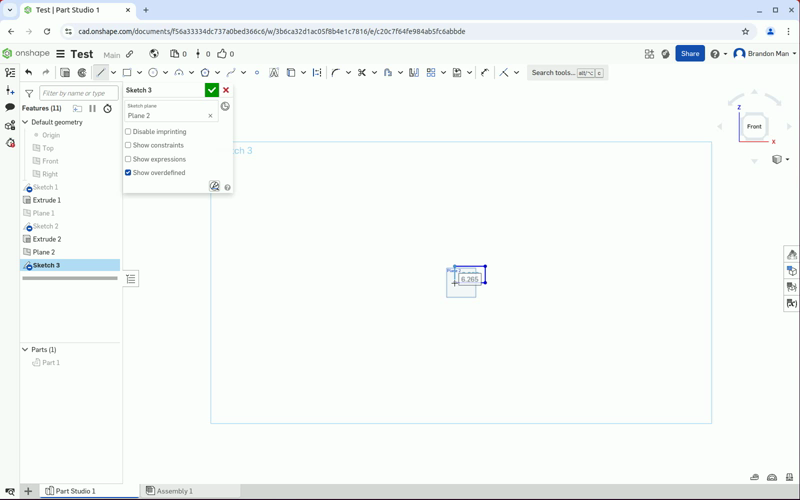
key(esc)
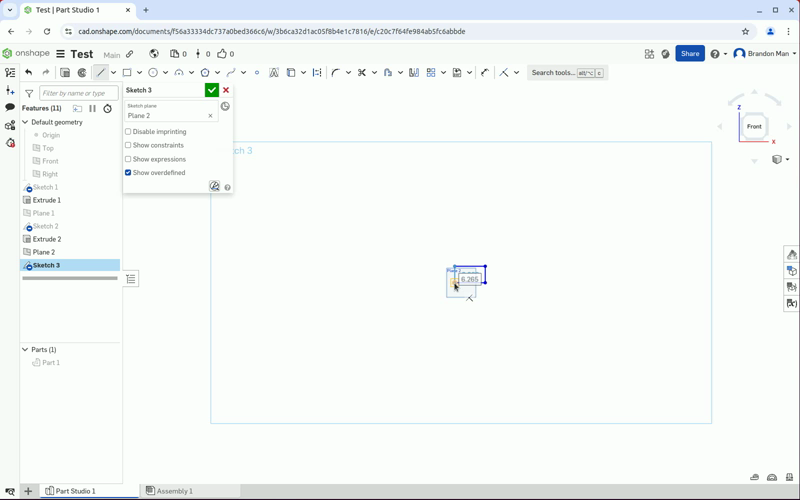
mouse_move(480, 270)
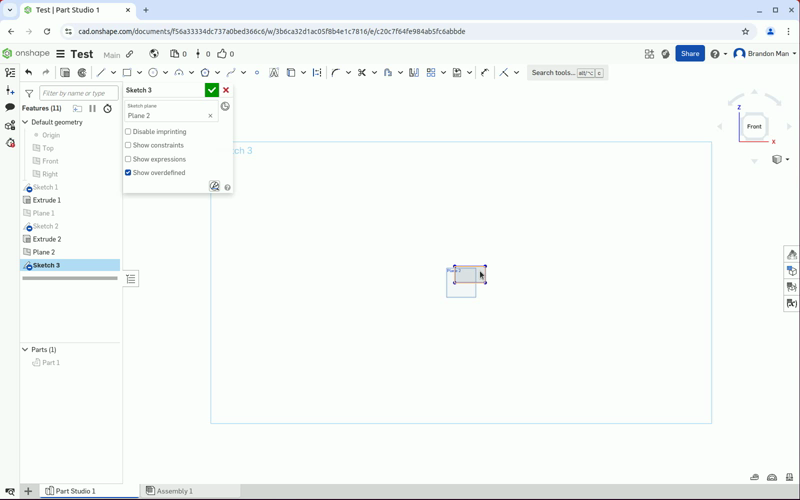
scroll(6)
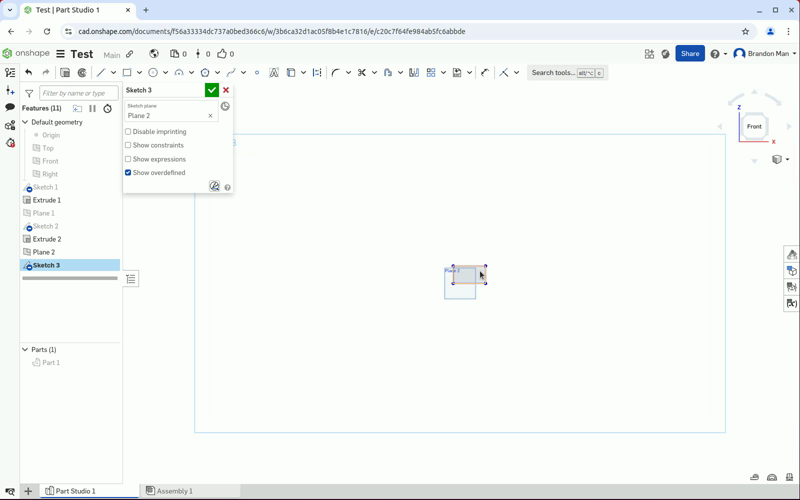
scroll(6)
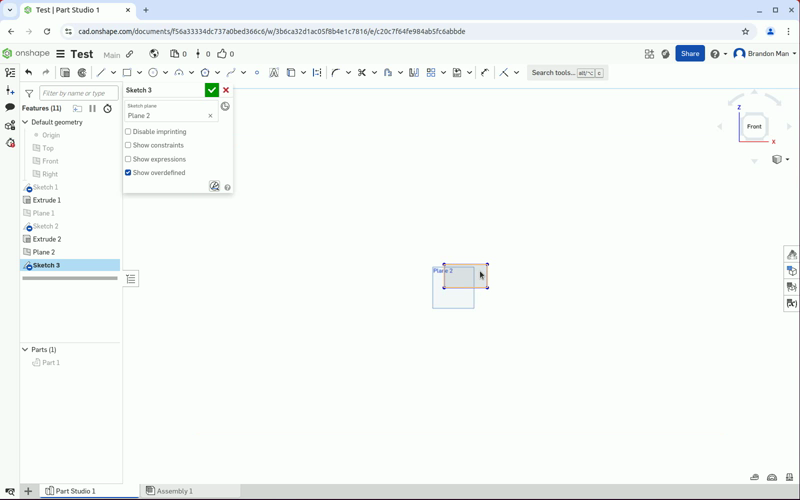
scroll(6)
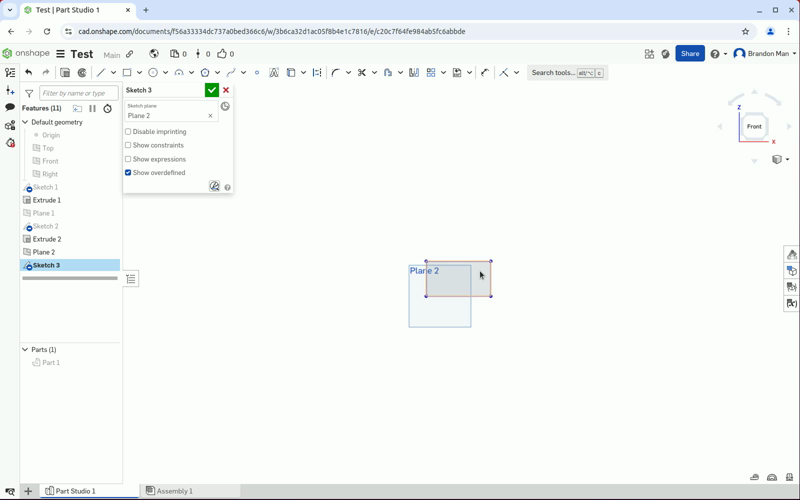
scroll(6)
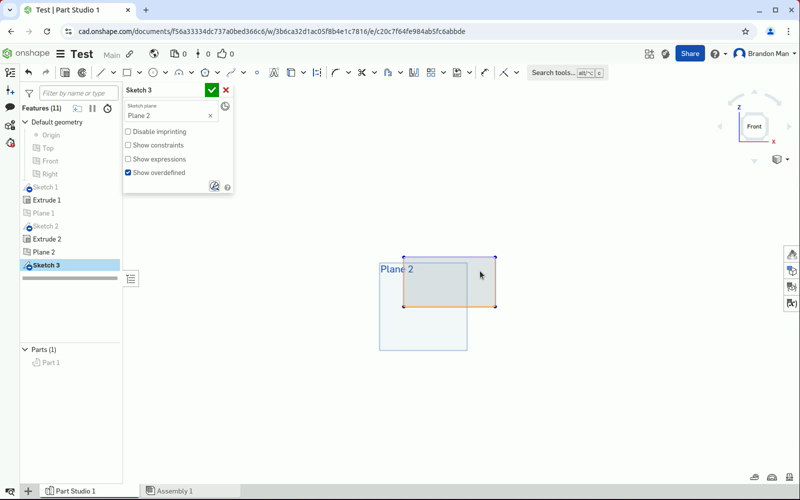
scroll(6)
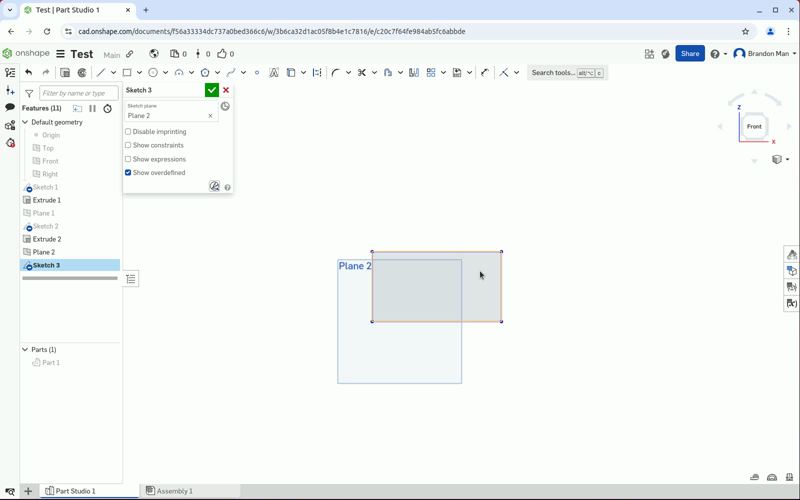
scroll(6)
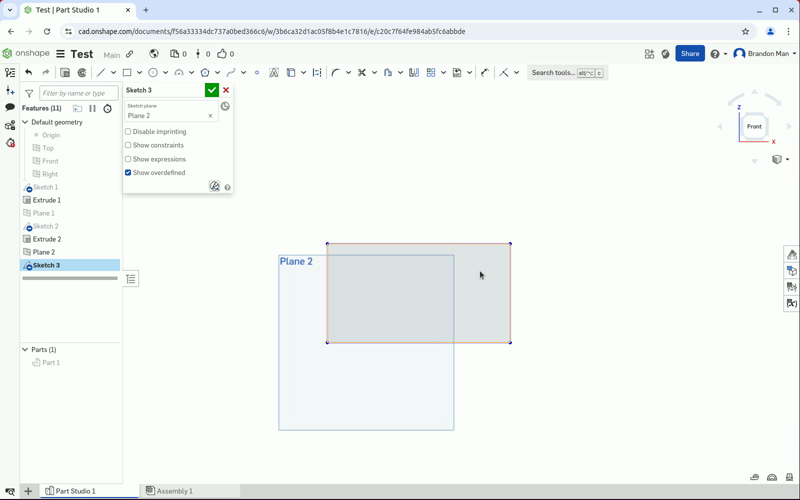
scroll(6)
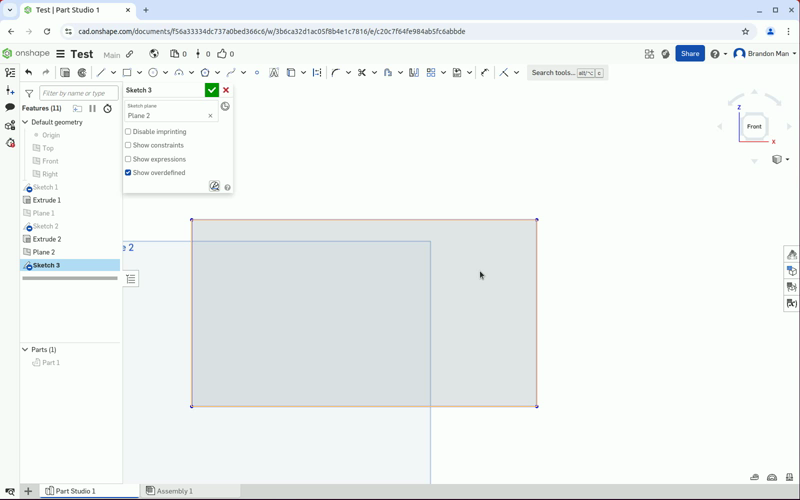
click(480, 270)
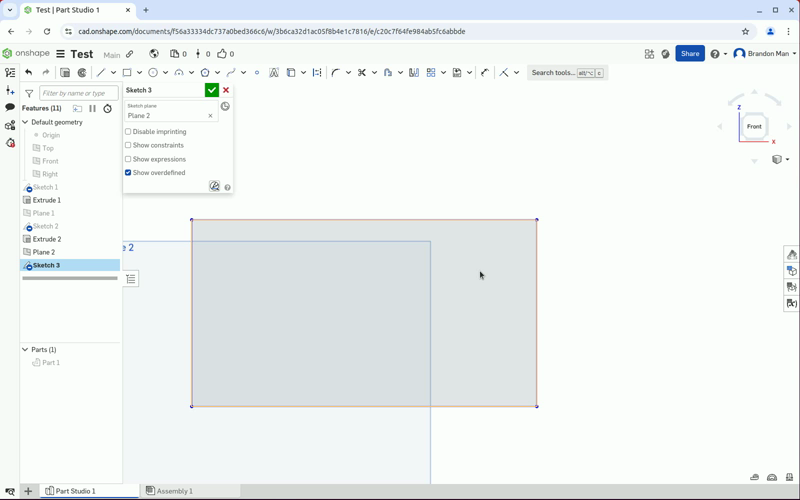
scroll(-6)
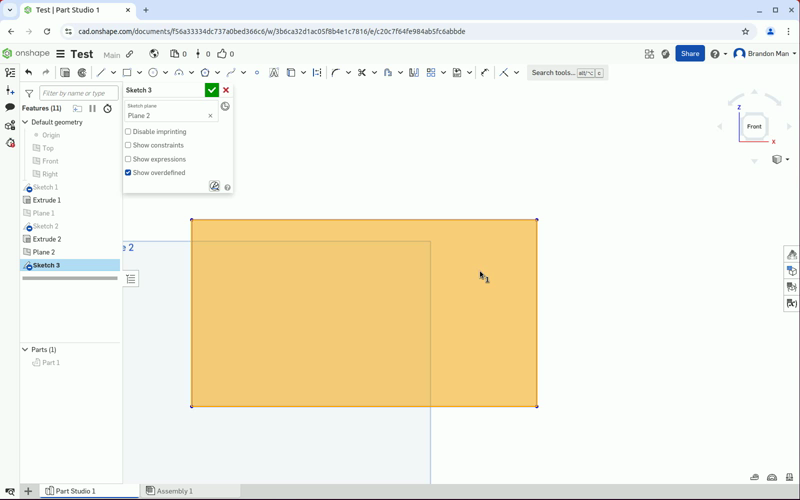
scroll(-6)
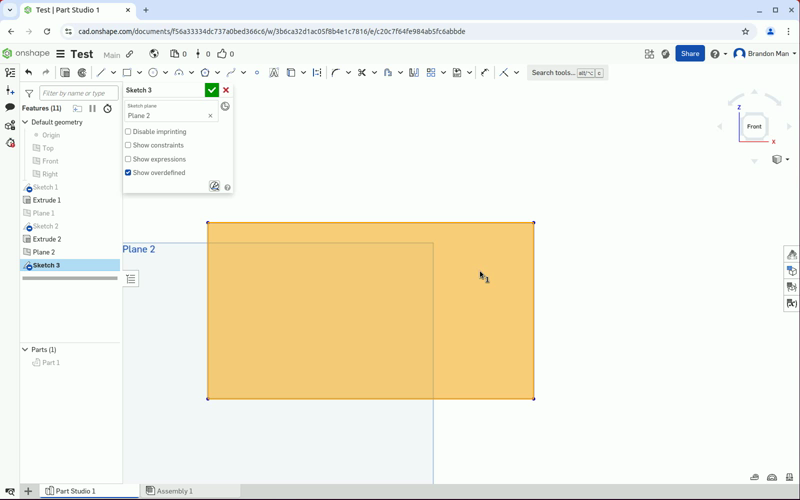
scroll(-6)
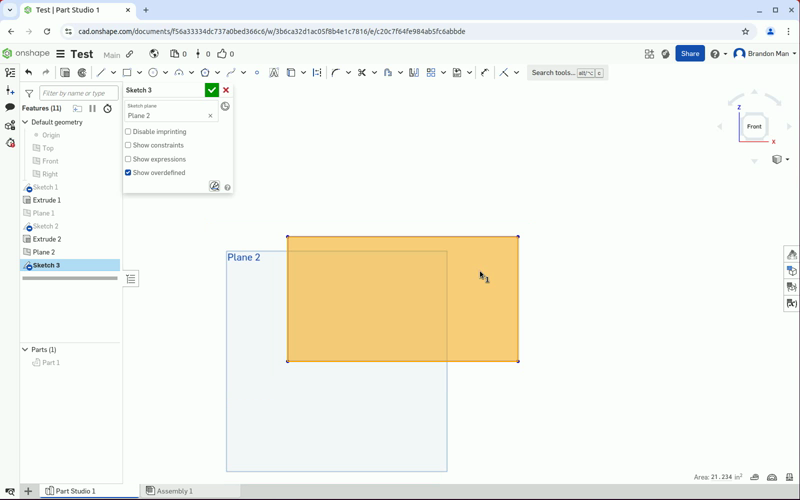
scroll(-6)
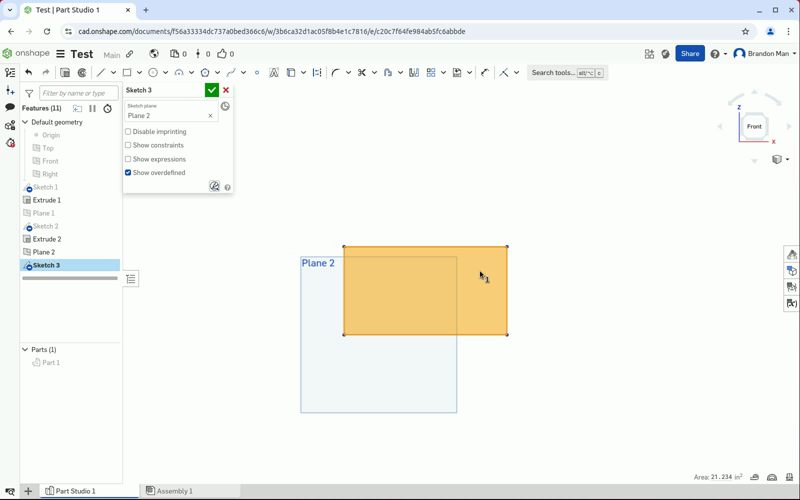
scroll(-6)
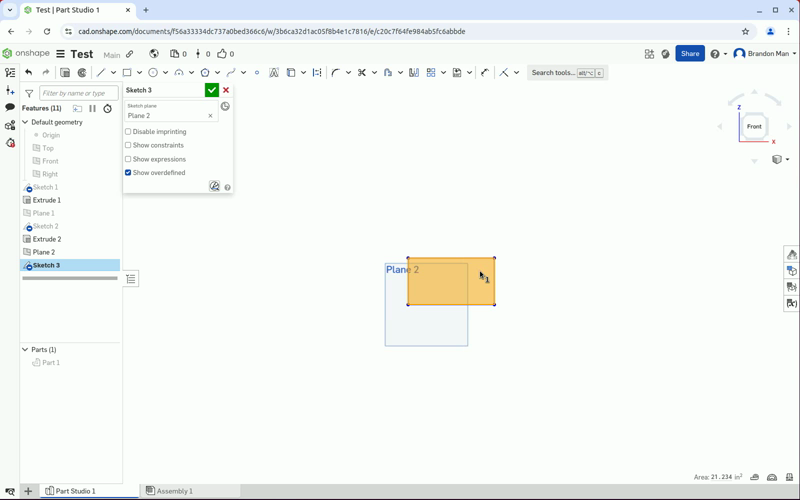
scroll(-6)
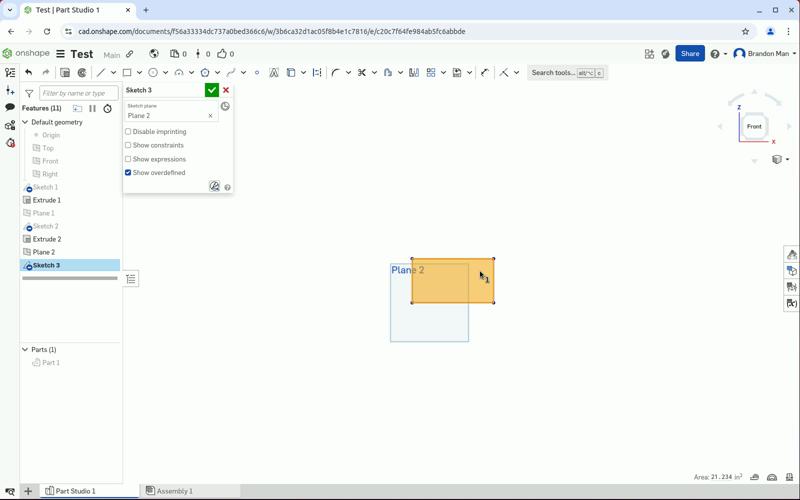
scroll(-6)
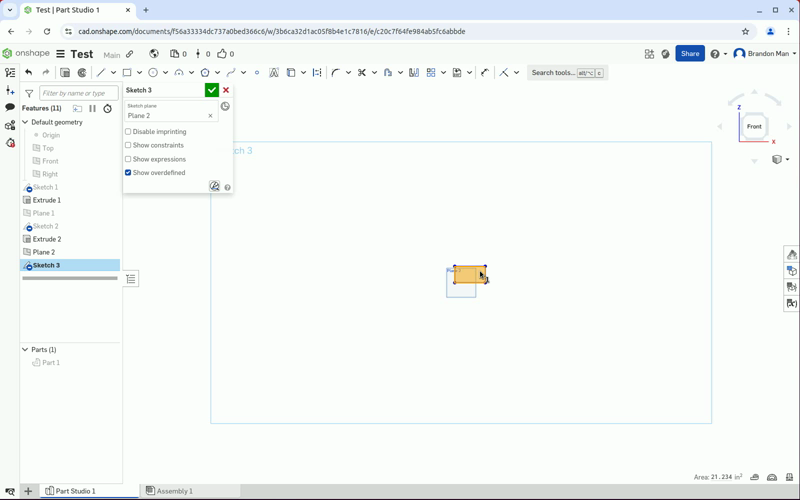
mouse_move(73, 352)
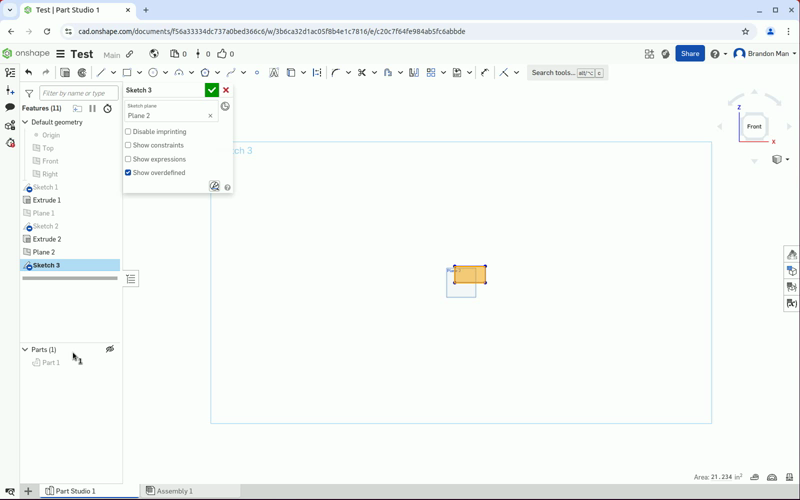
key(shift+y)
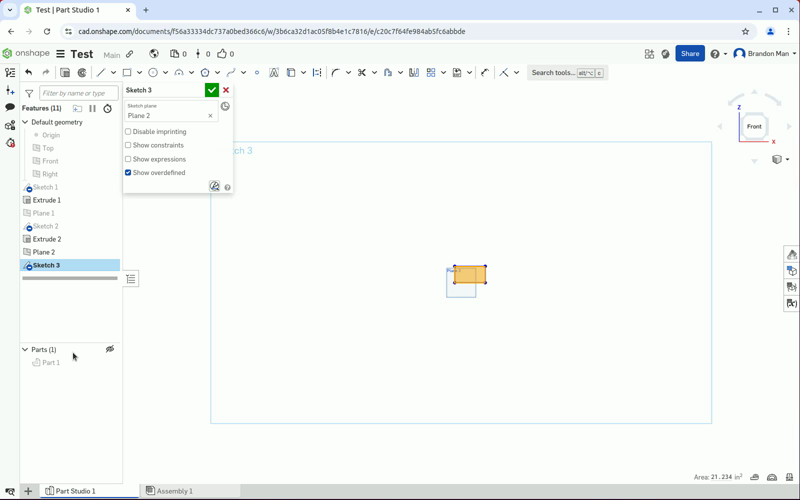
key(shift+e)
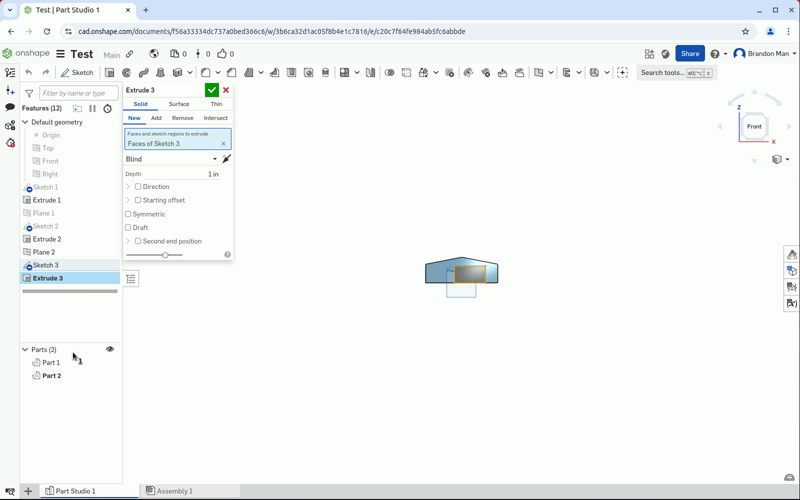
mouse_move(143, 106)
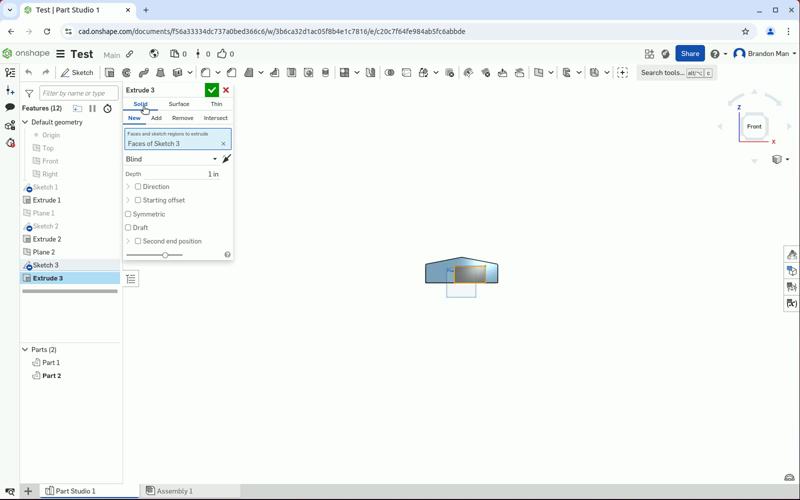
click(143, 106)
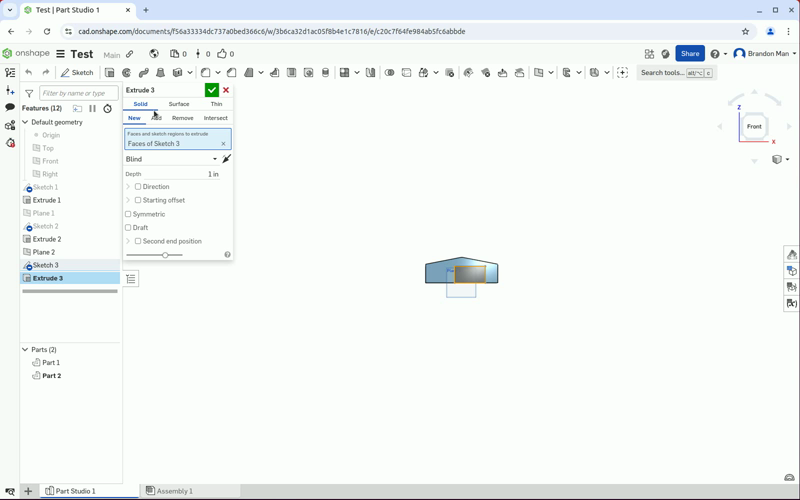
mouse_move(186, 120)
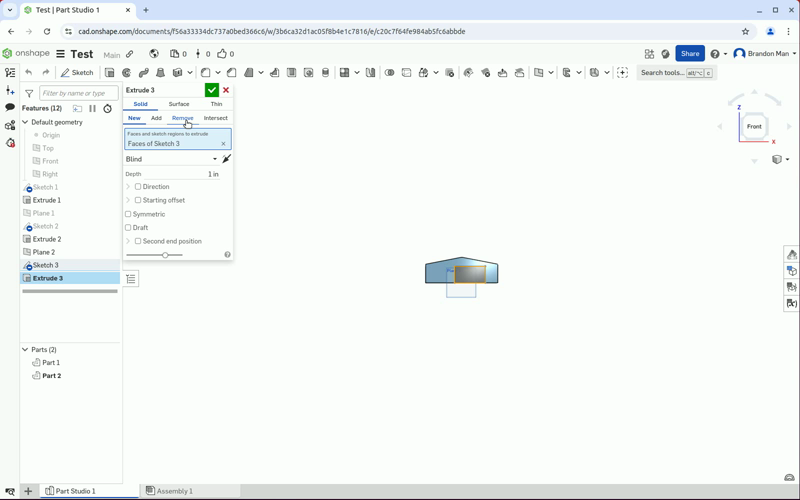
click(186, 120)
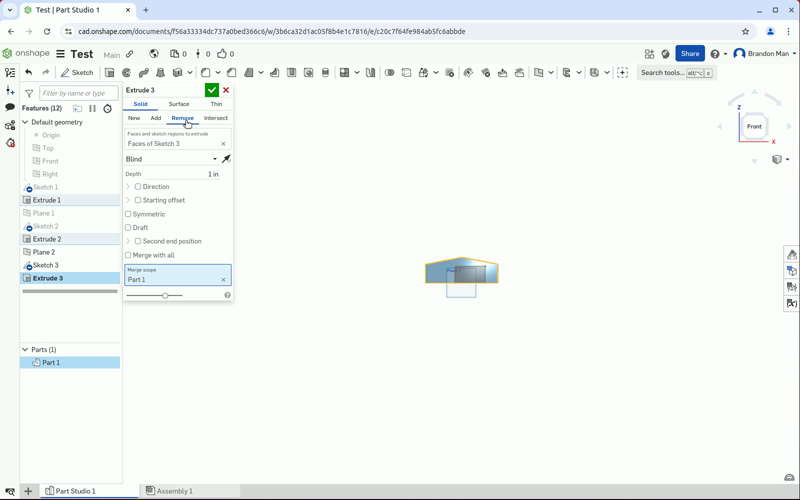
key(tab, 4)
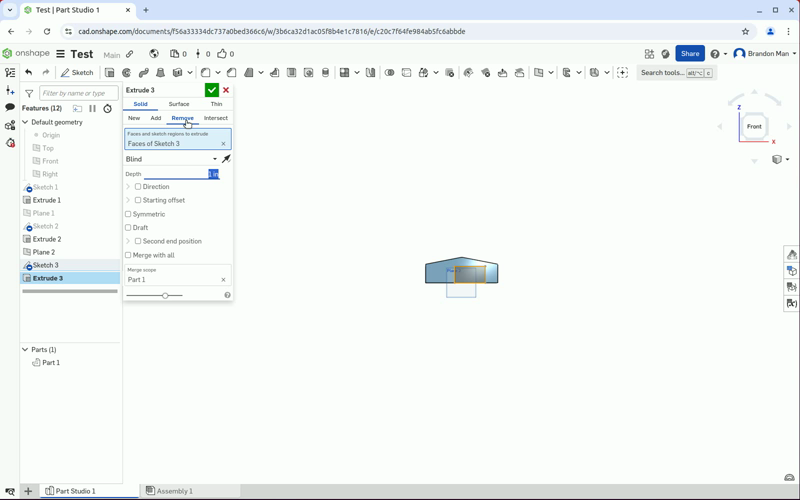
text(28.885)
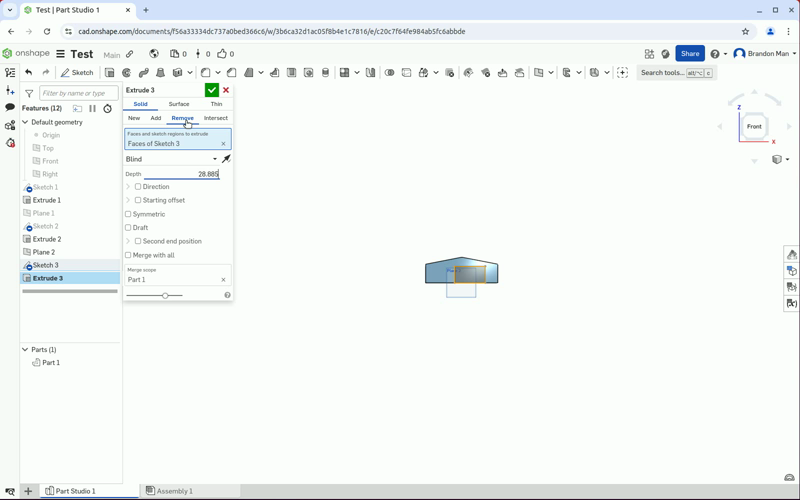
key(tab, 6)
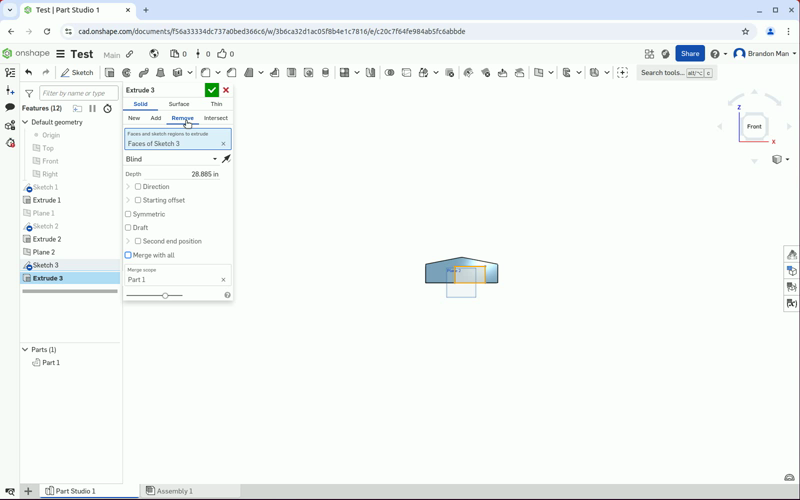
key(space)
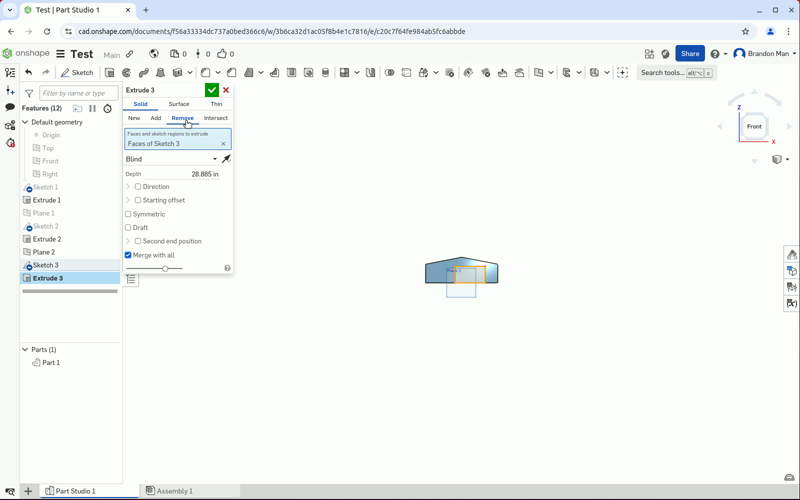
key(enter)
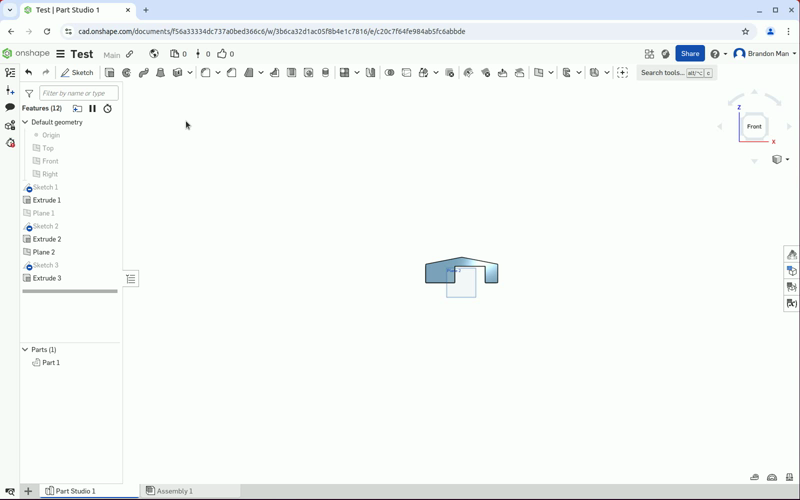
key(shift+h)
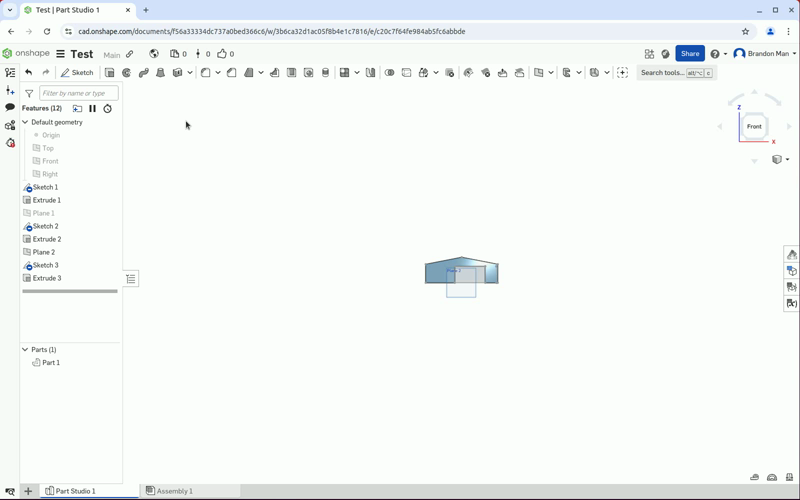
key(shift+h)
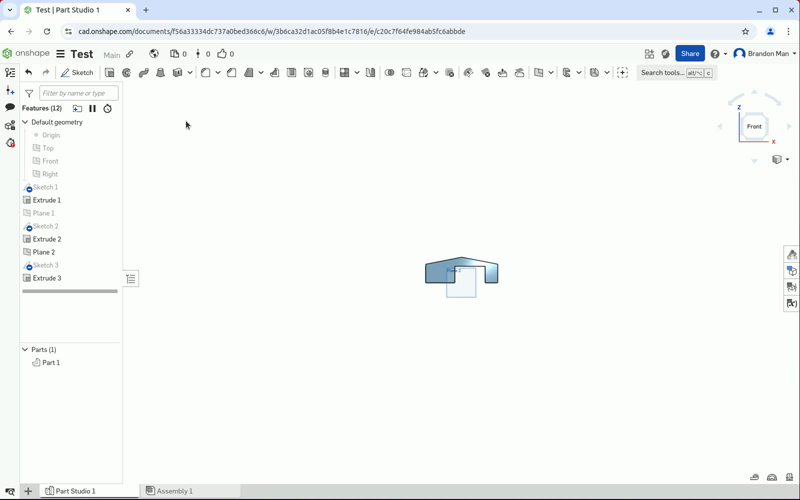
mouse_move(73, 189)
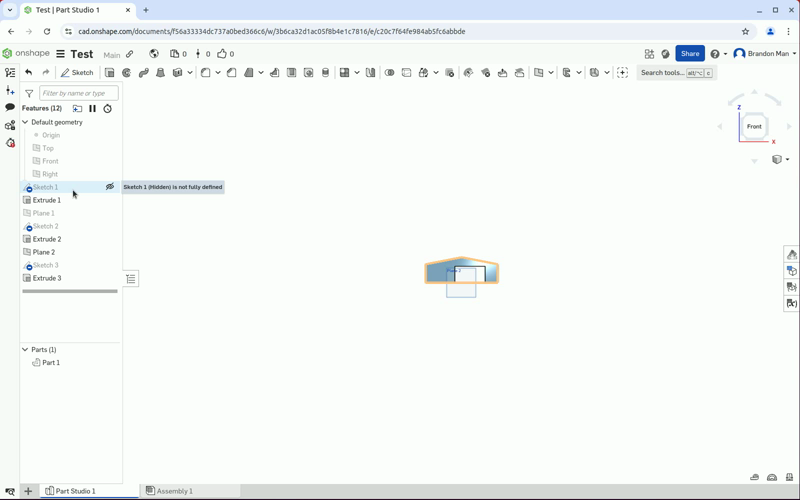
click(73, 189)
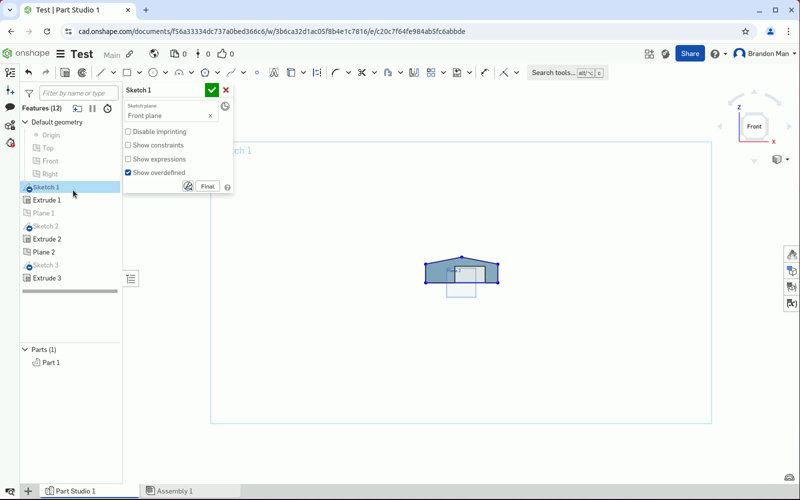
mouse_move(229, 92)
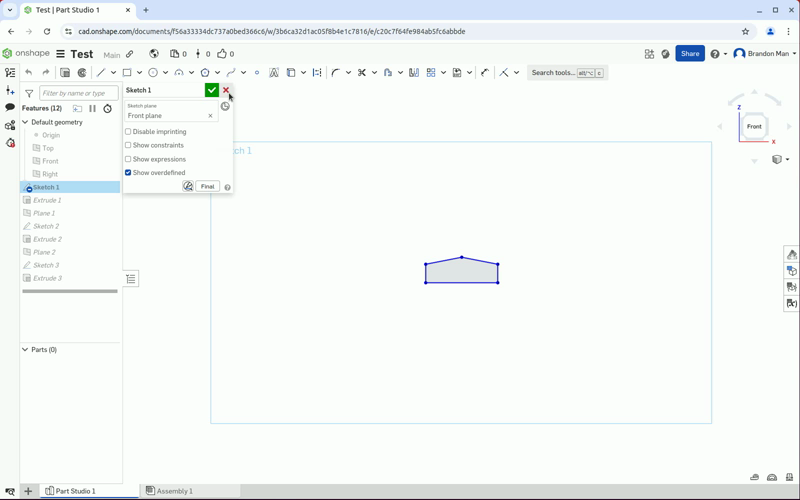
click(229, 92)
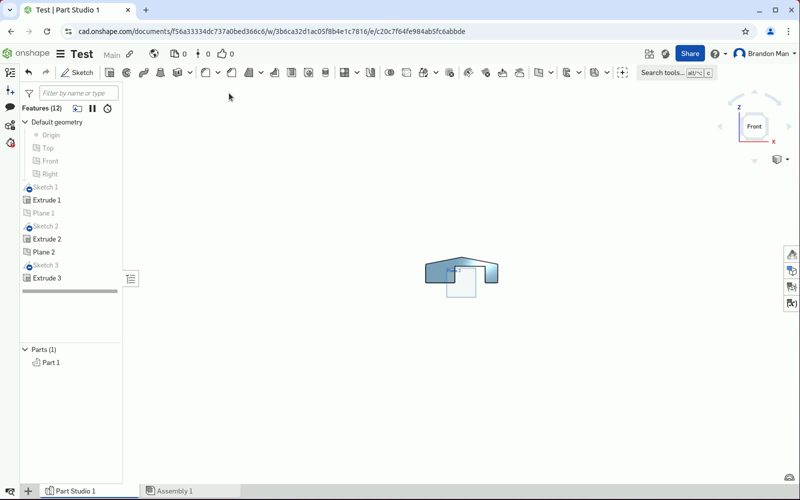
mouse_move(73, 352)
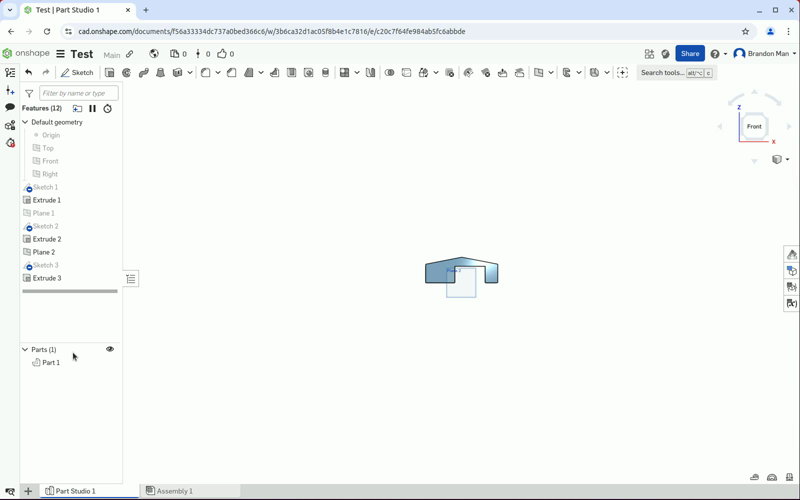
key(y)
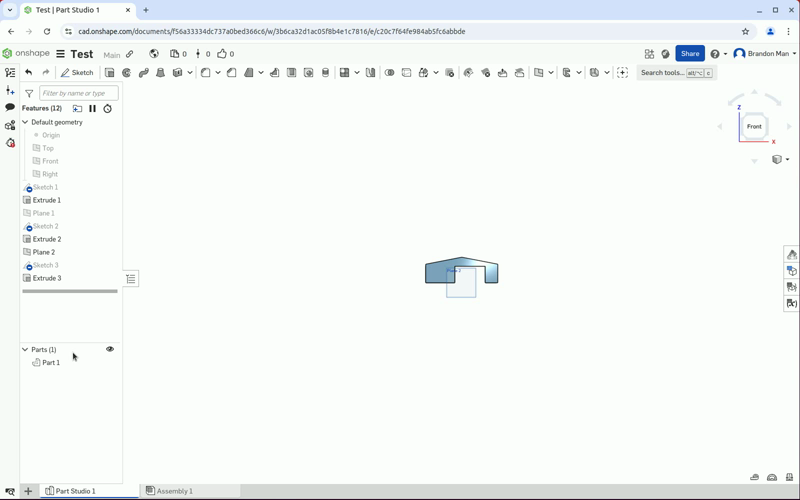
key(shift+p)
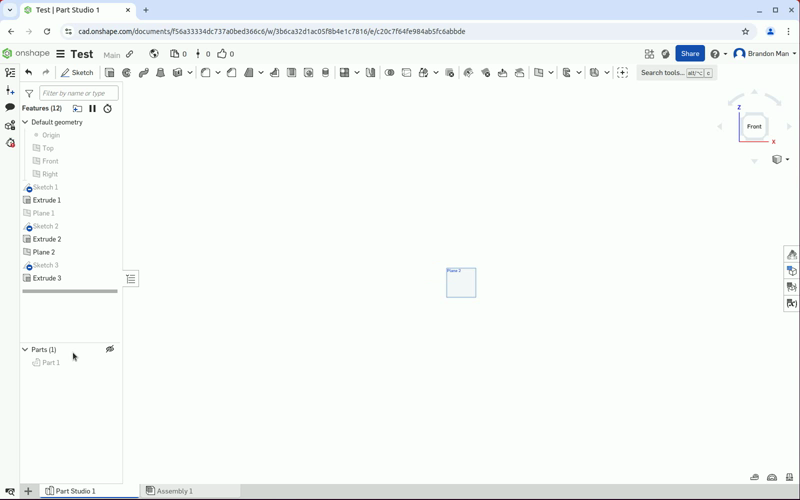
key(space)
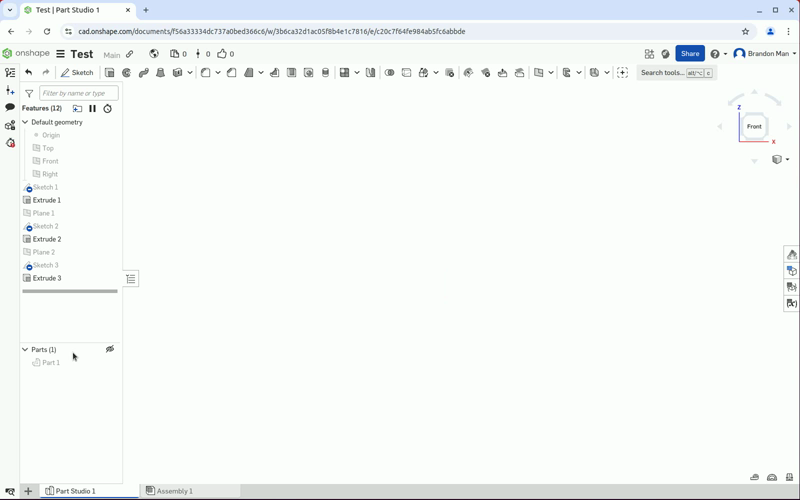
key_down(shift)
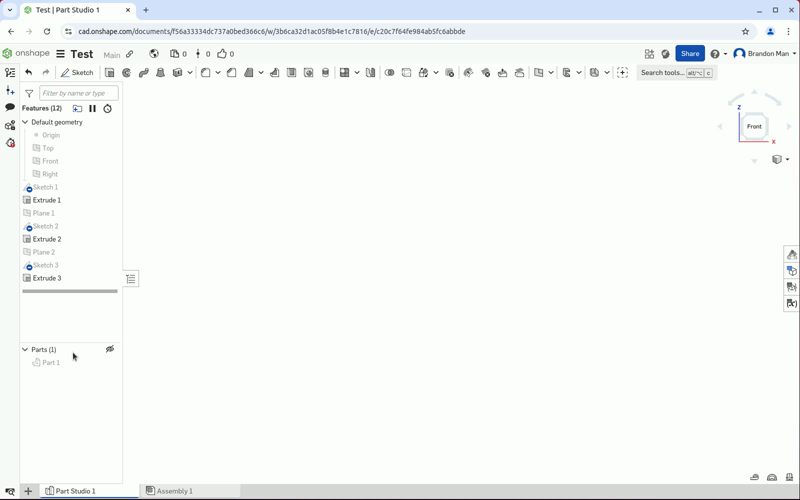
key(left)
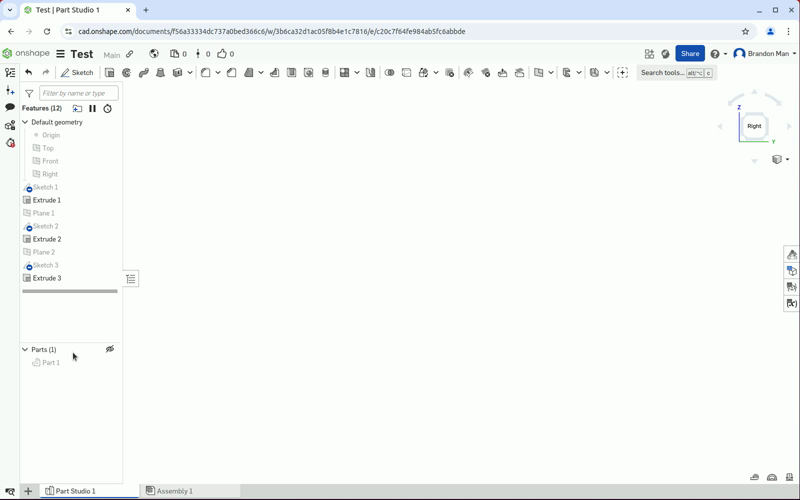
key_up(shift)
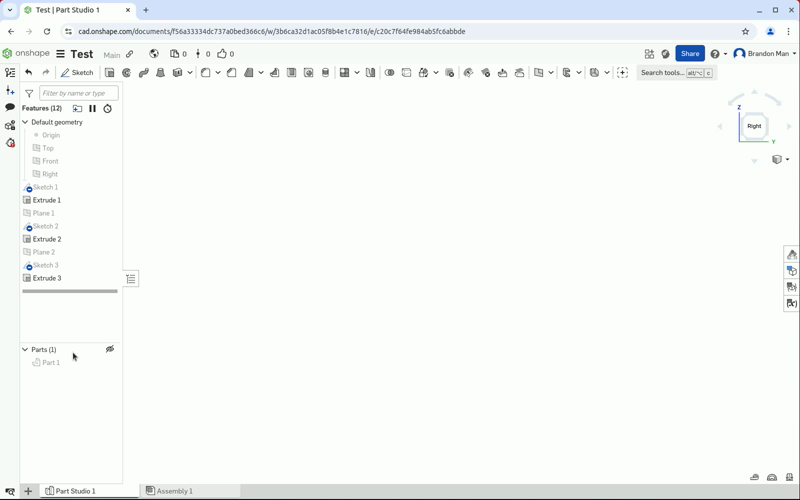
mouse_move(73, 352)
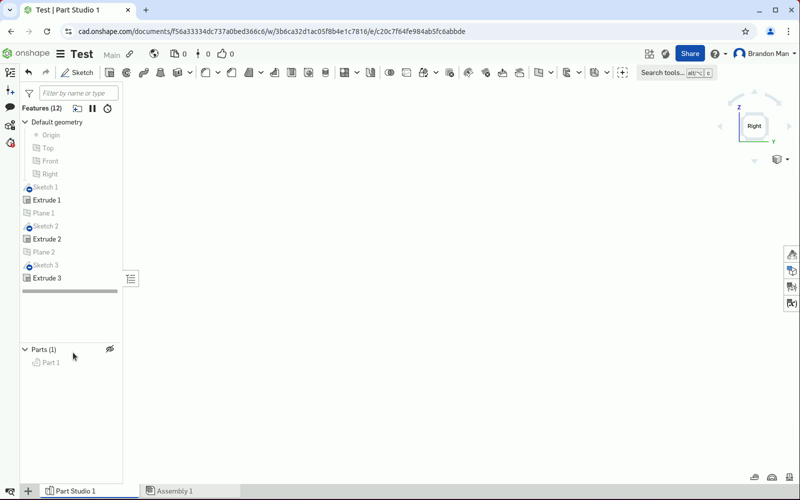
key(shift+y)
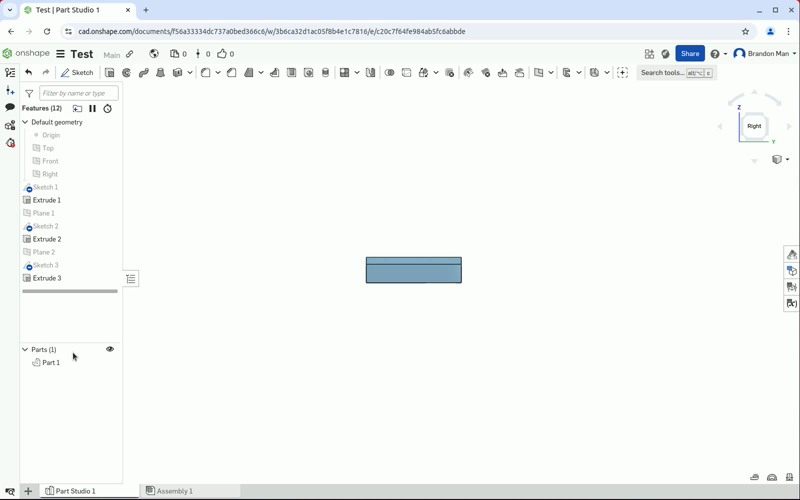
mouse_move(541, 75)
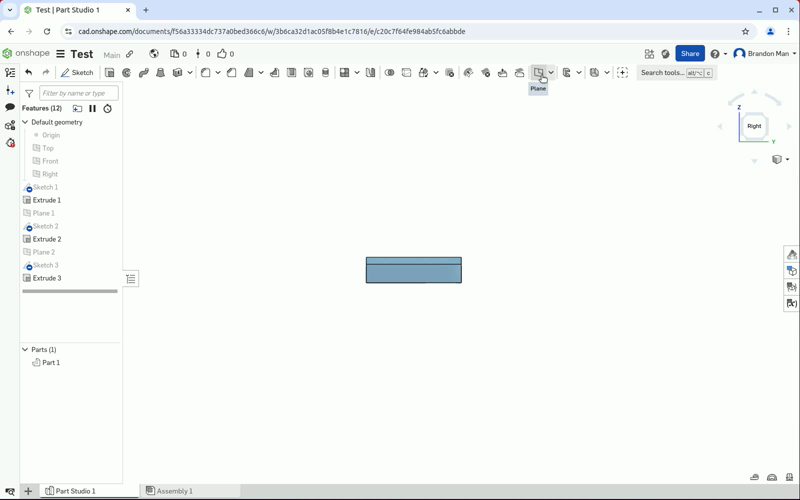
click(541, 75)
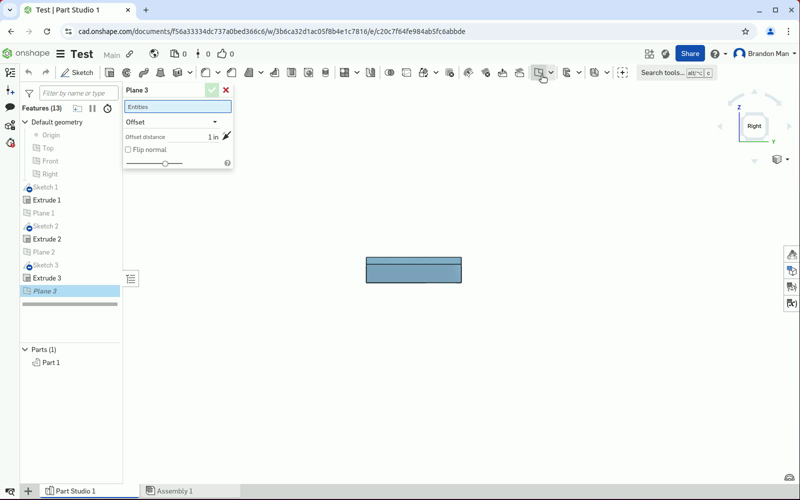
mouse_move(73, 176)
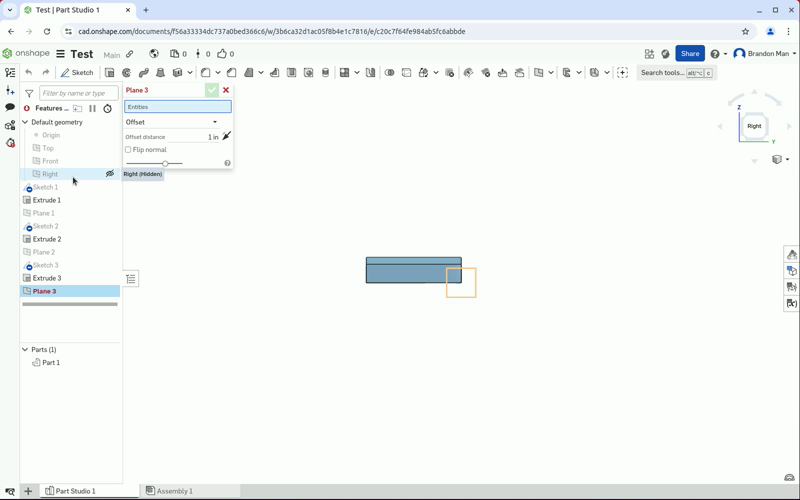
click(73, 176)
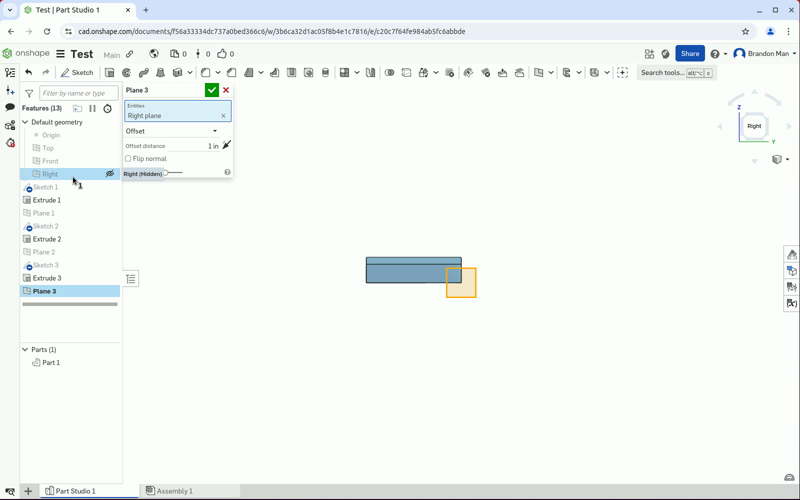
key(tab, 2)
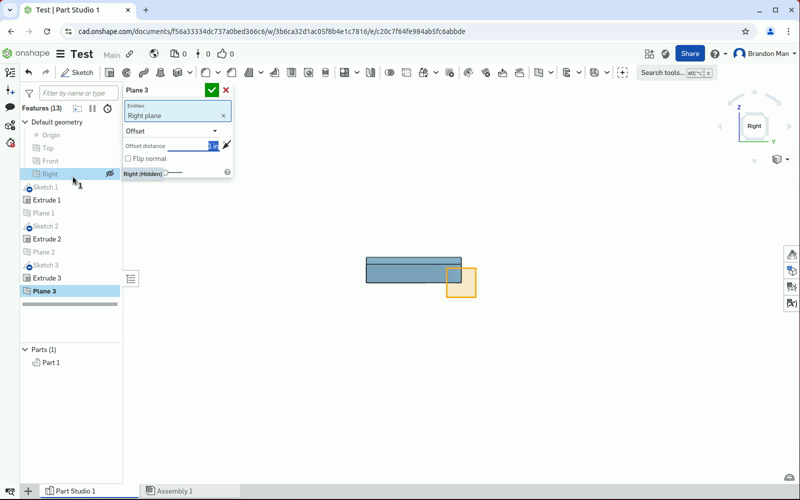
text(7.21)
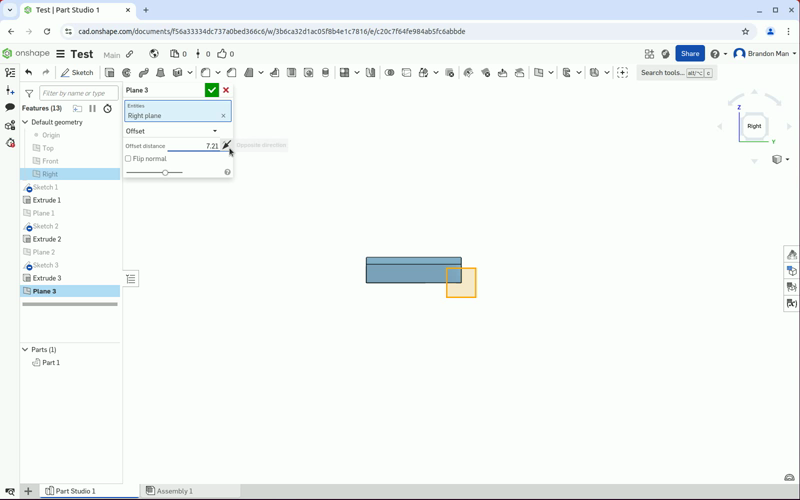
mouse_move(229, 147)
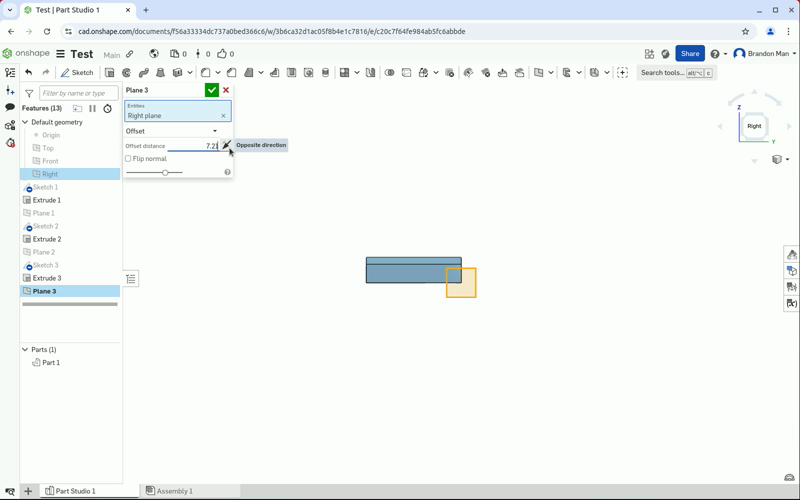
click(229, 147)
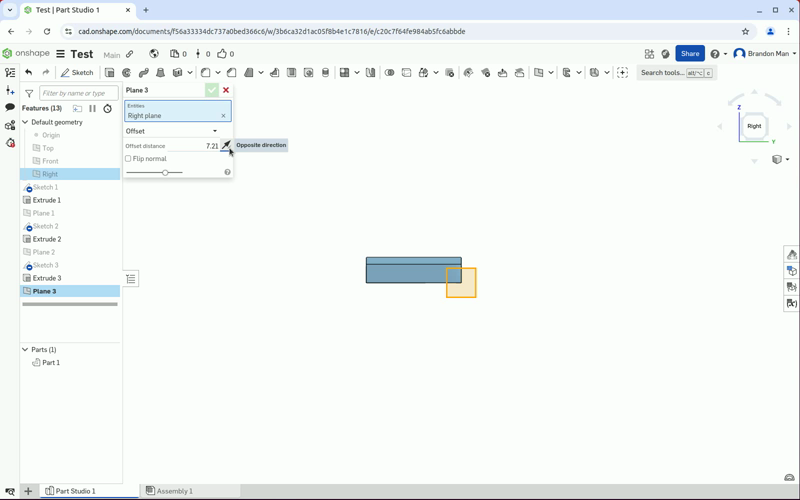
key(enter, 2)
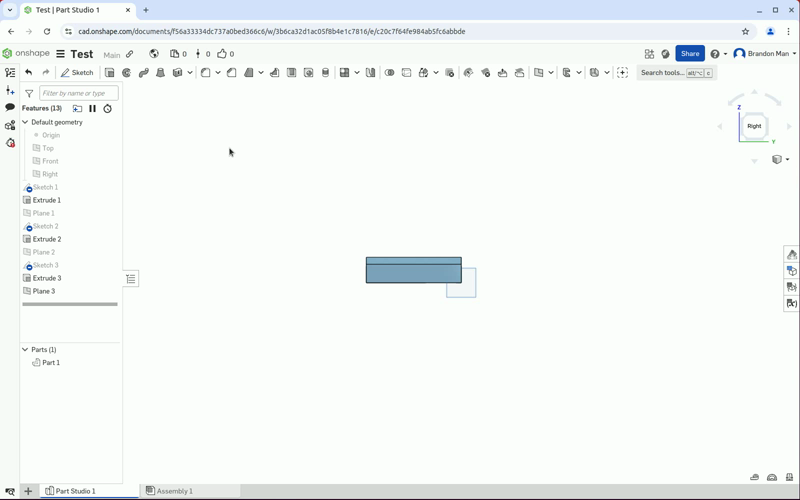
key(shift+s)
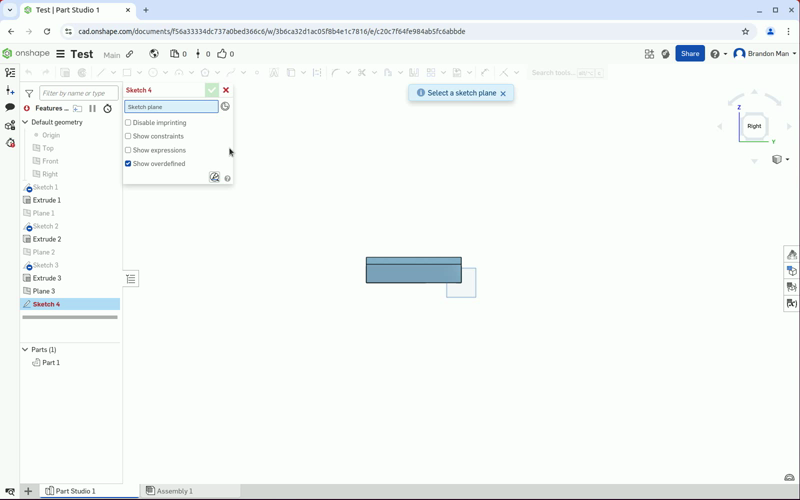
mouse_move(73, 293)
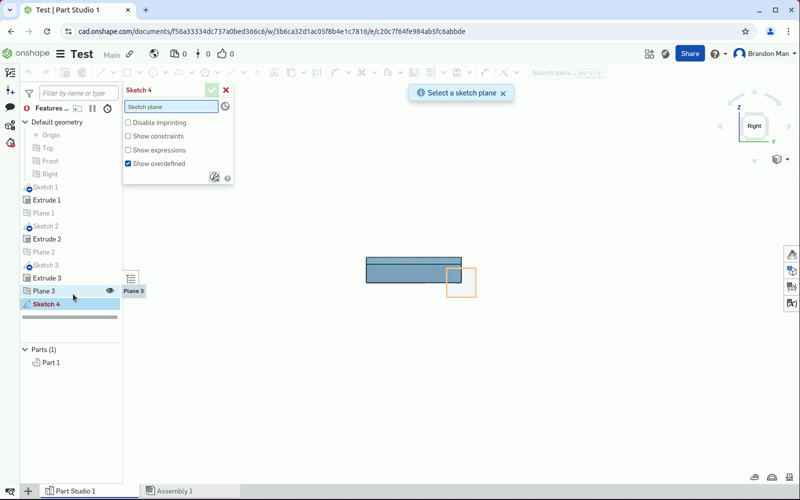
click(73, 293)
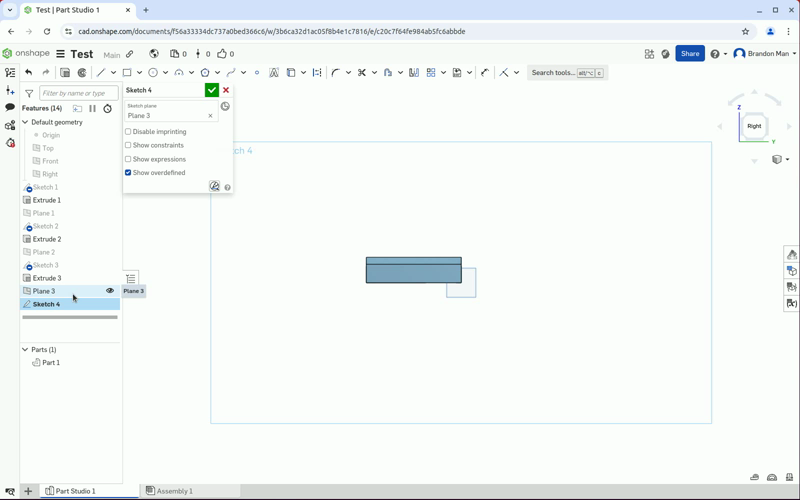
mouse_move(73, 352)
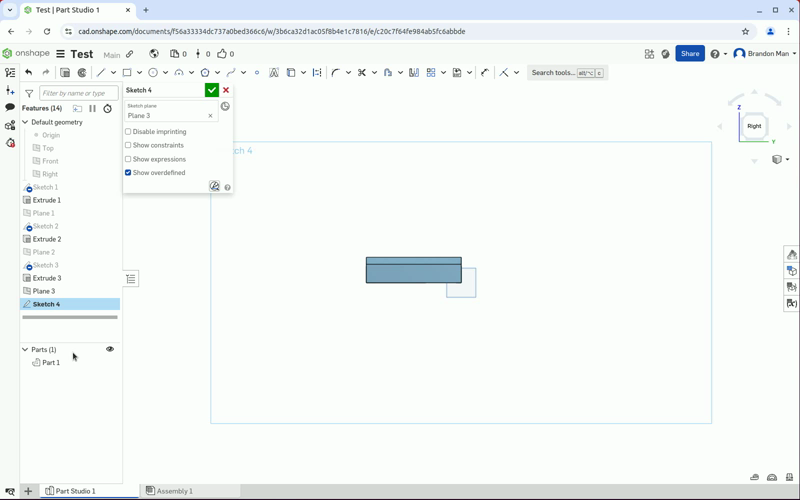
key(y)
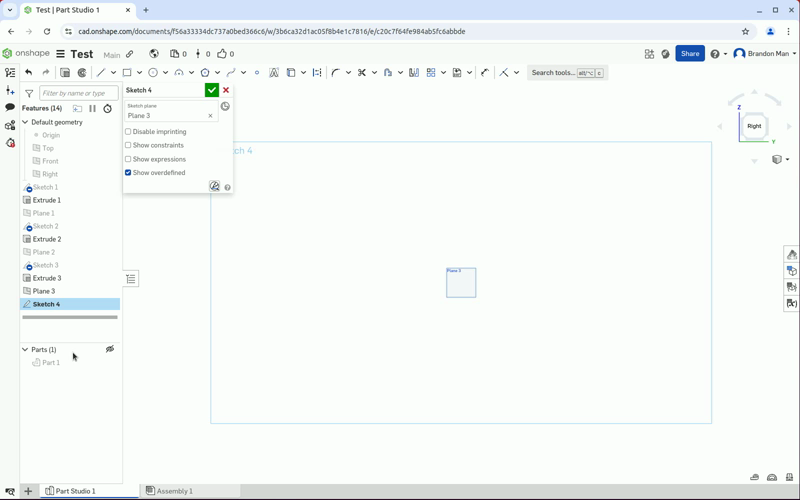
key(l)
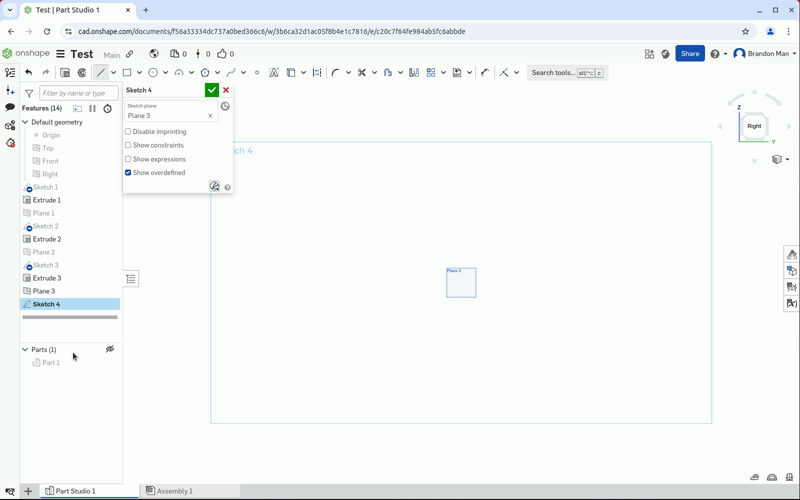
key_down(shift)
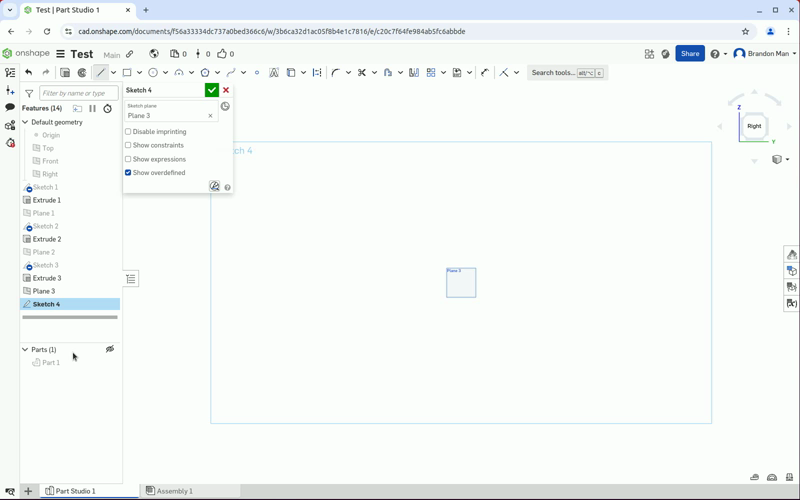
mouse_move(478, 282)
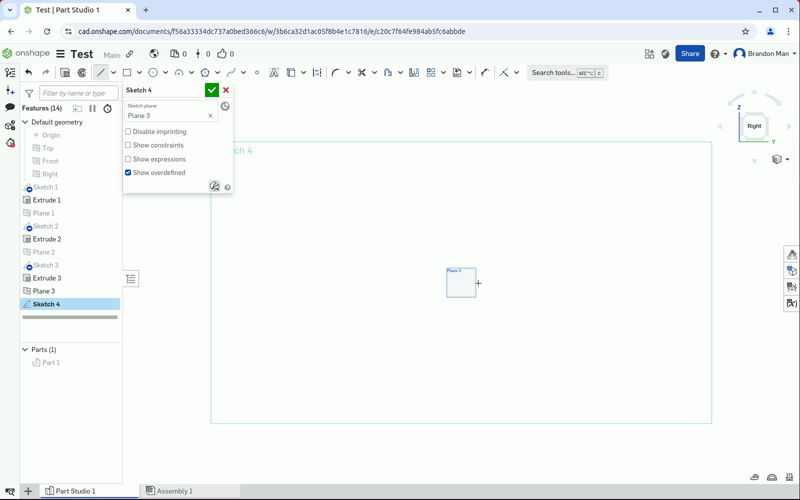
click(478, 282)
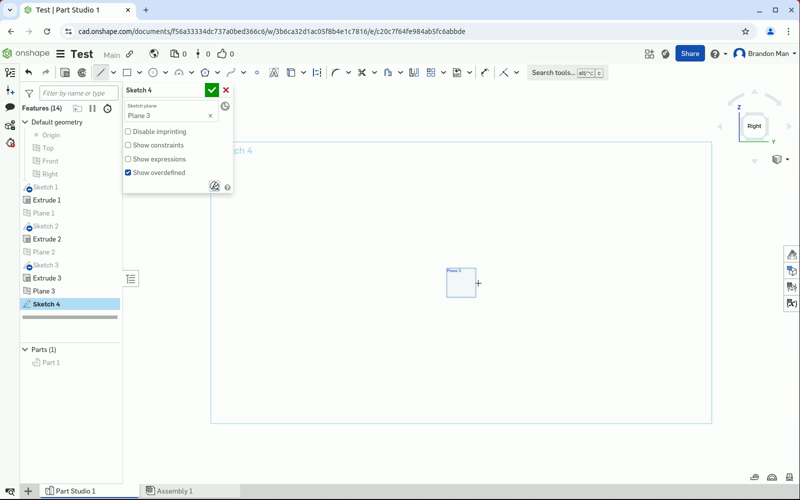
key_up(shift)
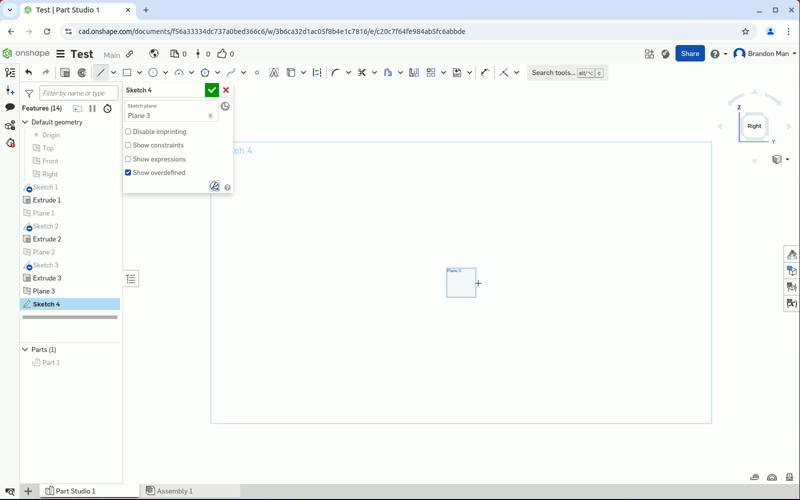
key_down(shift)
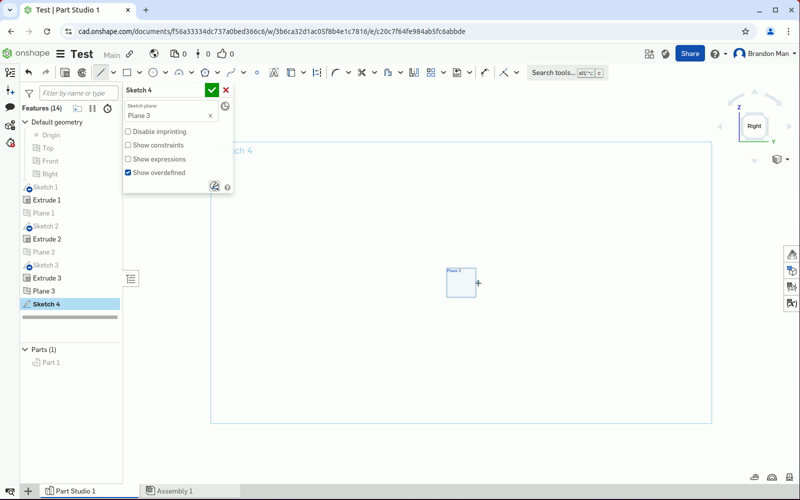
mouse_move(508, 282)
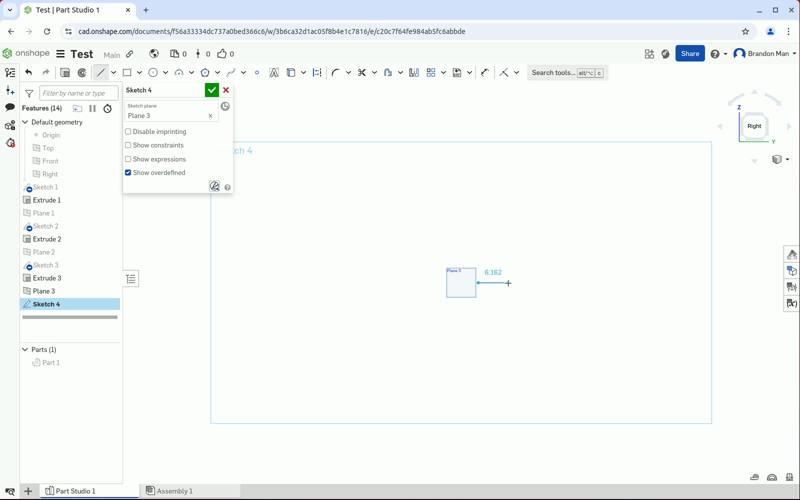
mouse_move(508, 282)
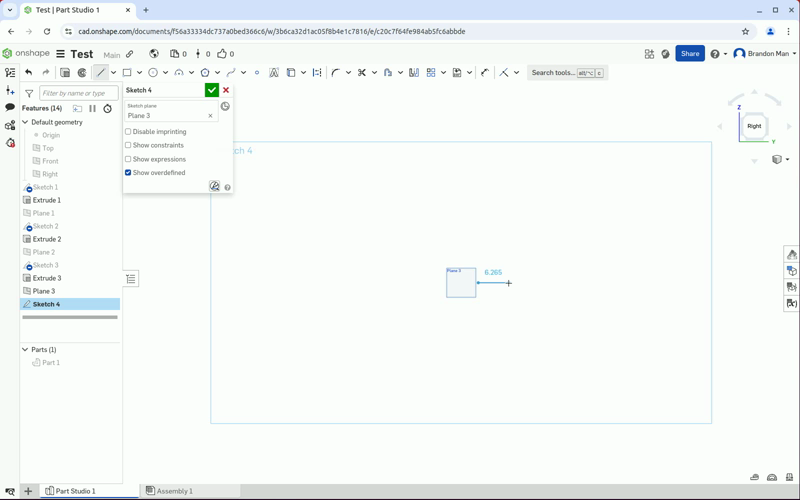
click(508, 282)
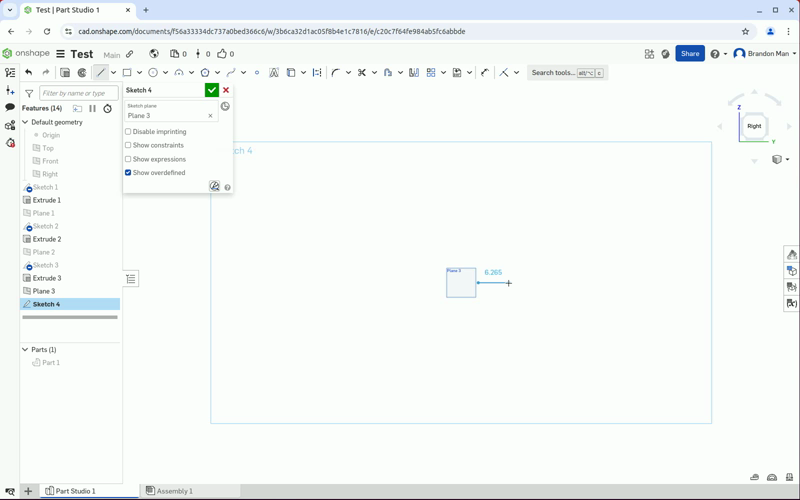
key_up(shift)
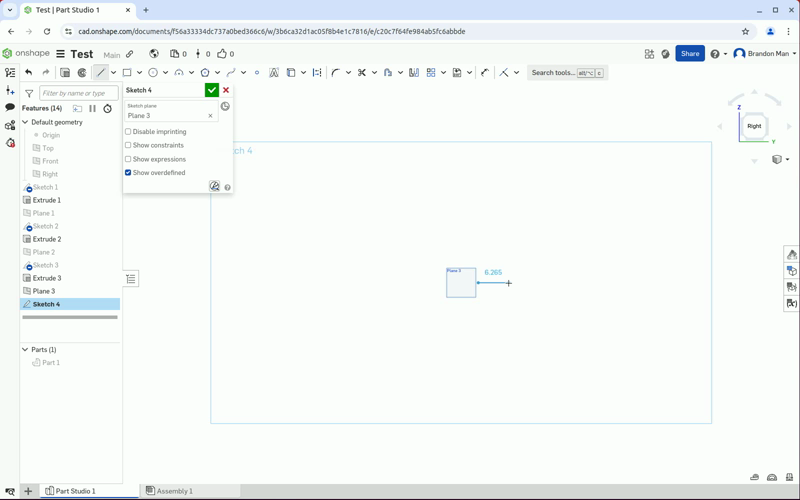
key_down(shift)
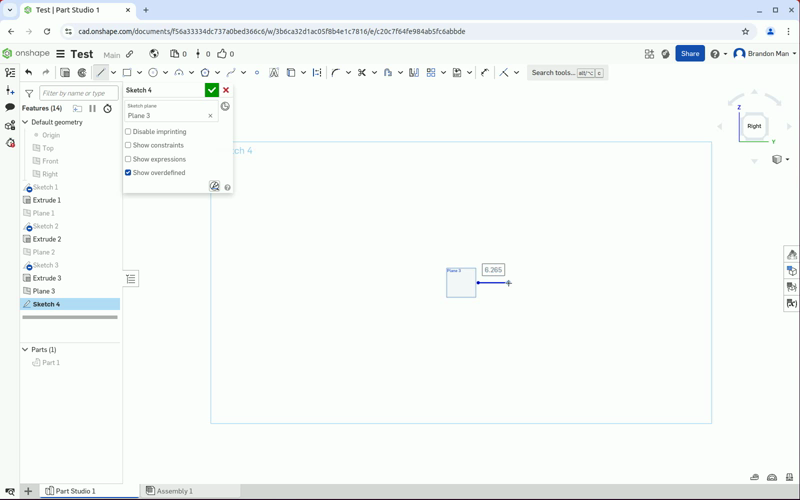
mouse_move(538, 282)
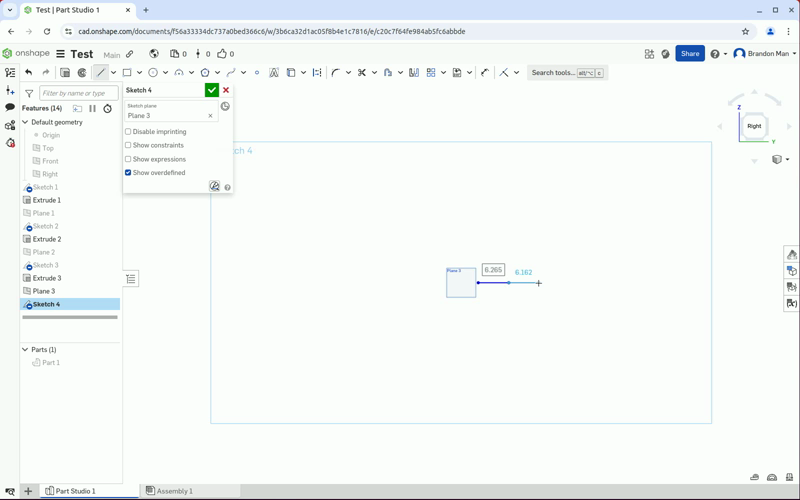
mouse_move(508, 270)
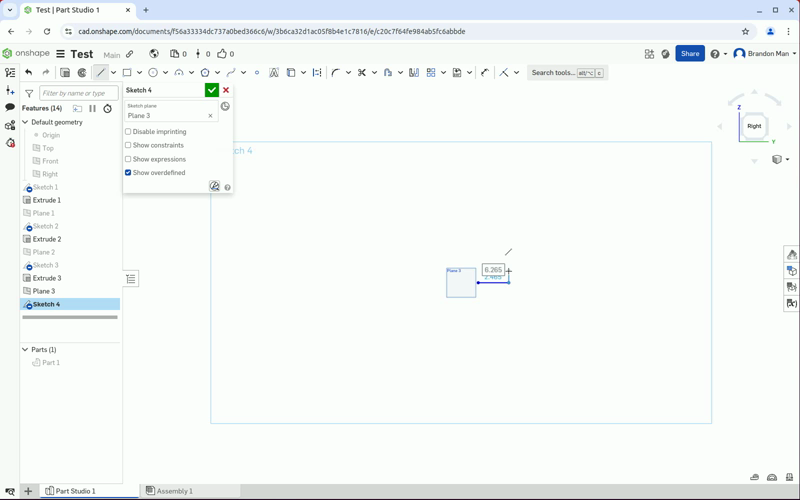
click(508, 270)
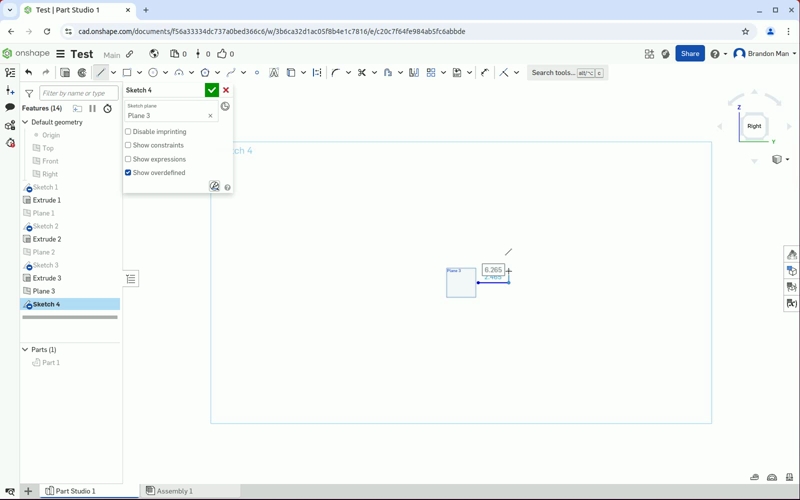
key_up(shift)
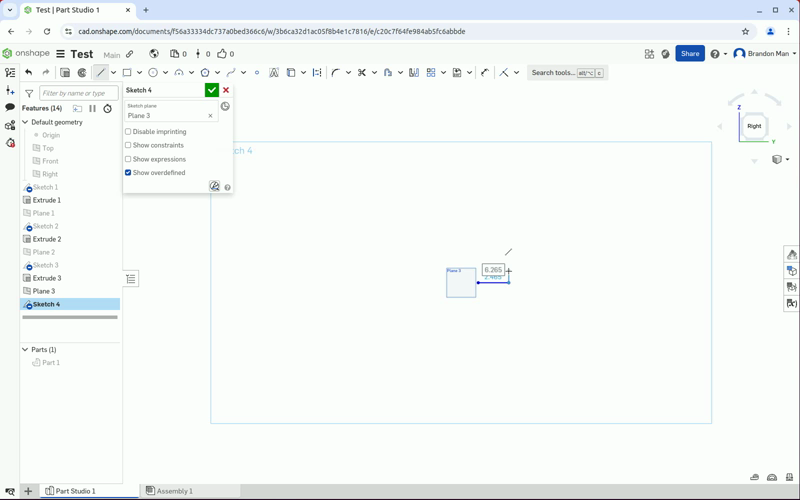
key_down(shift)
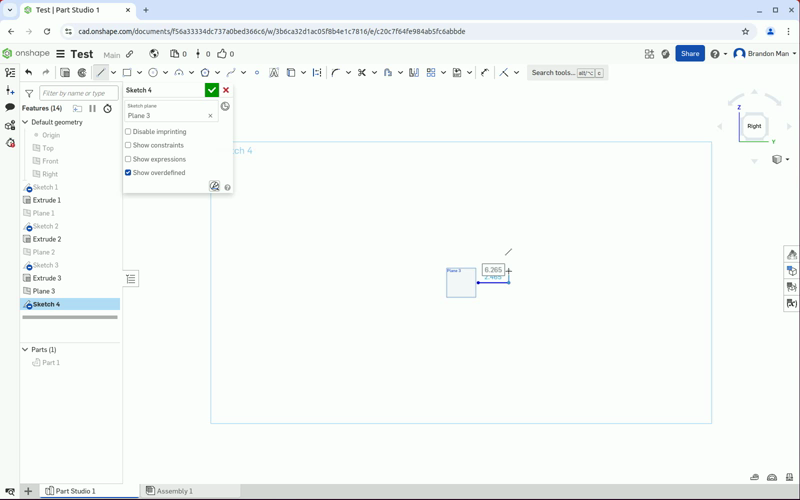
mouse_move(538, 270)
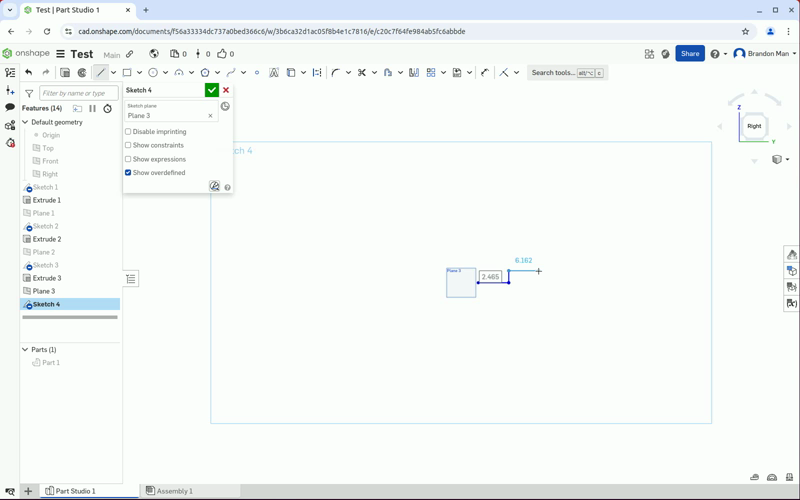
mouse_move(493, 265)
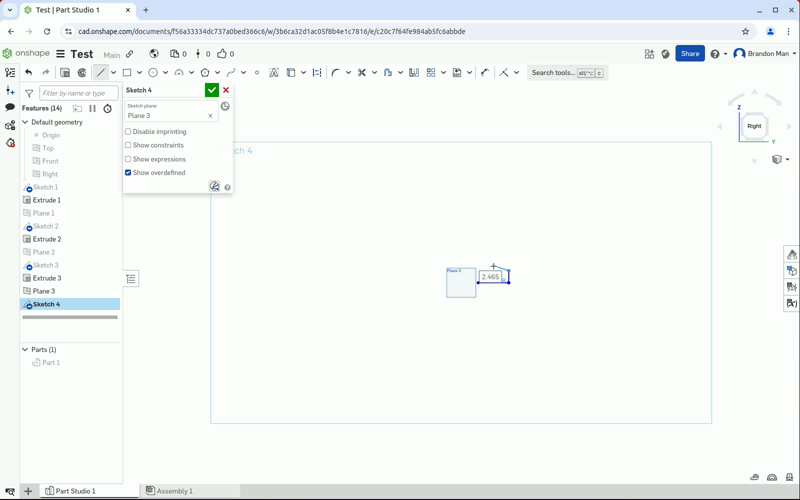
click(493, 265)
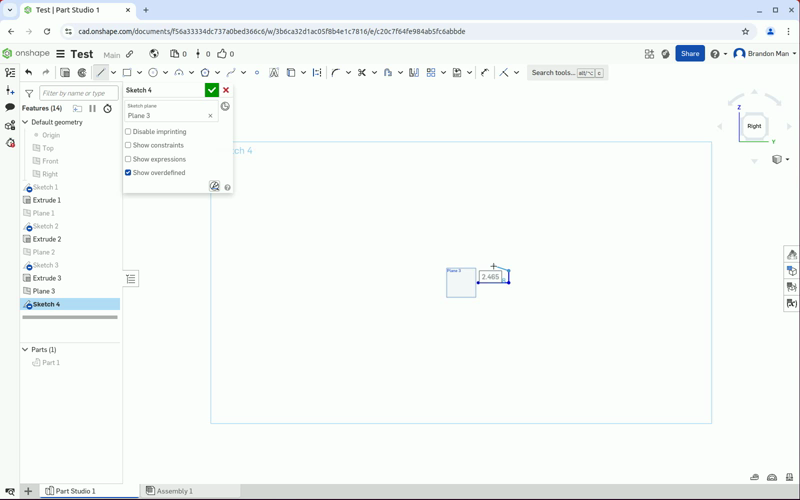
key_up(shift)
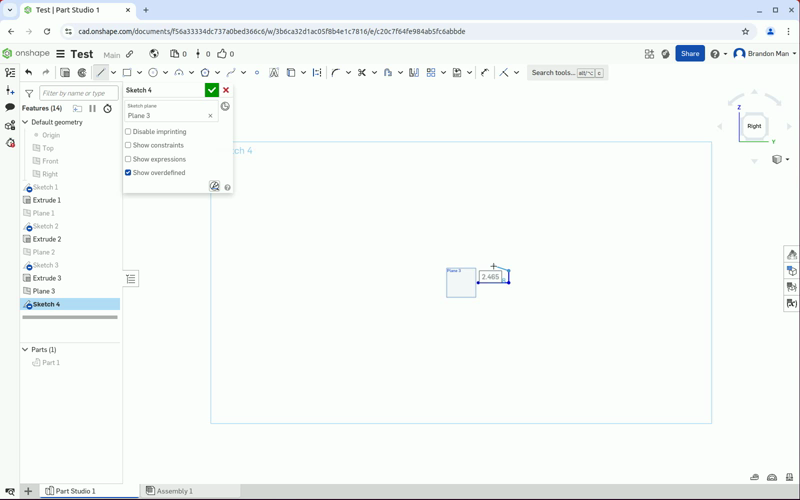
key_down(shift)
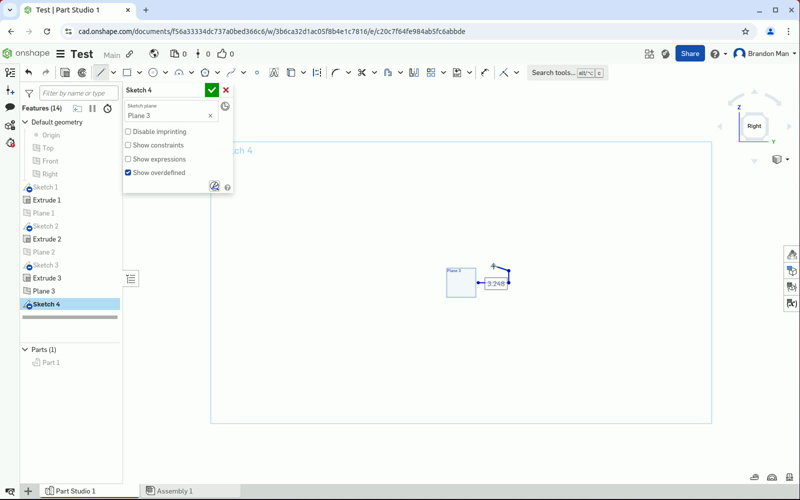
mouse_move(523, 265)
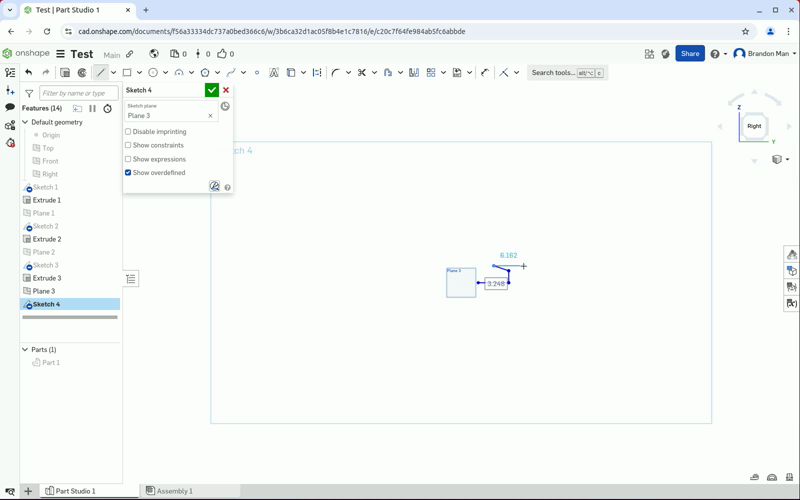
mouse_move(478, 270)
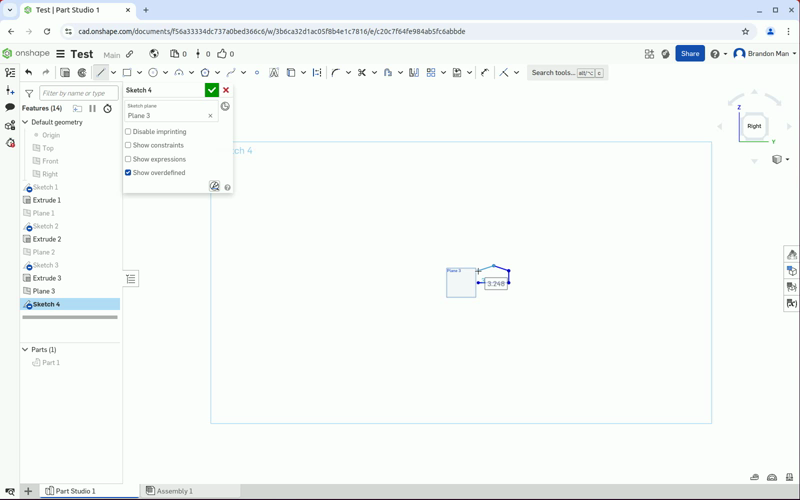
click(478, 270)
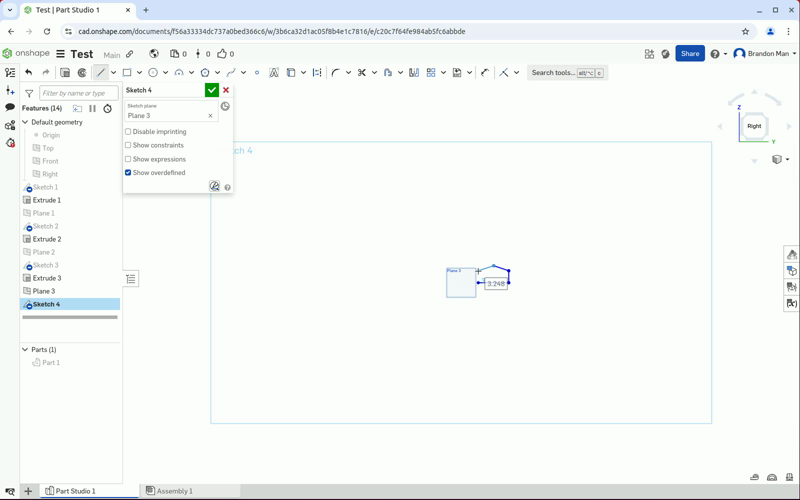
key_up(shift)
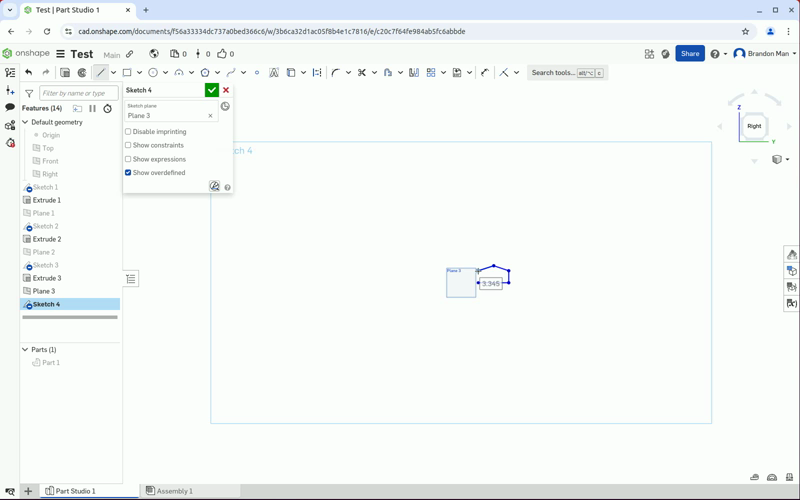
mouse_move(508, 270)
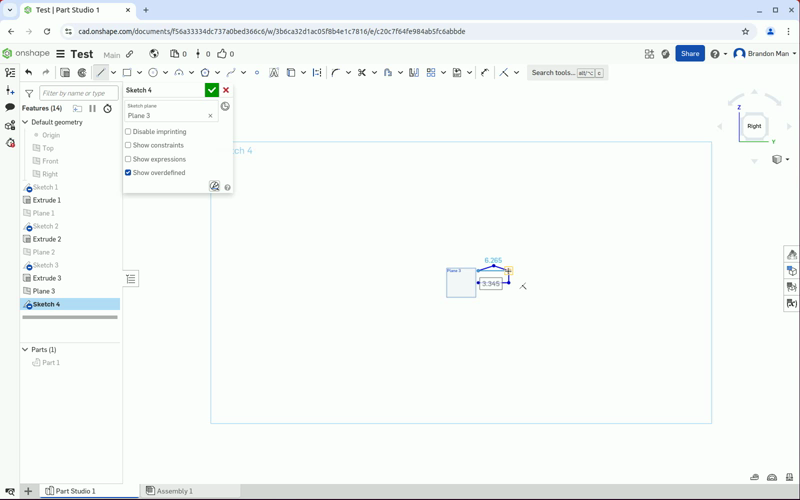
key_down(shift)
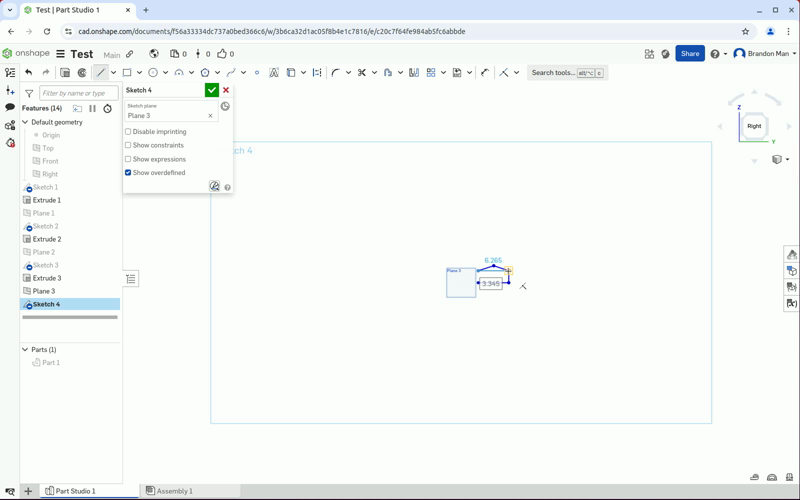
mouse_move(478, 282)
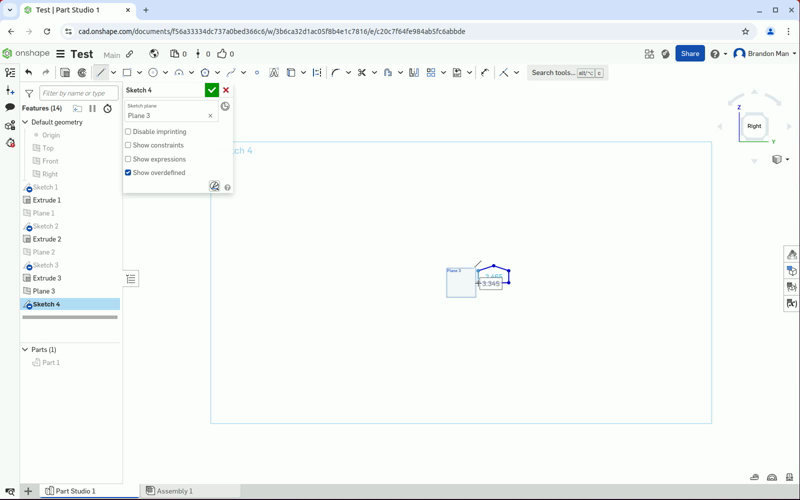
key_up(shift)
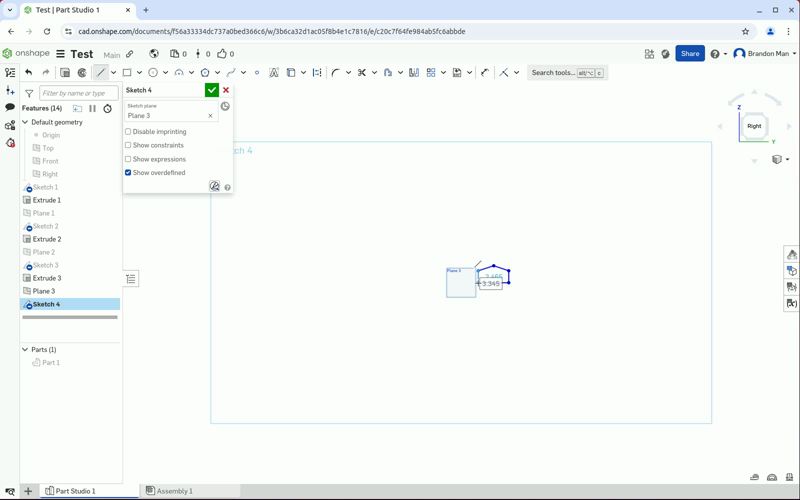
click(478, 282)
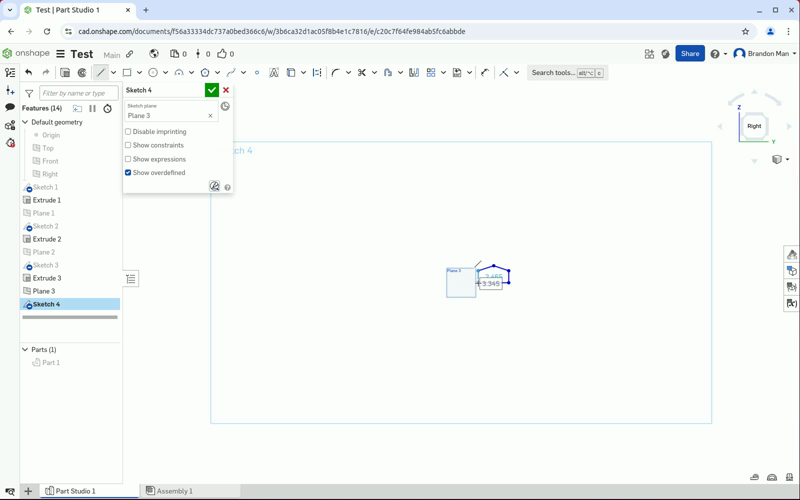
key(esc)
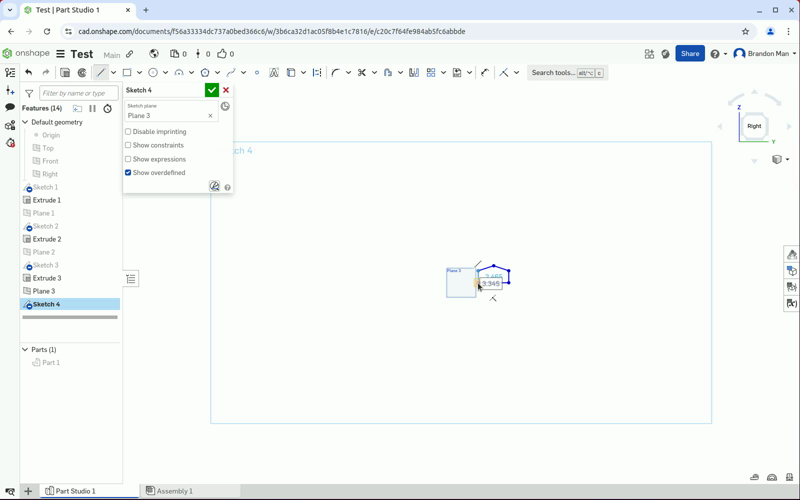
mouse_move(501, 278)
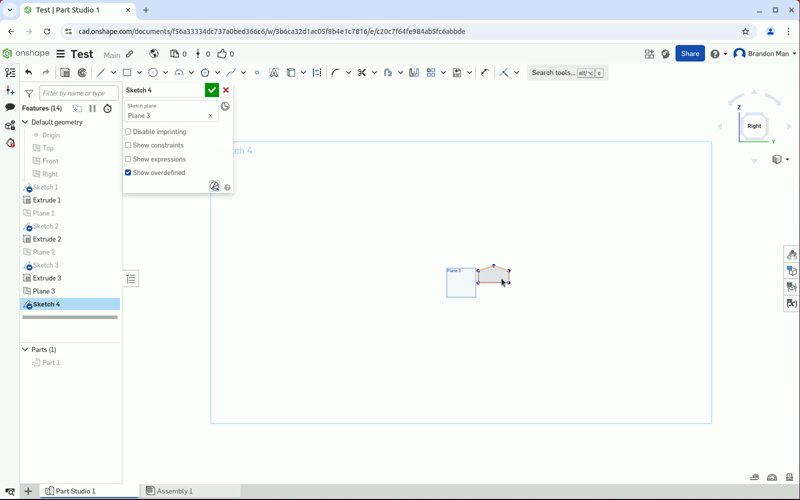
scroll(6)
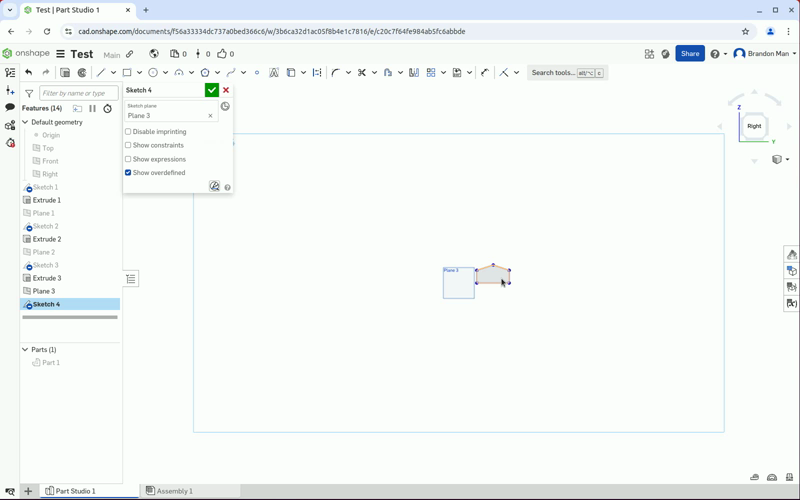
scroll(6)
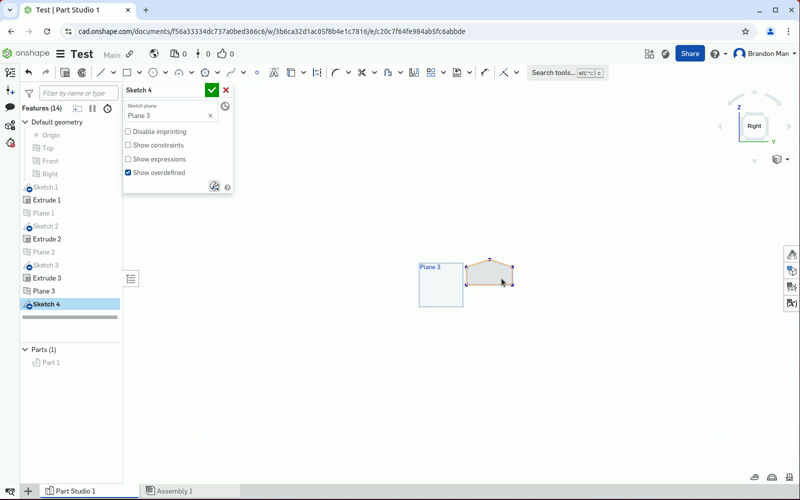
scroll(6)
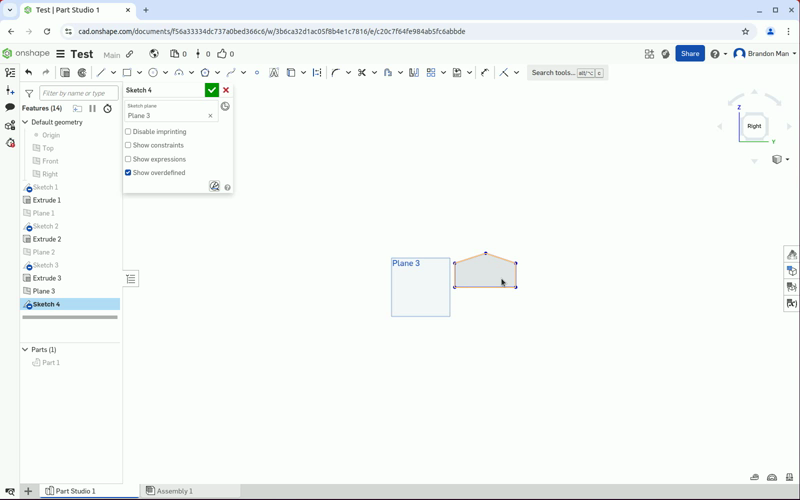
scroll(6)
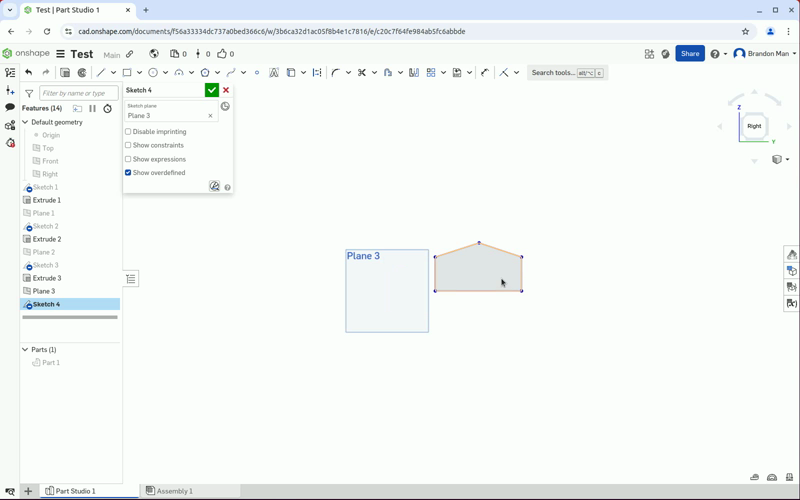
scroll(6)
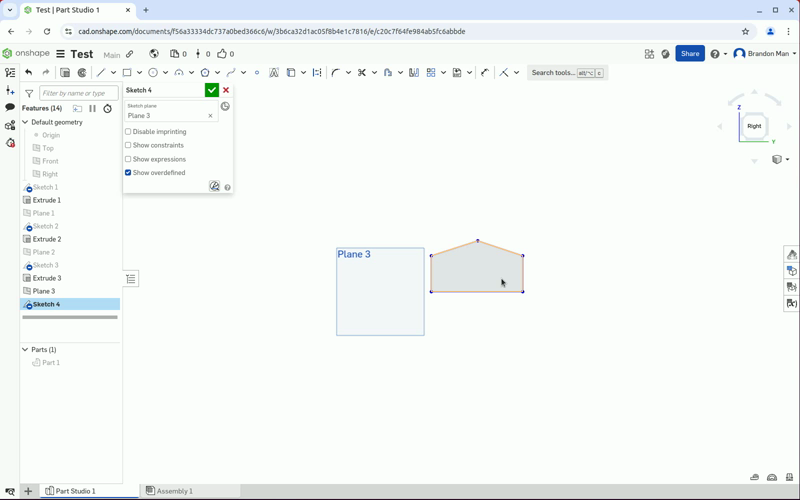
scroll(6)
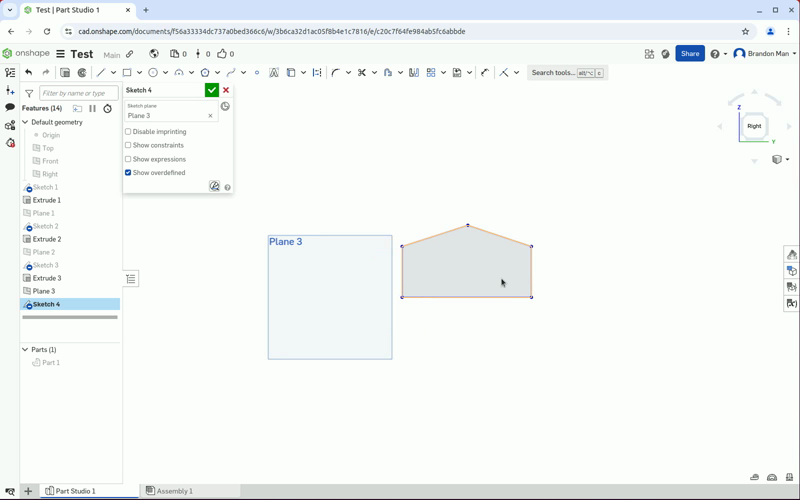
scroll(6)
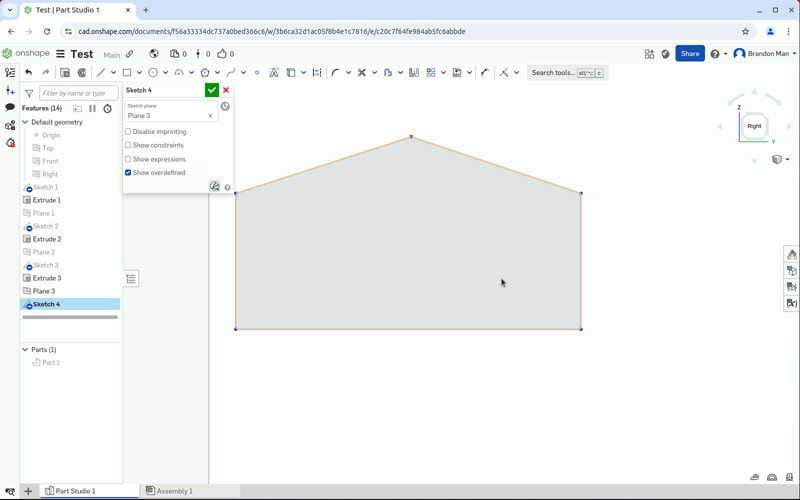
click(501, 278)
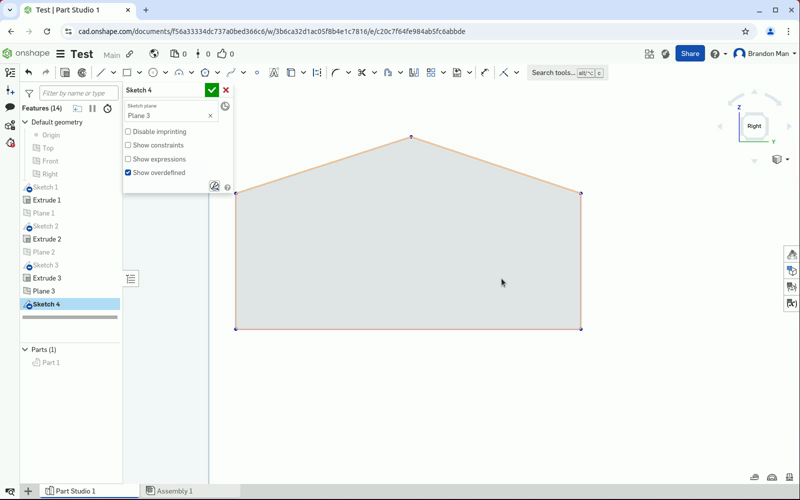
scroll(-6)
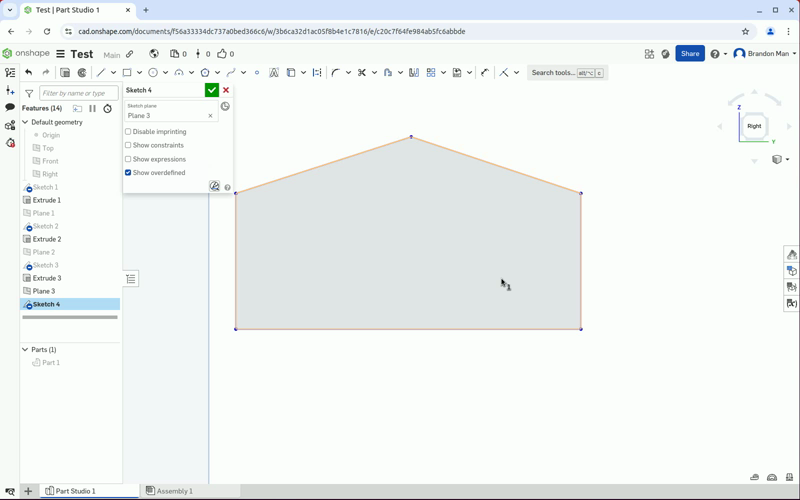
scroll(-6)
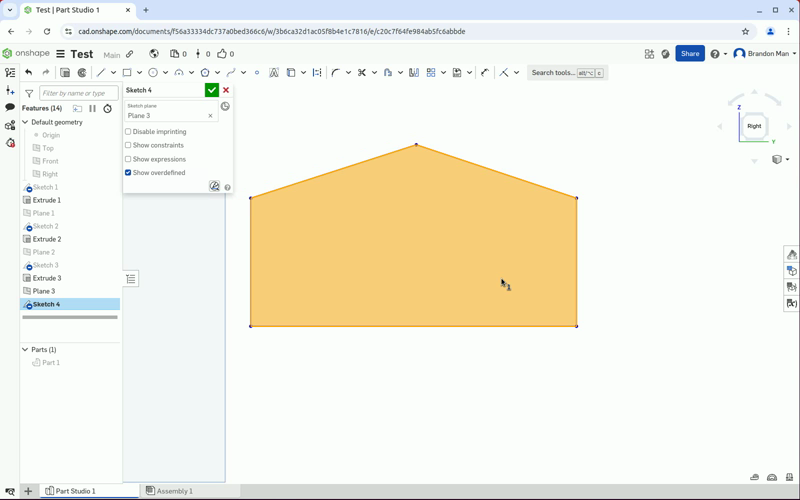
scroll(-6)
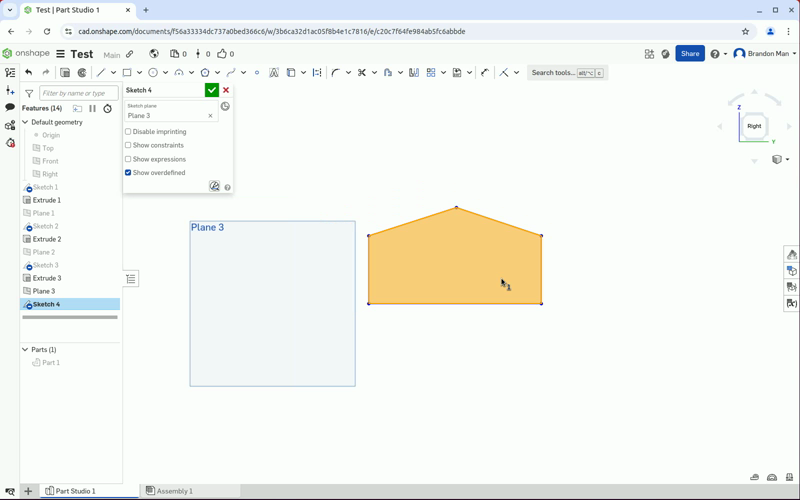
scroll(-6)
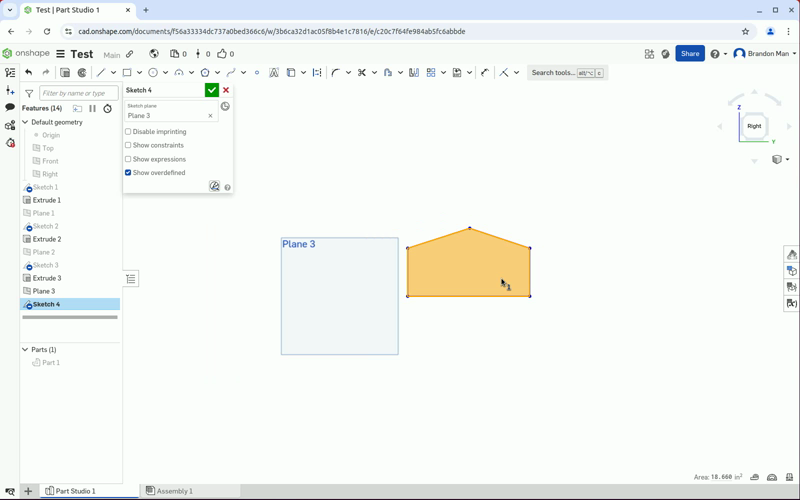
scroll(-6)
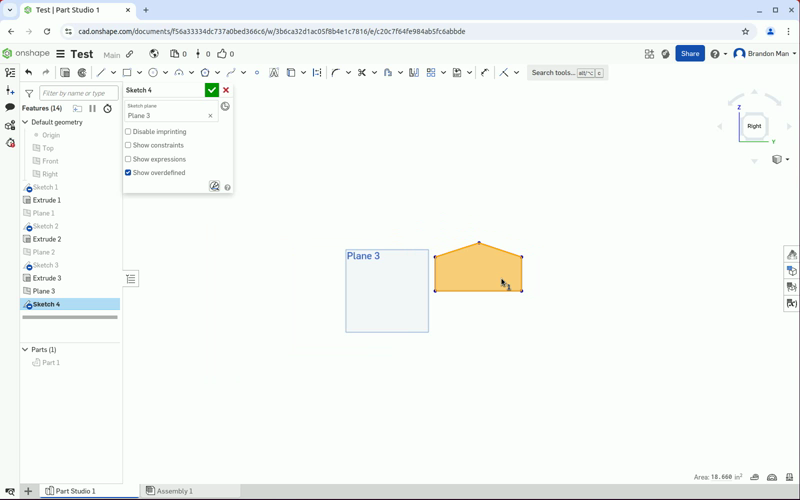
scroll(-6)
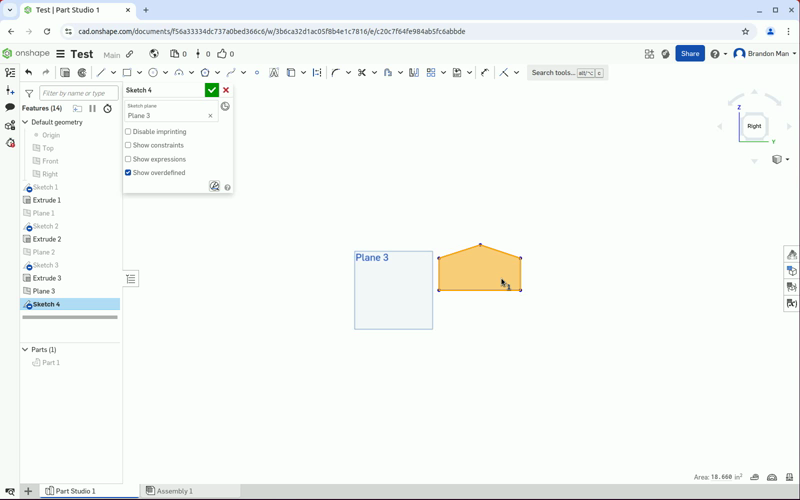
scroll(-6)
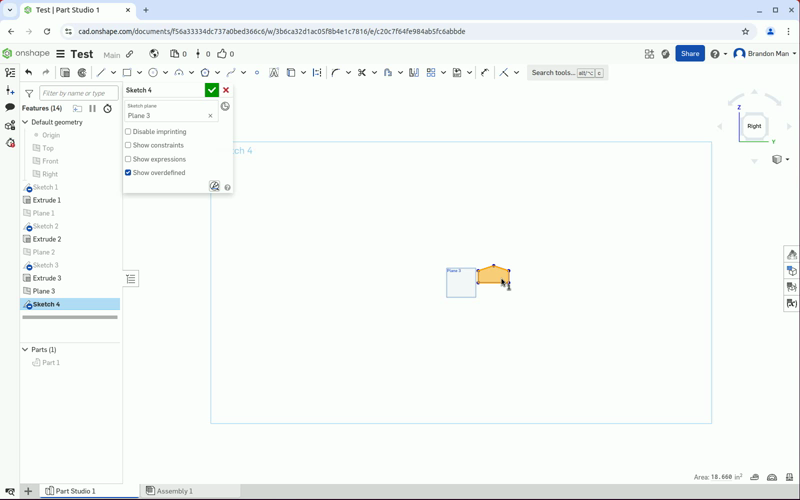
mouse_move(73, 352)
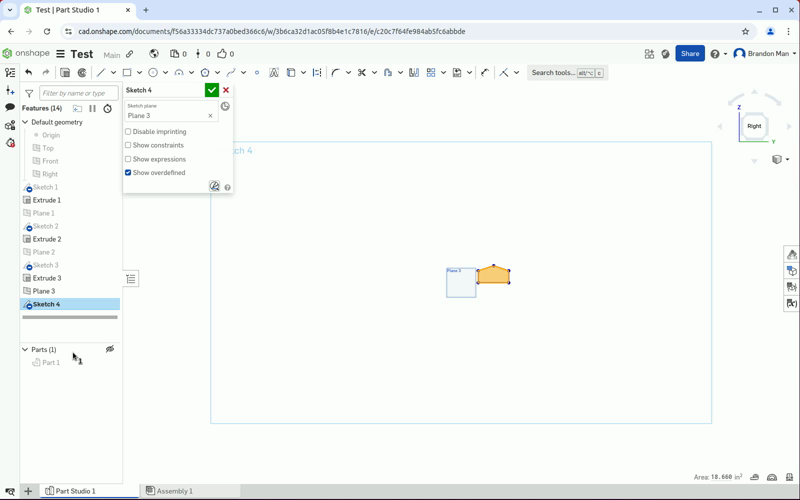
key(shift+y)
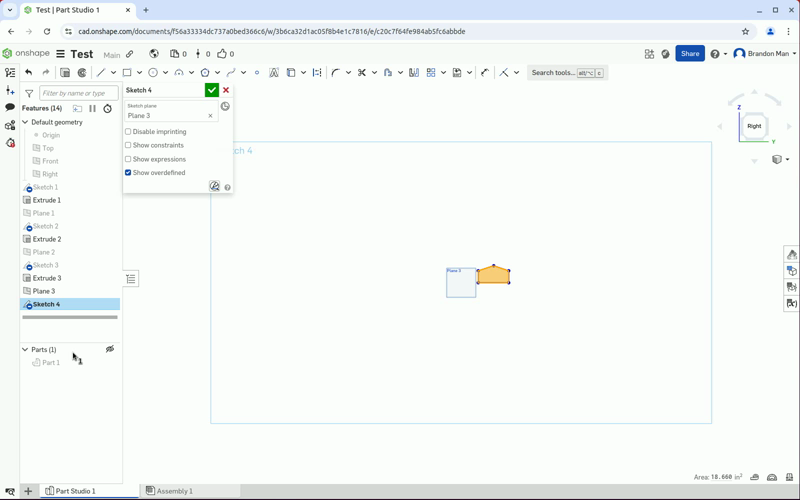
key(shift+e)
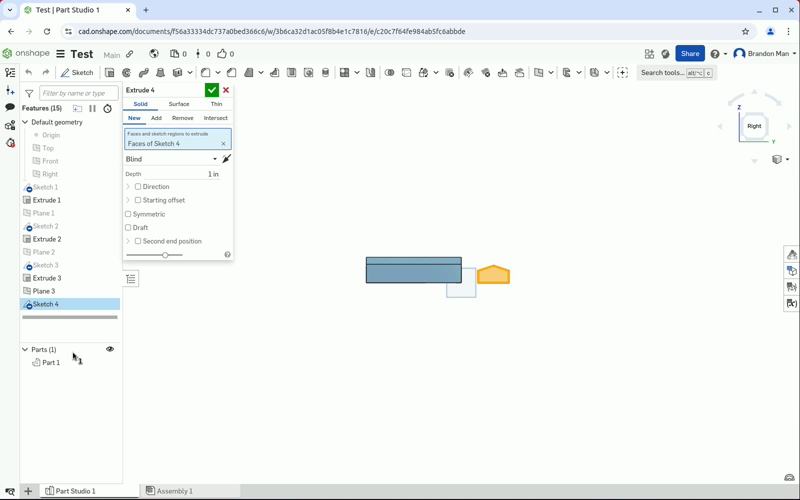
mouse_move(143, 106)
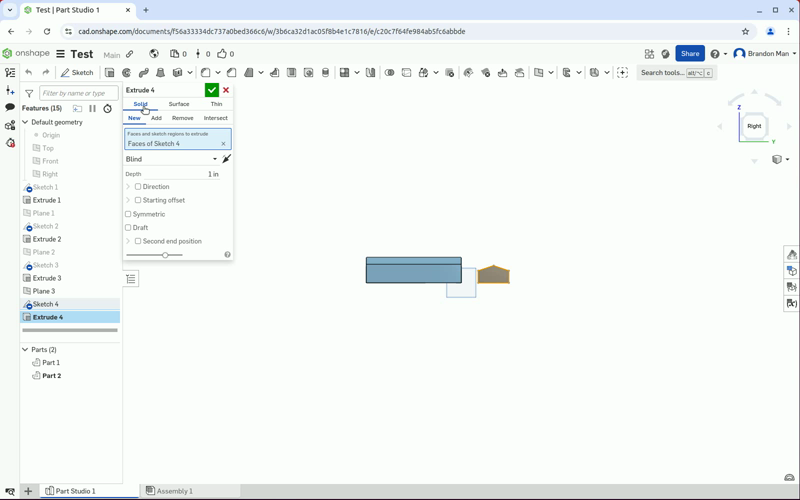
click(143, 106)
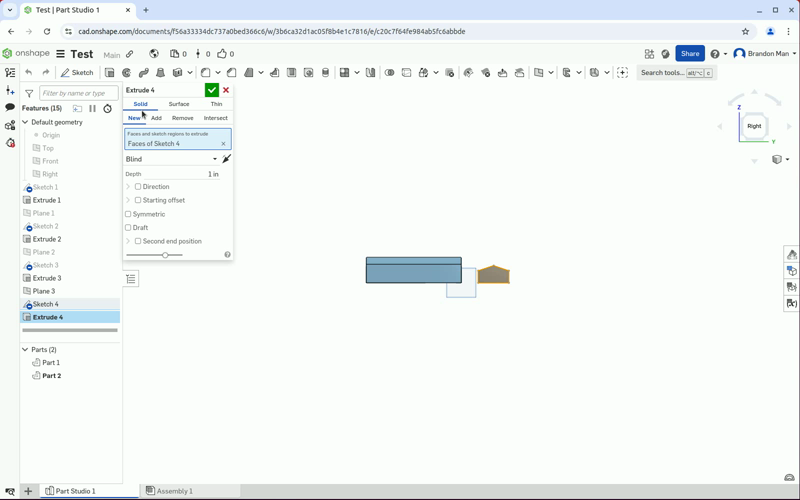
mouse_move(137, 120)
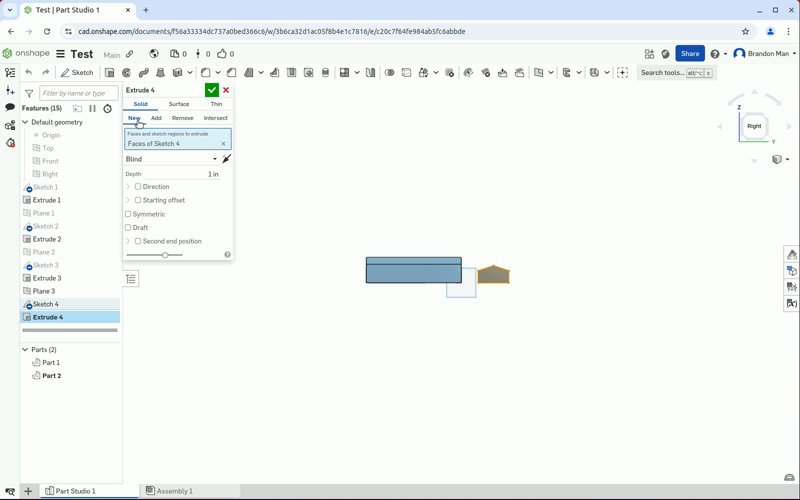
click(137, 120)
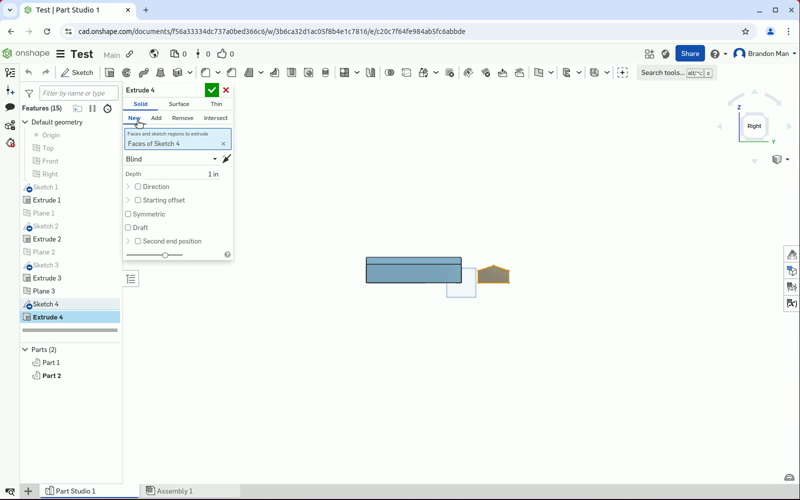
key(tab, 4)
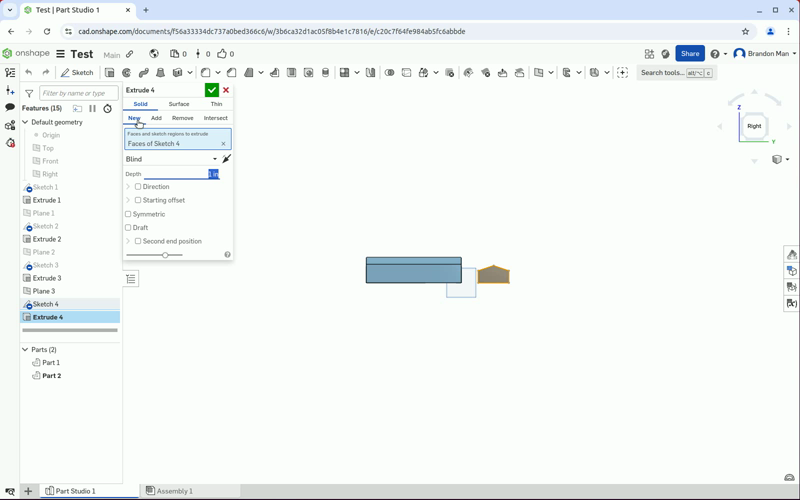
text(6.018)
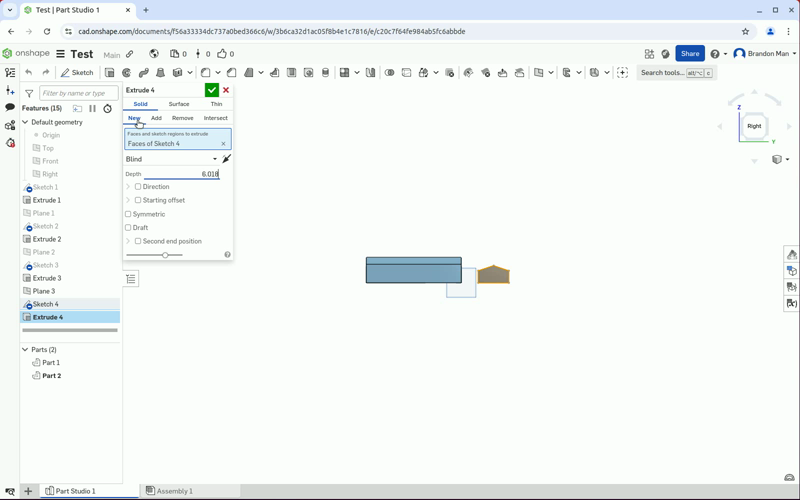
key(enter)
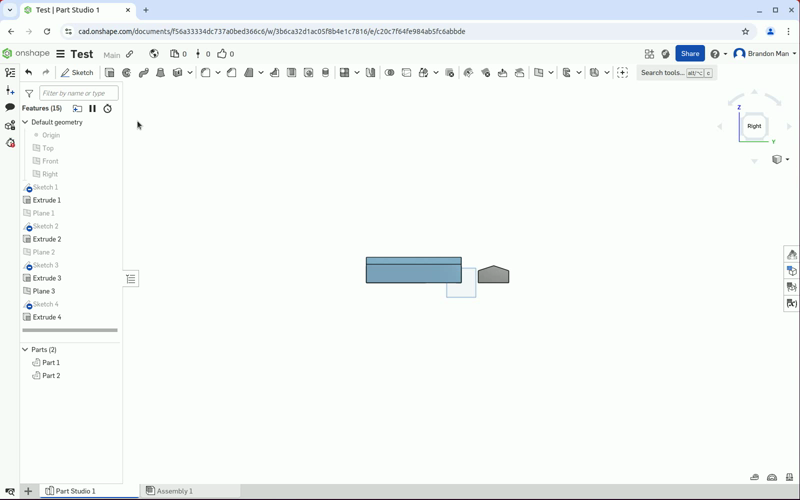
key(shift+h)
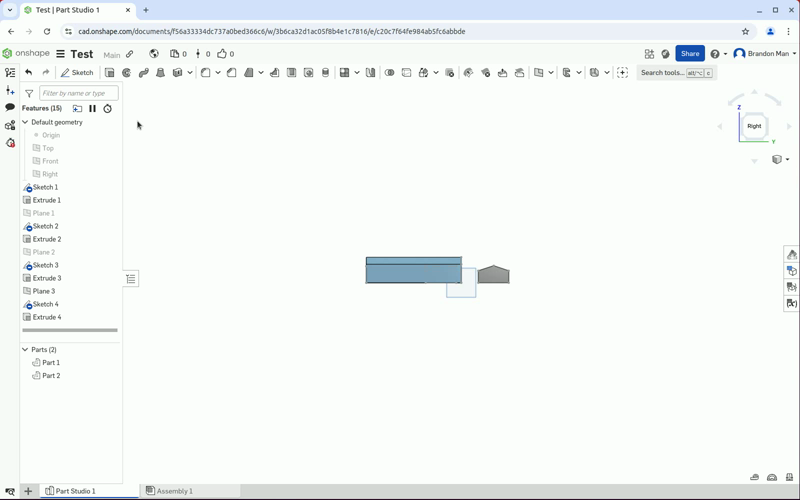
key(shift+h)
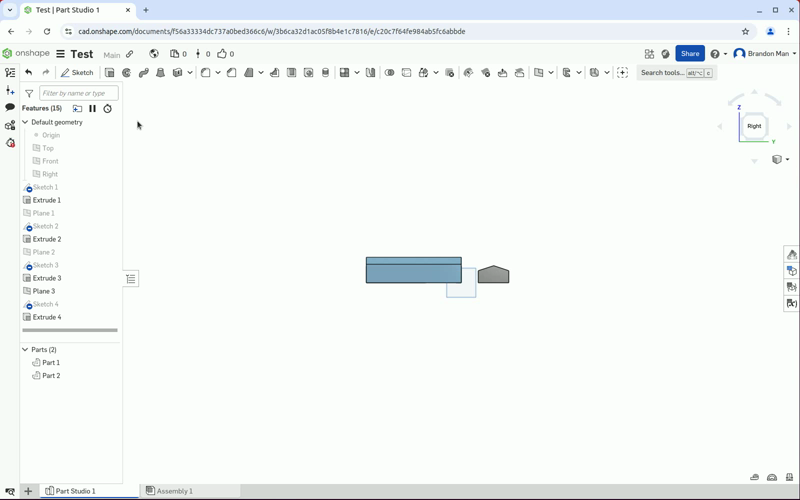
mouse_move(73, 189)
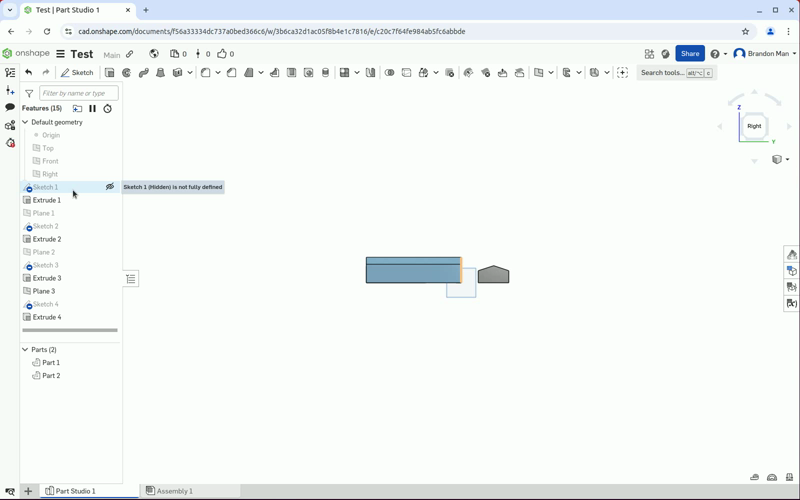
click(73, 189)
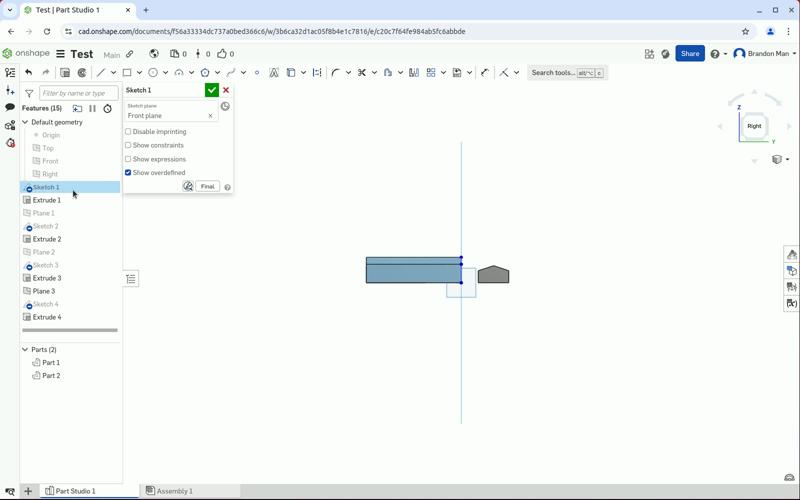
mouse_move(229, 92)
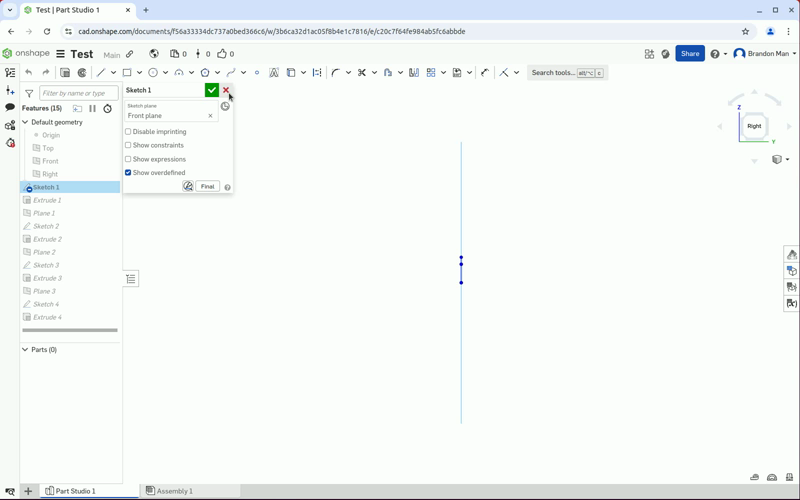
click(229, 92)
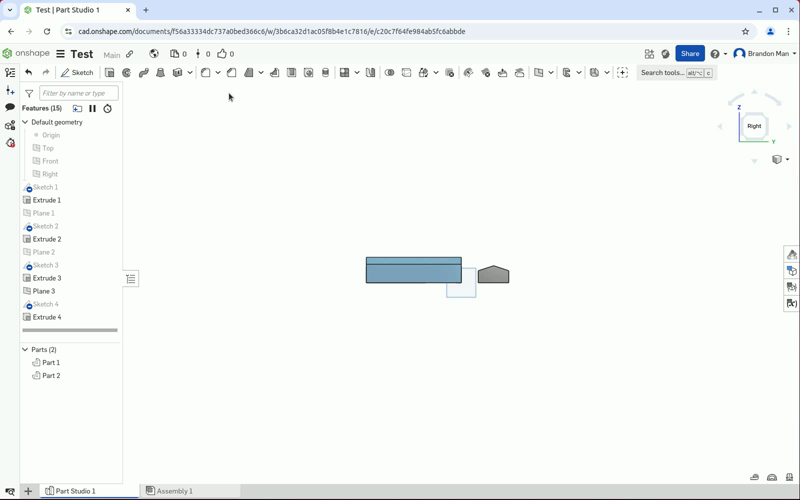
mouse_move(541, 75)
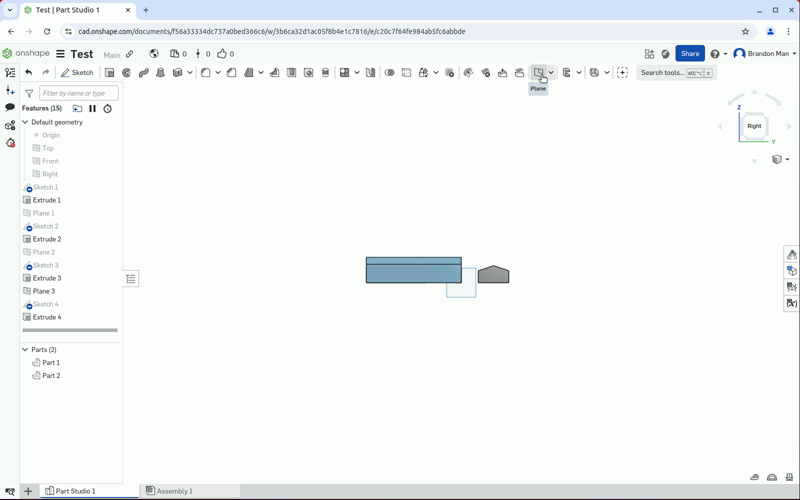
click(541, 75)
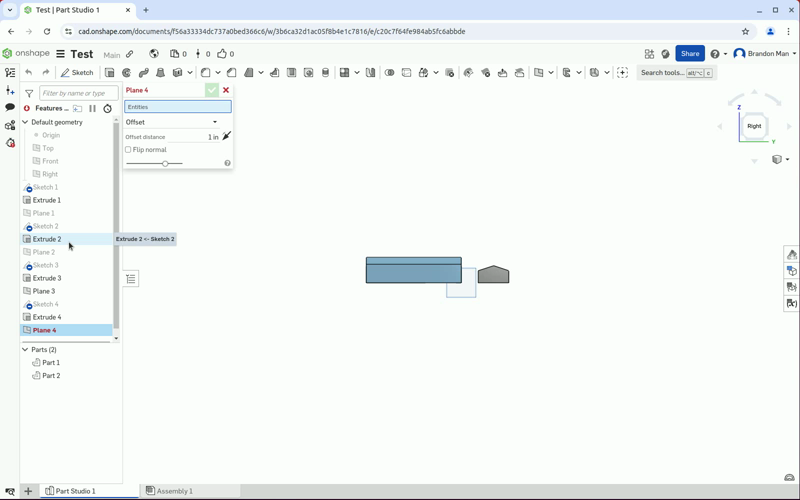
scroll(3)
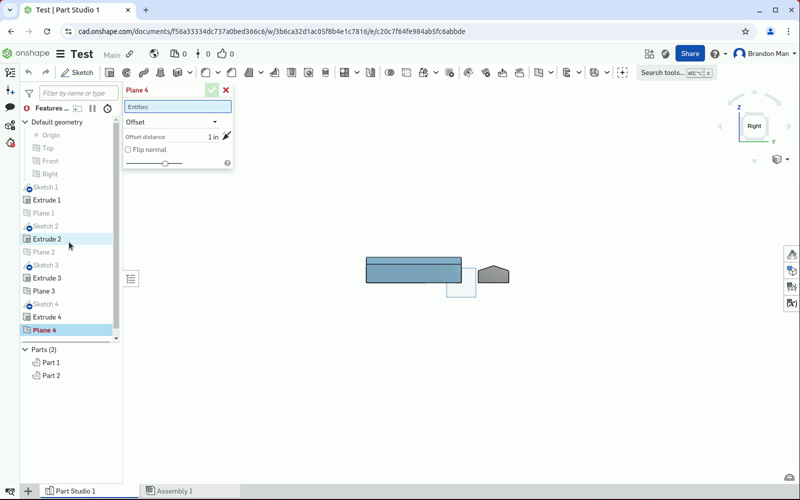
mouse_move(69, 176)
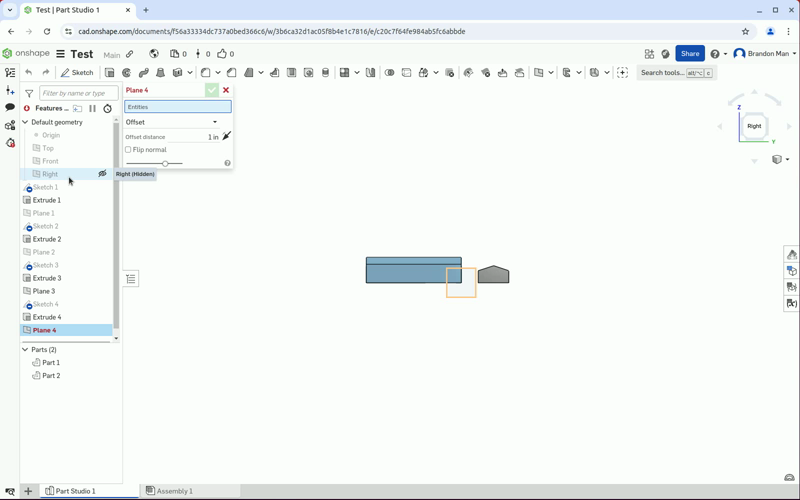
click(69, 176)
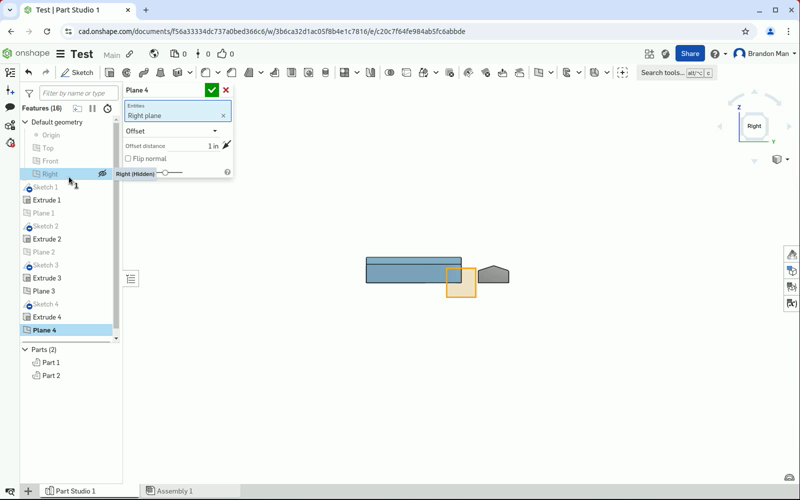
key(tab, 2)
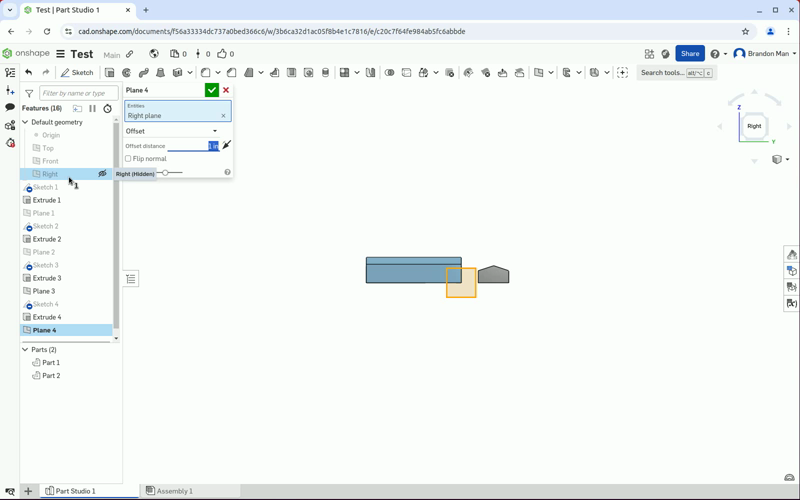
text(13.495)
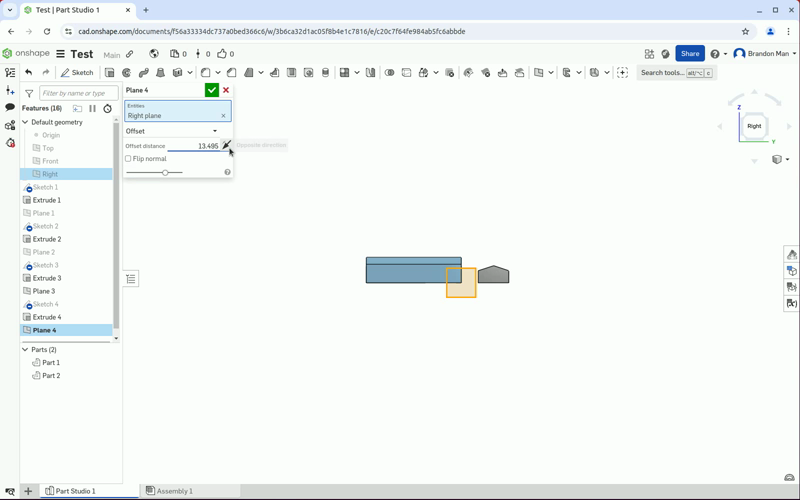
mouse_move(229, 147)
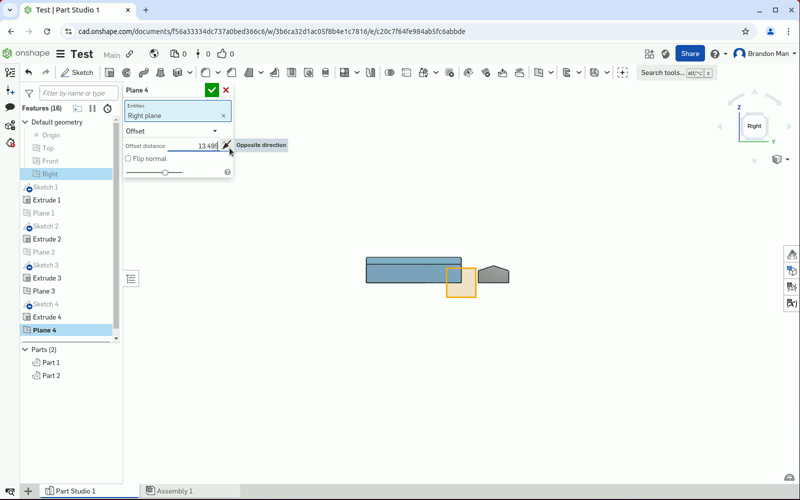
click(229, 147)
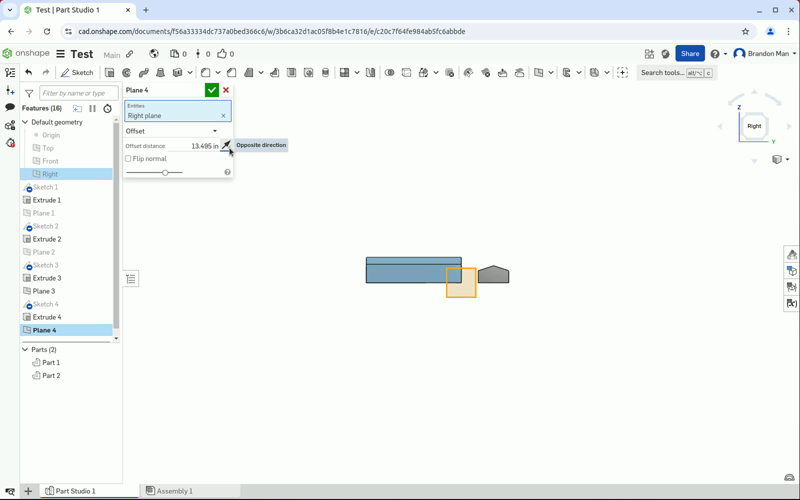
key(enter, 2)
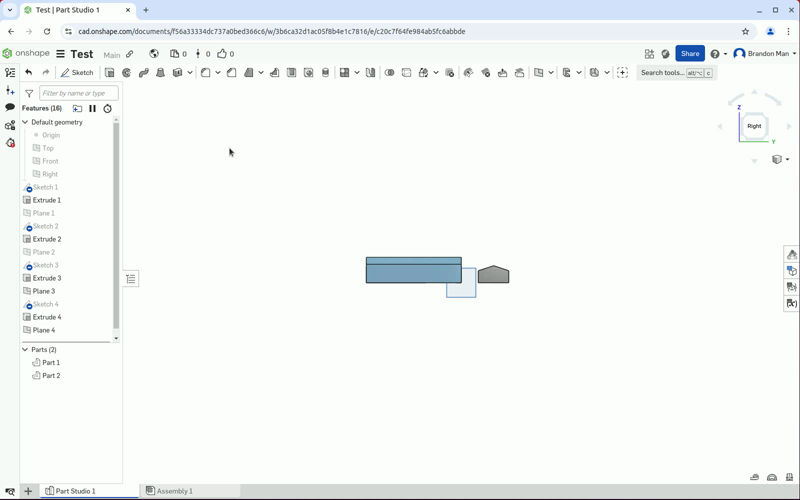
key(shift+s)
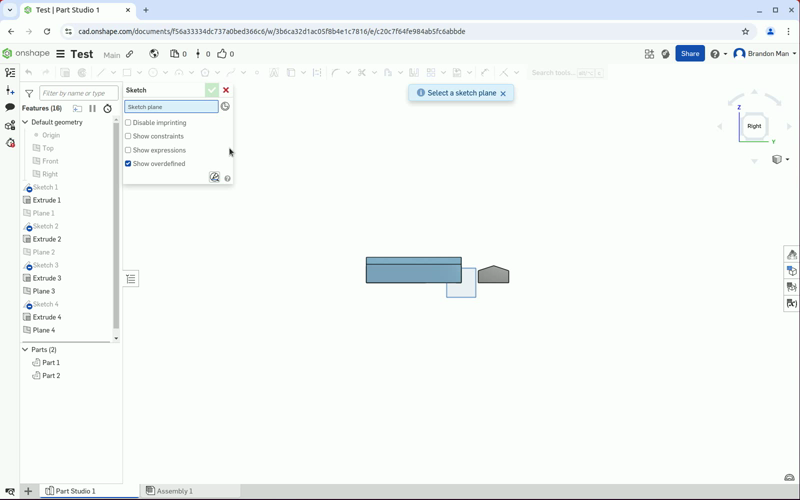
mouse_move(69, 319)
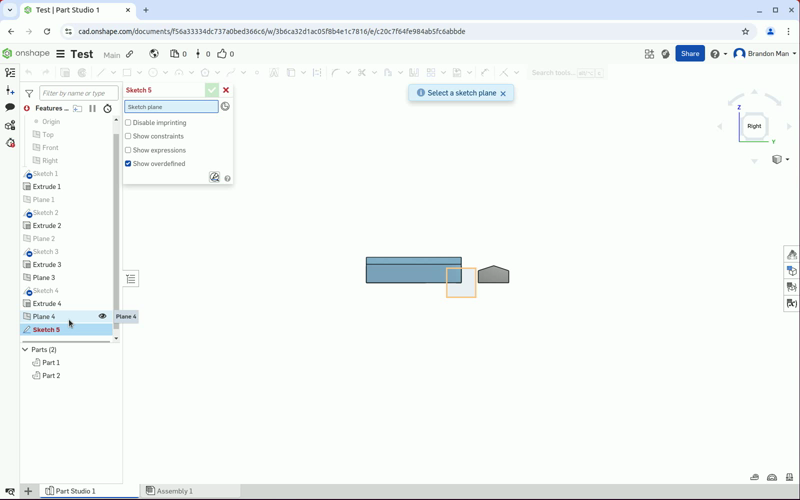
click(69, 319)
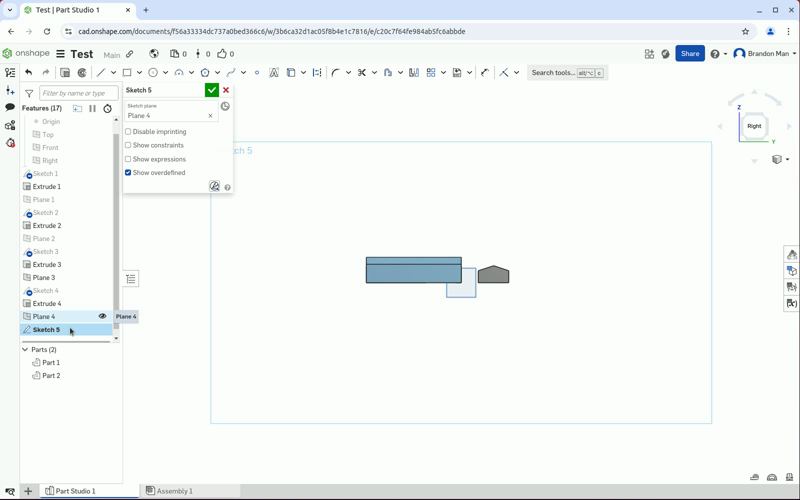
mouse_move(73, 352)
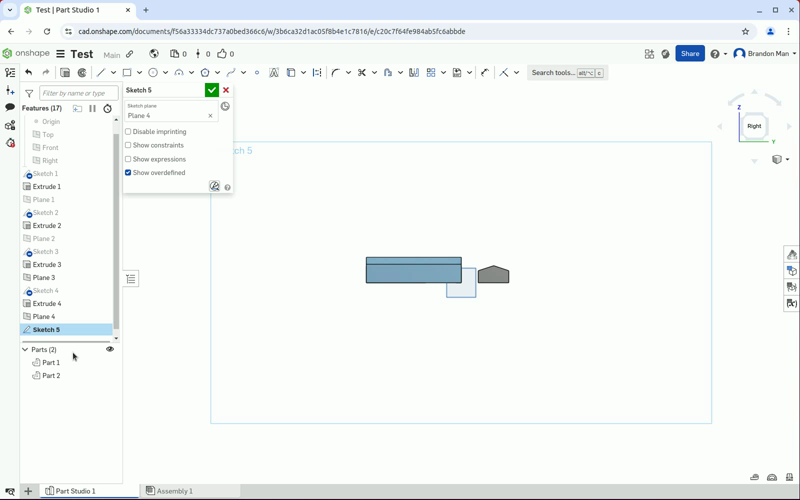
key(y)
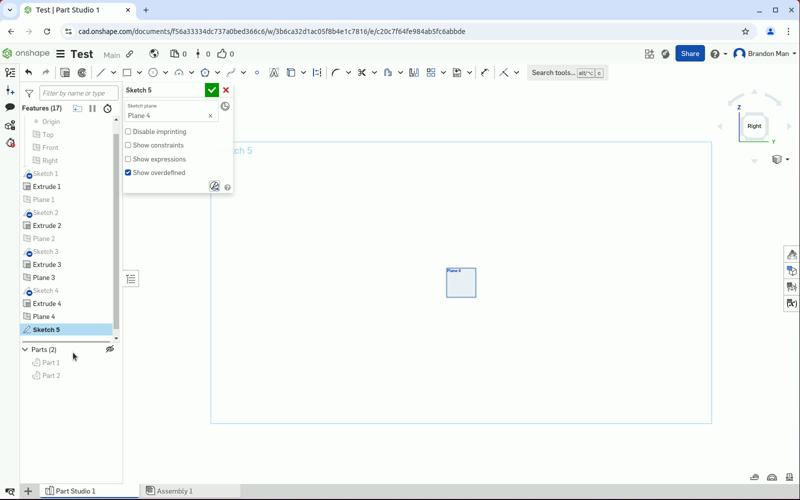
key(l)
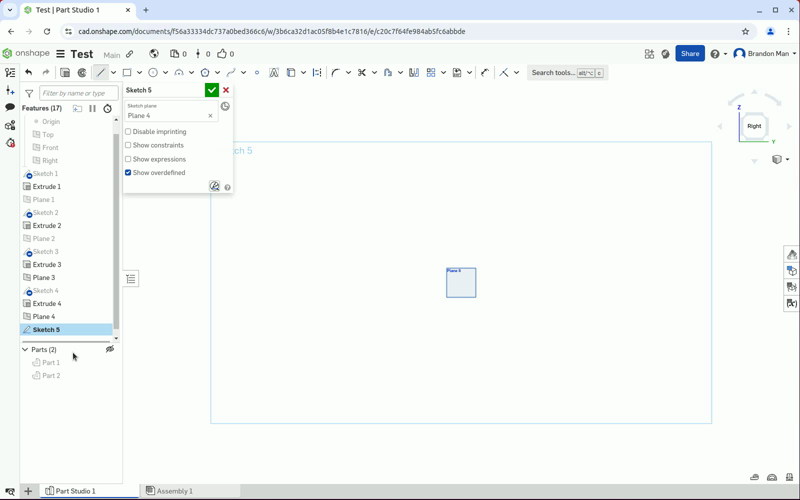
key_down(shift)
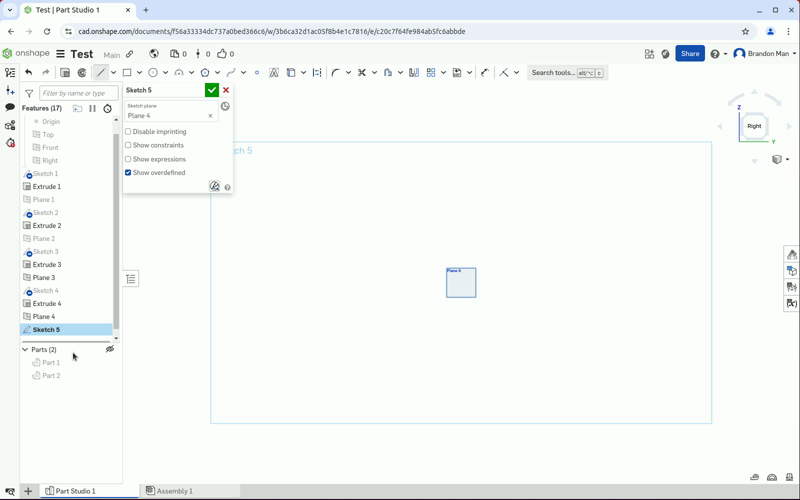
mouse_move(500, 274)
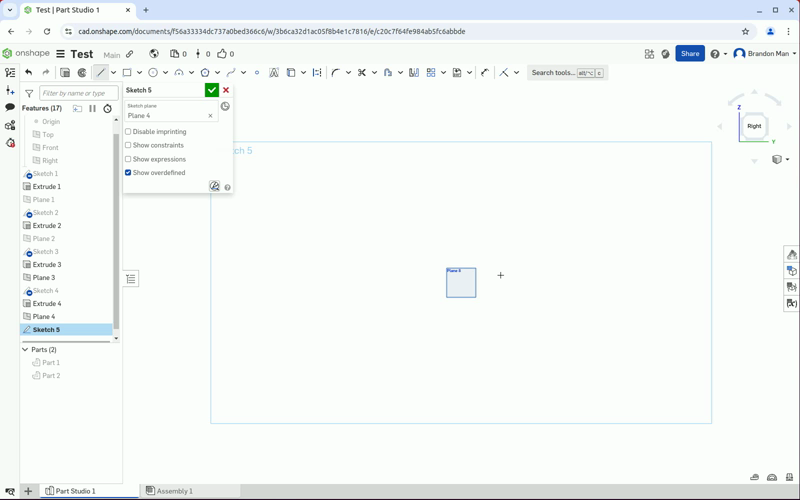
click(500, 274)
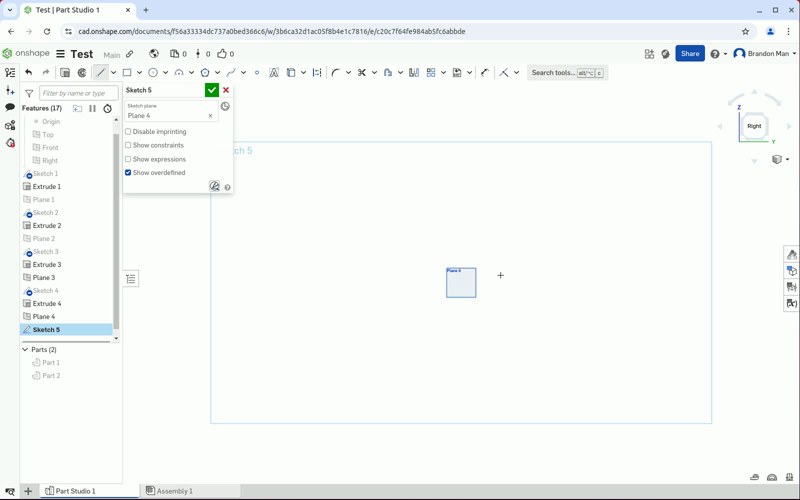
key_up(shift)
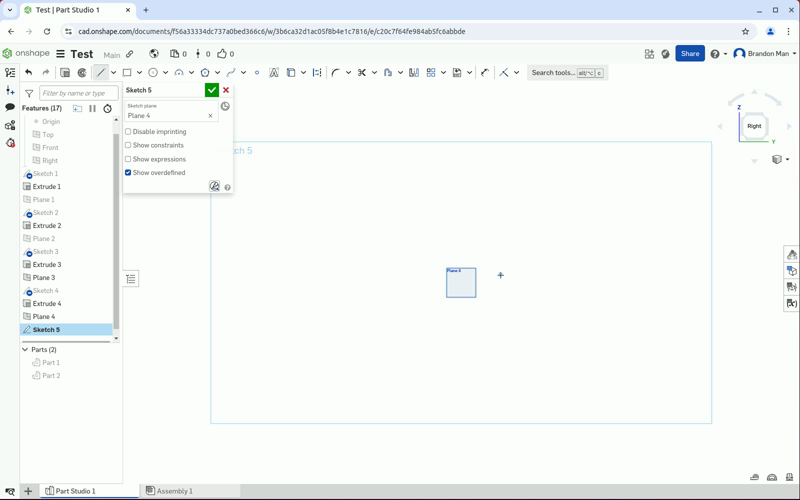
key_down(shift)
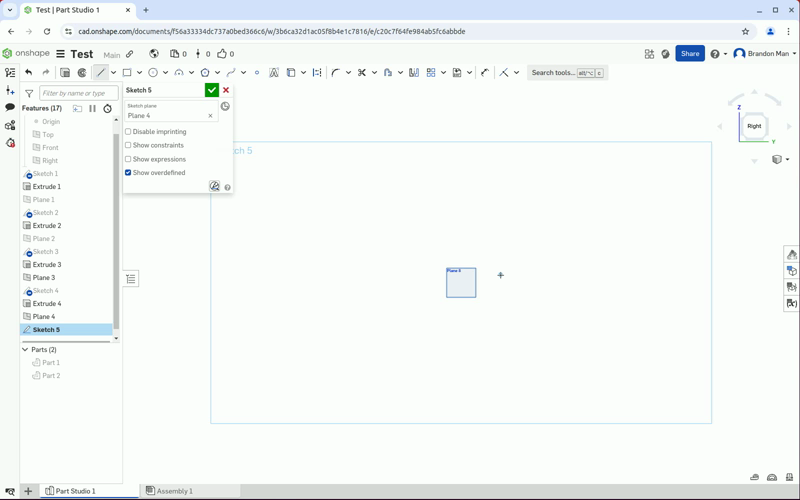
mouse_move(530, 274)
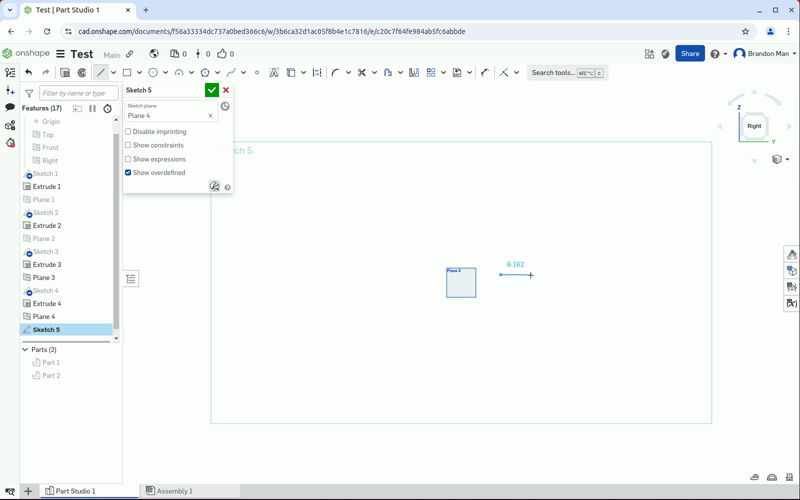
mouse_move(508, 276)
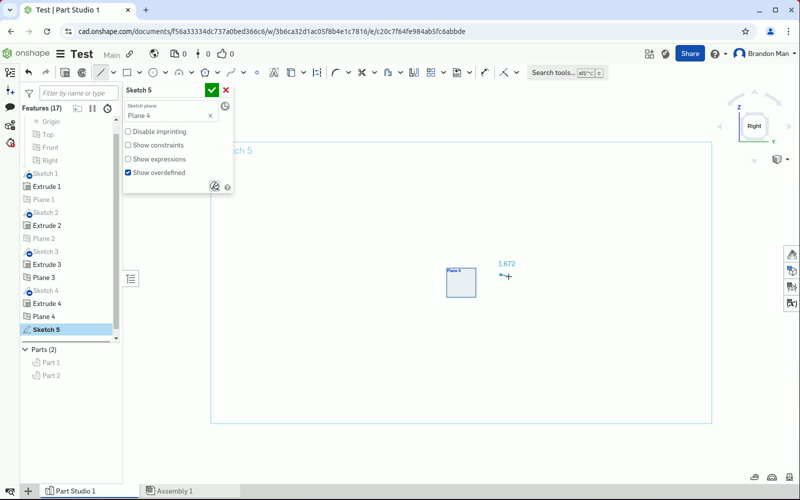
click(508, 276)
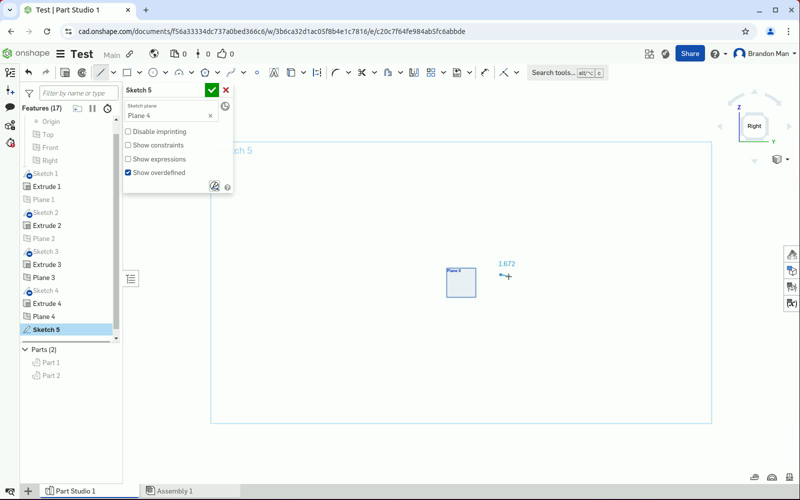
key_up(shift)
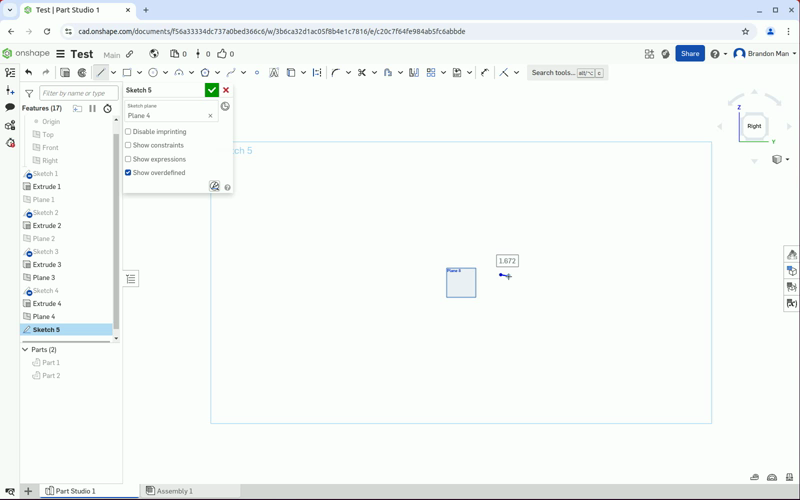
key_down(shift)
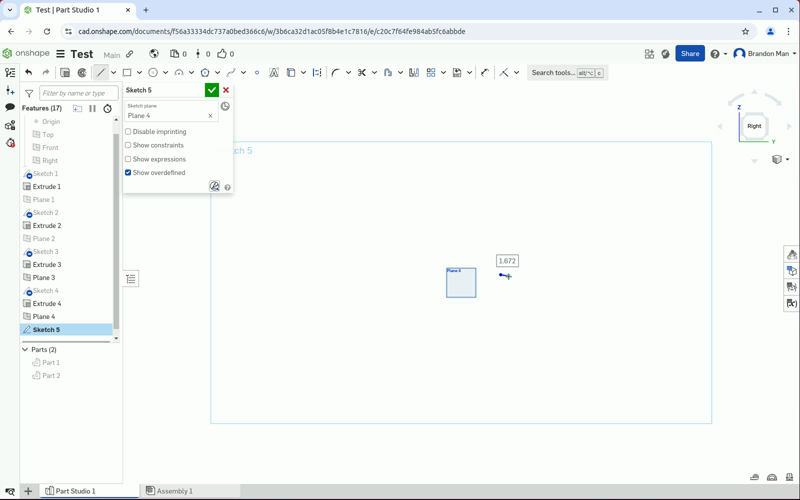
mouse_move(538, 276)
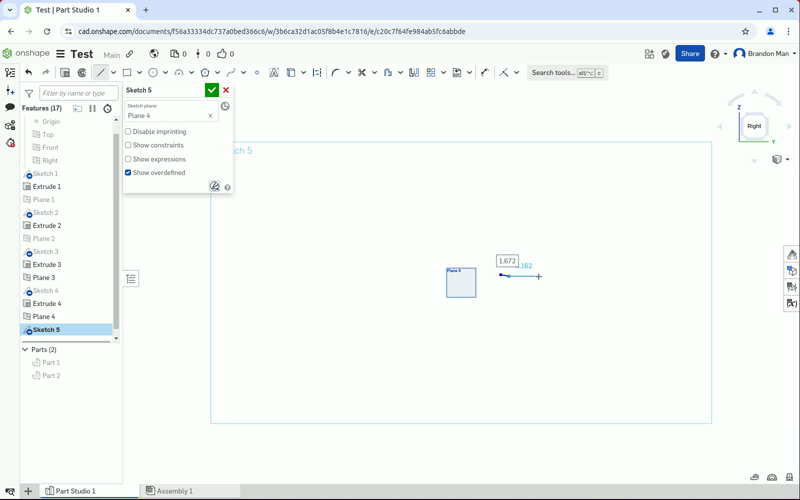
mouse_move(508, 274)
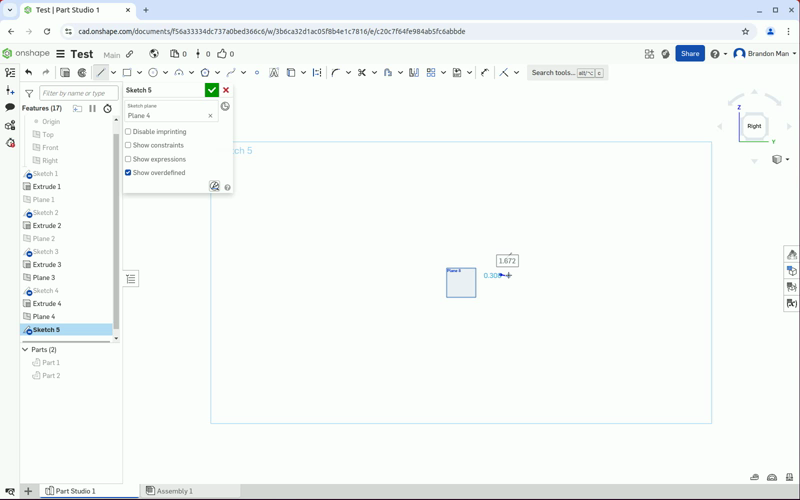
scroll(6)
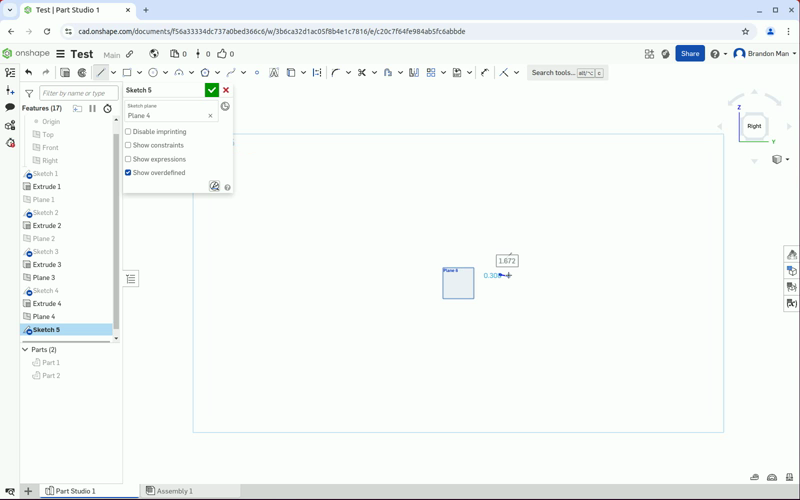
scroll(6)
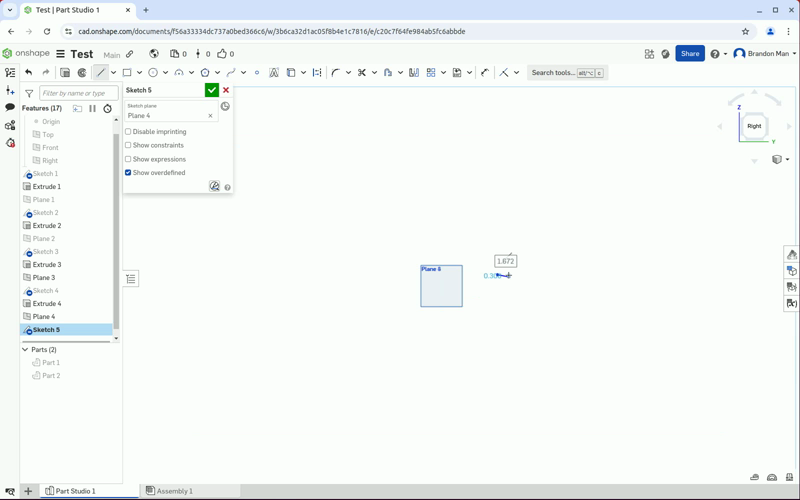
scroll(6)
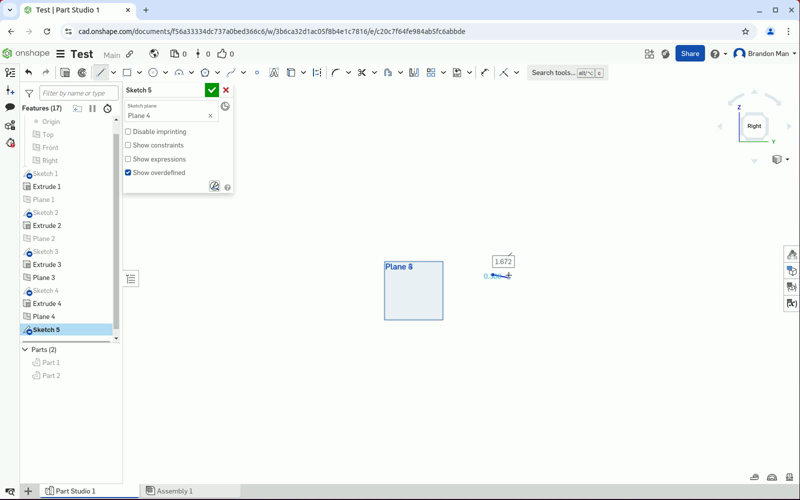
scroll(6)
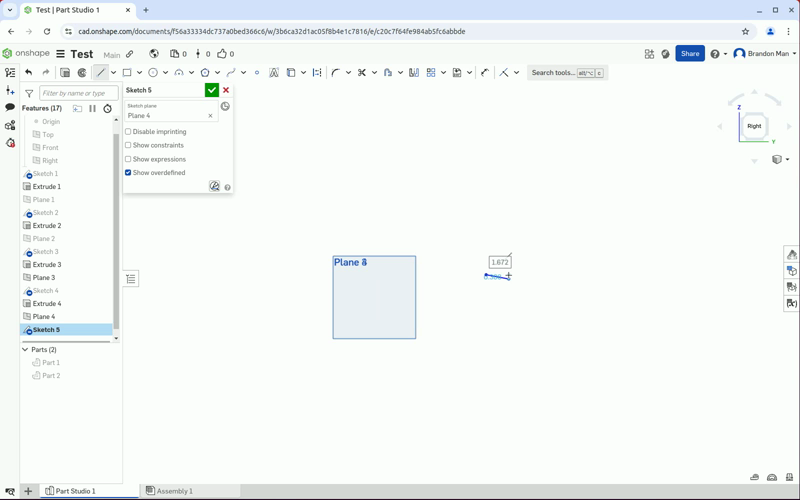
scroll(6)
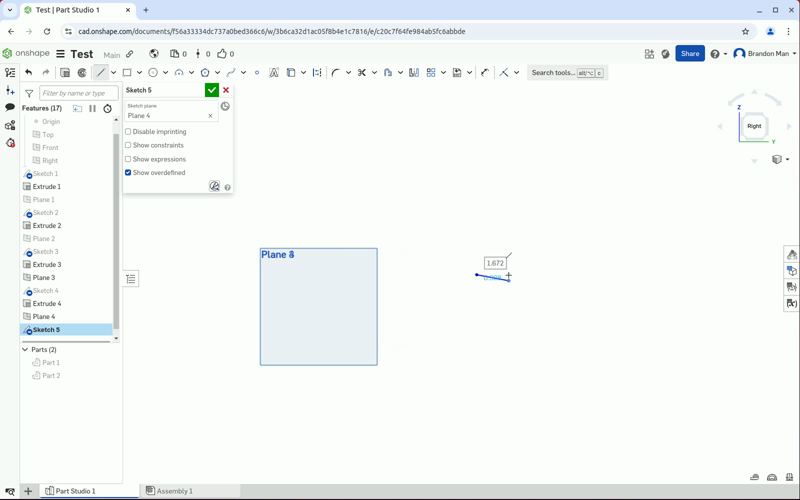
scroll(6)
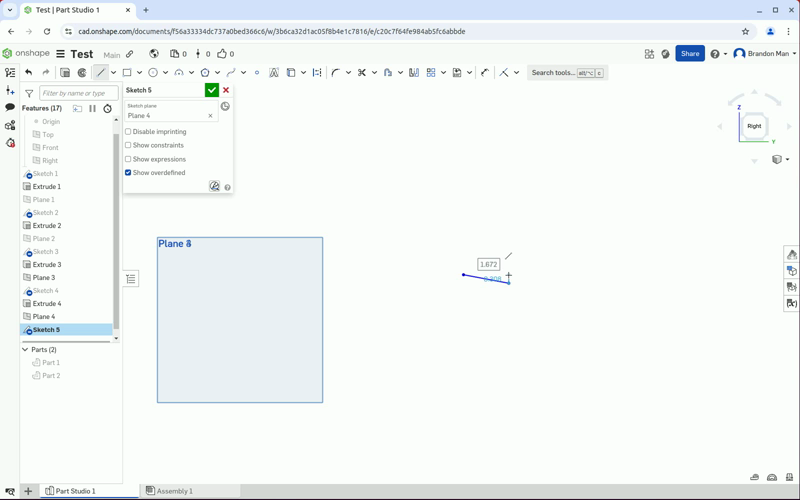
scroll(6)
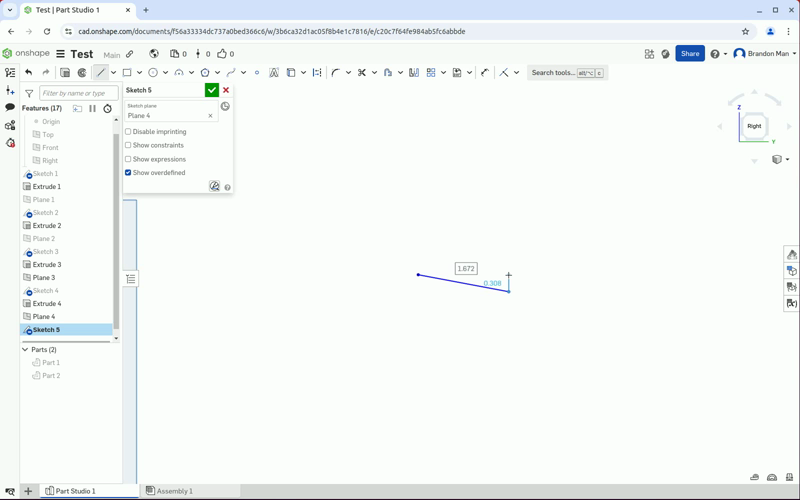
click(508, 274)
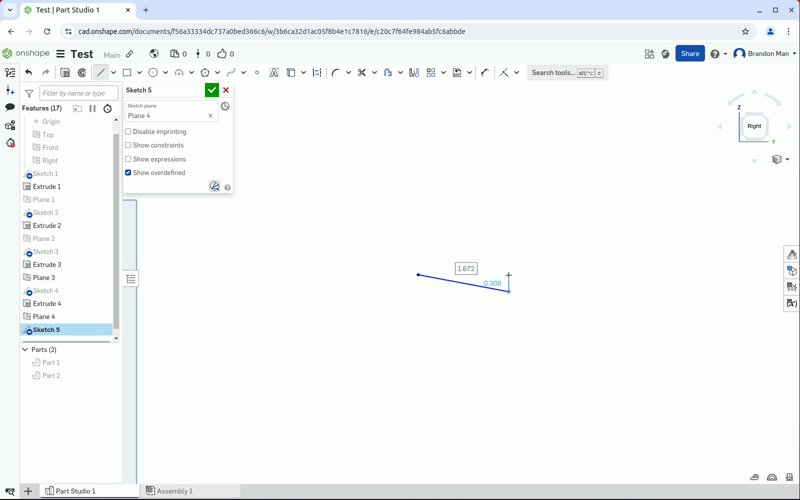
scroll(-6)
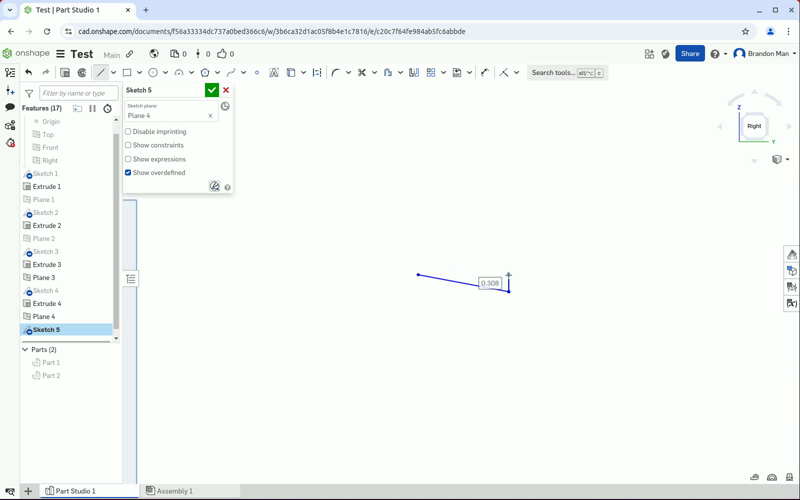
scroll(-6)
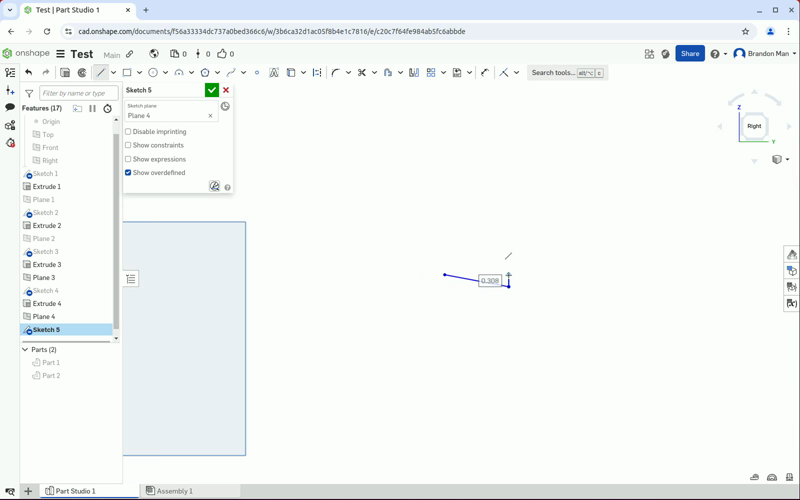
scroll(-6)
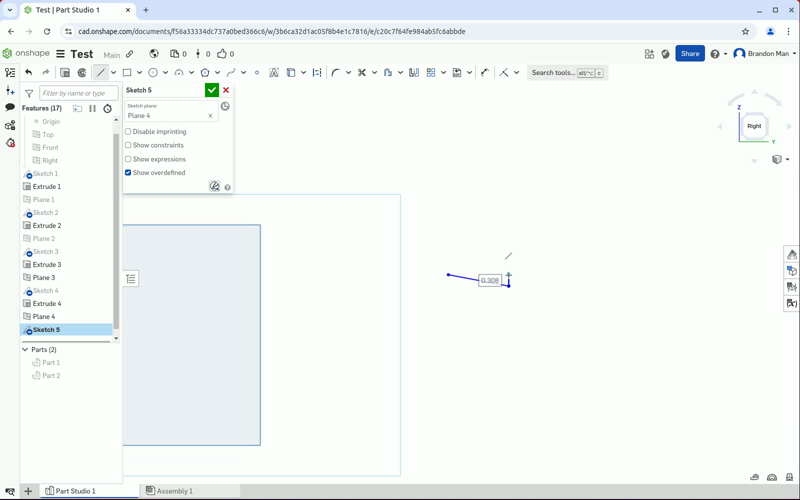
scroll(-6)
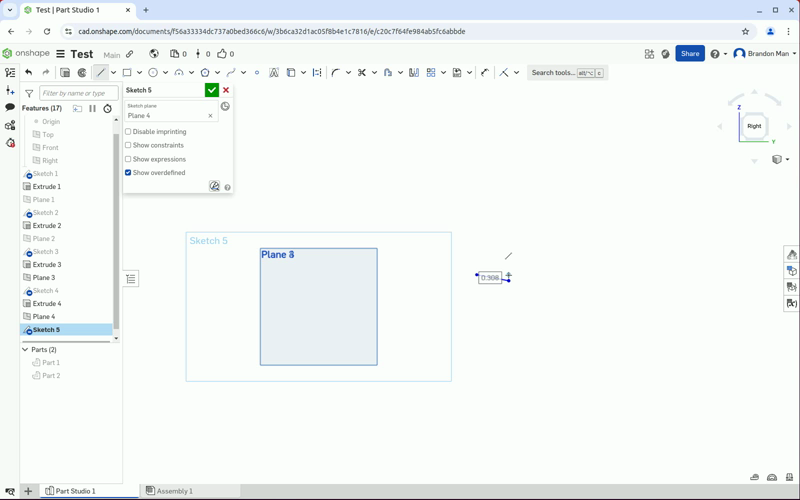
scroll(-6)
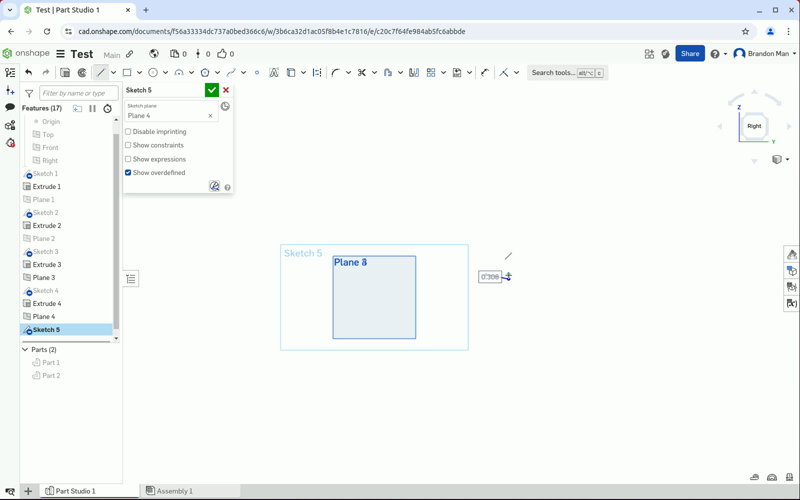
scroll(-6)
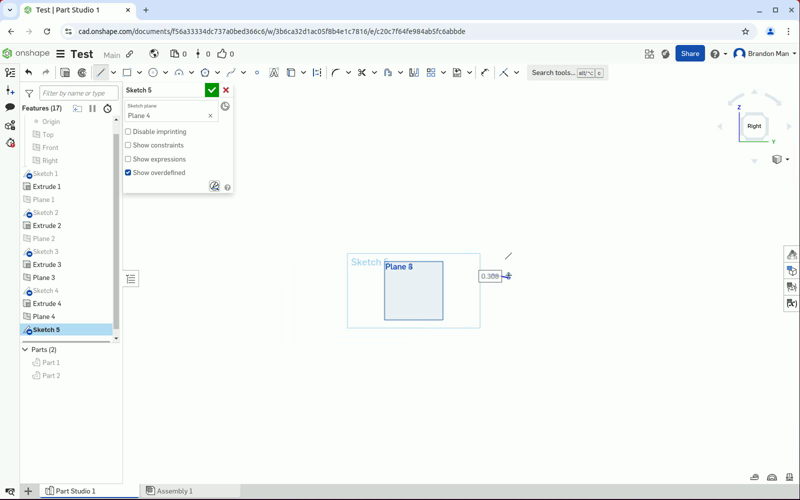
scroll(-6)
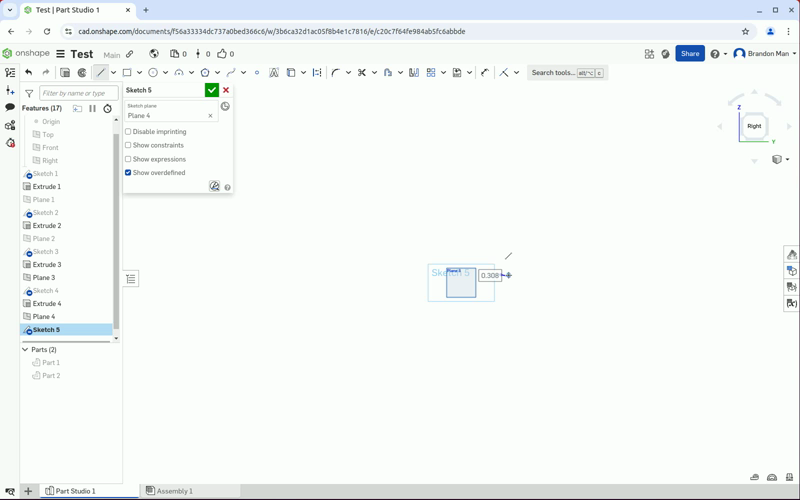
key_up(shift)
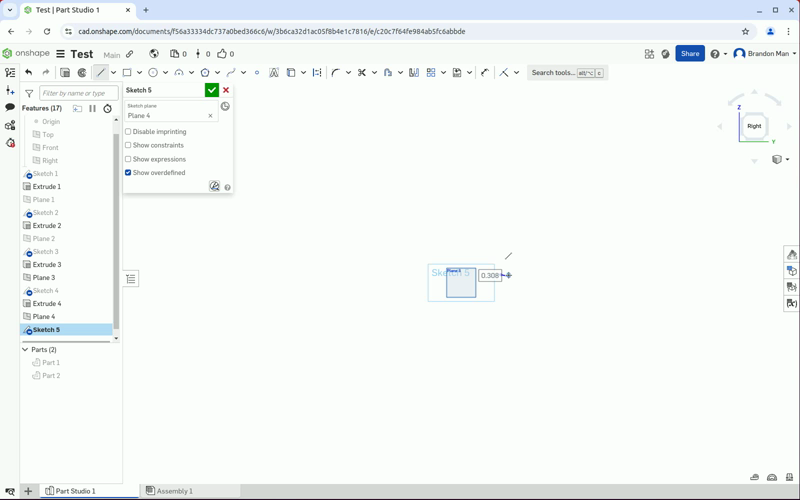
key_down(shift)
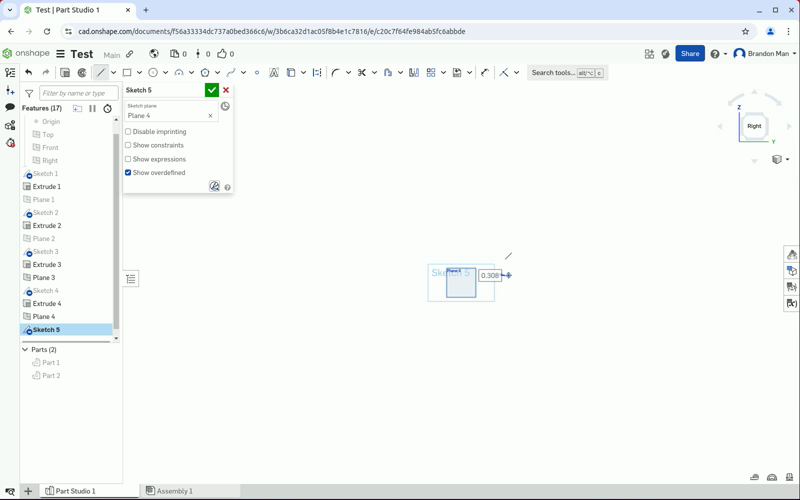
mouse_move(538, 274)
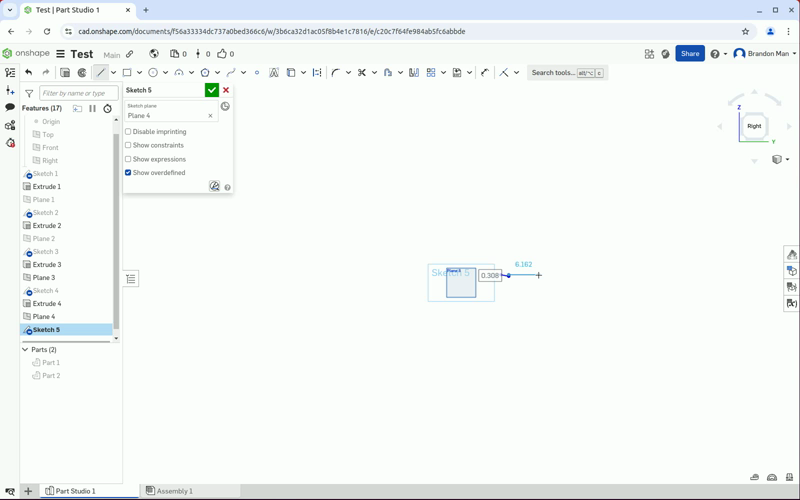
mouse_move(500, 273)
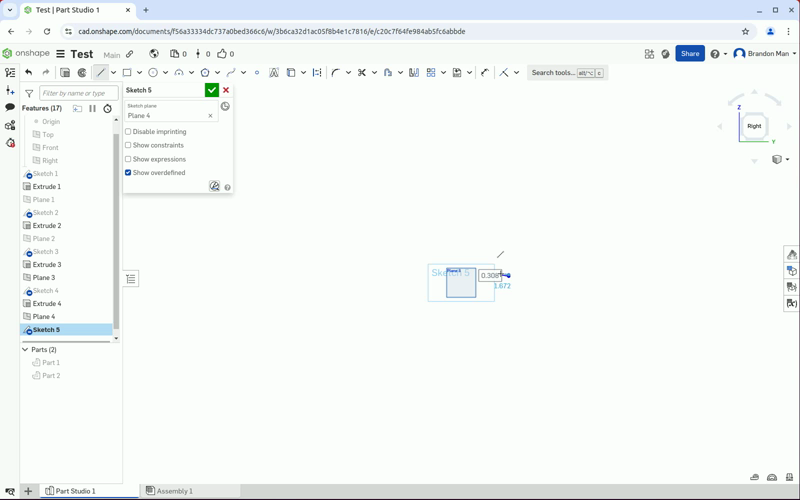
scroll(6)
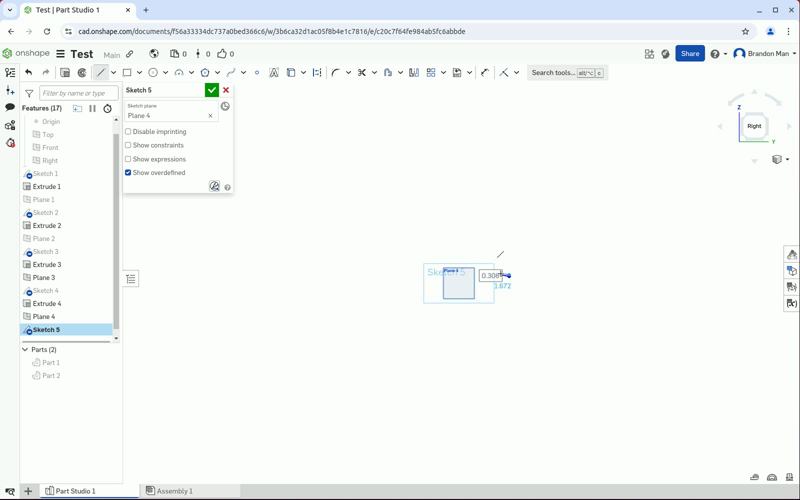
scroll(6)
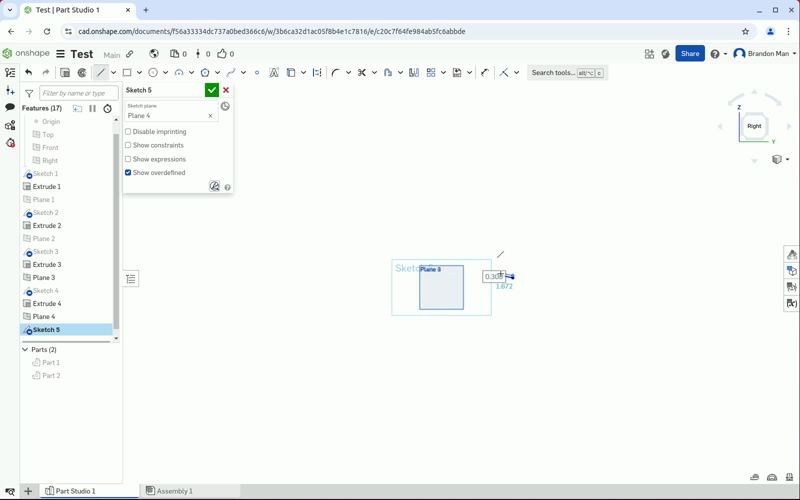
scroll(6)
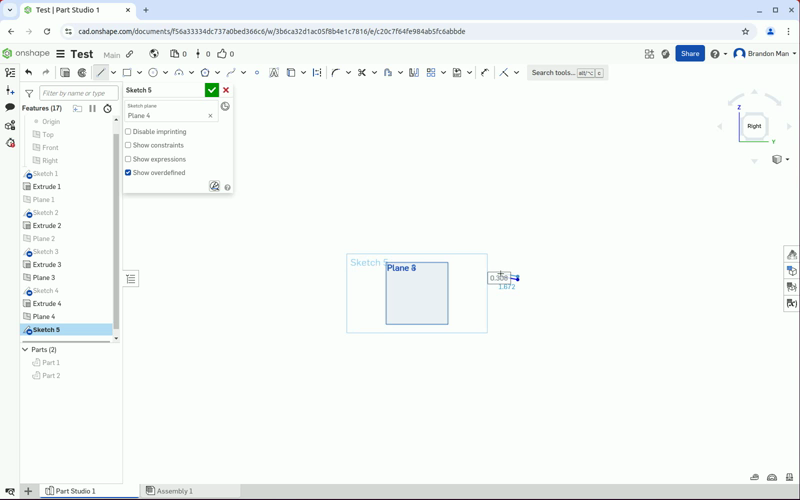
scroll(6)
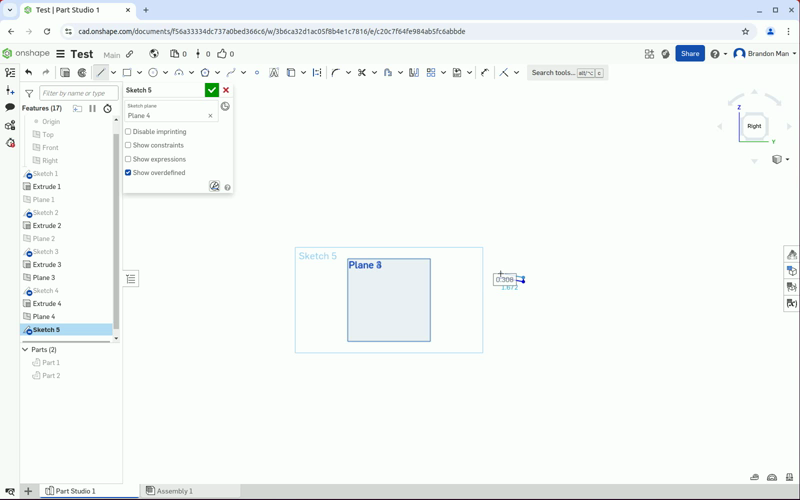
scroll(6)
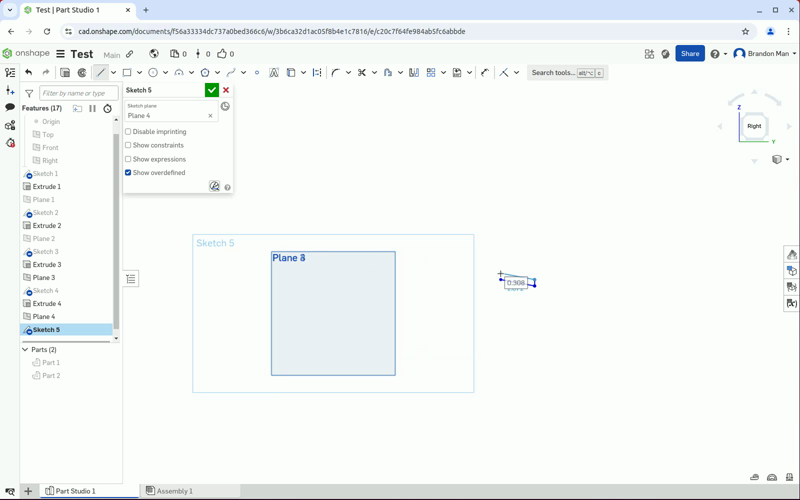
scroll(6)
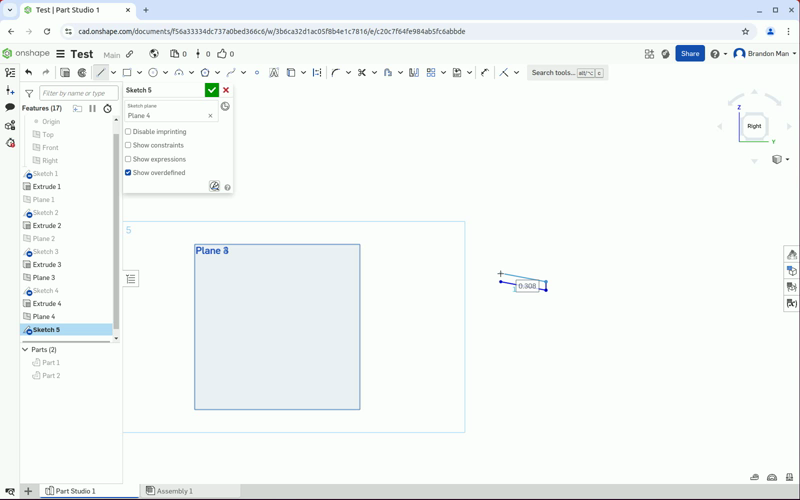
scroll(6)
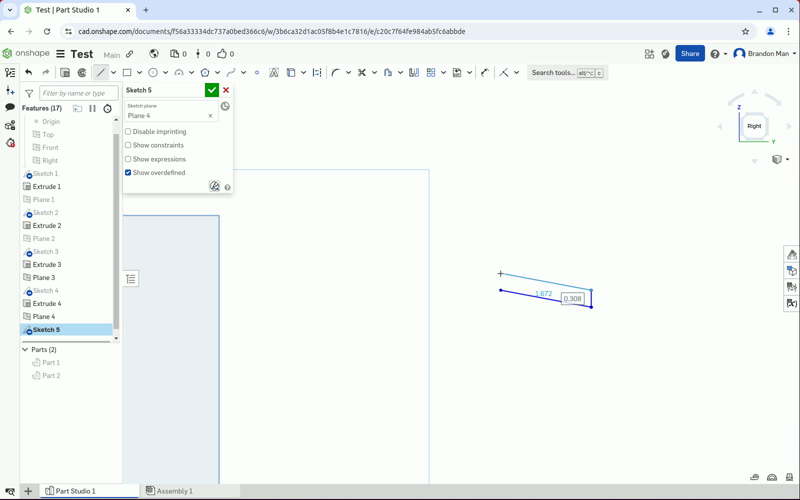
click(500, 273)
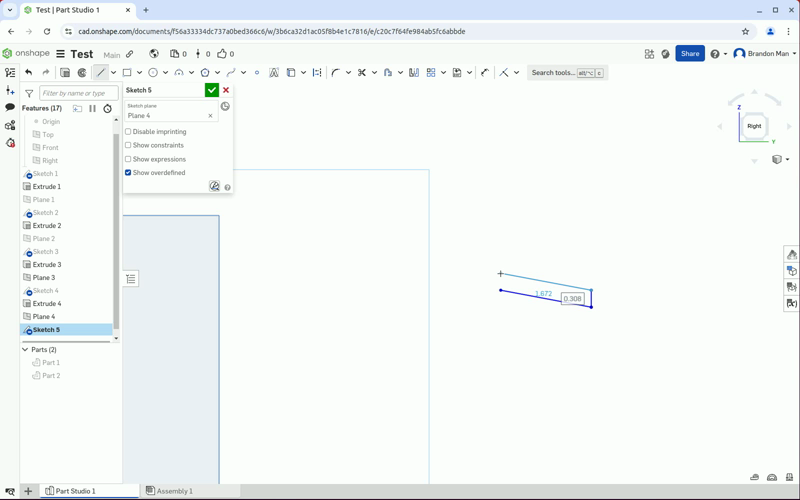
scroll(-6)
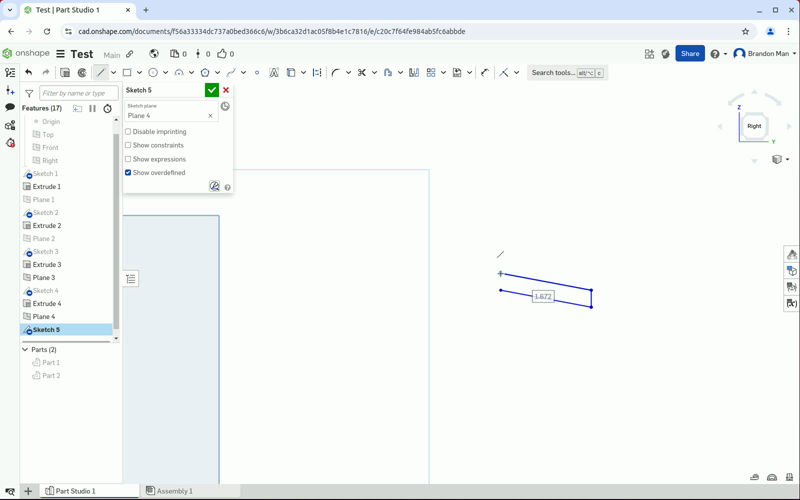
scroll(-6)
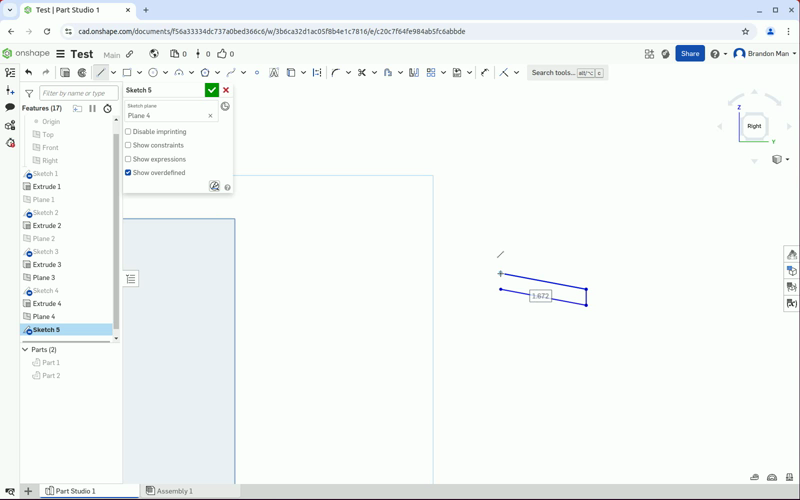
scroll(-6)
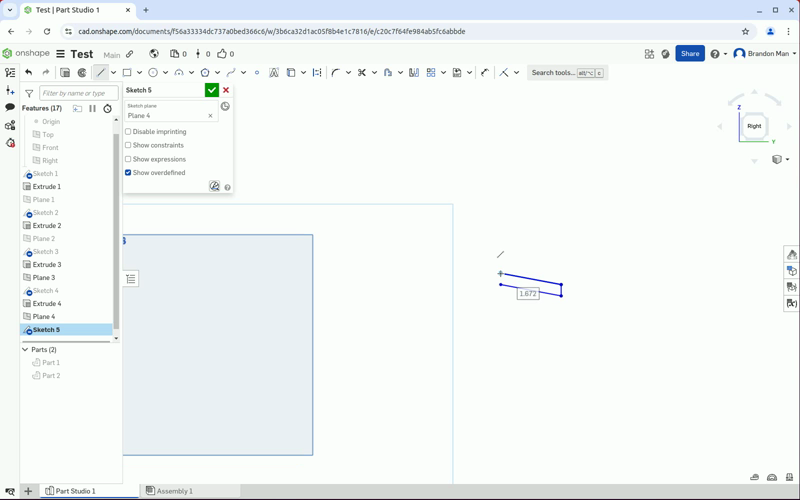
scroll(-6)
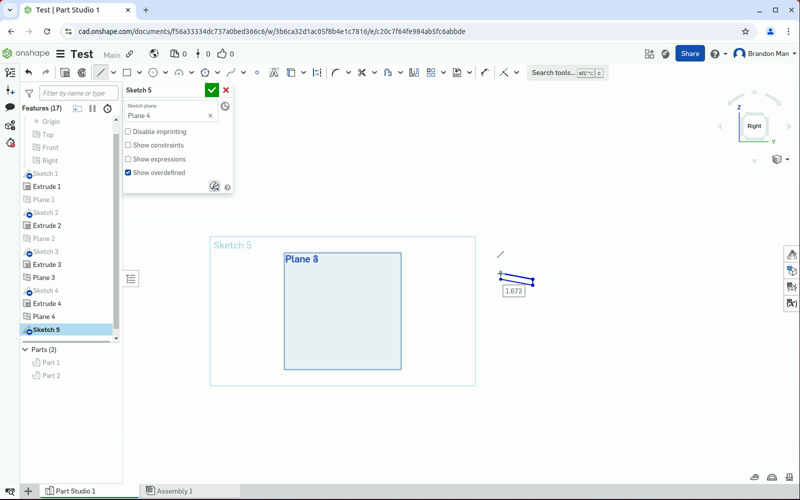
scroll(-6)
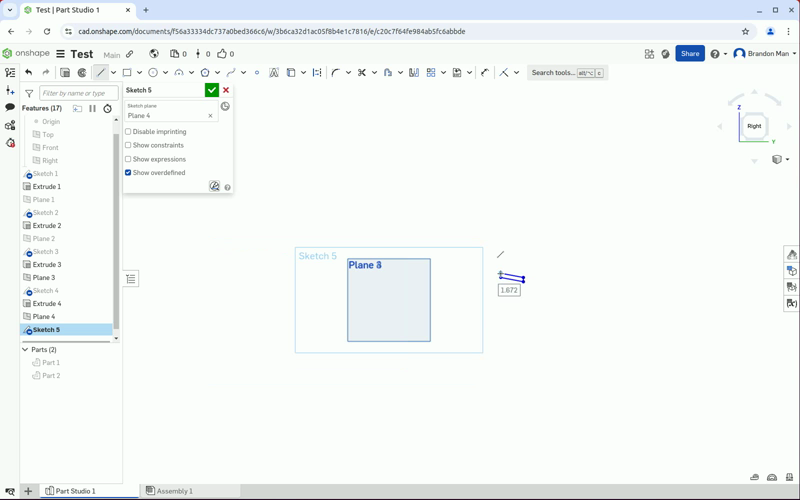
scroll(-6)
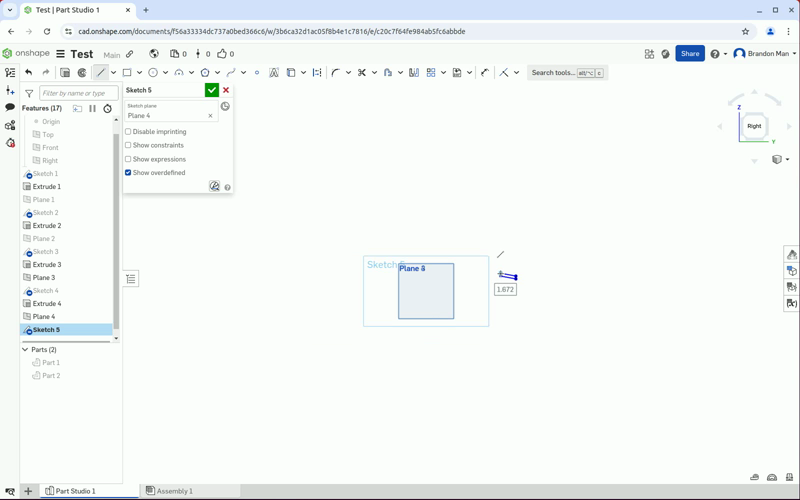
scroll(-6)
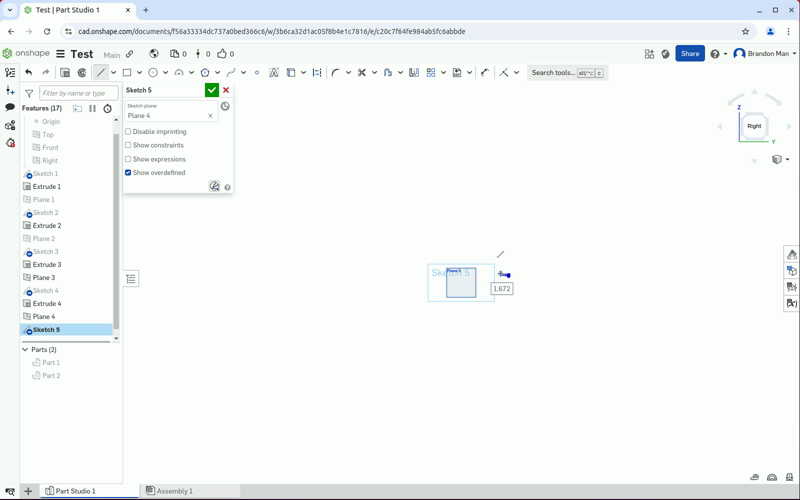
key_up(shift)
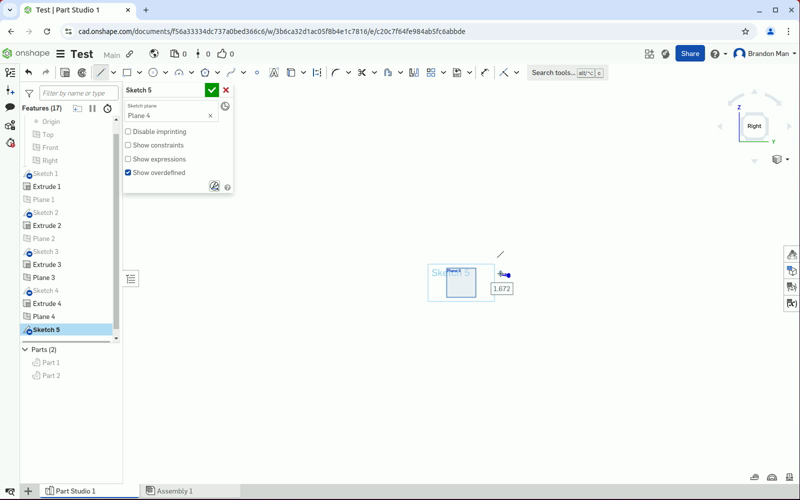
mouse_move(530, 273)
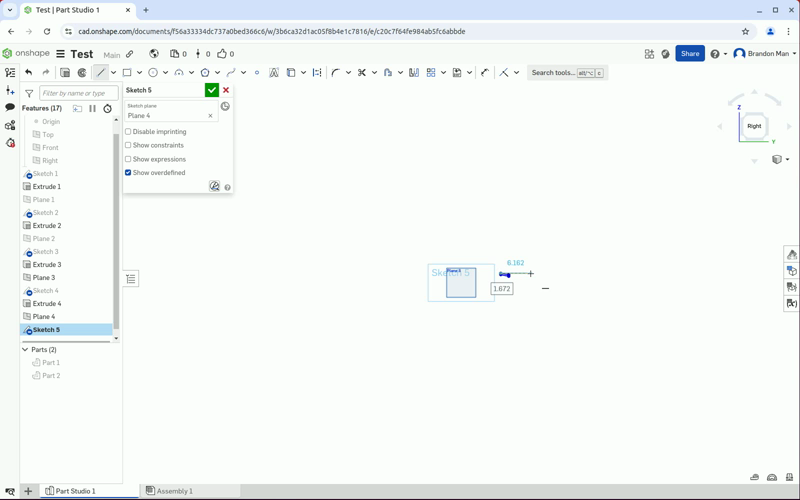
key_down(shift)
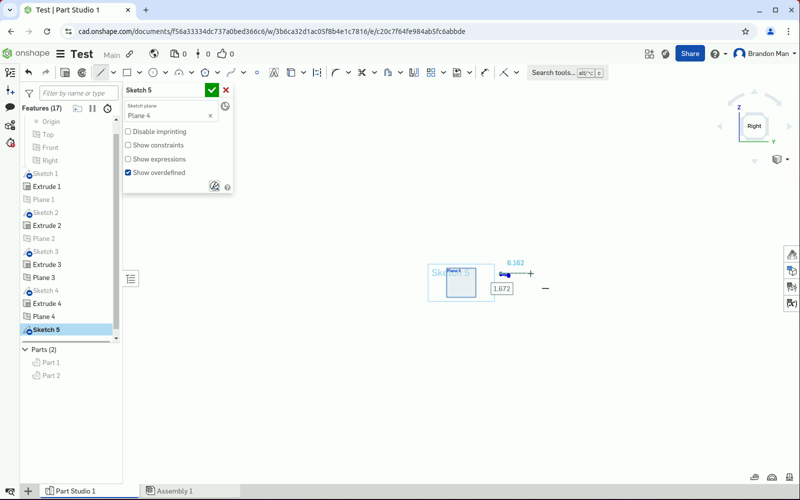
mouse_move(500, 274)
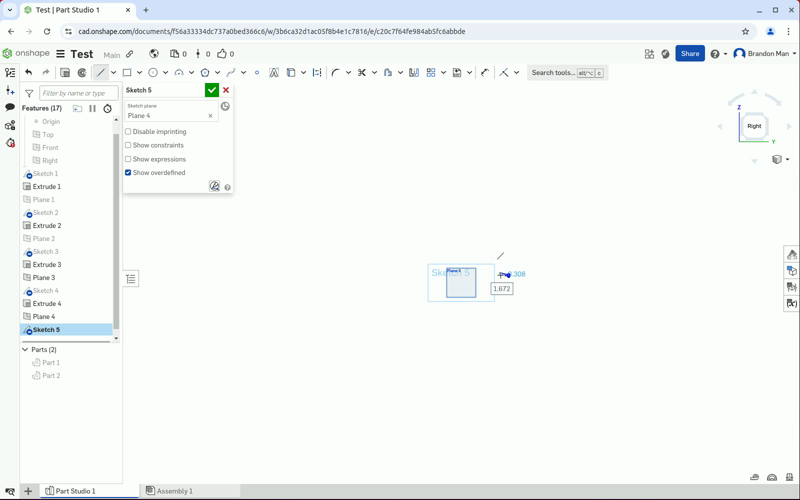
scroll(6)
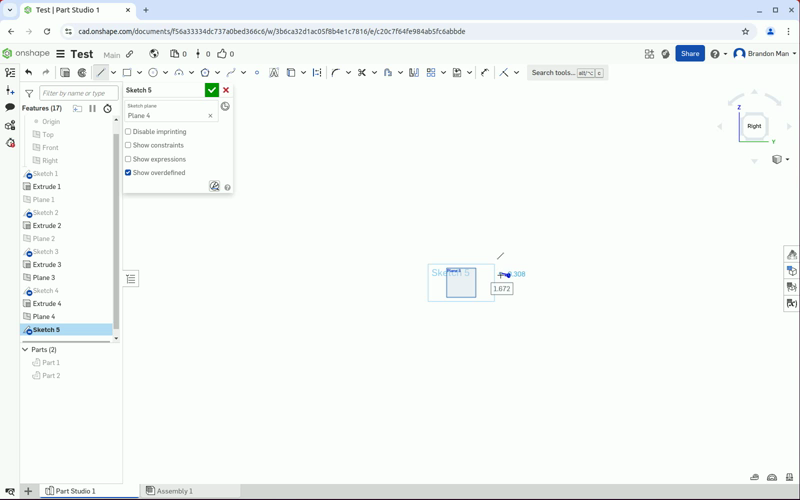
scroll(6)
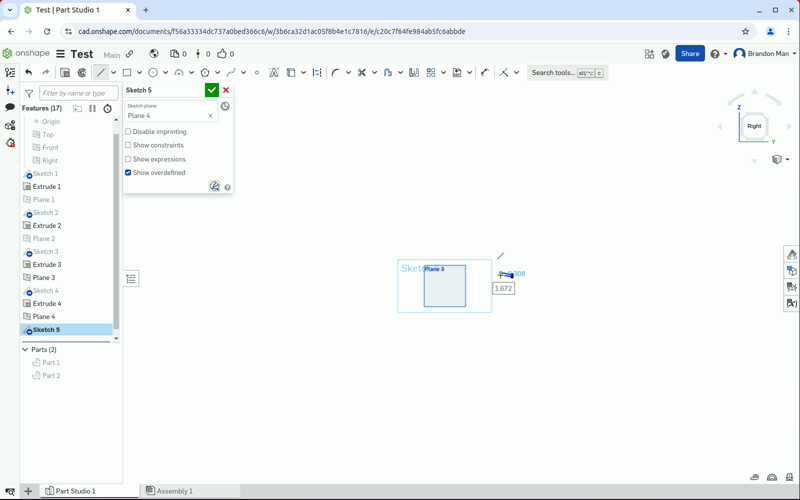
scroll(6)
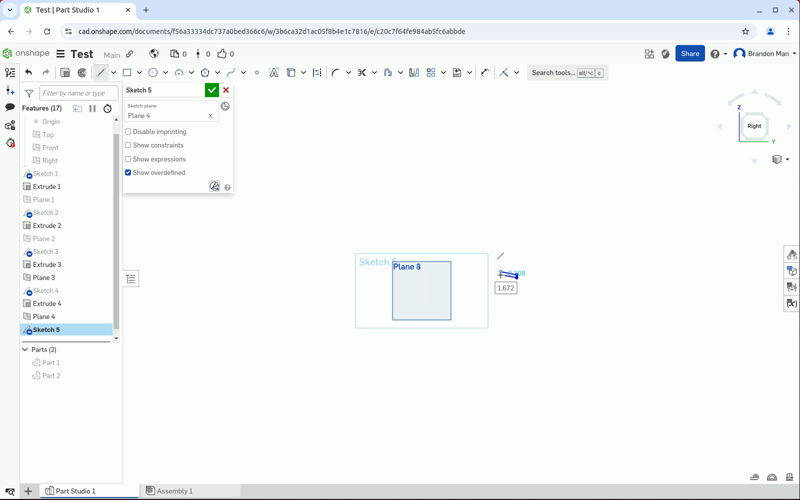
scroll(6)
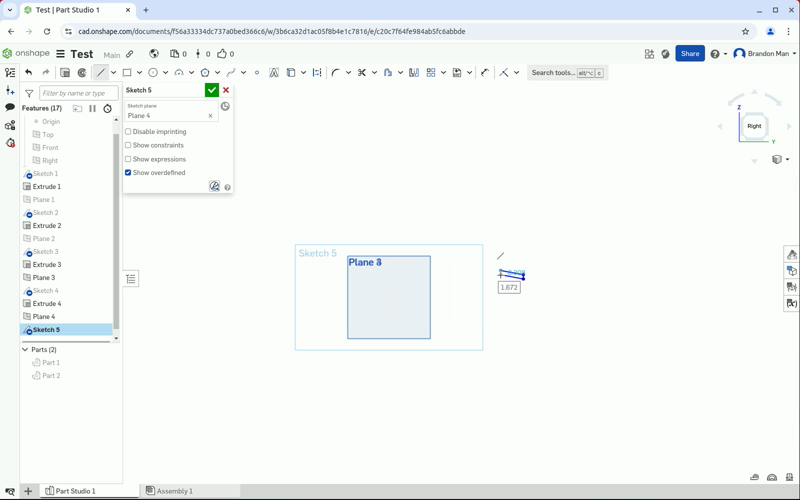
scroll(6)
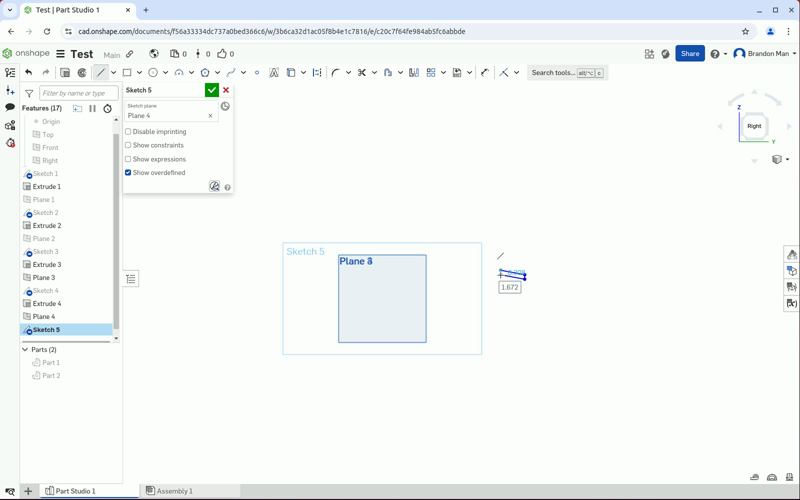
scroll(6)
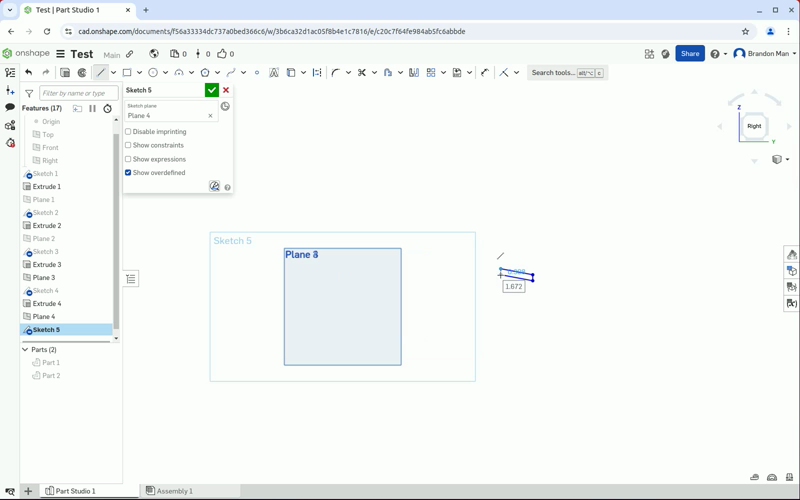
scroll(6)
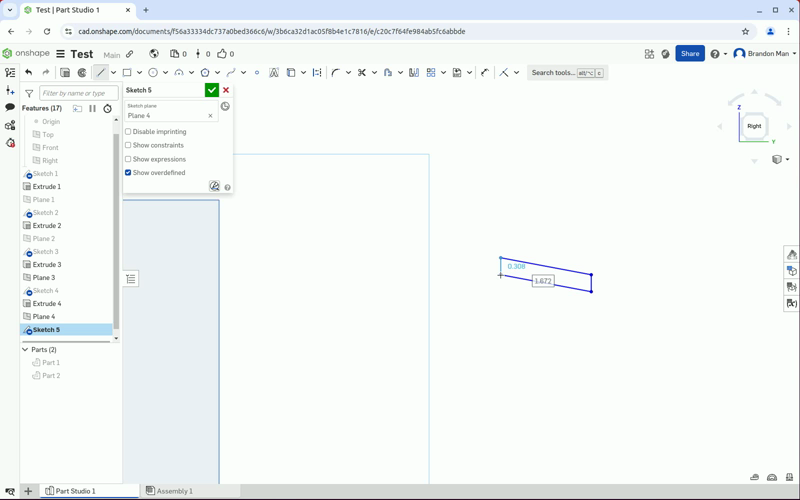
key_up(shift)
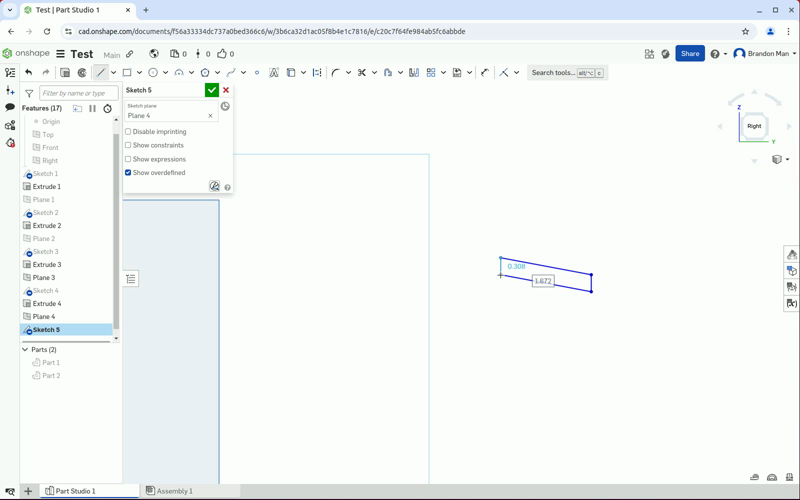
click(500, 274)
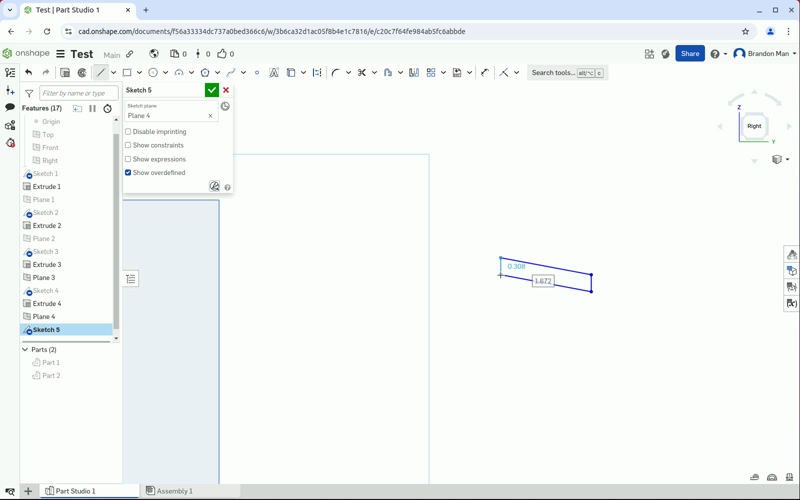
scroll(-6)
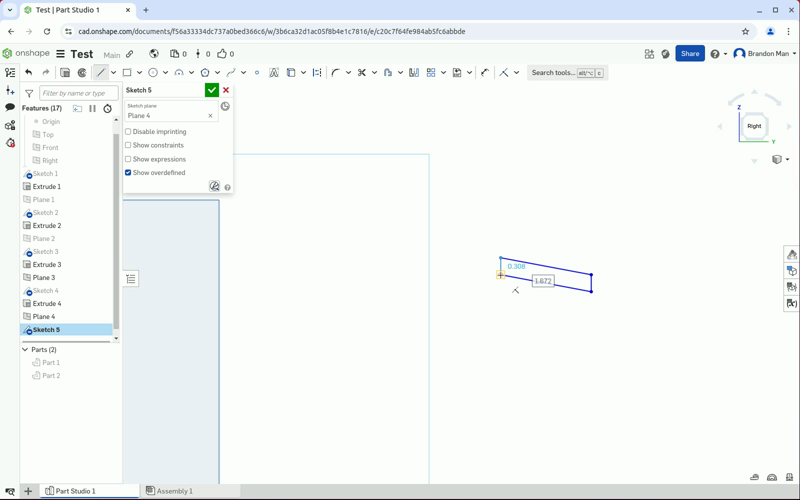
scroll(-6)
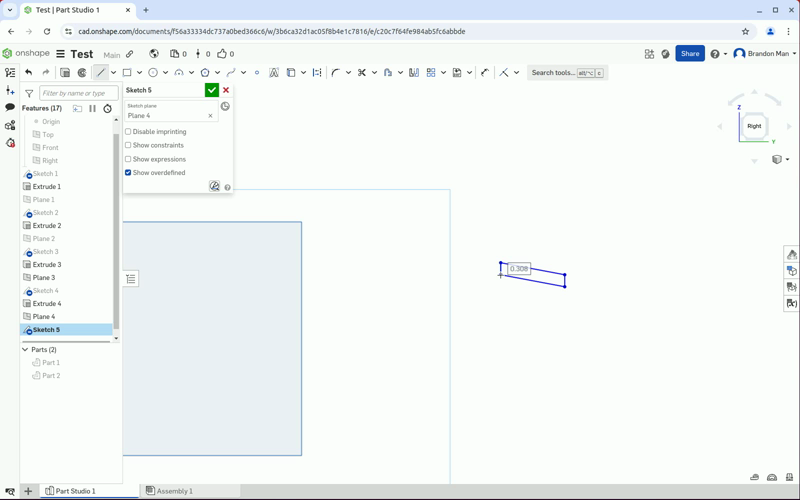
scroll(-6)
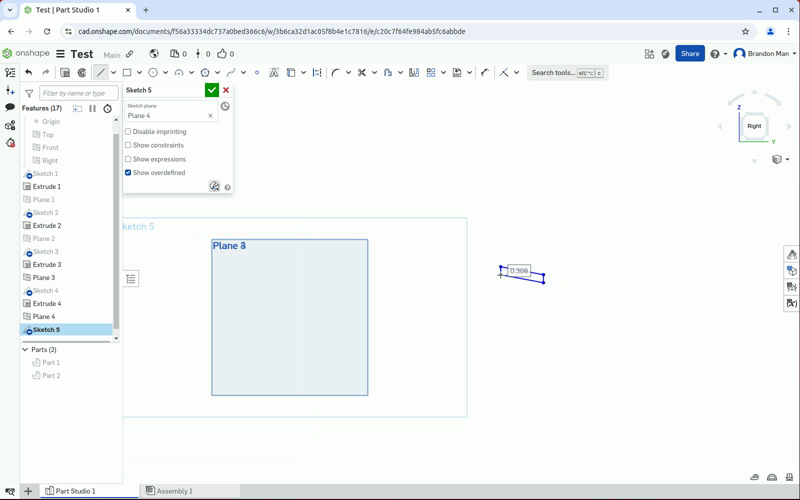
scroll(-6)
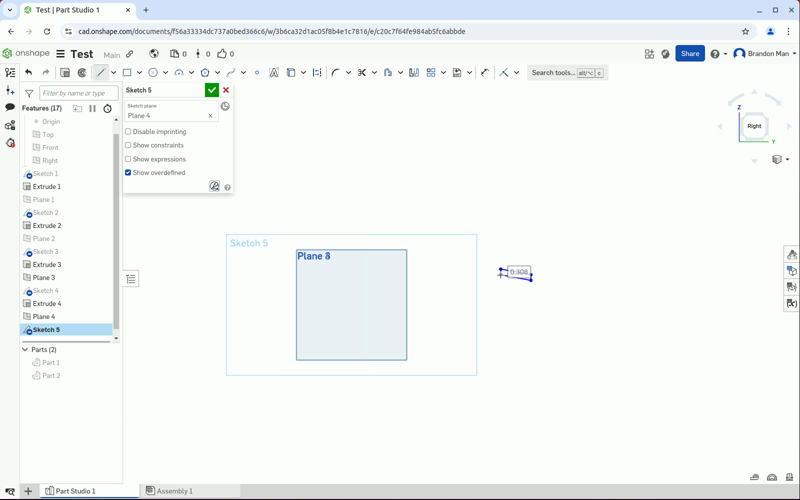
scroll(-6)
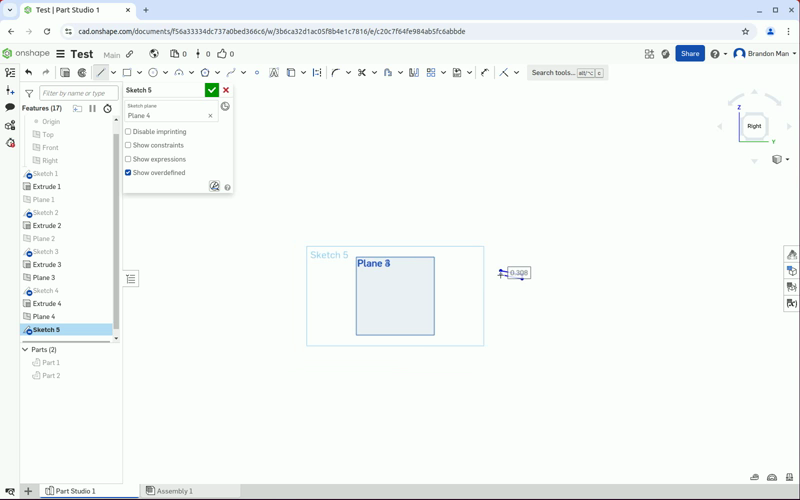
scroll(-6)
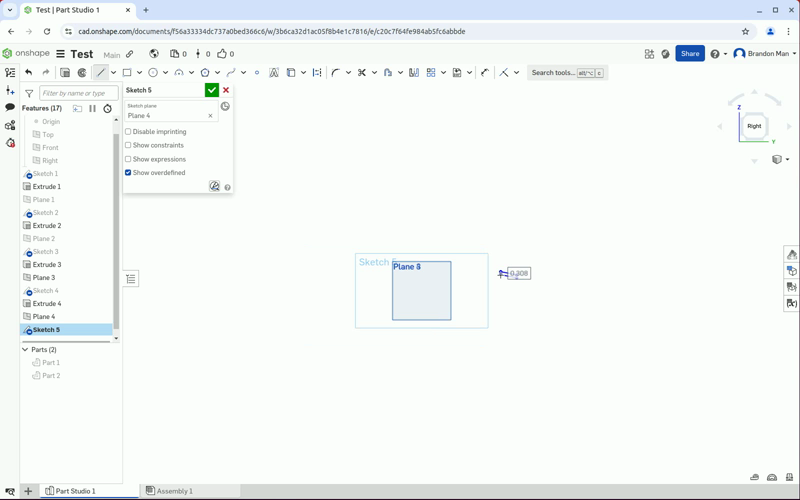
scroll(-6)
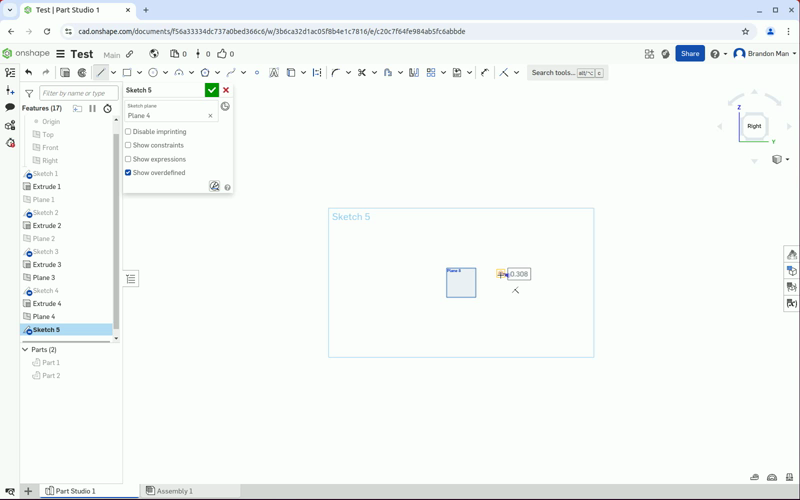
key(esc)
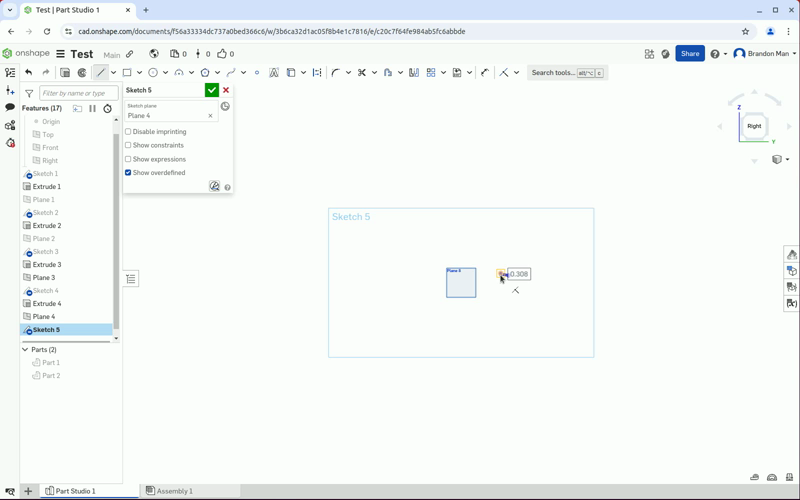
mouse_move(503, 274)
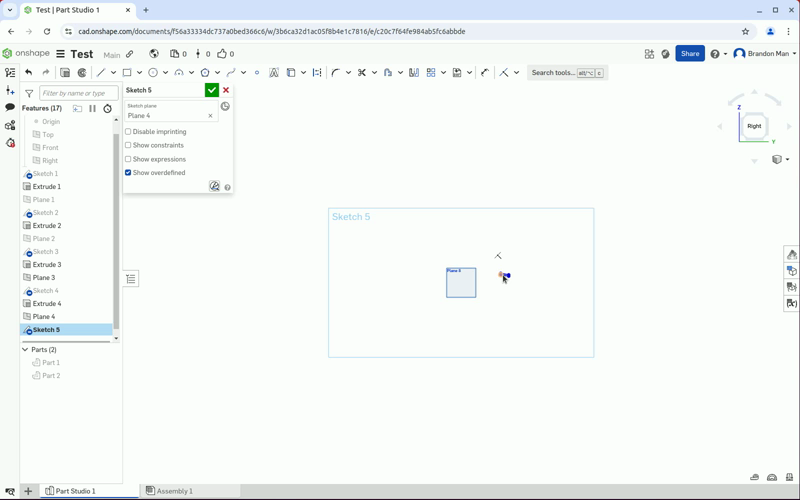
scroll(6)
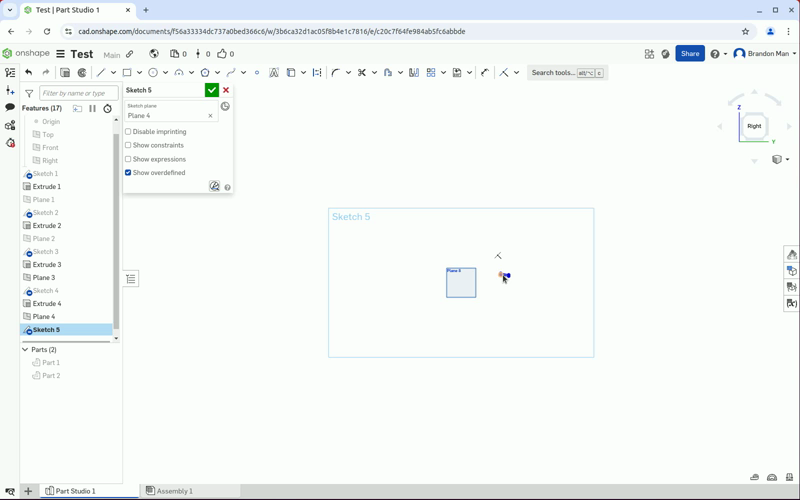
scroll(6)
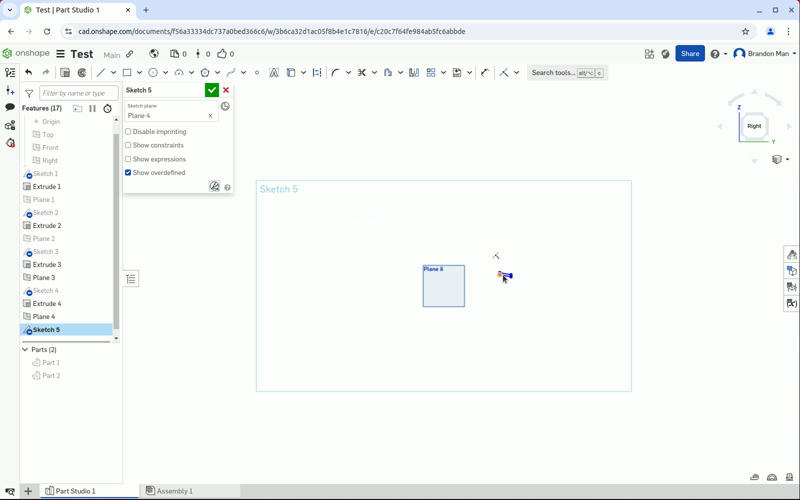
scroll(6)
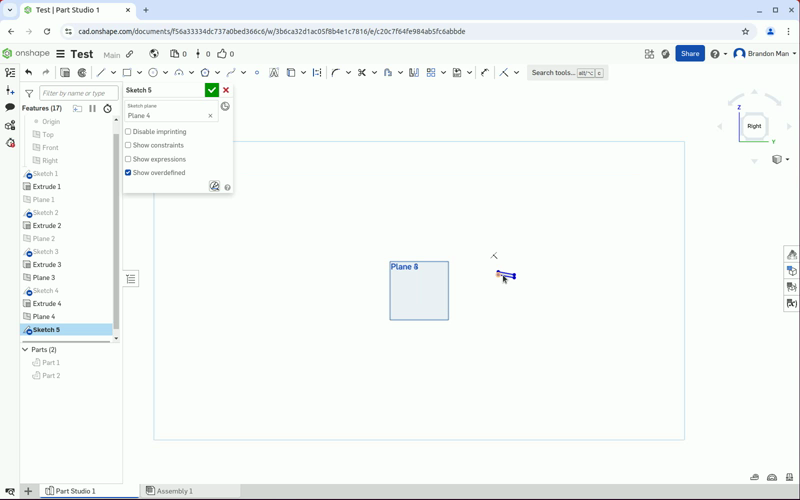
scroll(6)
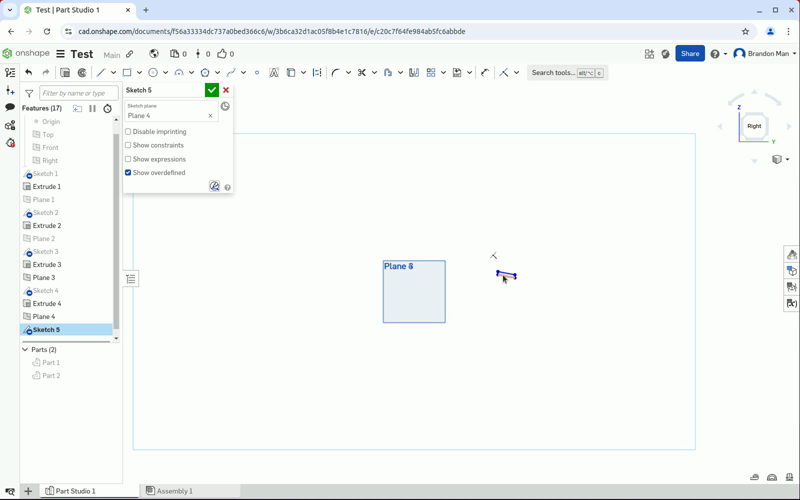
scroll(6)
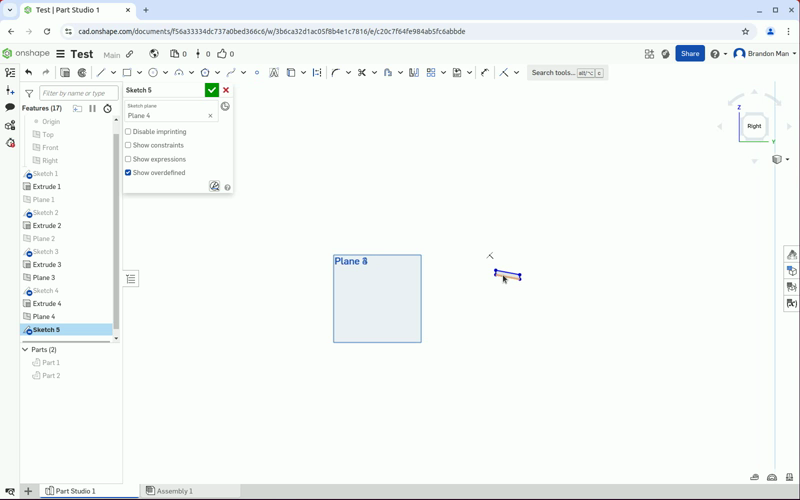
scroll(6)
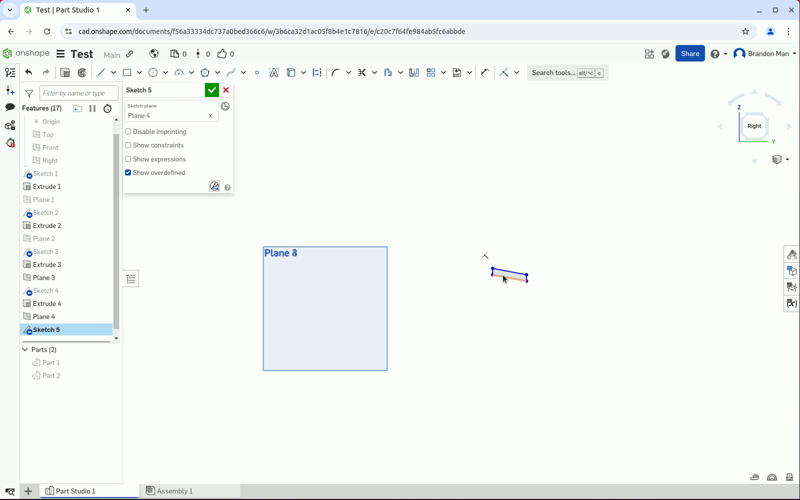
scroll(6)
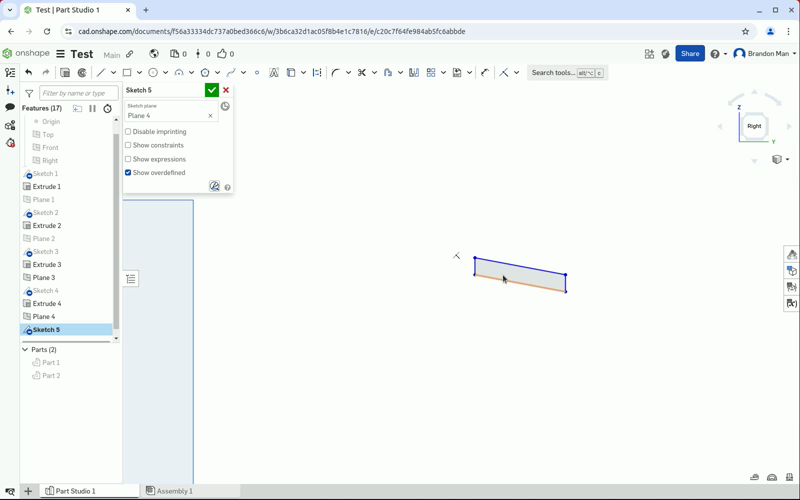
click(503, 274)
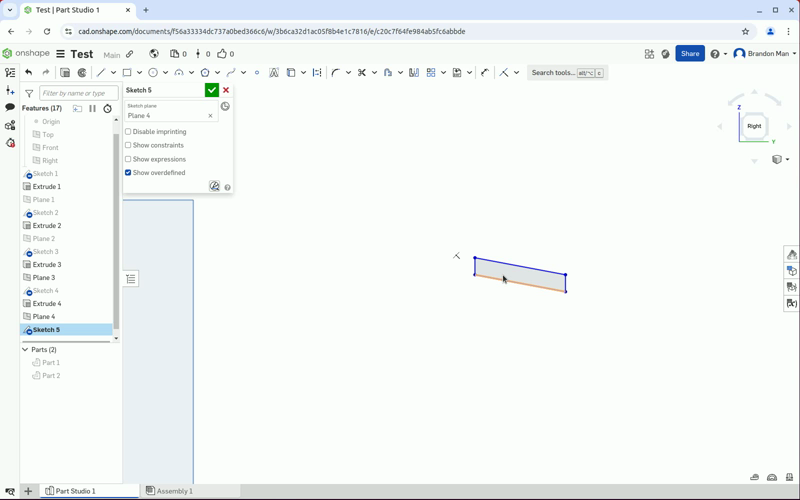
scroll(-6)
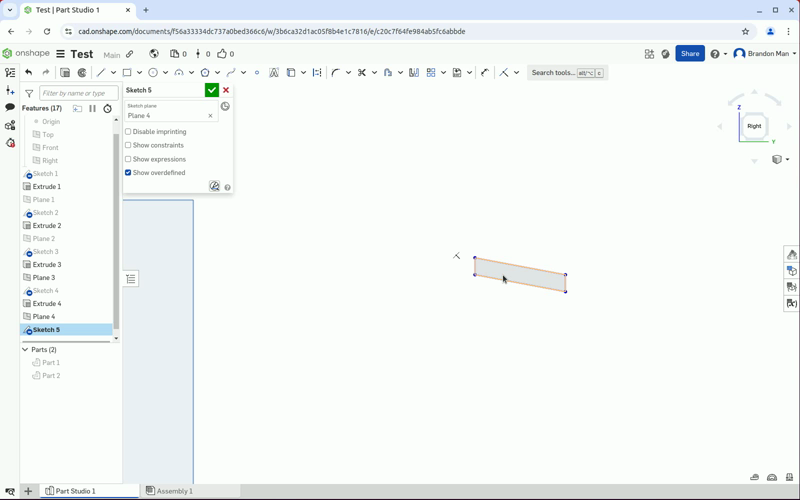
scroll(-6)
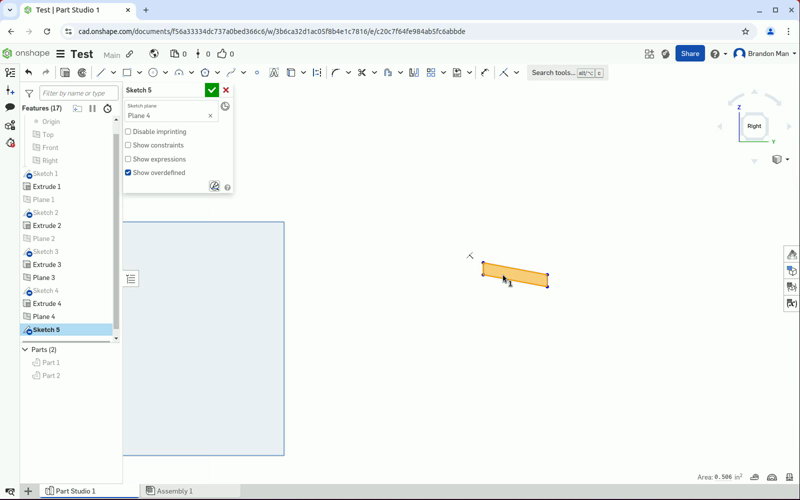
scroll(-6)
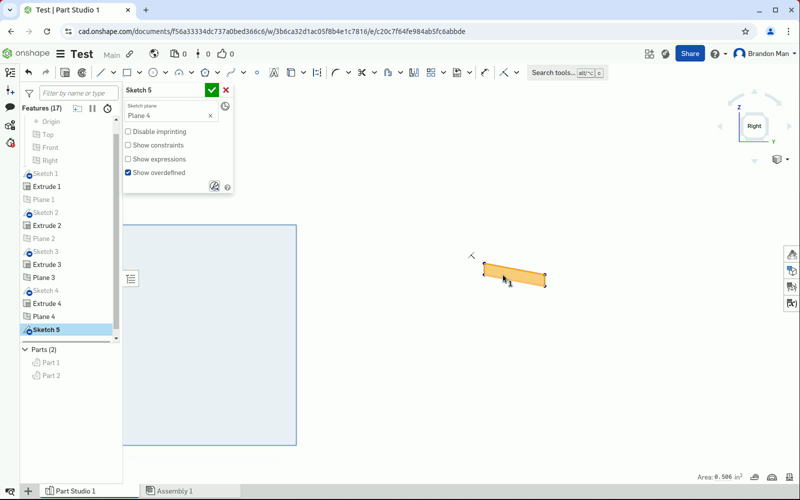
scroll(-6)
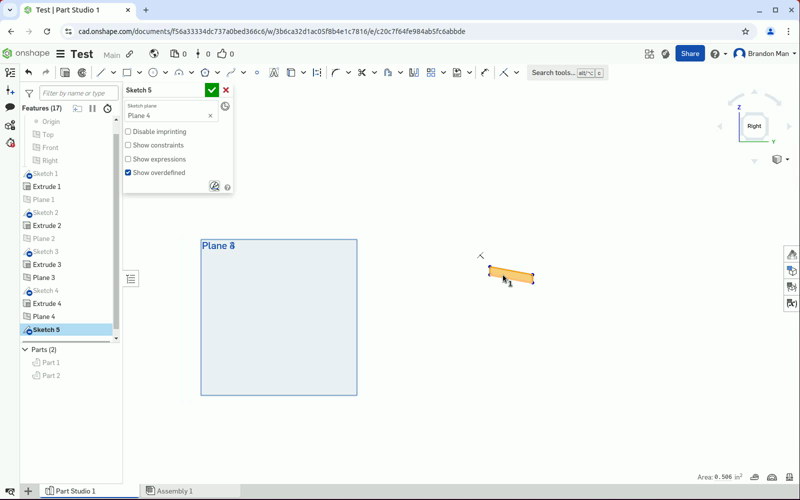
scroll(-6)
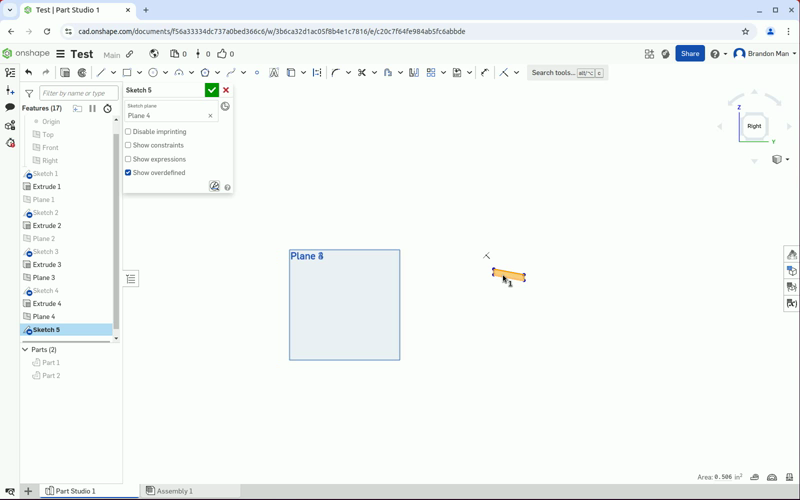
scroll(-6)
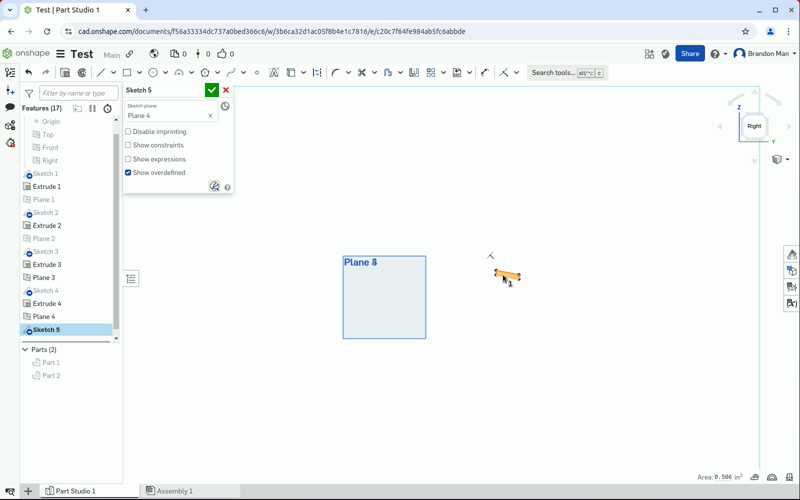
scroll(-6)
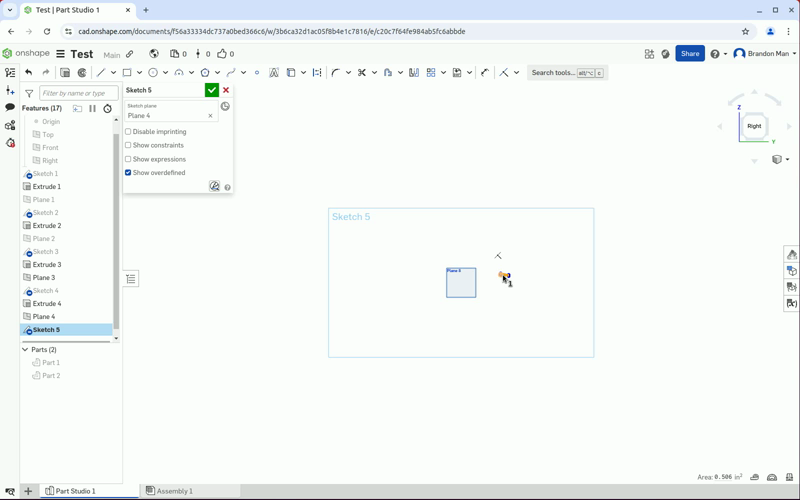
mouse_move(73, 352)
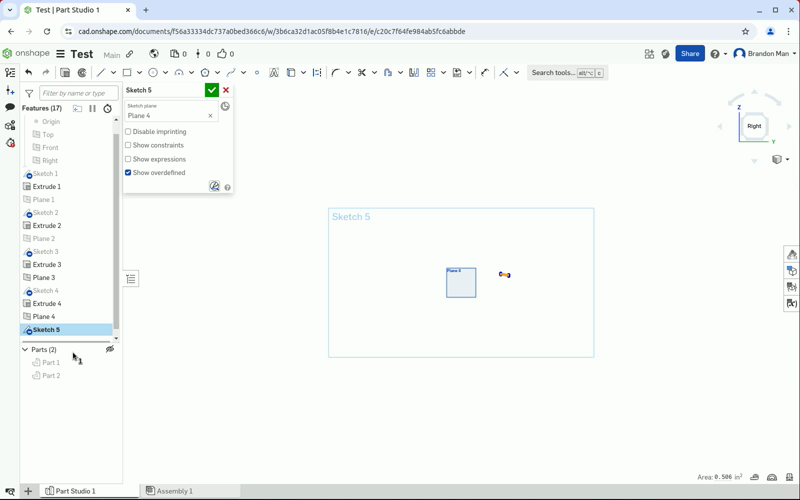
key(shift+y)
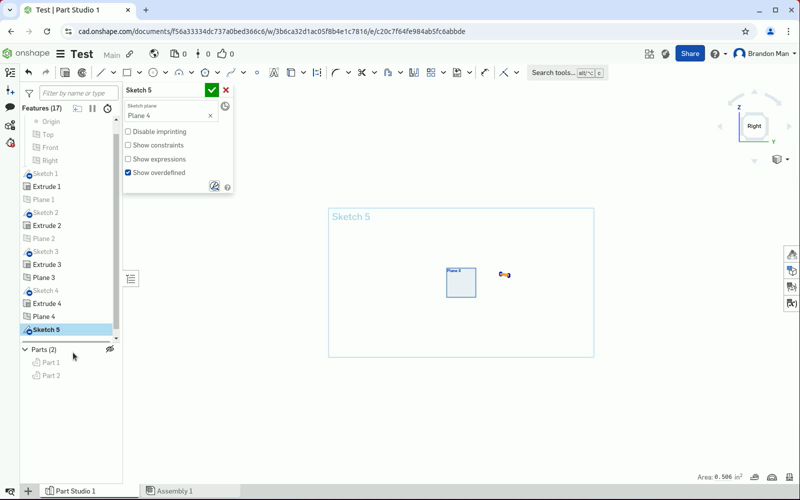
key(shift+e)
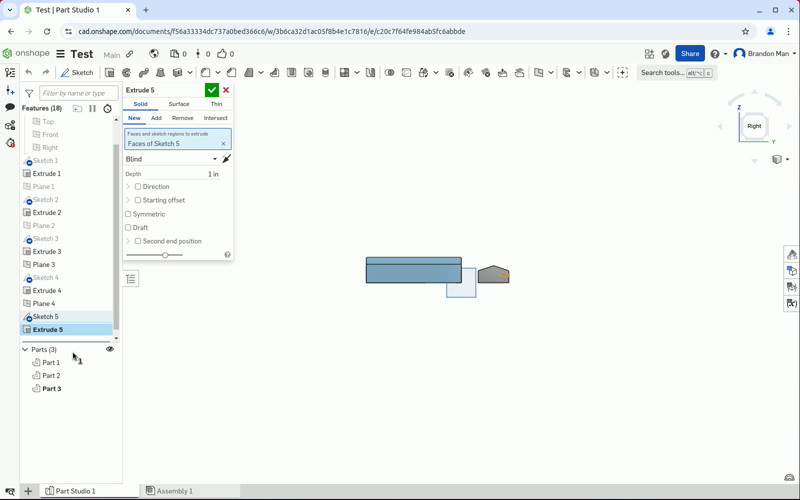
mouse_move(143, 106)
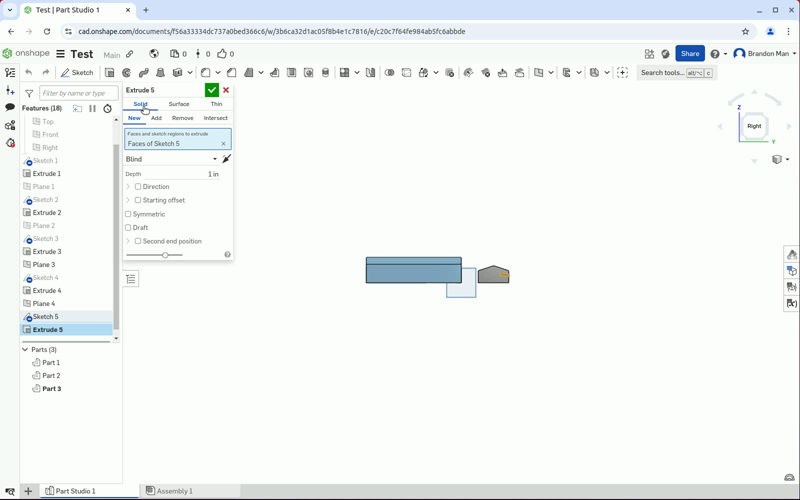
click(143, 106)
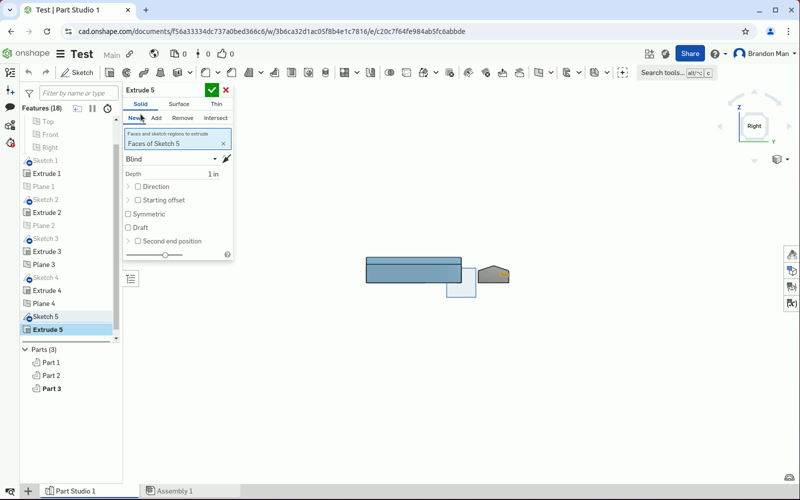
mouse_move(137, 120)
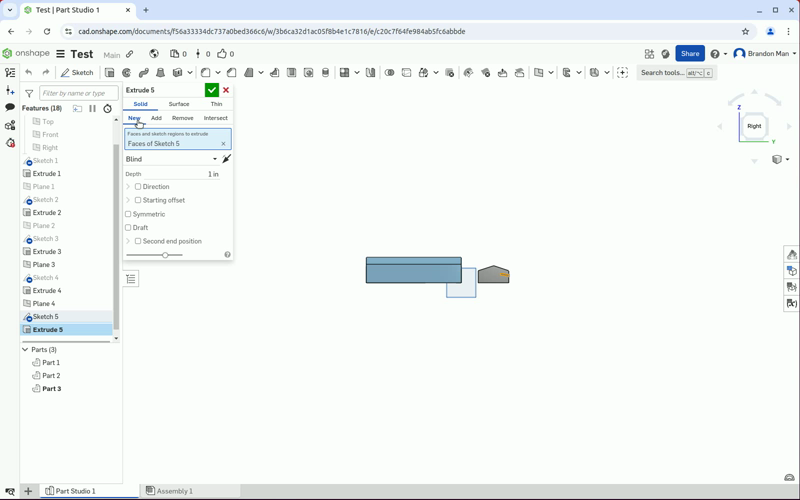
click(137, 120)
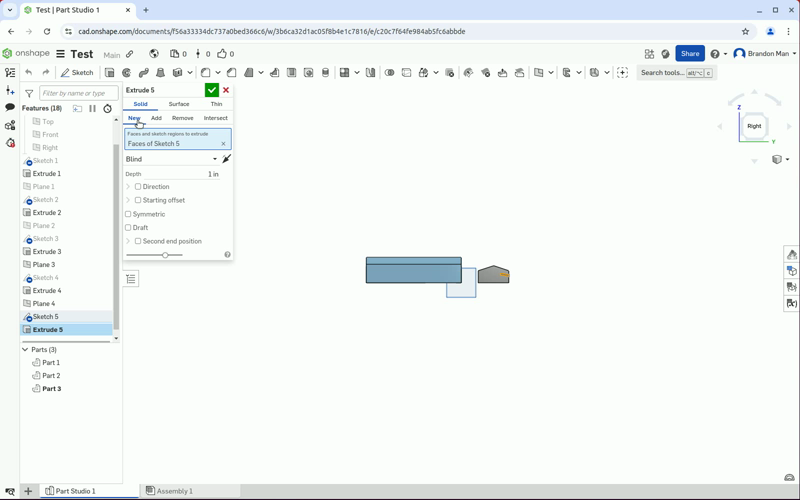
key(tab, 4)
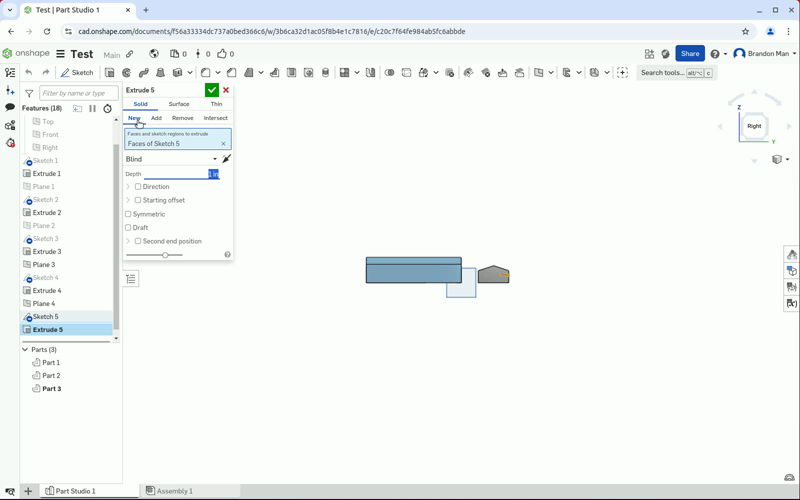
text(-8.425)
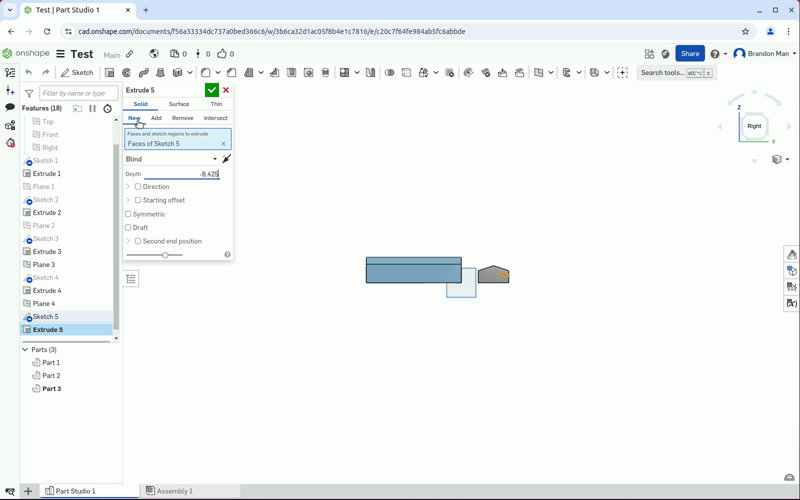
key(enter)
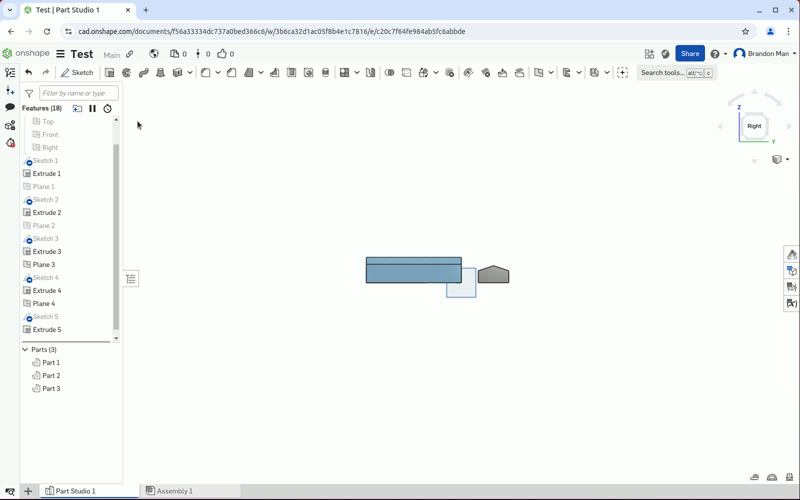
key(shift+h)
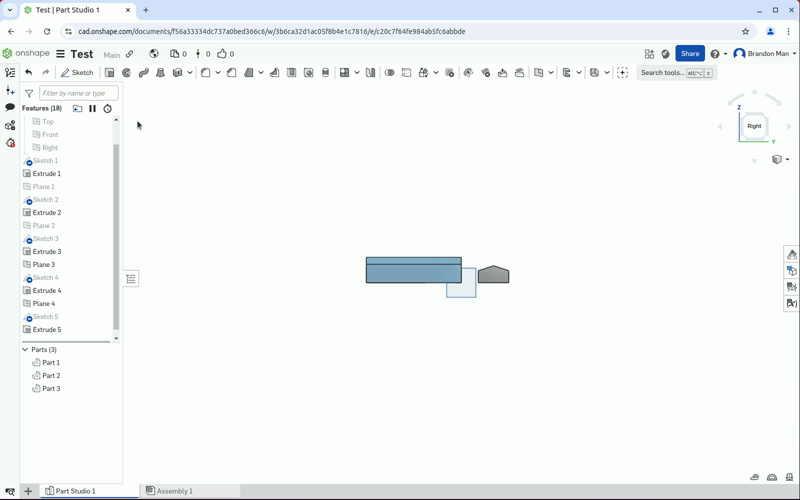
key(shift+h)
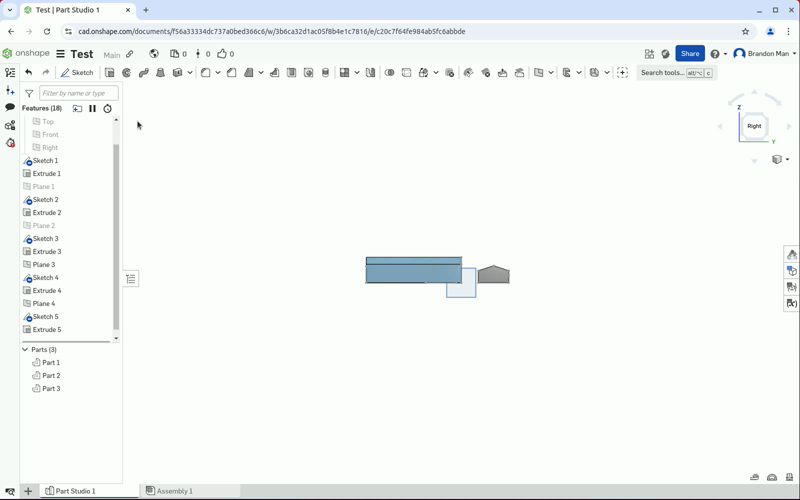
key(shift+7)
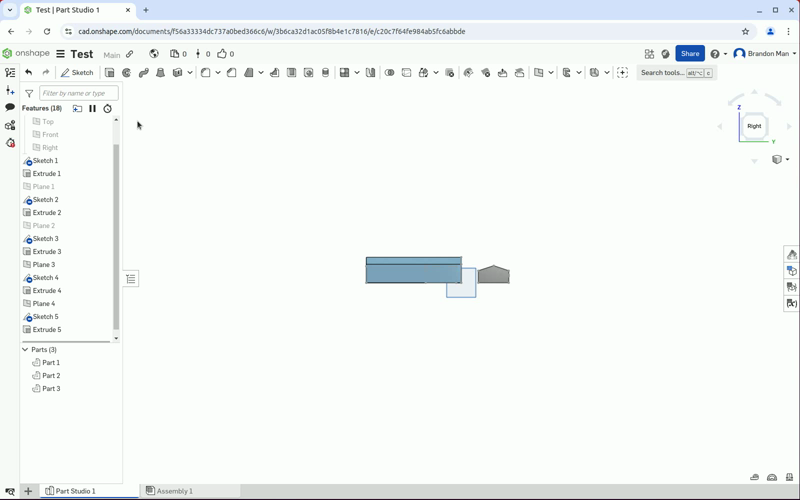
key(right, 2)
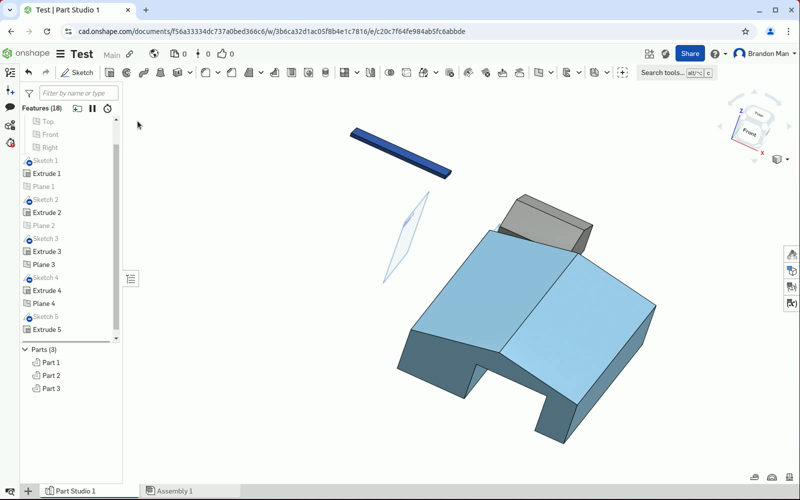
key(down, 2)
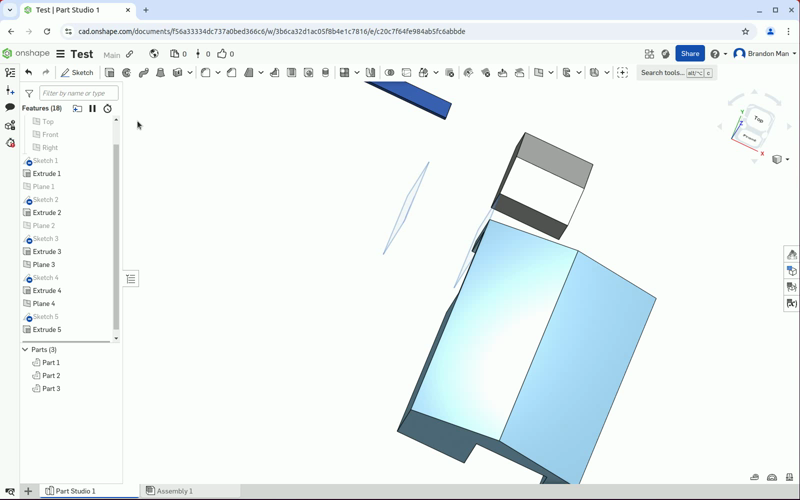
key(up, 2)
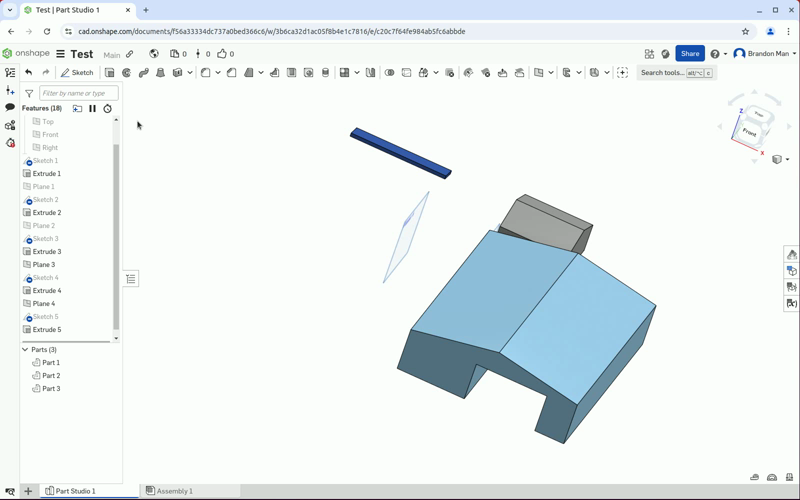
key(left, 2)
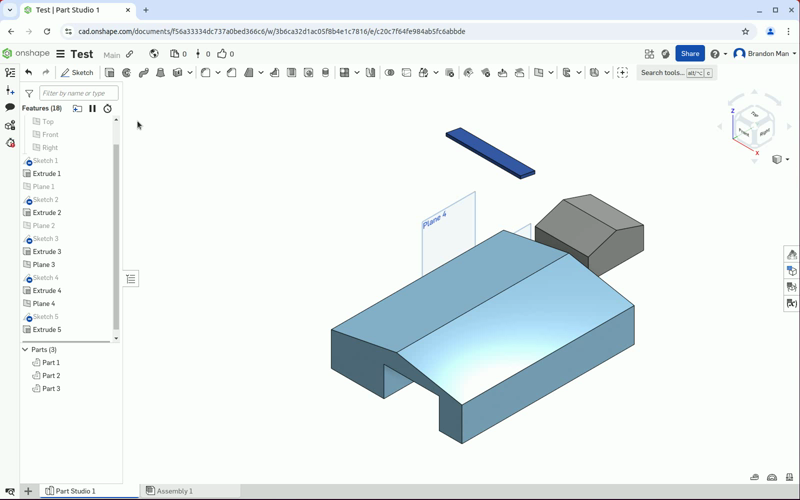
mouse_move(69, 163)
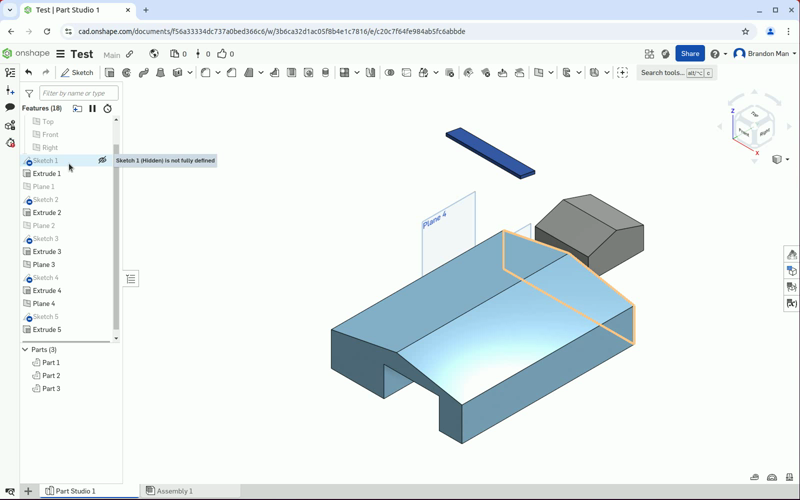
click(69, 163)